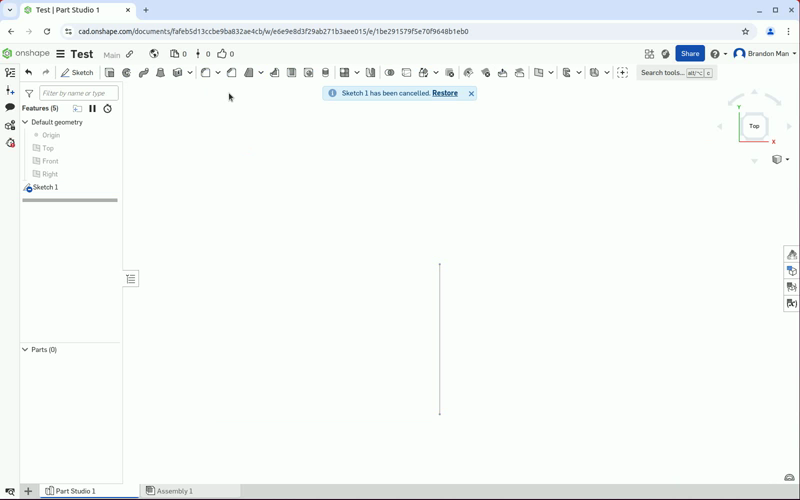
key(shift+h)
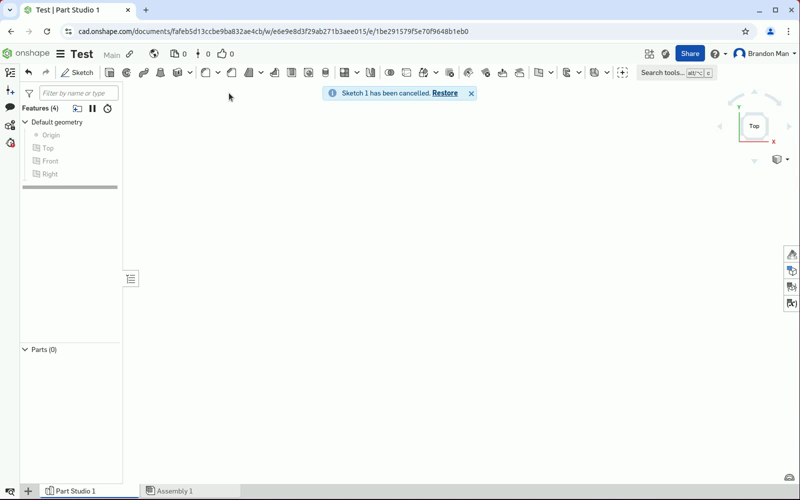
mouse_move(73, 352)
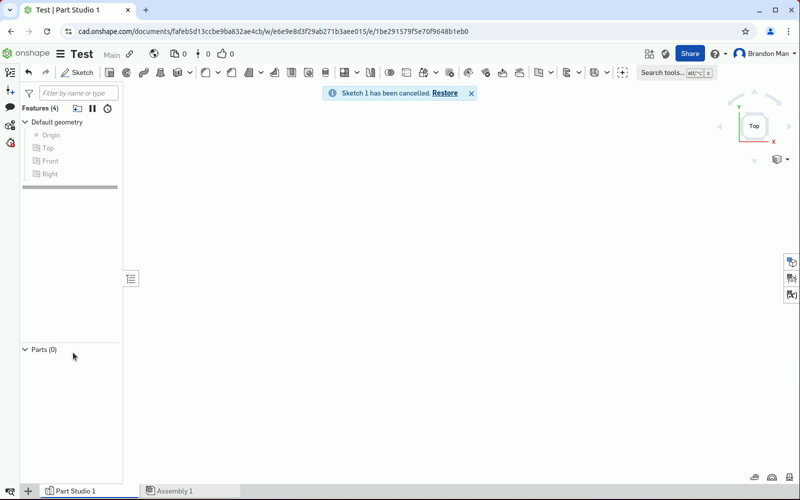
key(y)
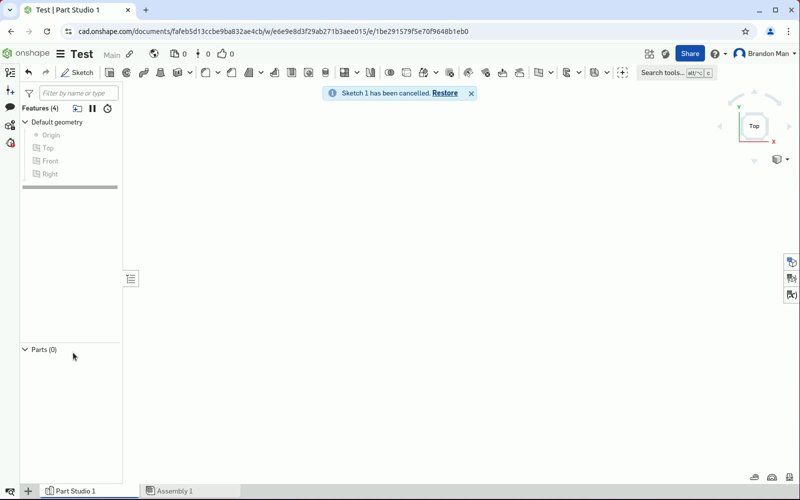
key(shift+p)
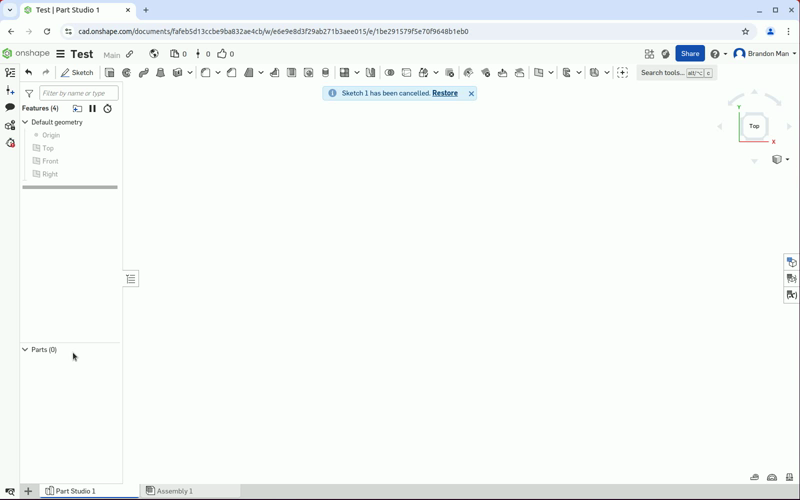
key(space)
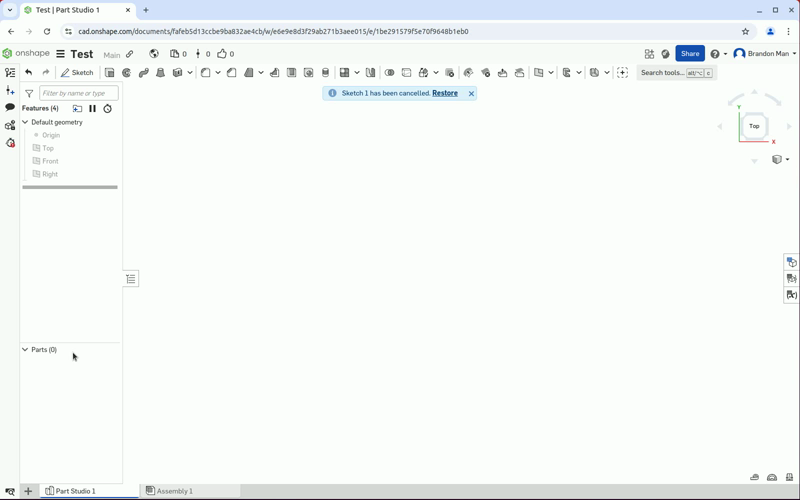
key_down(shift)
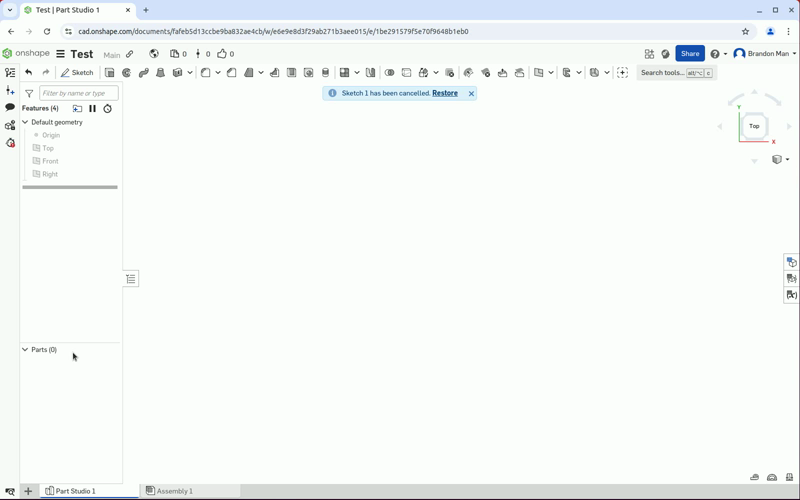
key(up)
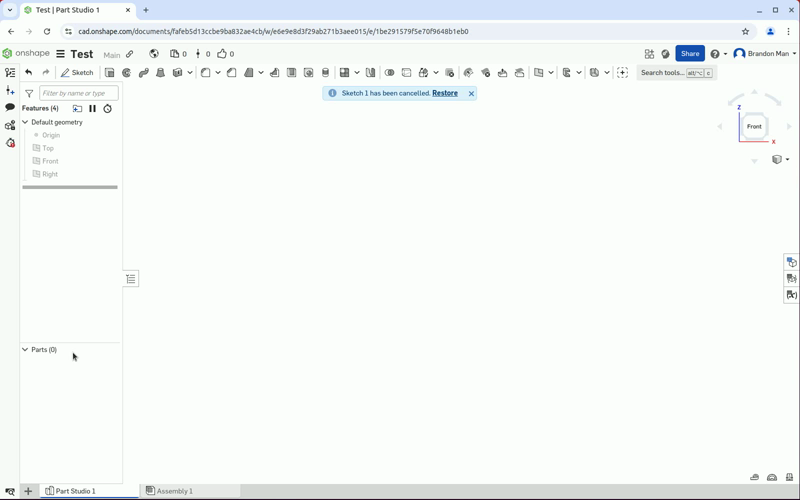
key_up(shift)
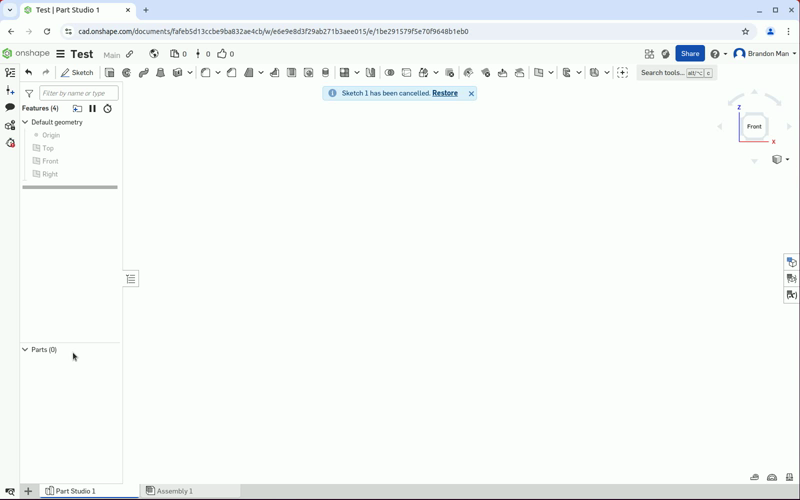
key(space)
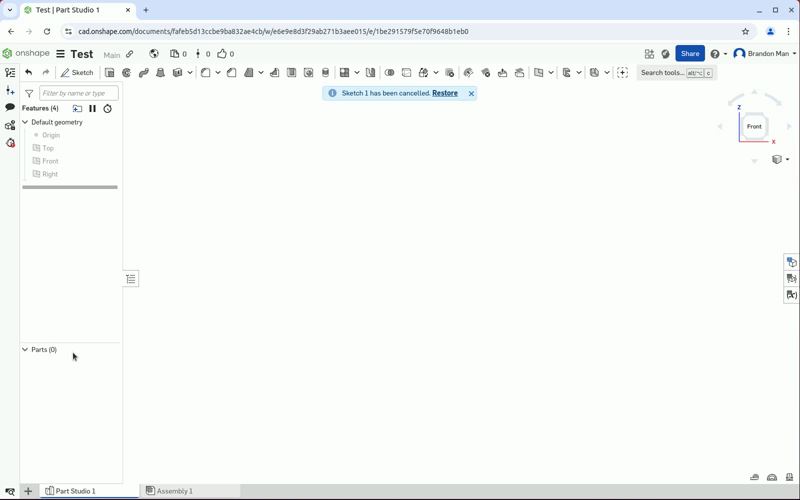
key_down(shift)
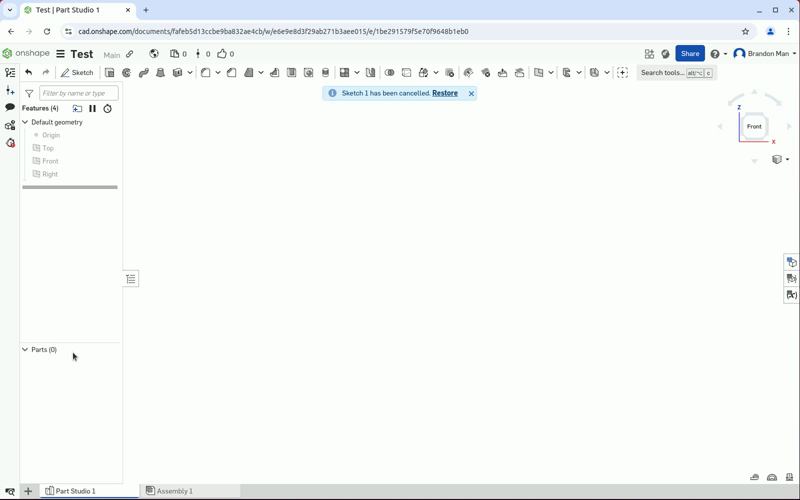
key(left)
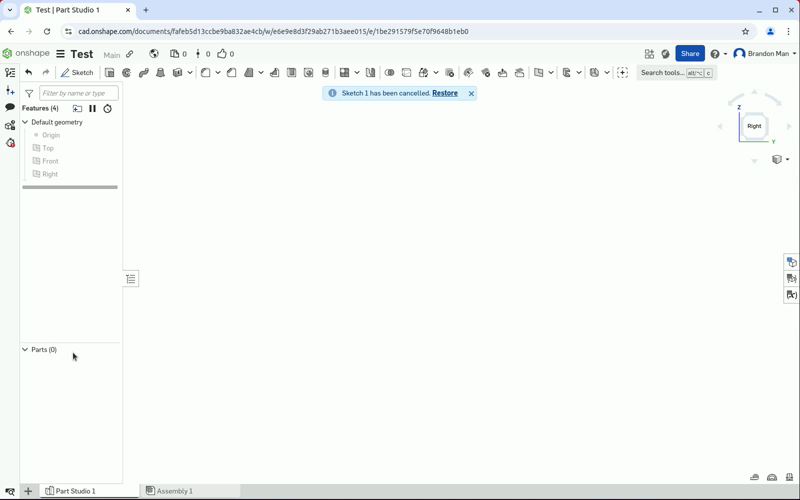
key_up(shift)
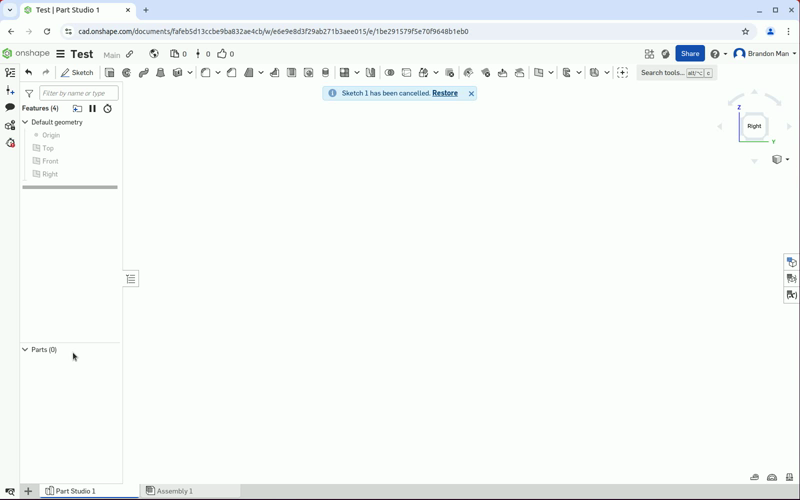
mouse_move(73, 352)
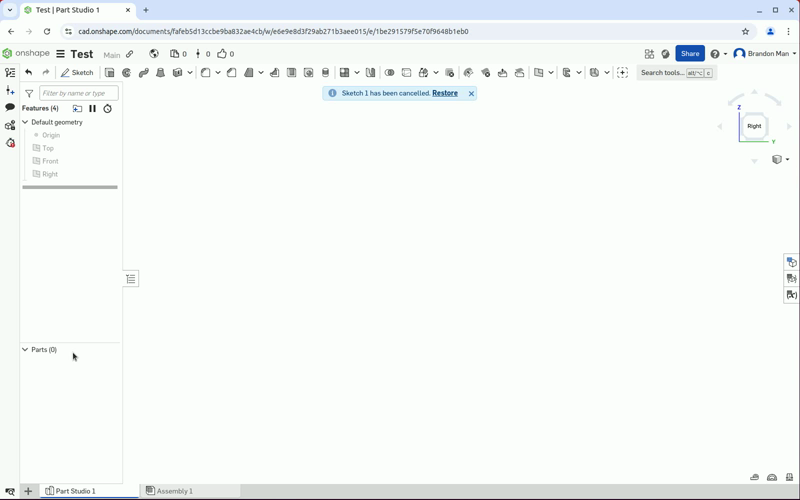
key(shift+y)
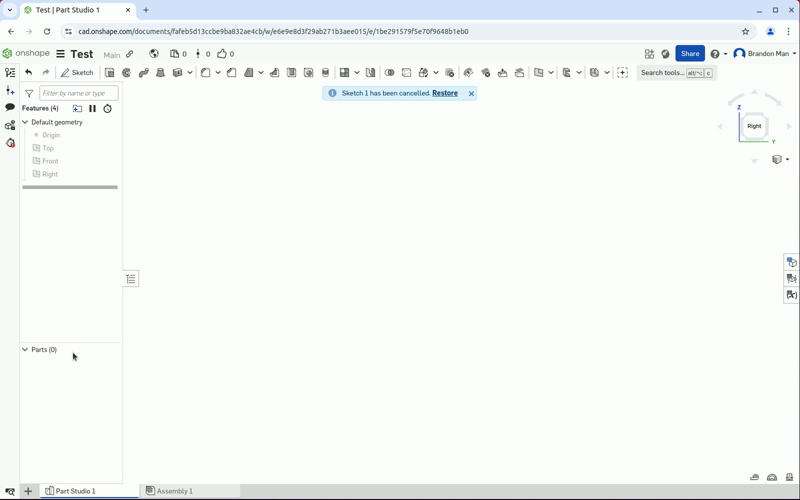
key(shift+s)
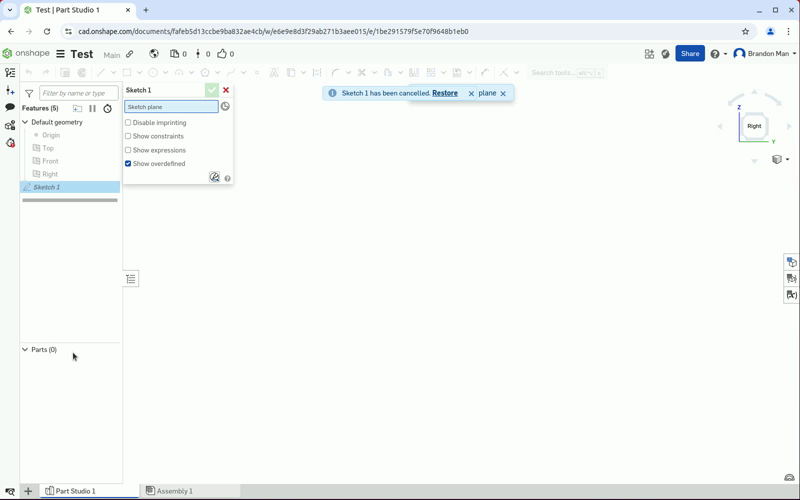
mouse_move(73, 176)
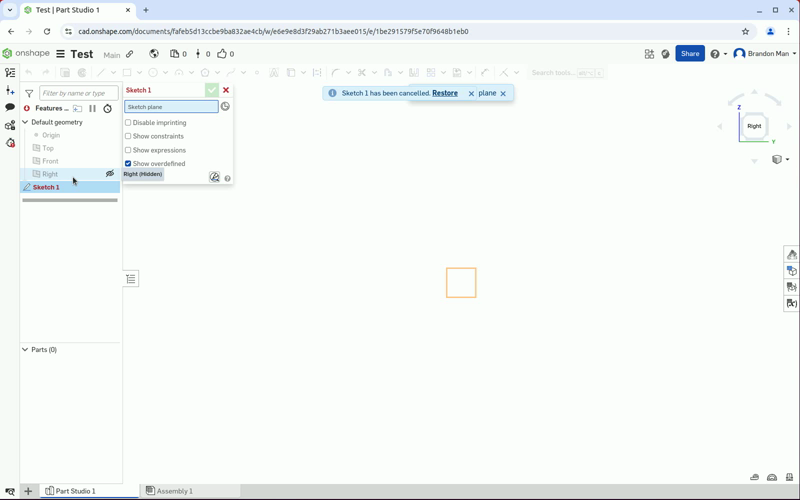
click(73, 176)
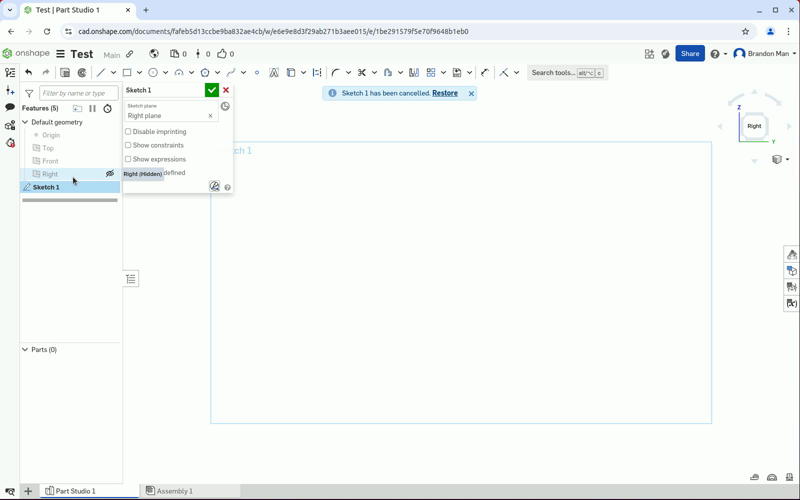
mouse_move(73, 352)
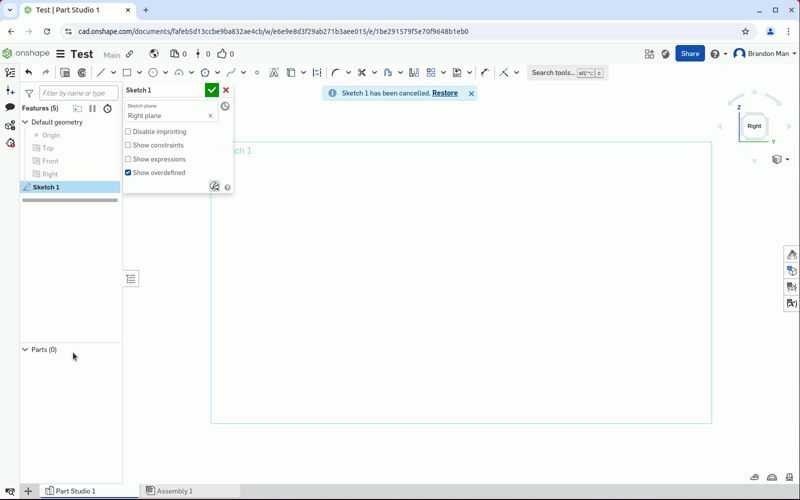
key(y)
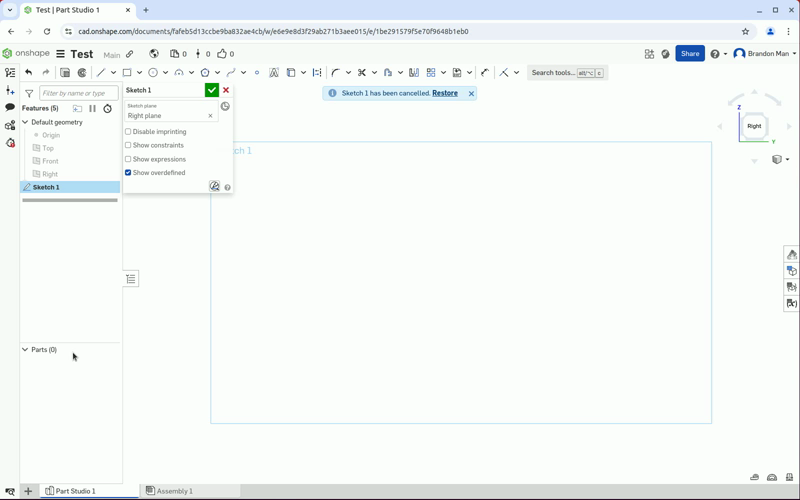
key(a)
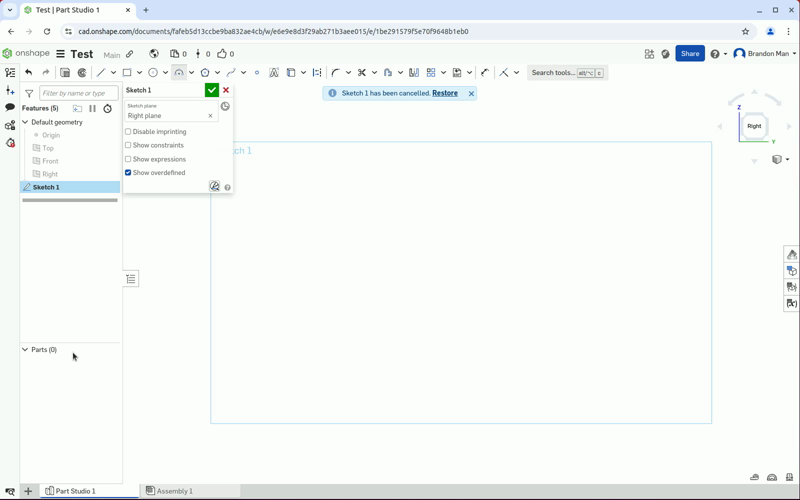
key_down(shift)
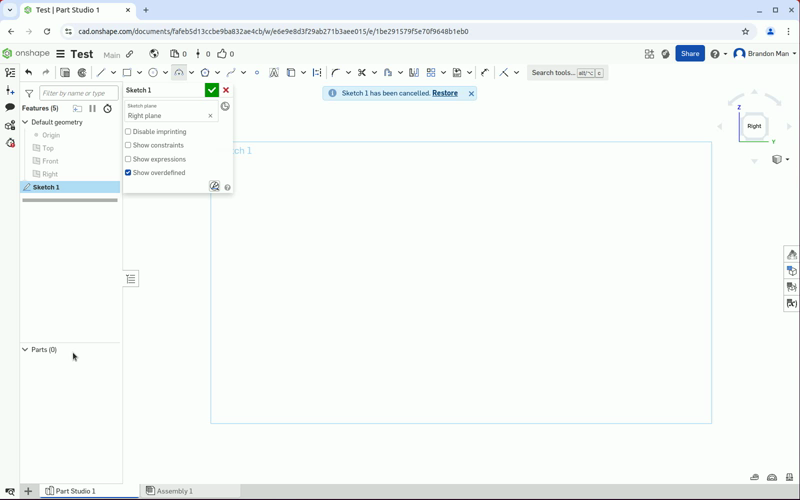
mouse_move(431, 276)
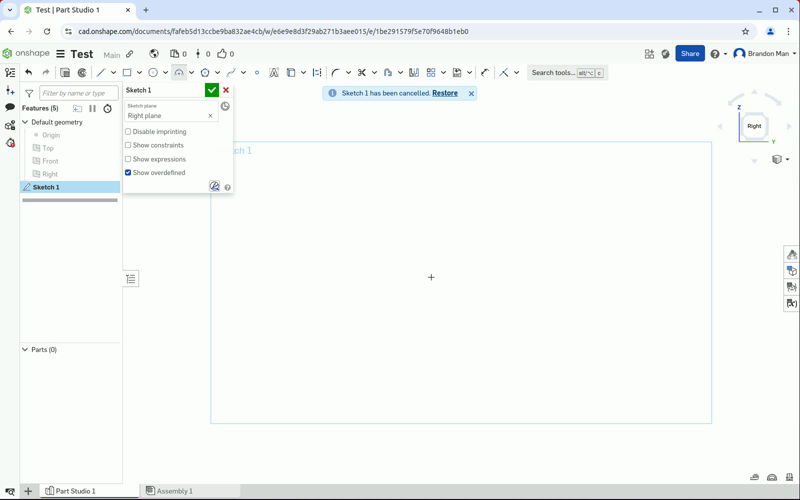
click(431, 276)
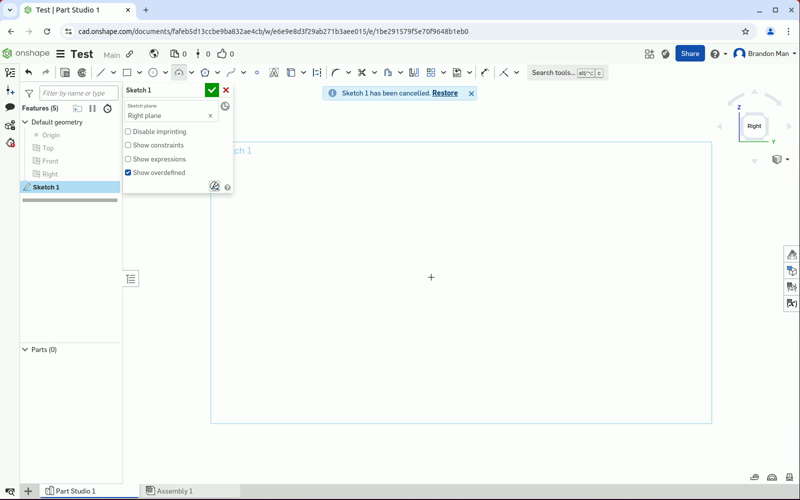
key_up(shift)
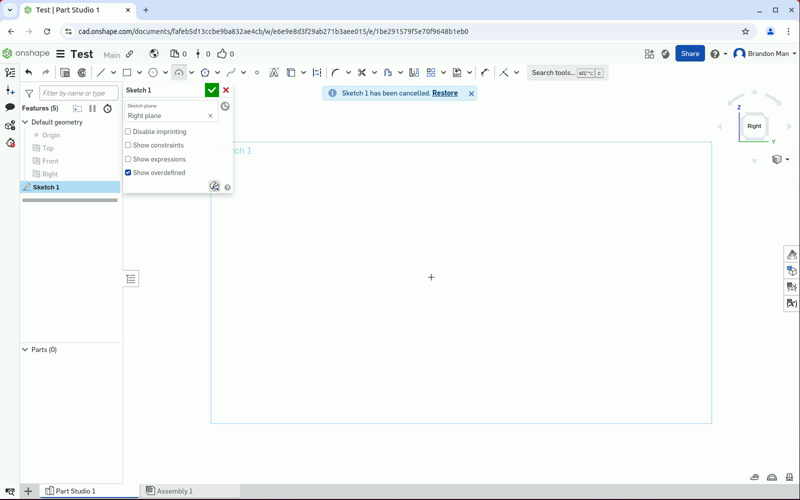
key_down(shift)
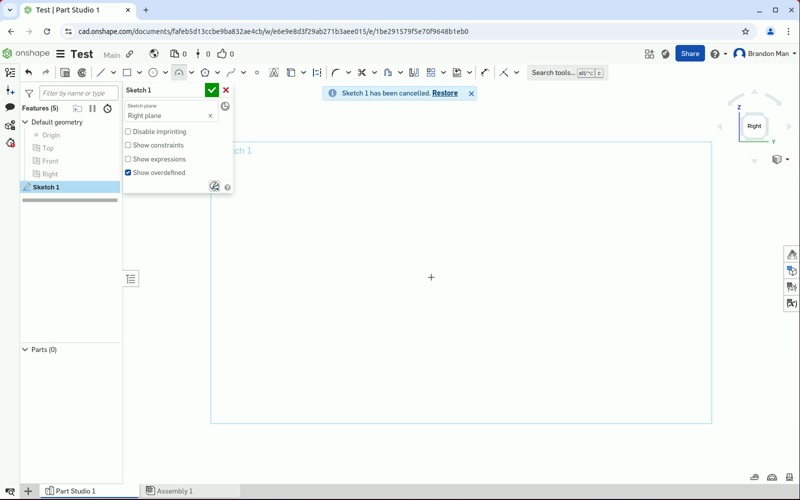
mouse_move(437, 283)
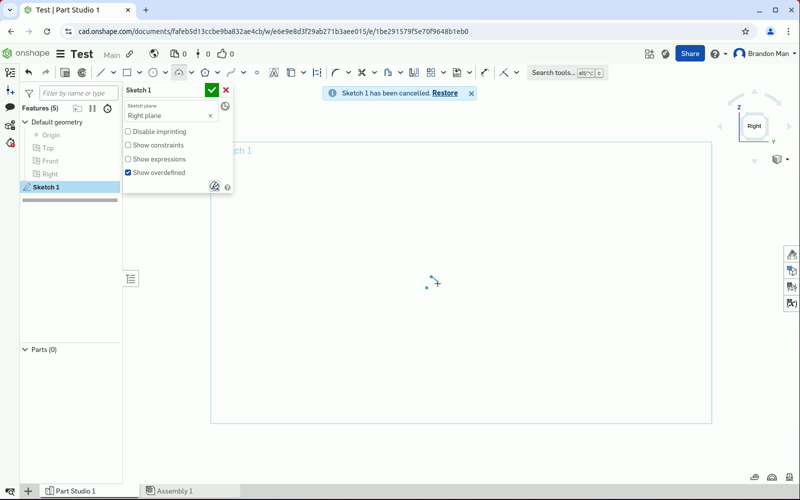
click(437, 283)
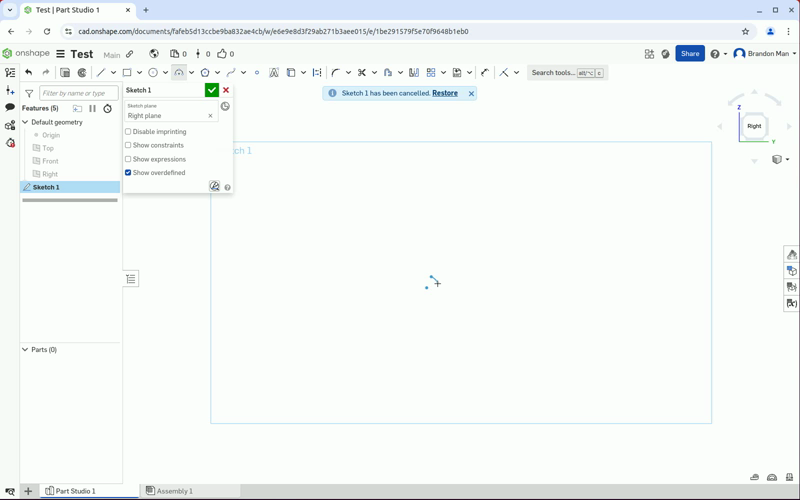
mouse_move(433, 281)
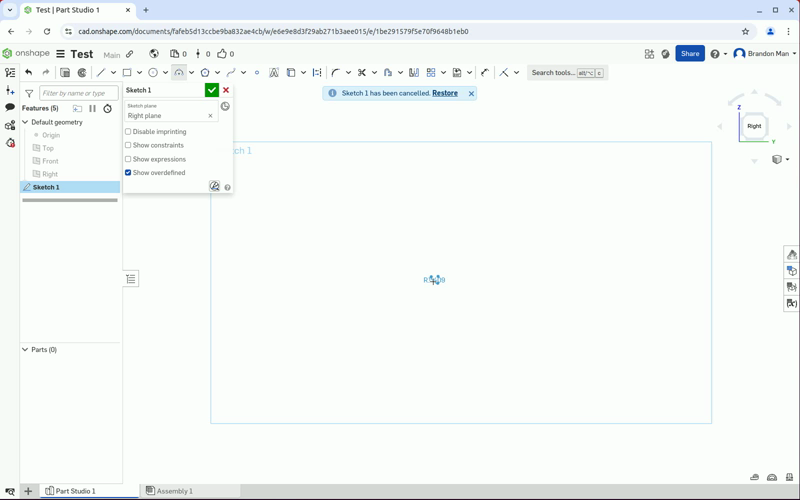
click(433, 281)
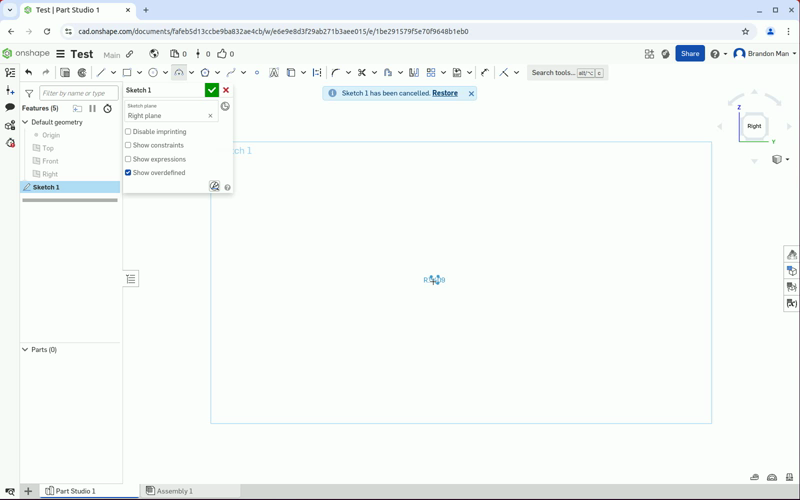
key_up(shift)
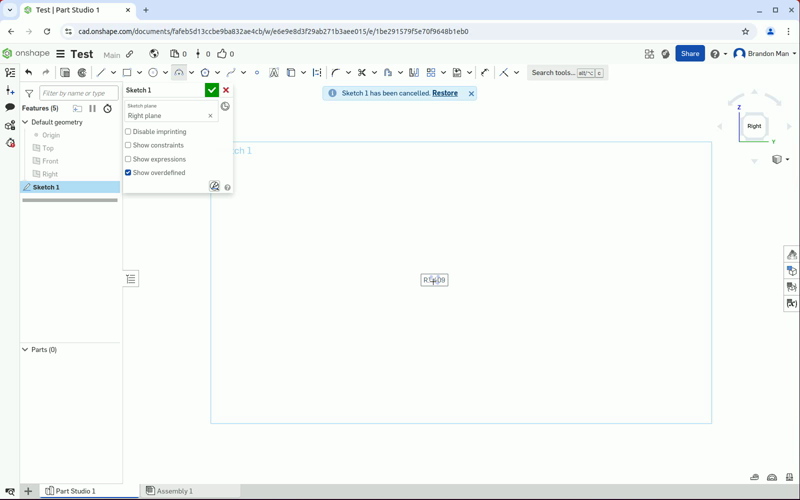
key(esc)
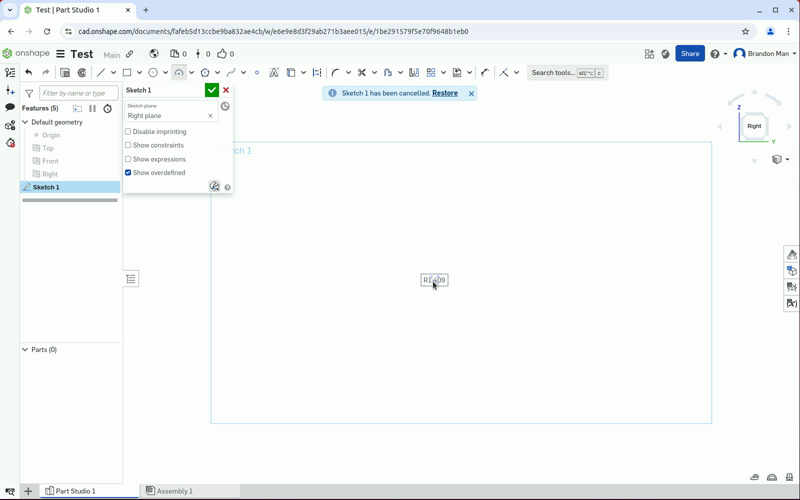
key(l)
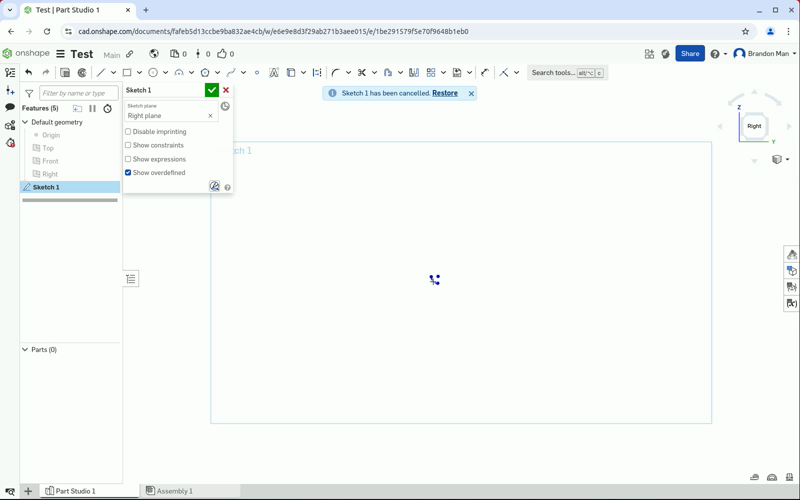
mouse_move(437, 283)
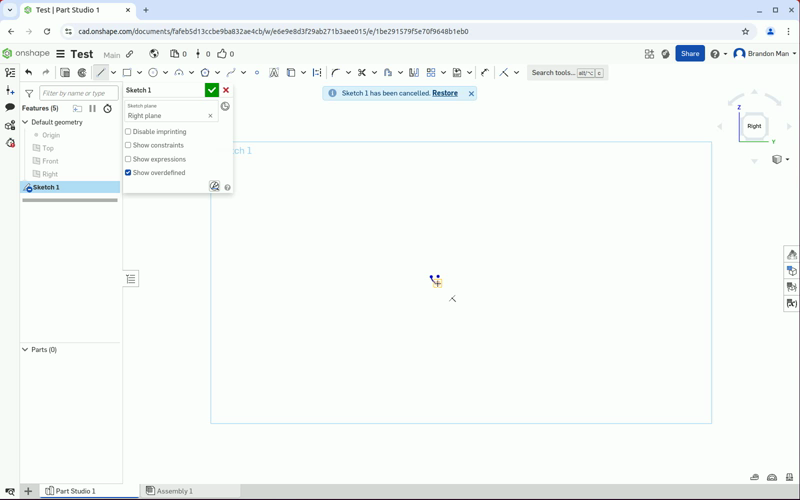
click(437, 283)
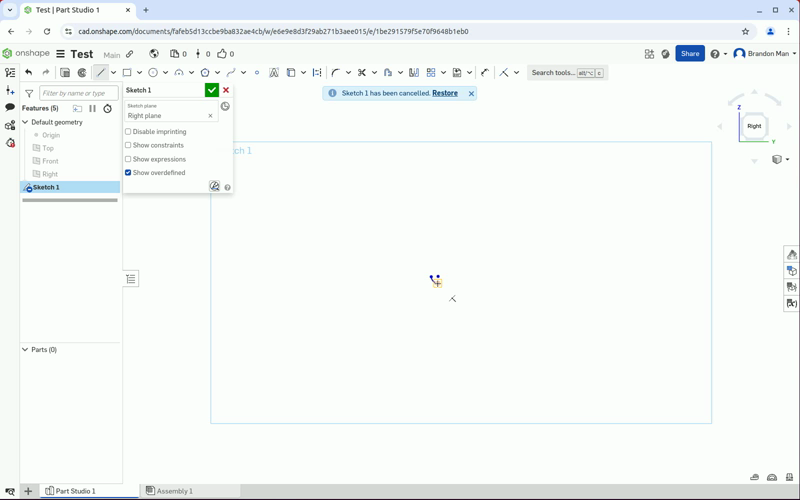
key_down(shift)
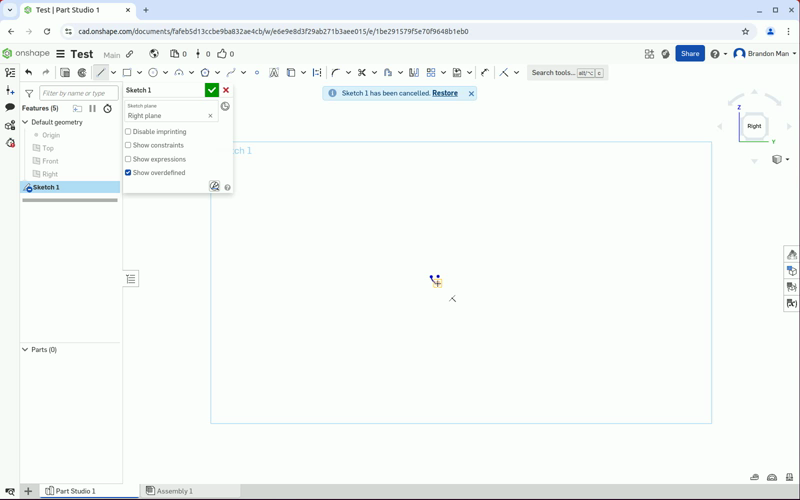
mouse_move(467, 283)
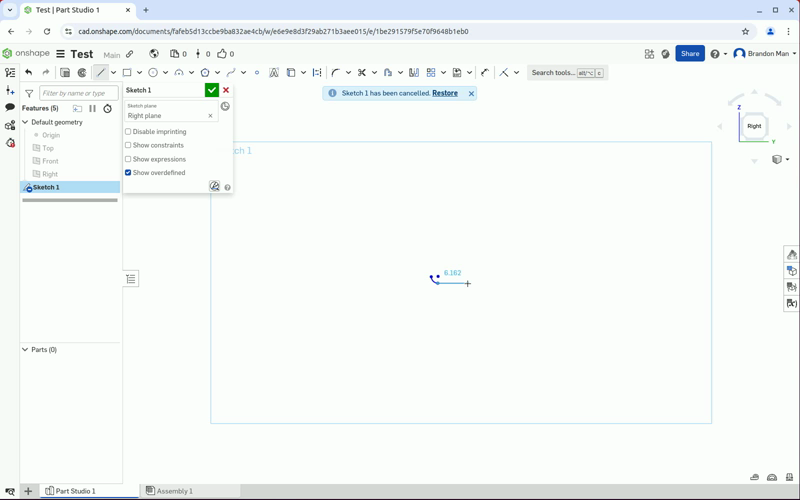
mouse_move(485, 283)
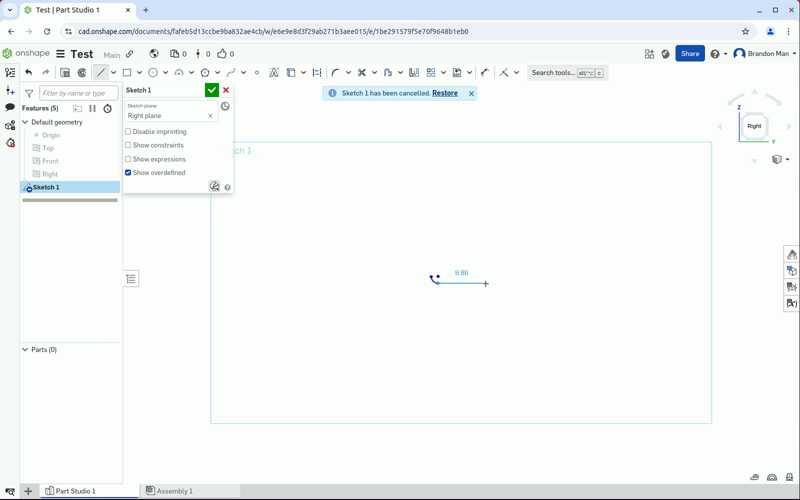
click(485, 283)
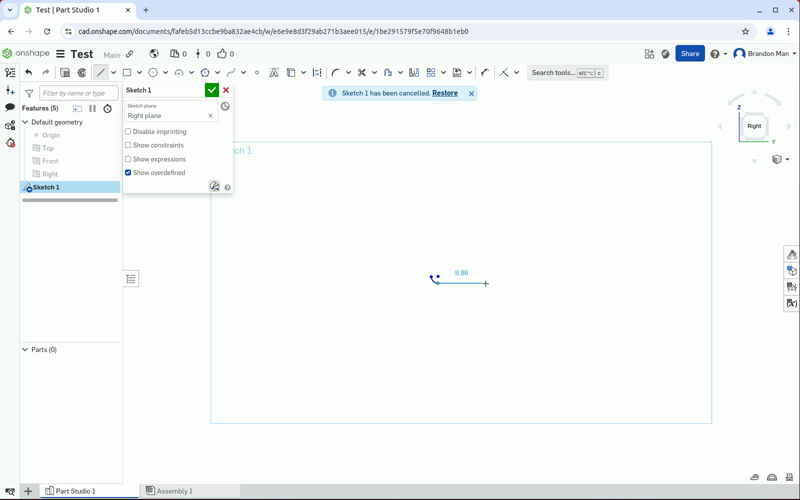
key_up(shift)
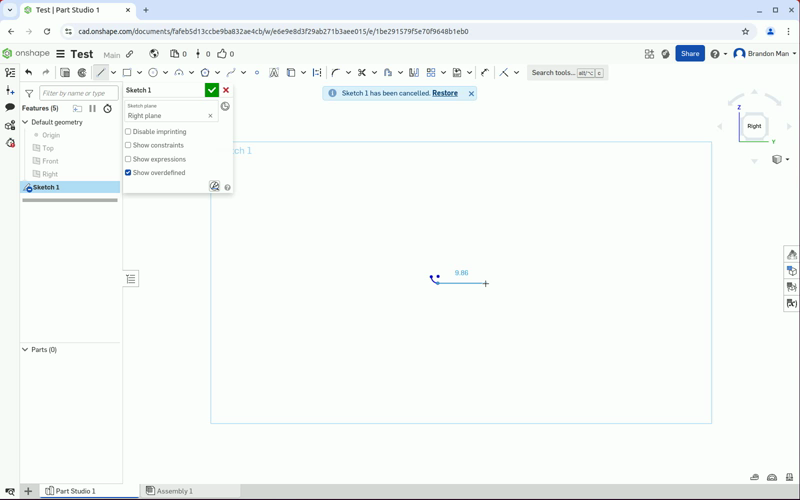
key(esc)
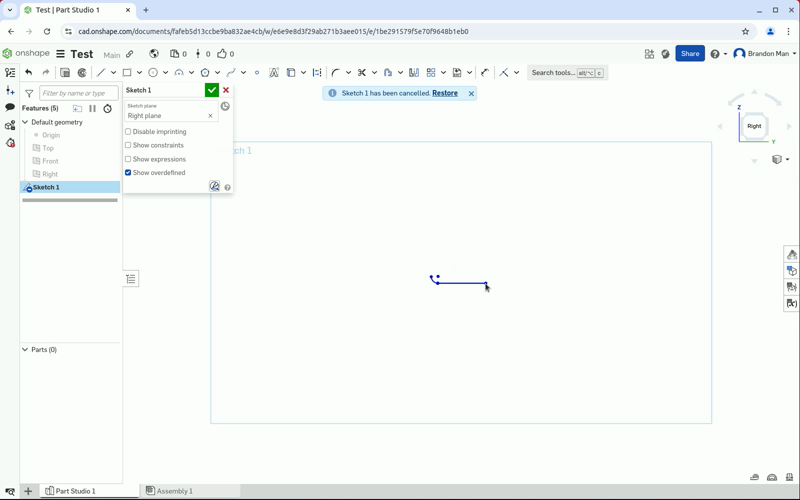
key(a)
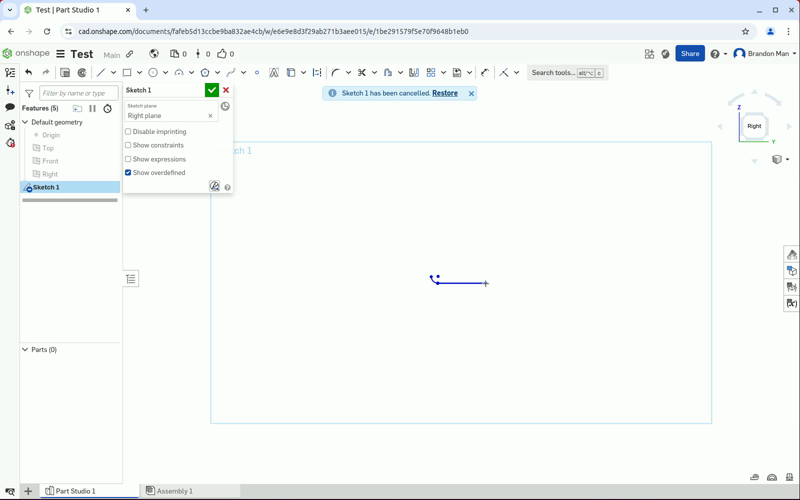
mouse_move(485, 283)
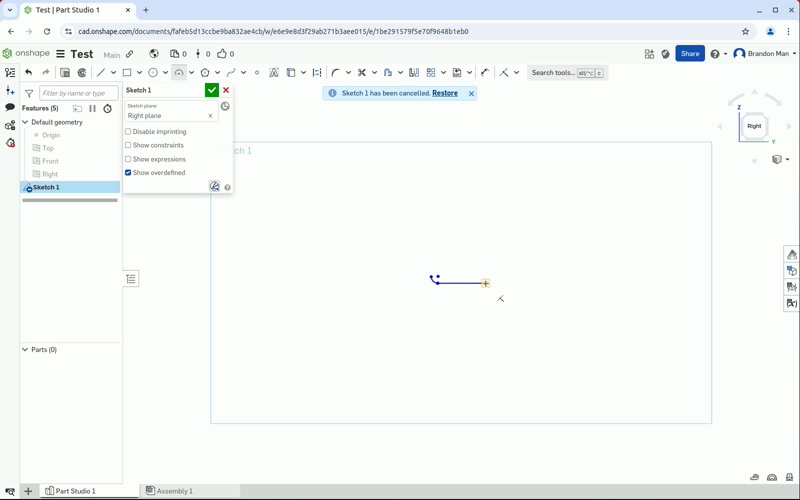
click(485, 283)
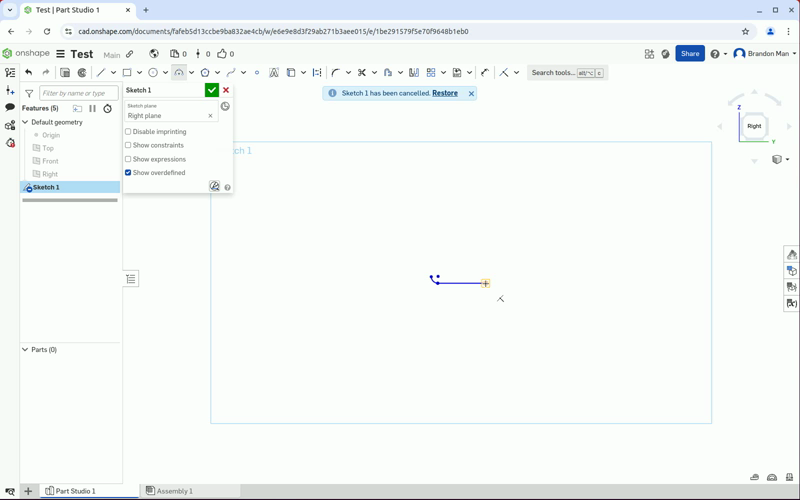
key_down(shift)
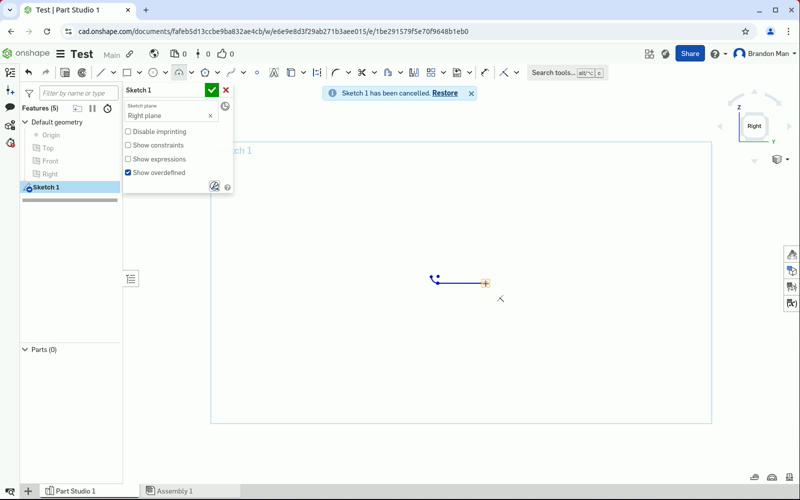
mouse_move(491, 277)
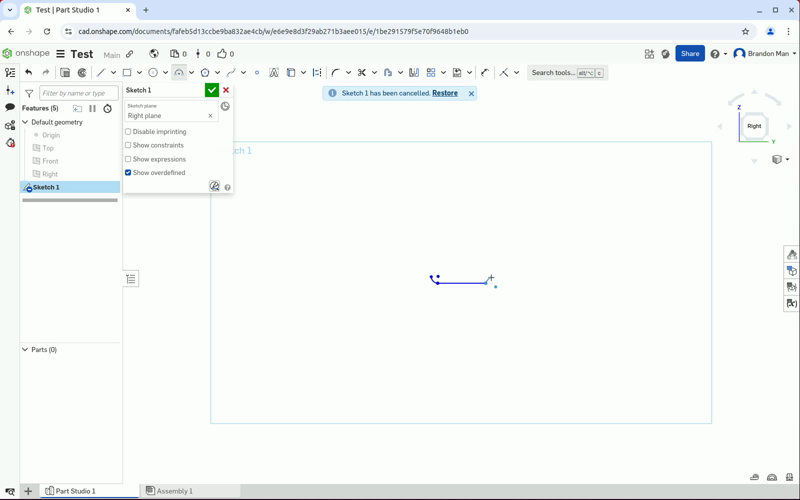
click(491, 277)
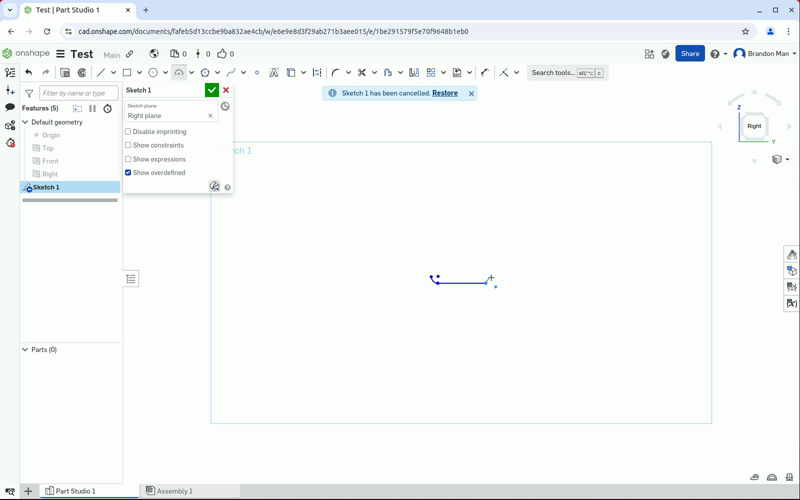
mouse_move(489, 281)
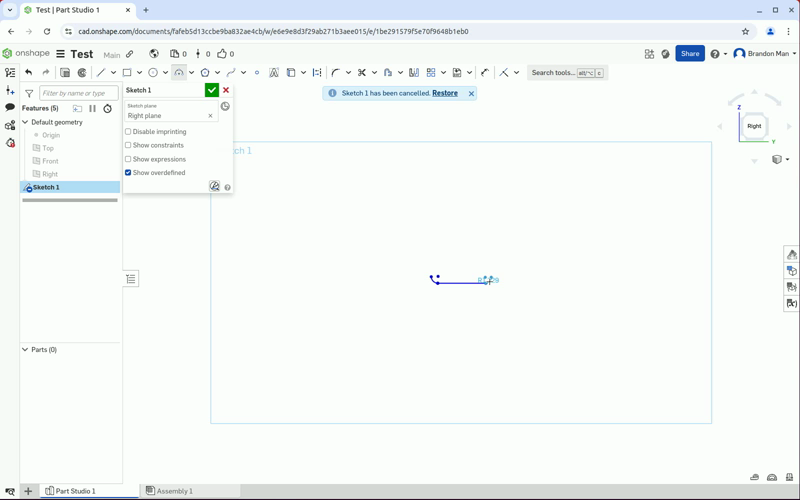
click(489, 281)
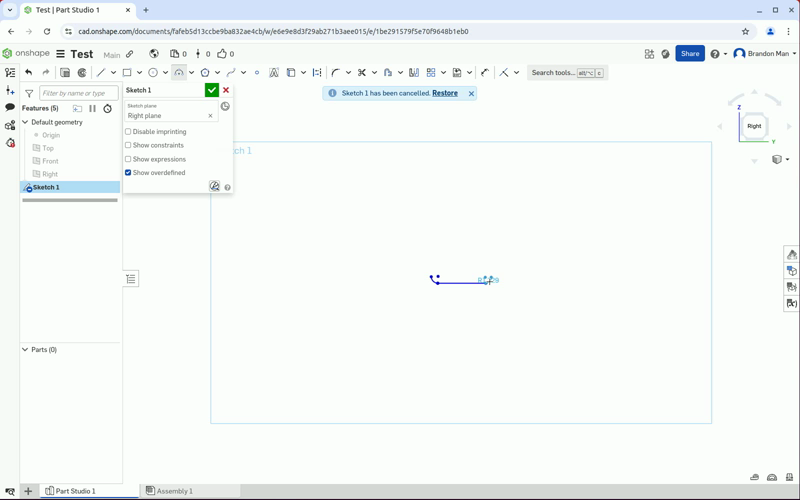
key_up(shift)
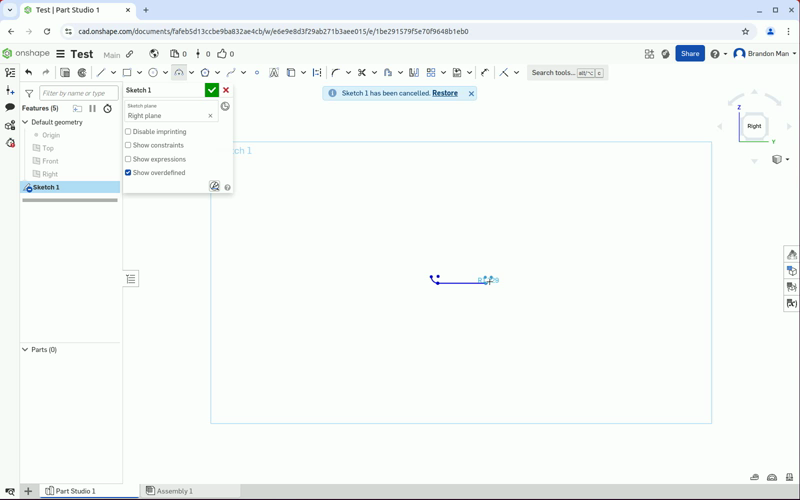
key(esc)
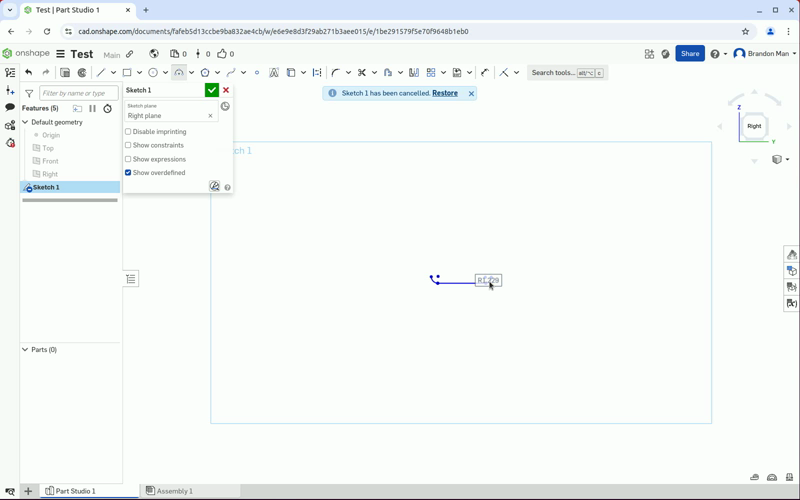
key(l)
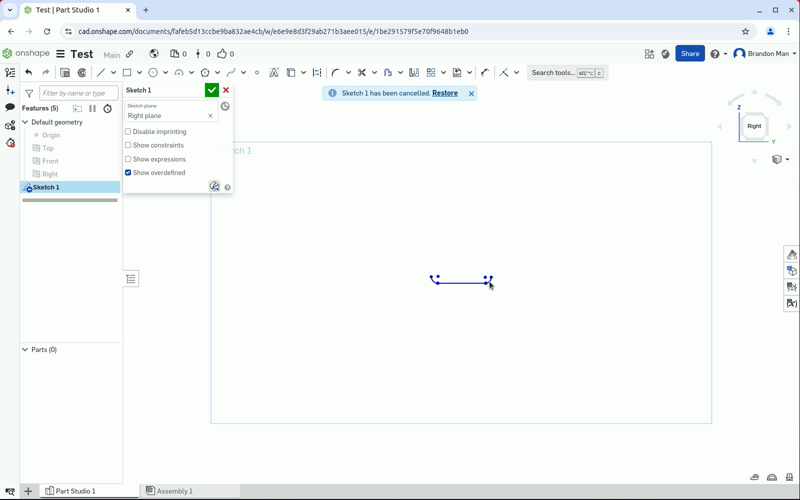
mouse_move(491, 277)
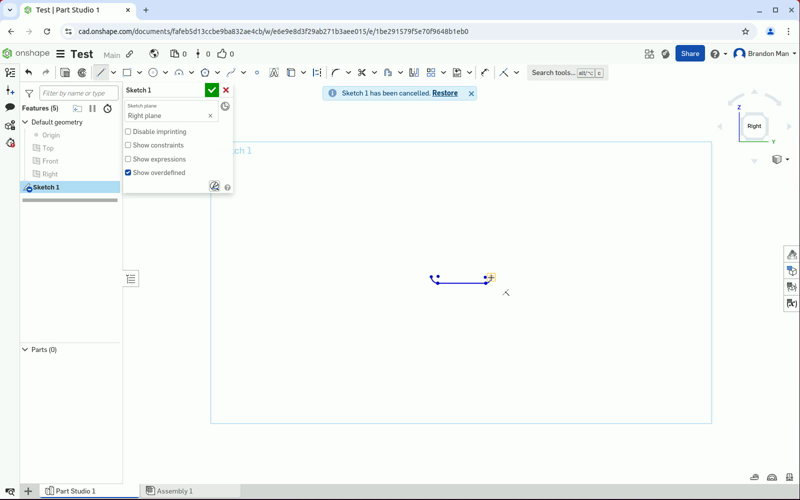
scroll(6)
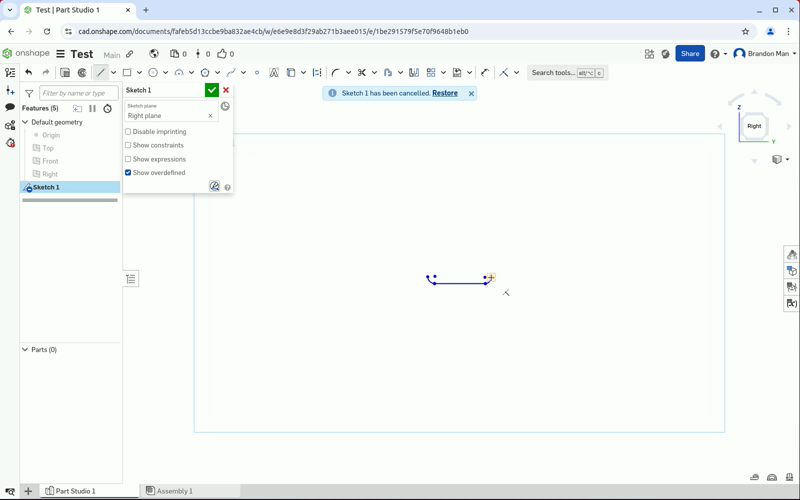
scroll(6)
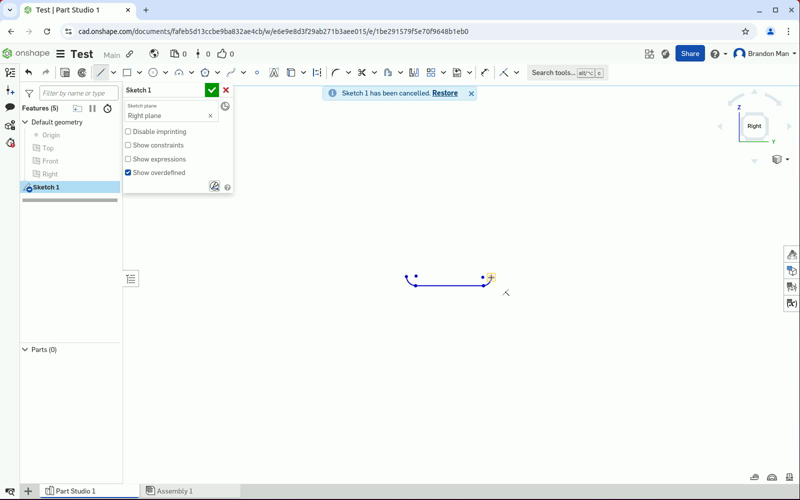
scroll(6)
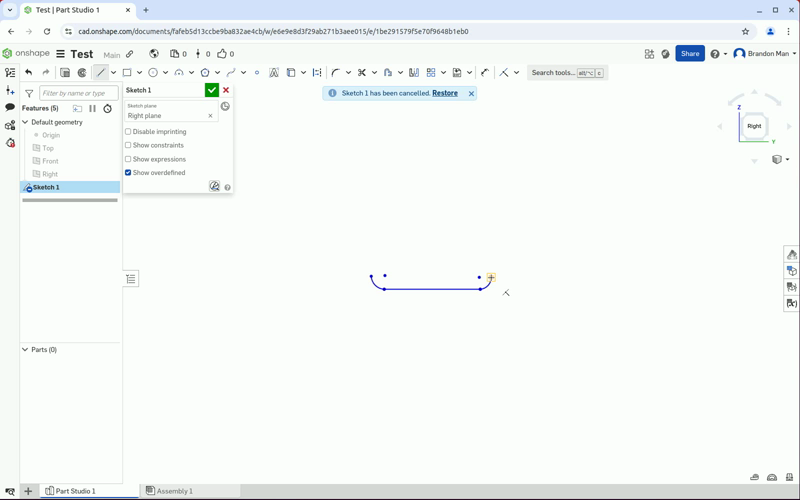
scroll(6)
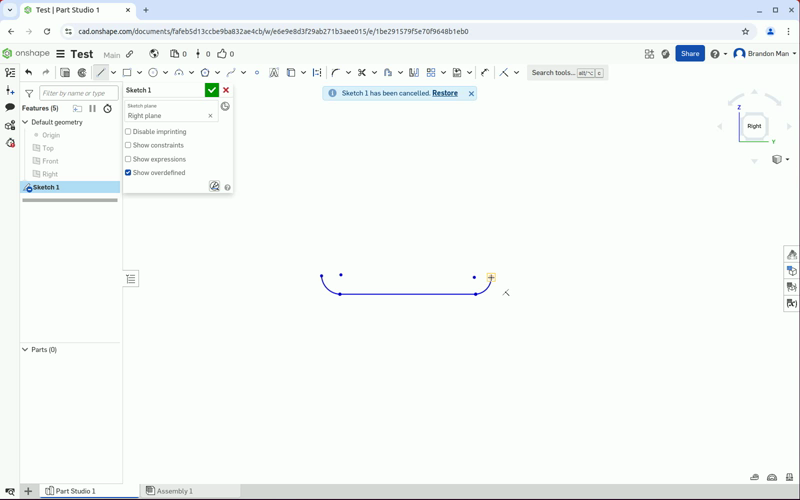
scroll(6)
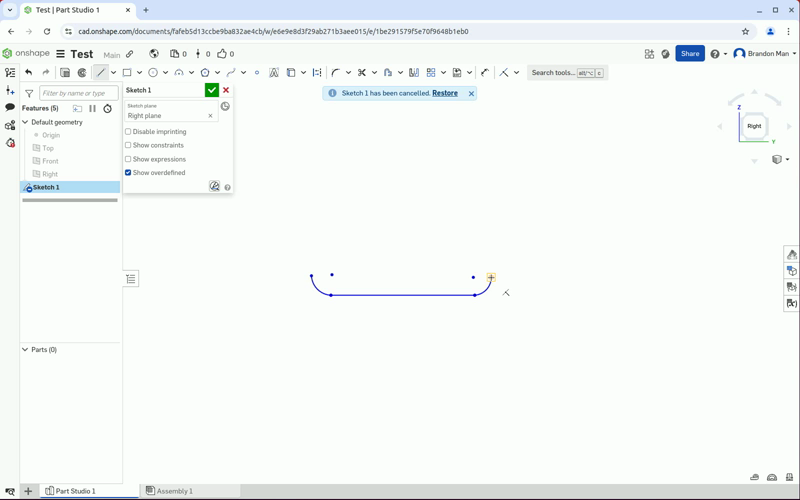
scroll(6)
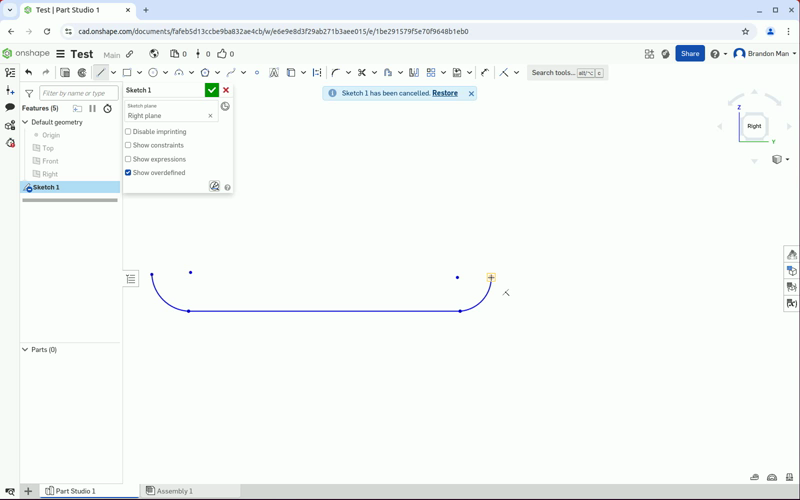
scroll(6)
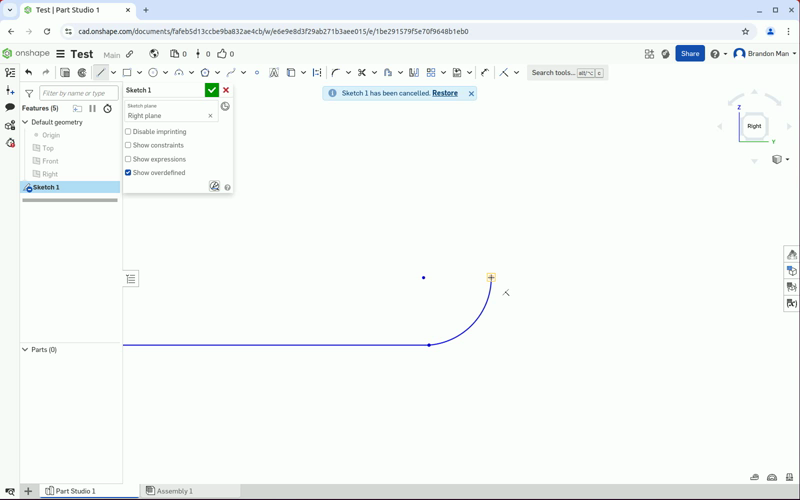
click(491, 277)
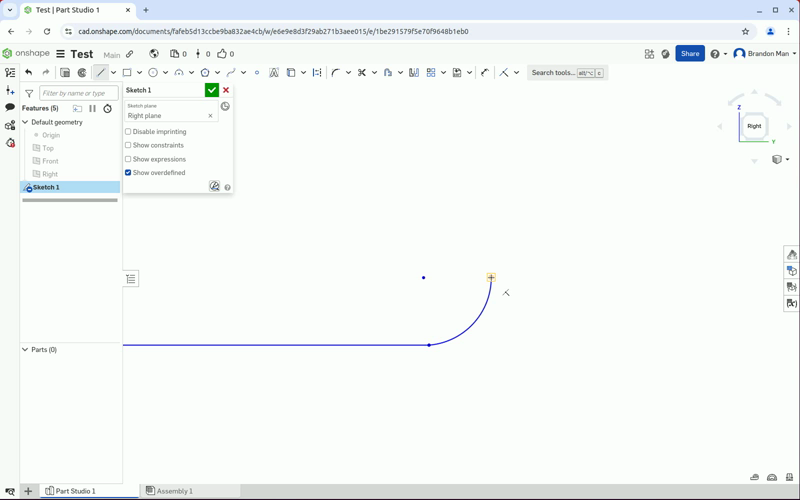
scroll(-6)
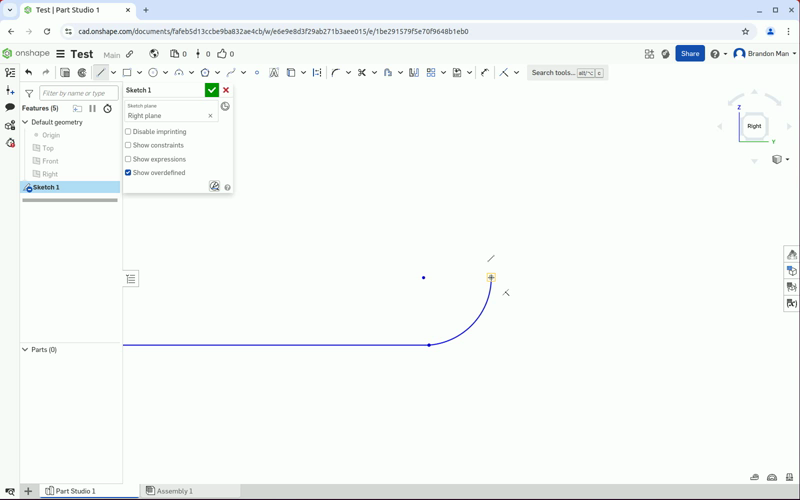
scroll(-6)
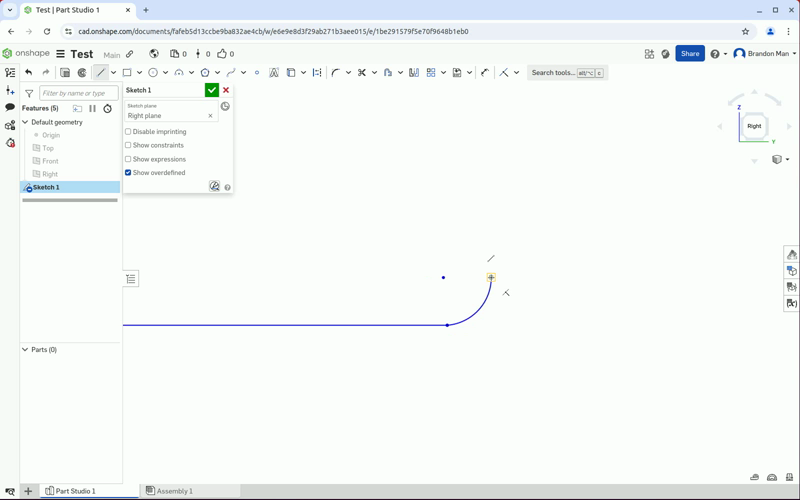
scroll(-6)
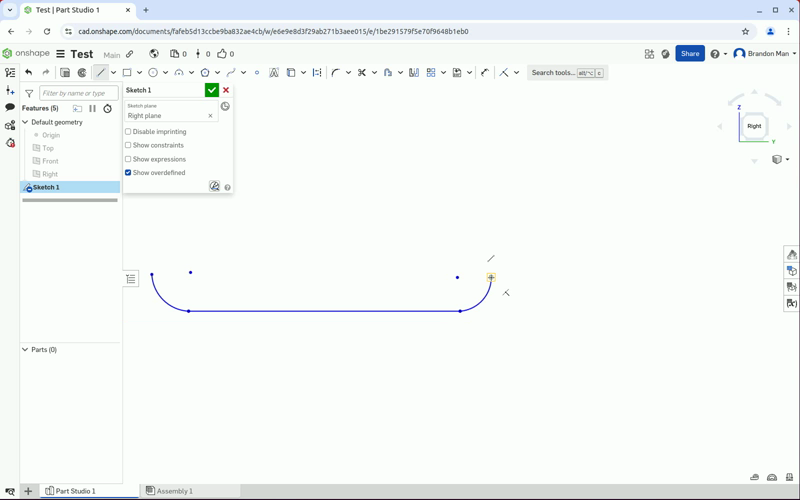
scroll(-6)
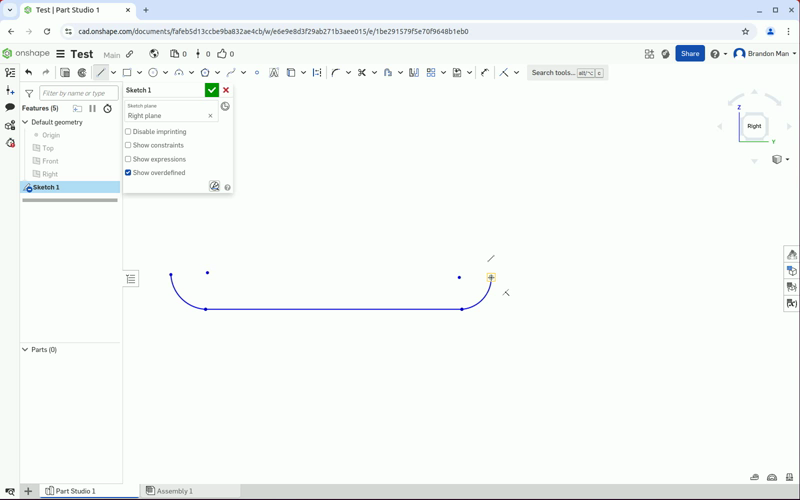
scroll(-6)
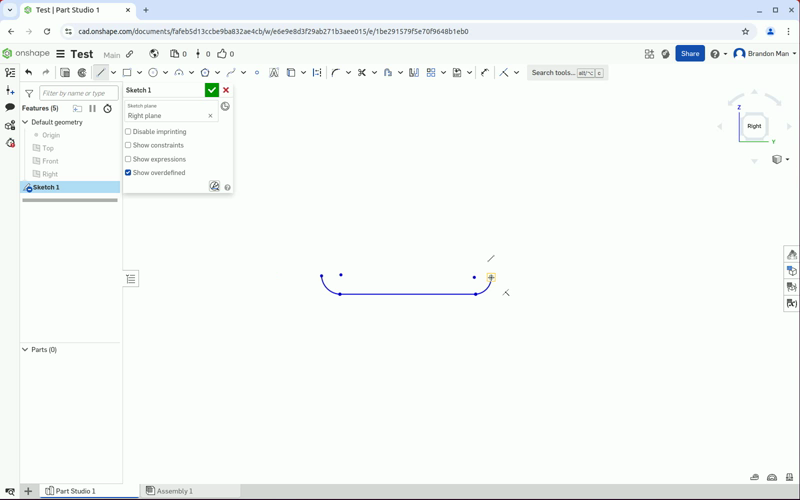
scroll(-6)
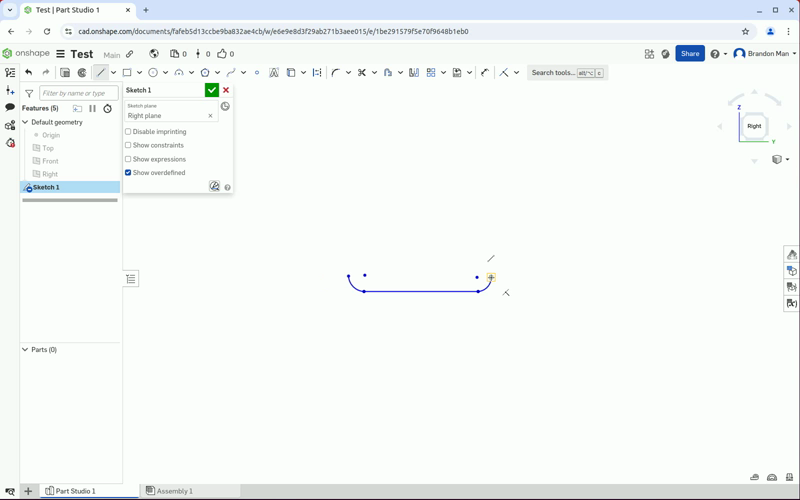
scroll(-6)
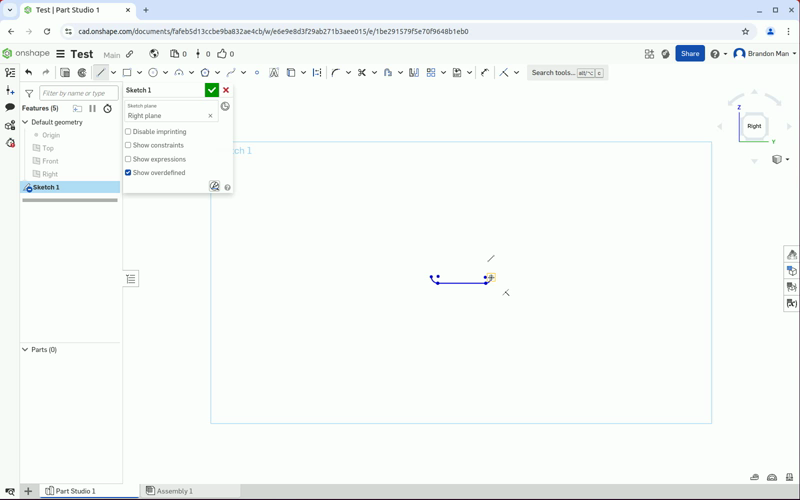
key_down(shift)
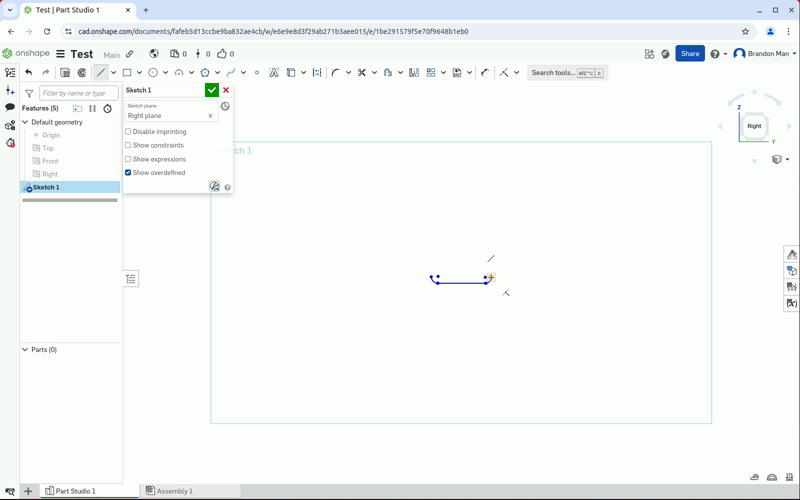
mouse_move(491, 217)
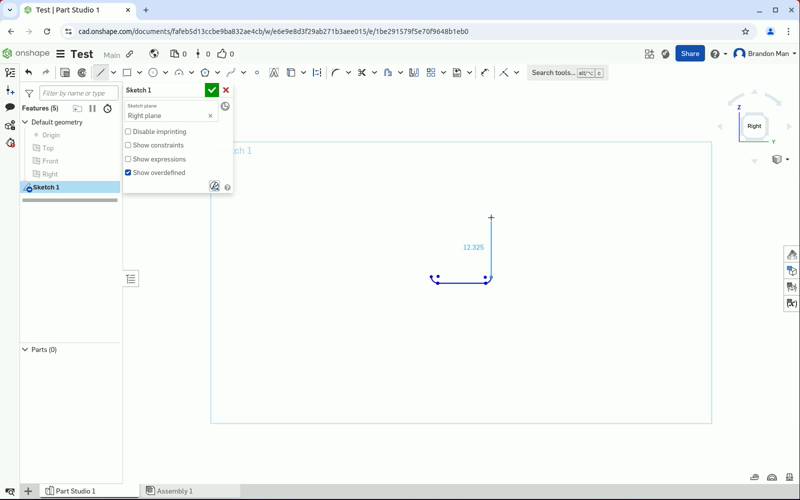
click(491, 217)
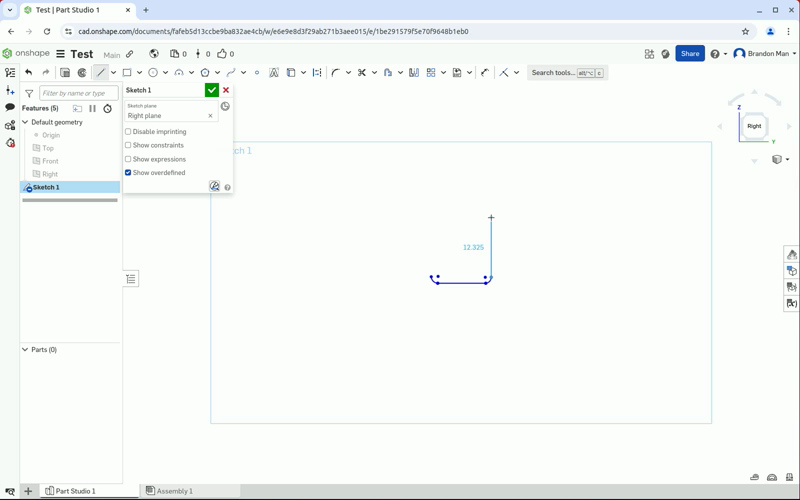
key_up(shift)
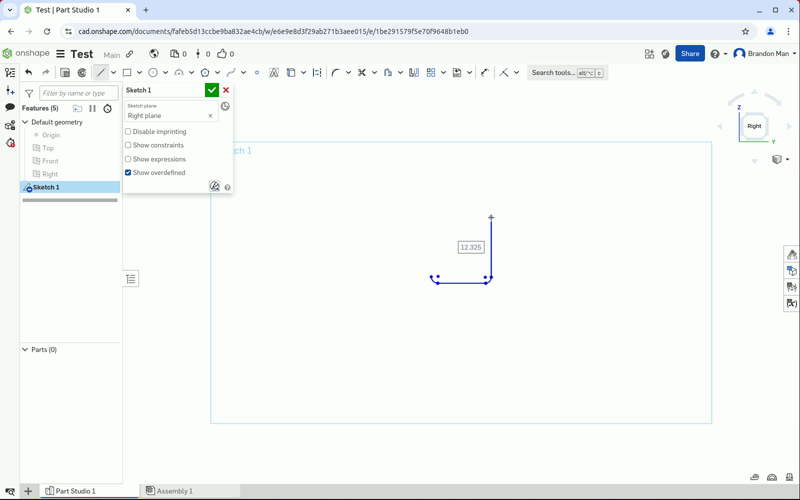
key(esc)
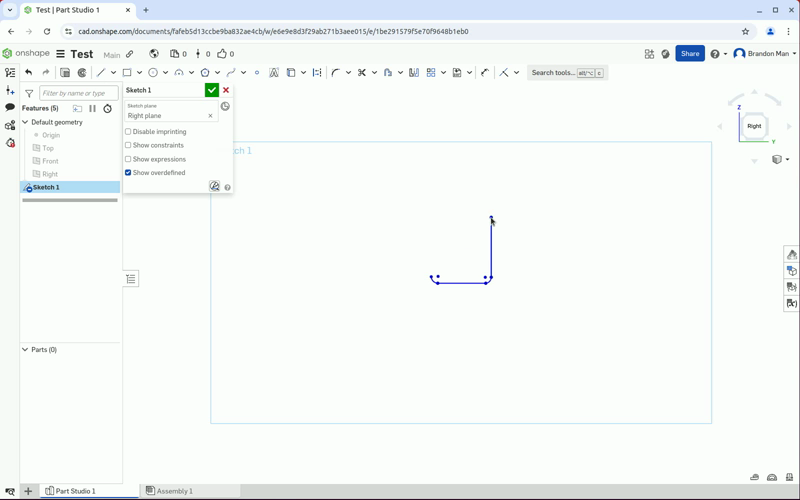
key(a)
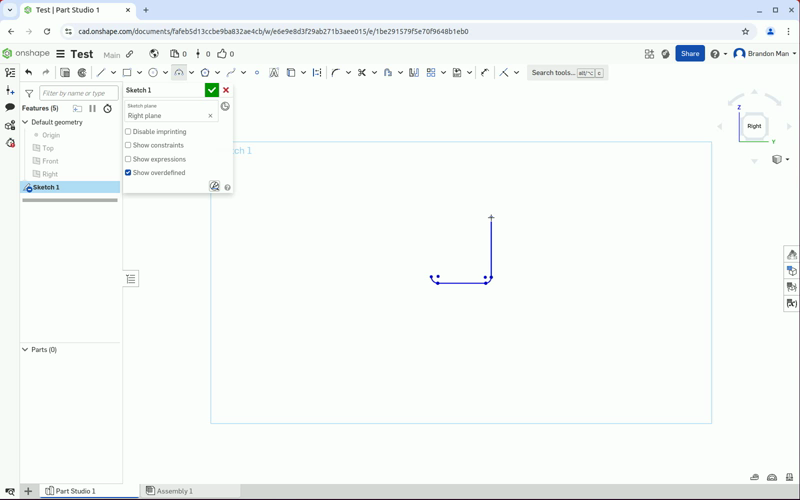
mouse_move(491, 217)
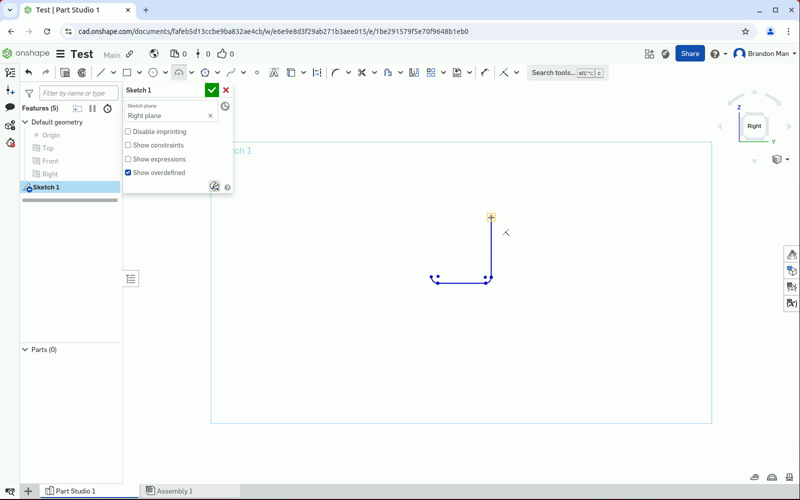
click(491, 217)
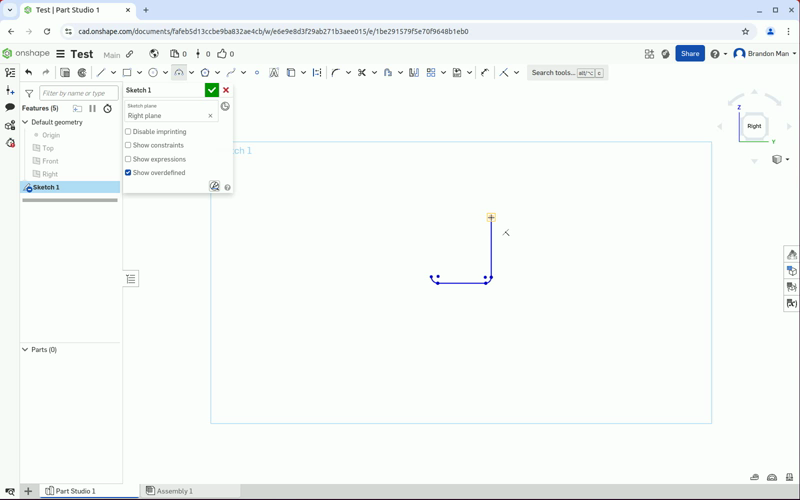
key_down(shift)
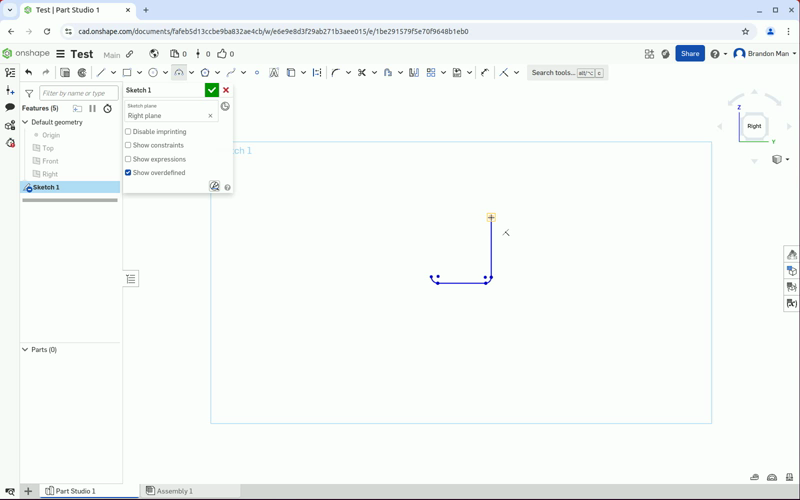
mouse_move(485, 210)
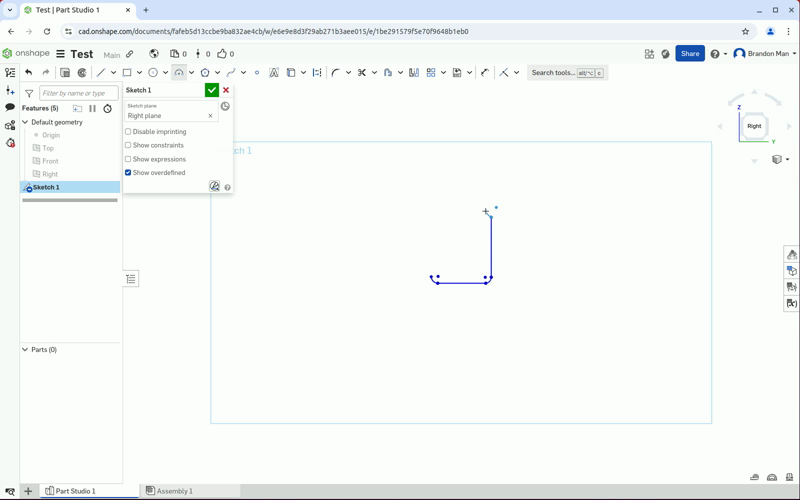
click(485, 210)
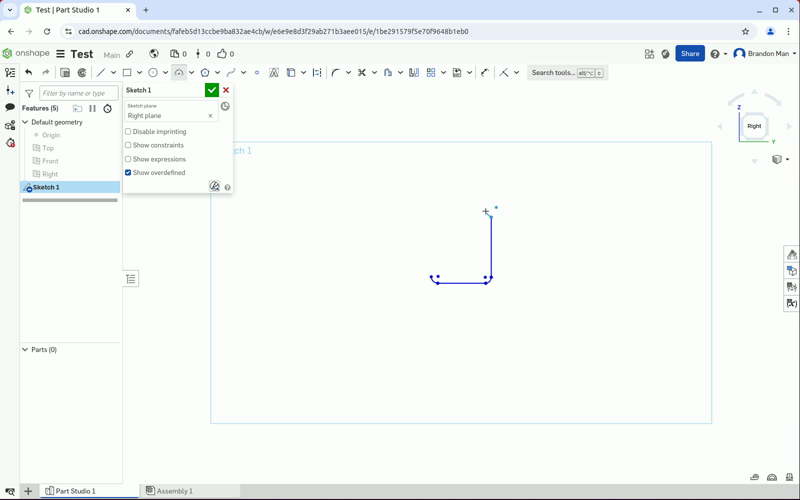
mouse_move(489, 213)
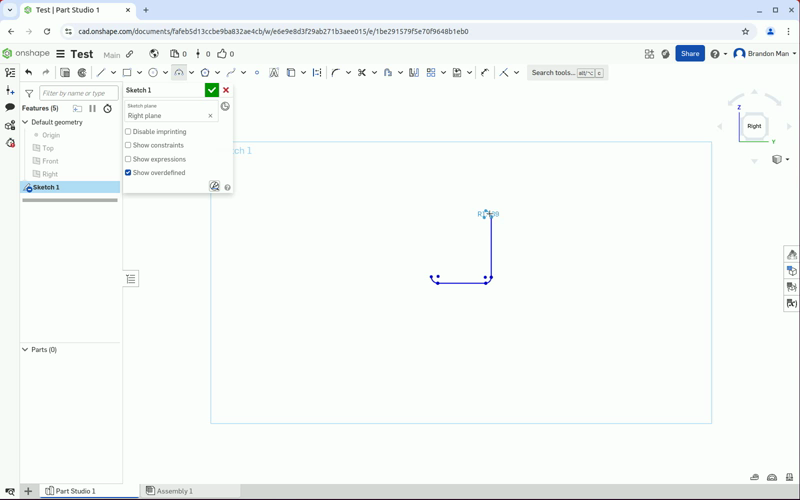
scroll(6)
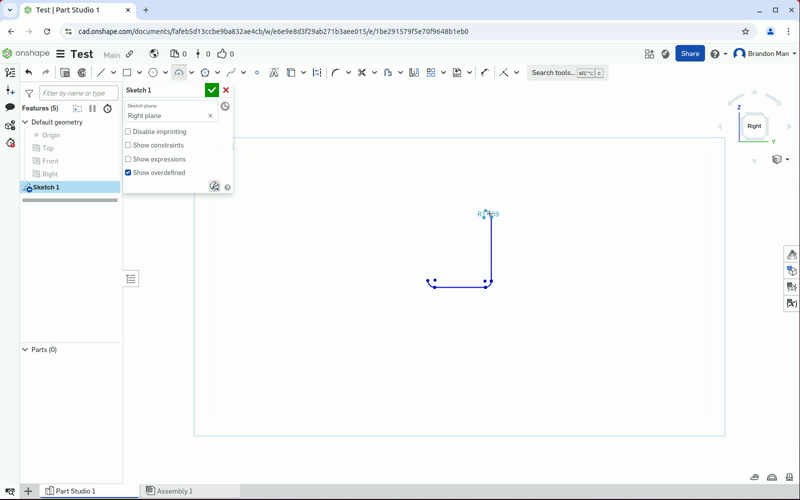
scroll(6)
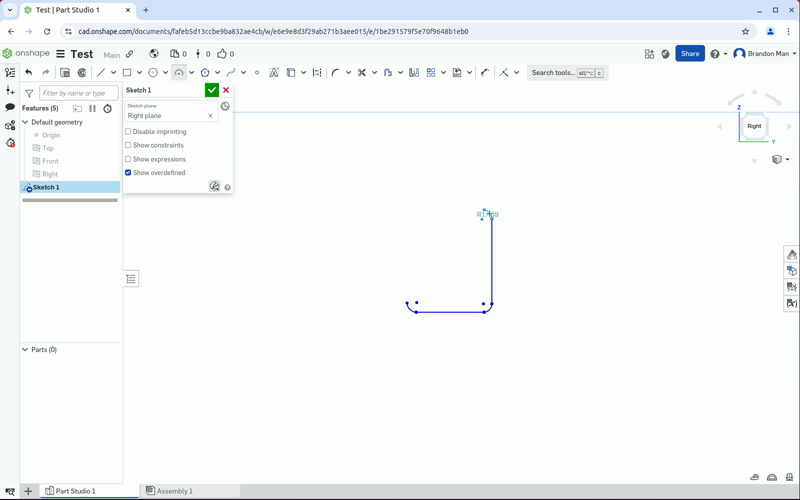
scroll(6)
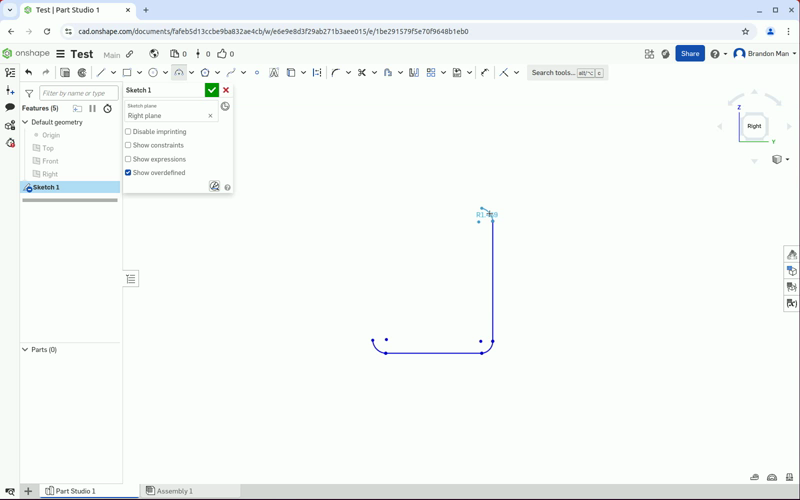
scroll(6)
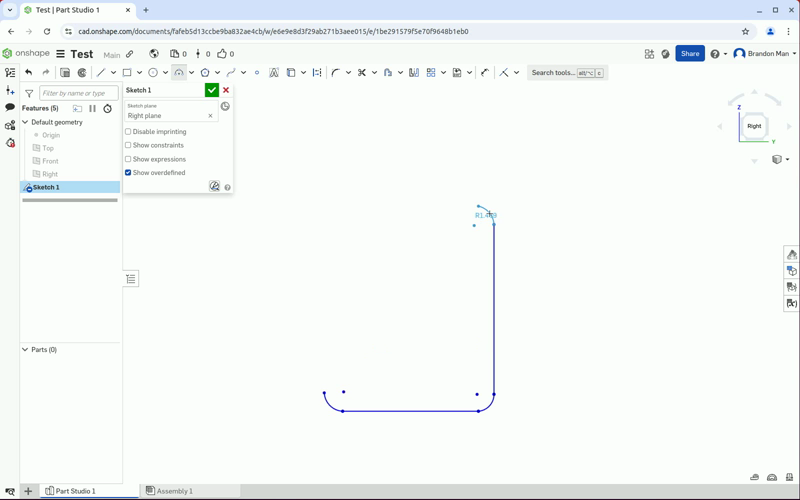
scroll(6)
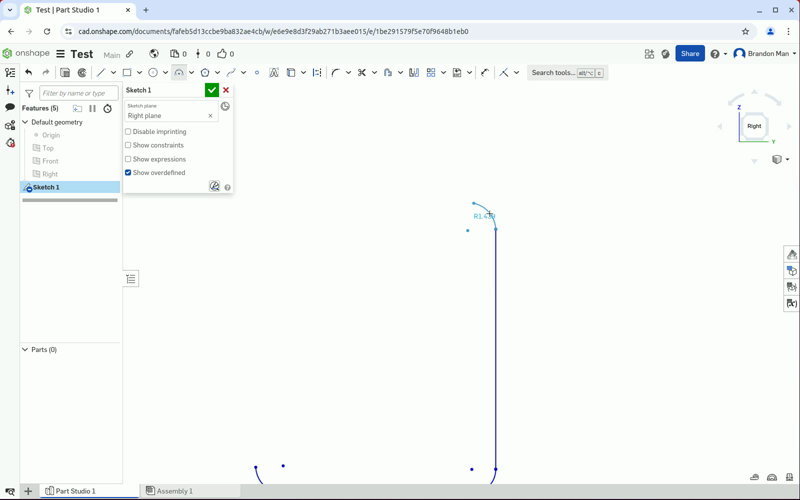
scroll(6)
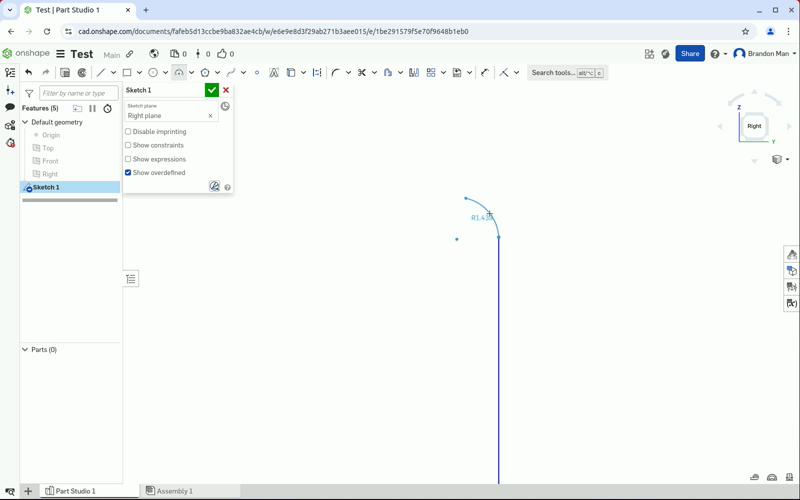
scroll(6)
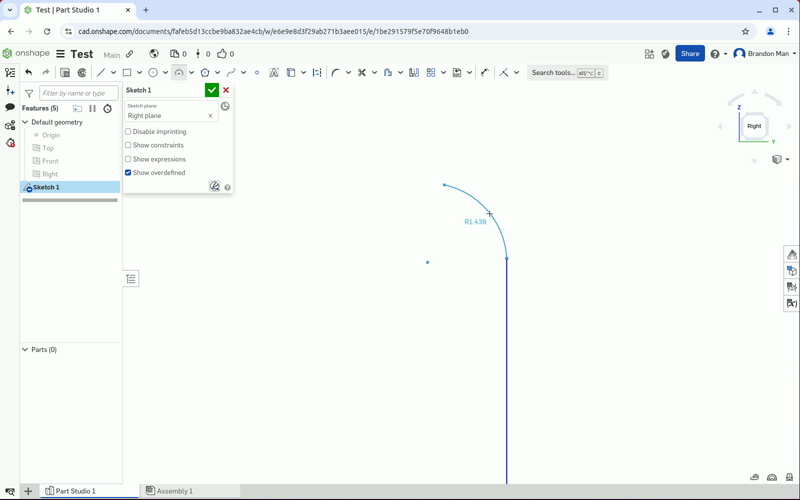
click(489, 213)
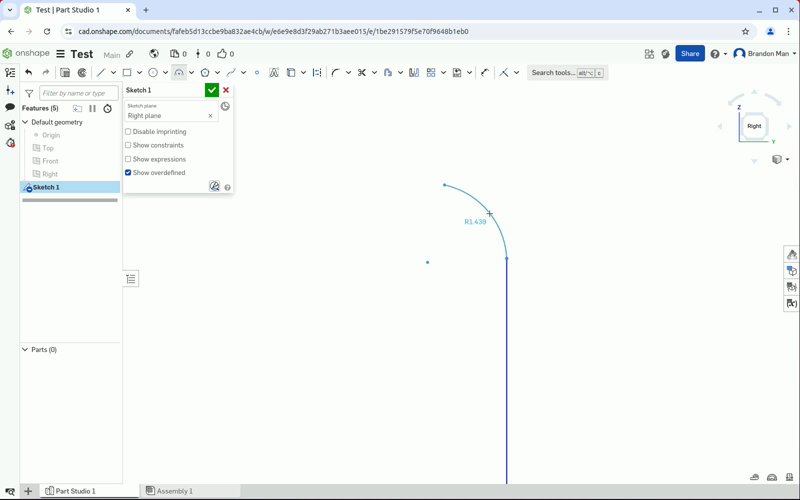
scroll(-6)
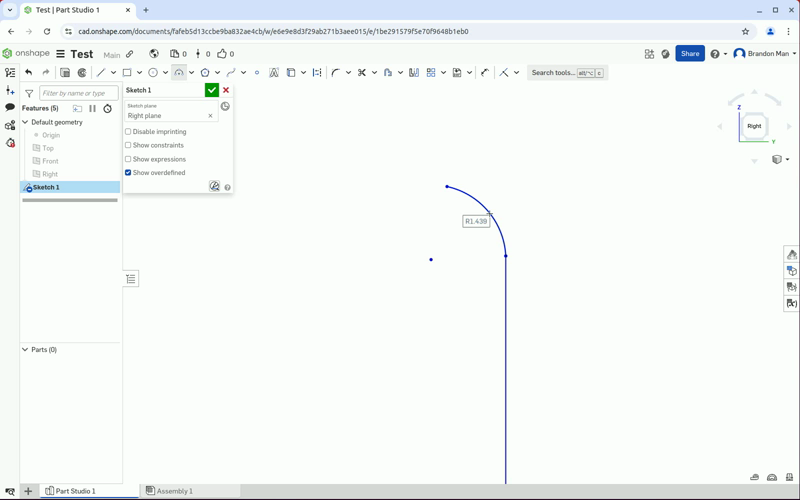
scroll(-6)
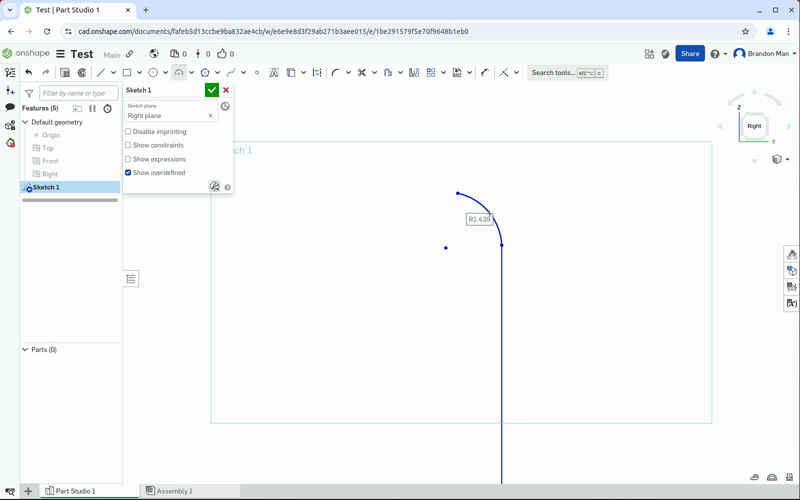
scroll(-6)
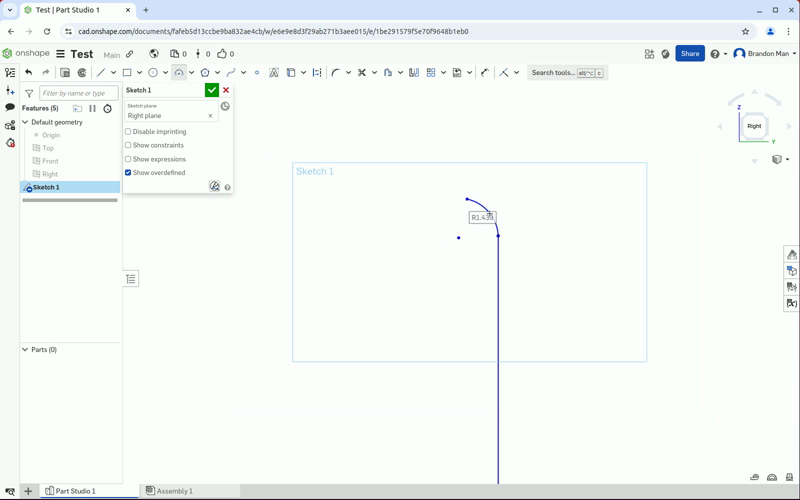
scroll(-6)
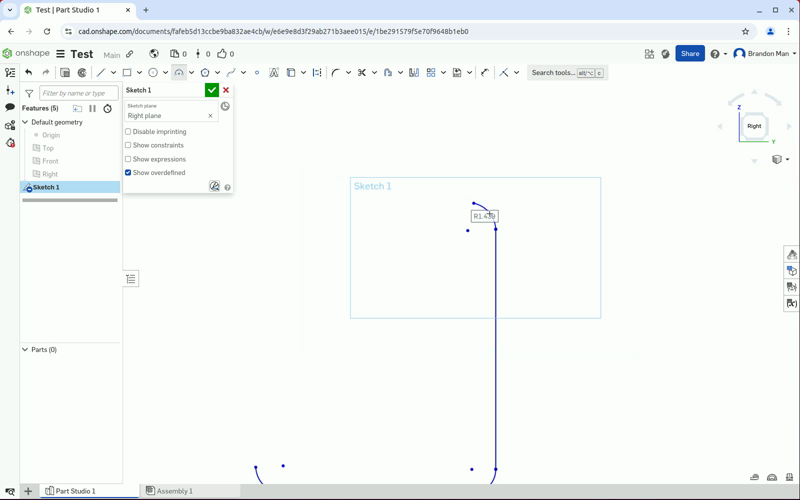
scroll(-6)
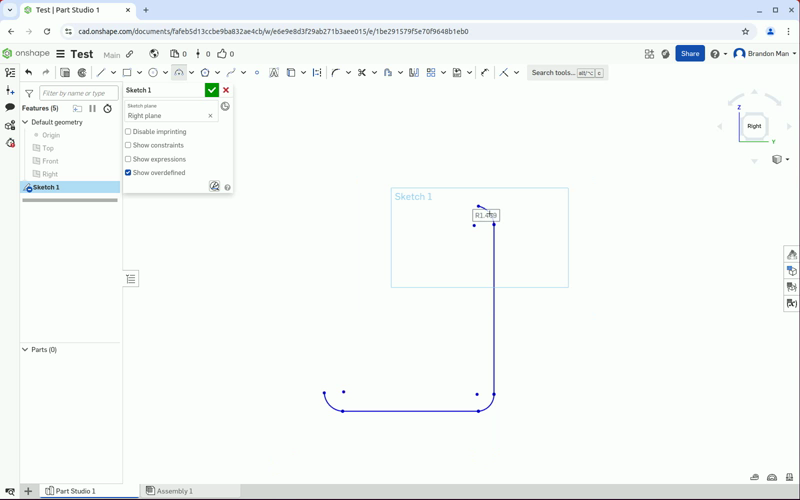
scroll(-6)
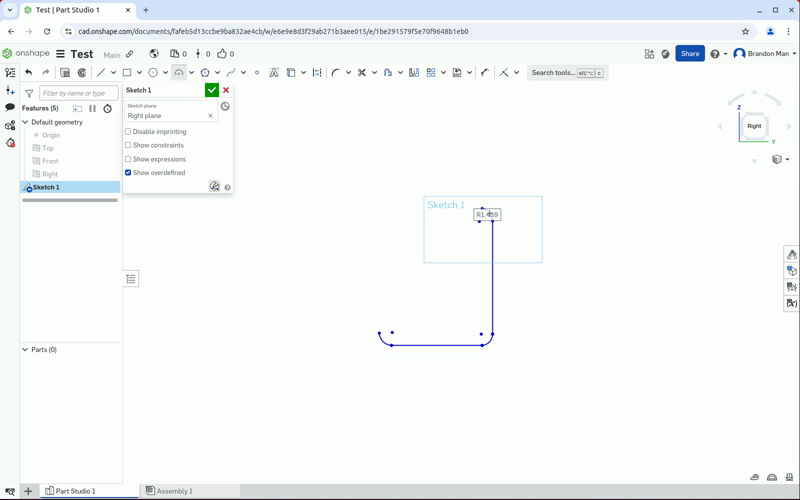
scroll(-6)
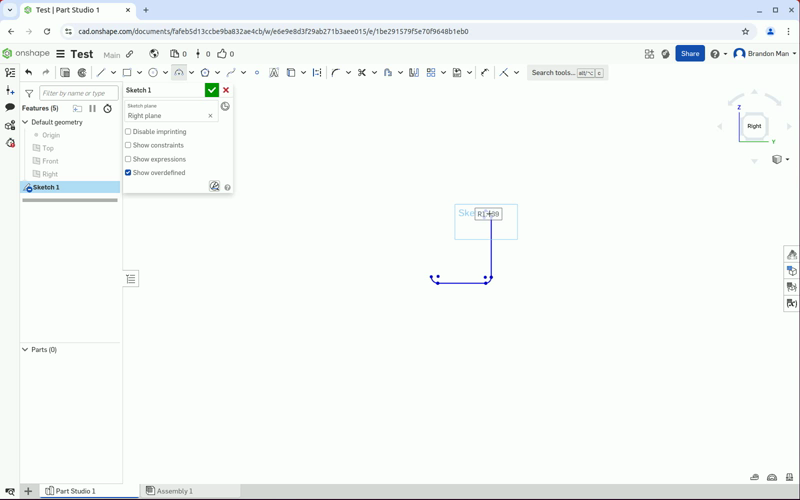
key_up(shift)
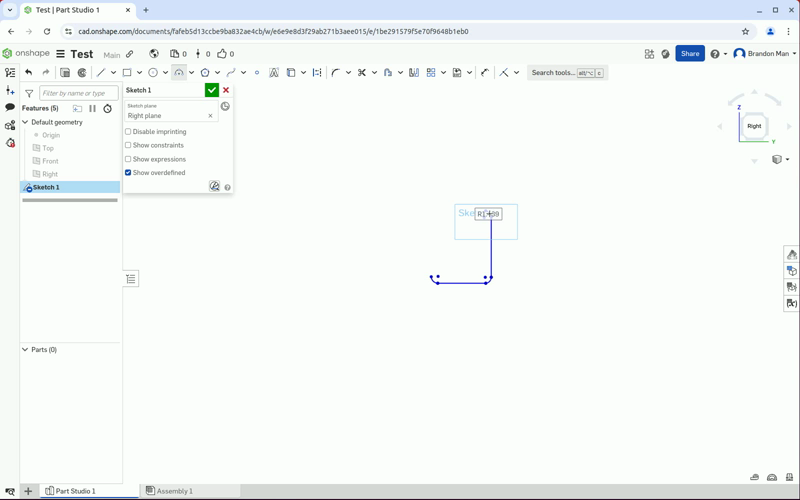
key(esc)
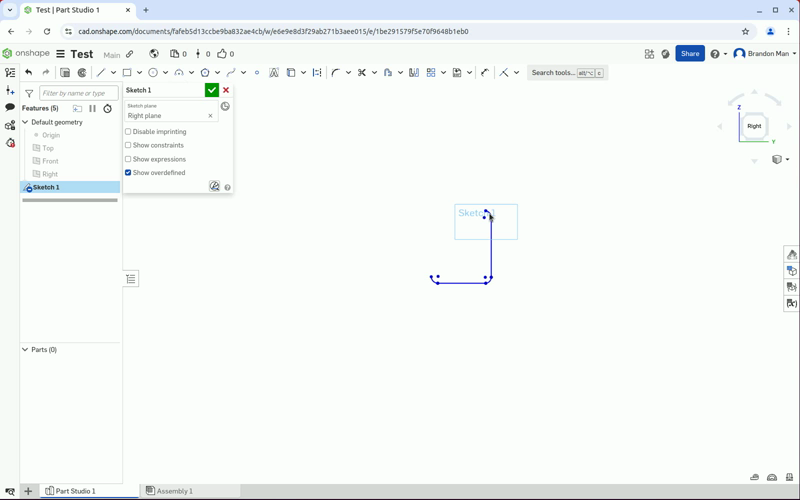
key(l)
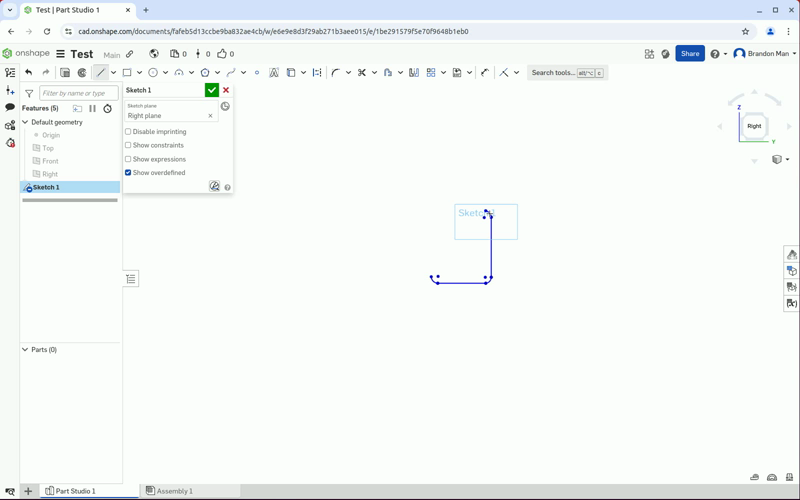
mouse_move(485, 210)
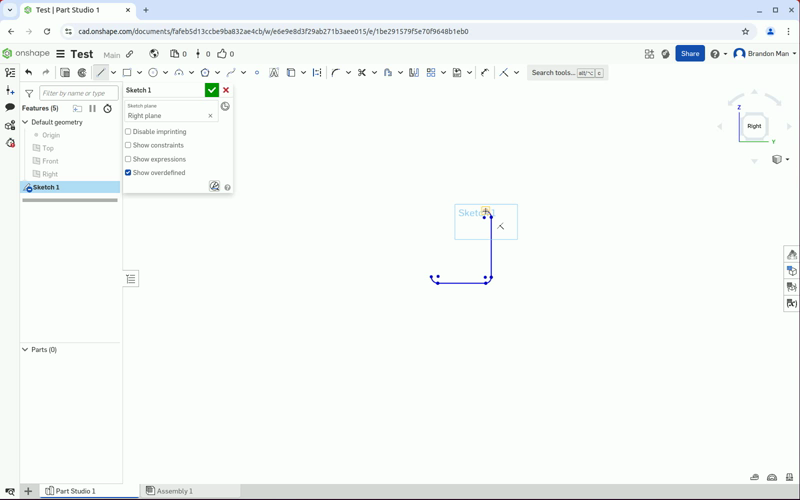
click(485, 210)
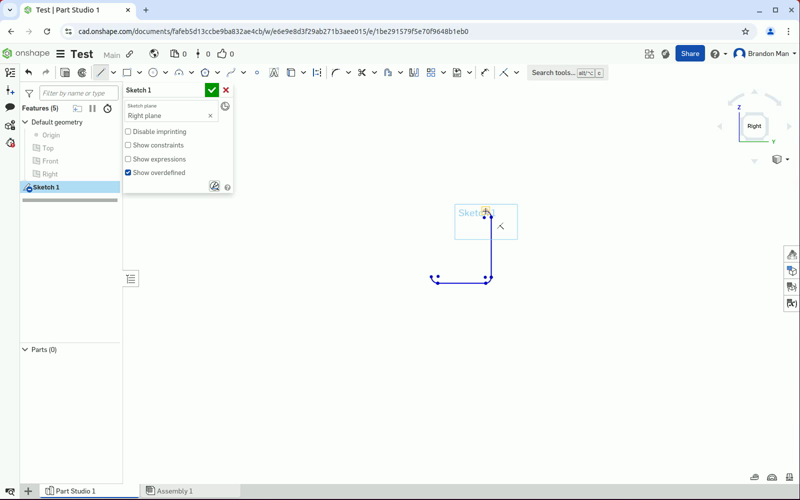
key_down(shift)
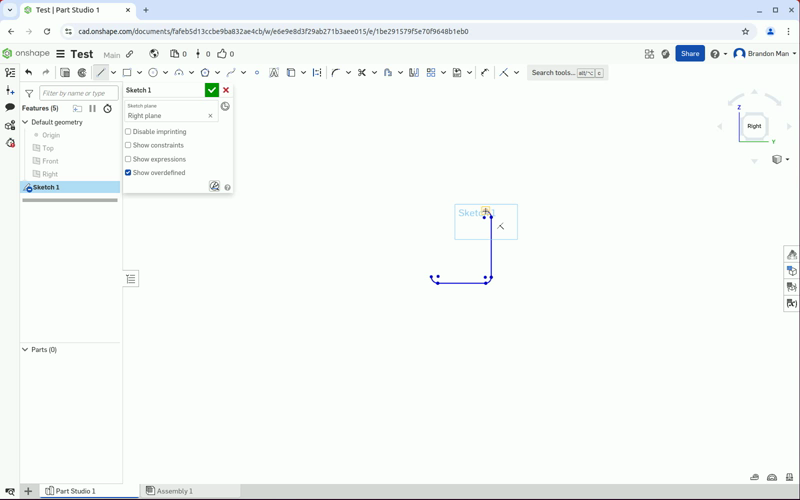
mouse_move(515, 210)
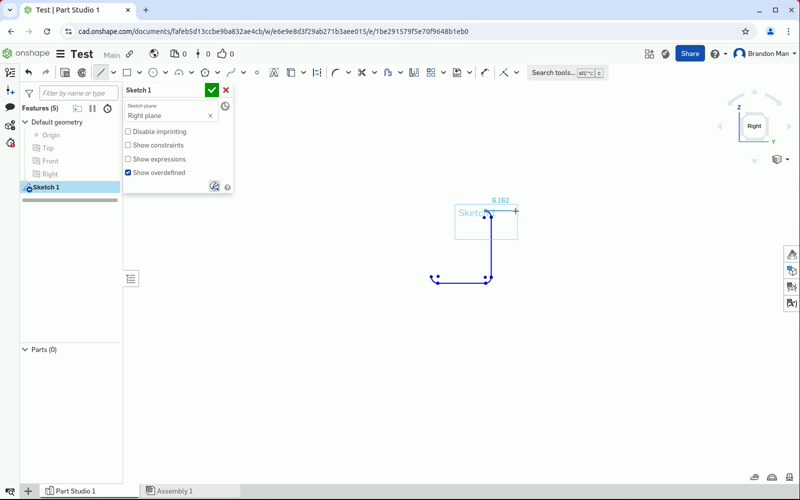
mouse_move(437, 210)
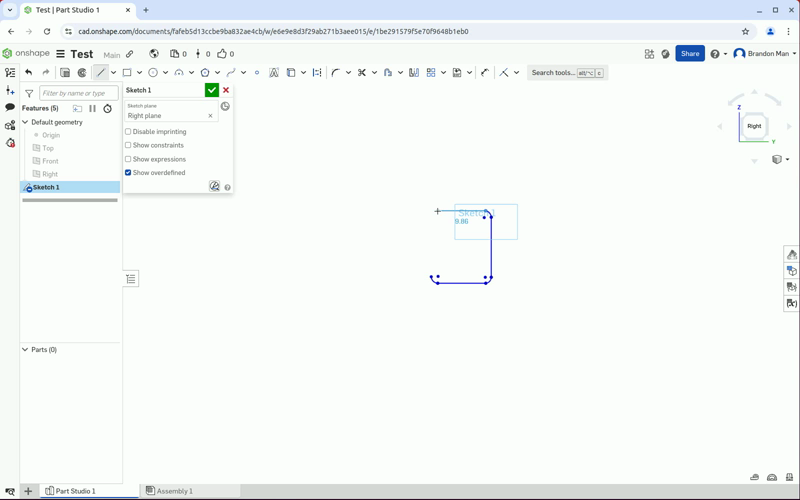
click(437, 210)
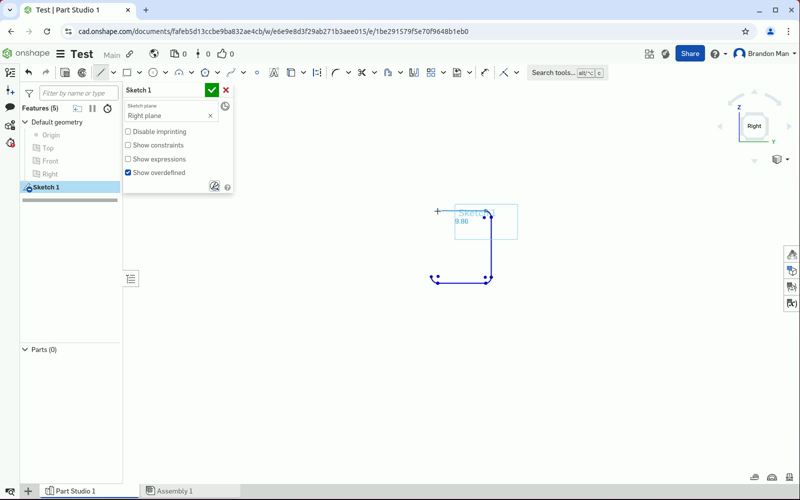
key_up(shift)
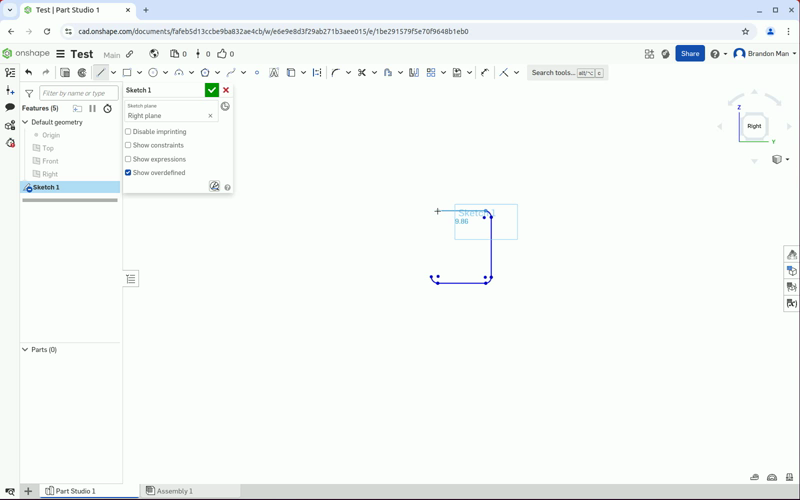
key(esc)
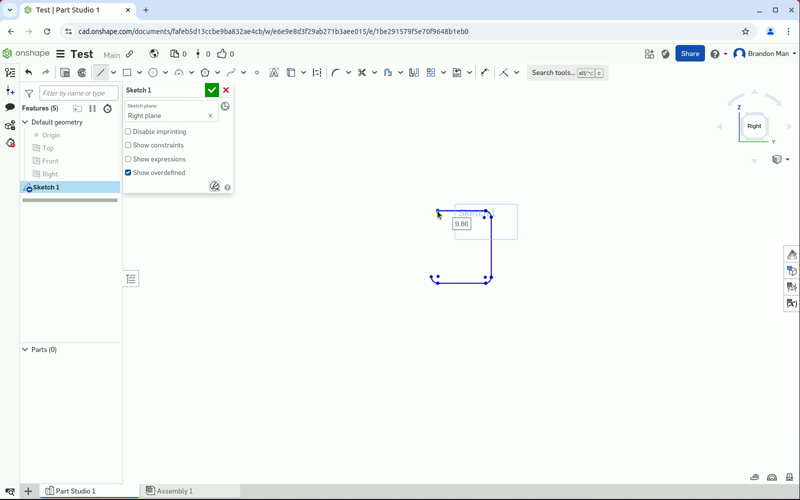
key(a)
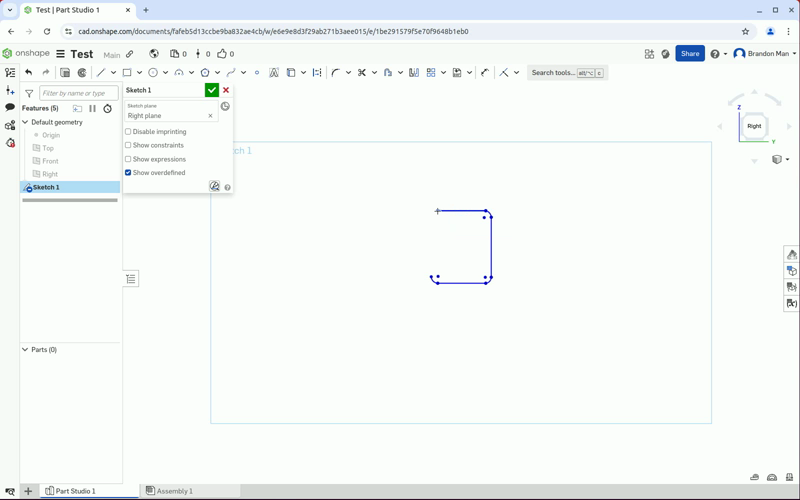
mouse_move(437, 210)
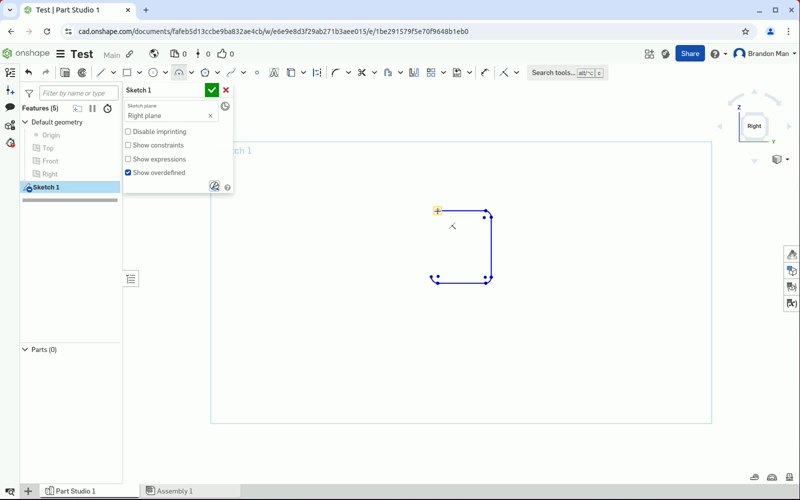
click(437, 210)
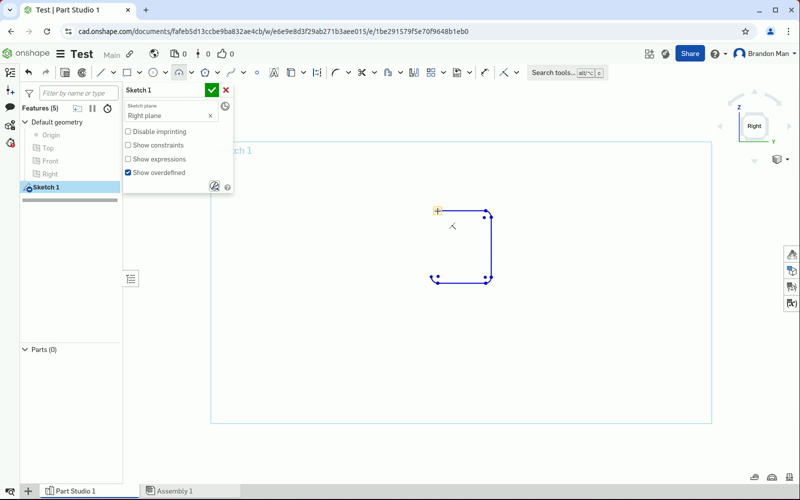
key_down(shift)
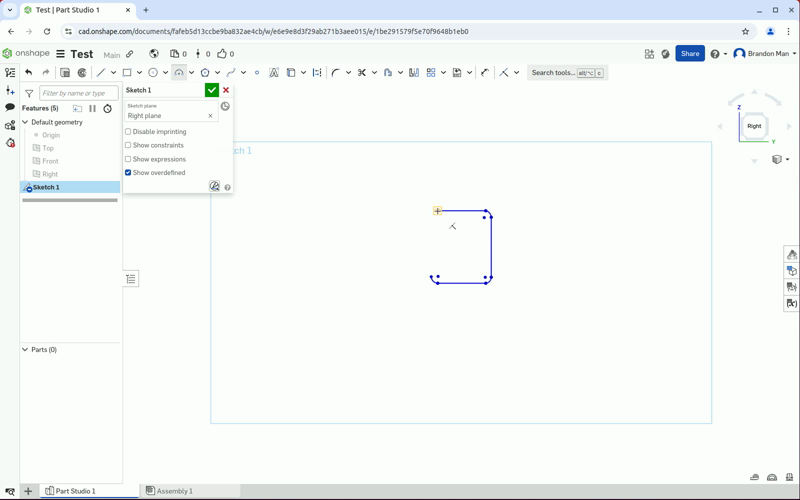
mouse_move(431, 217)
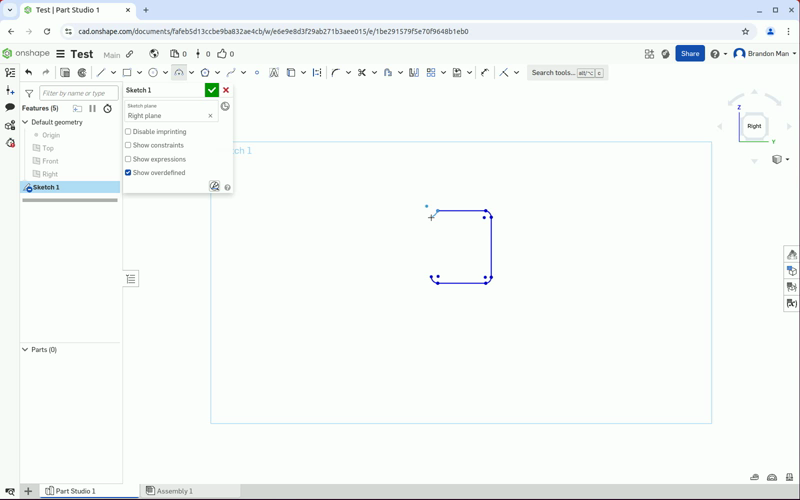
click(431, 217)
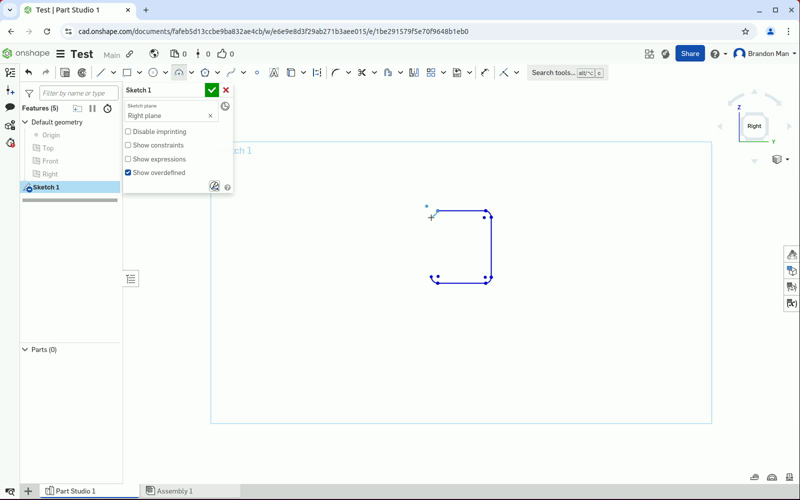
mouse_move(433, 212)
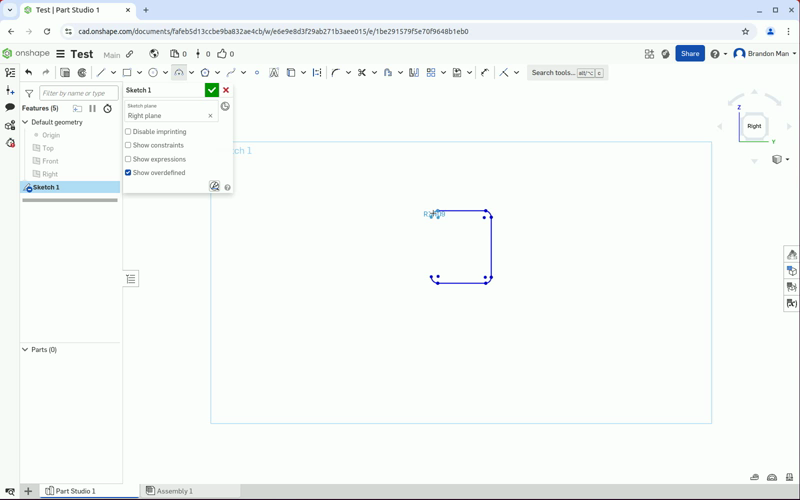
click(433, 212)
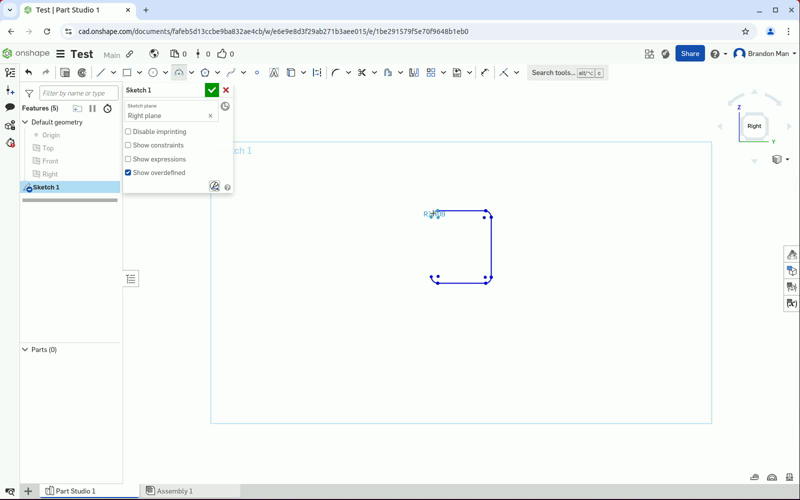
key_up(shift)
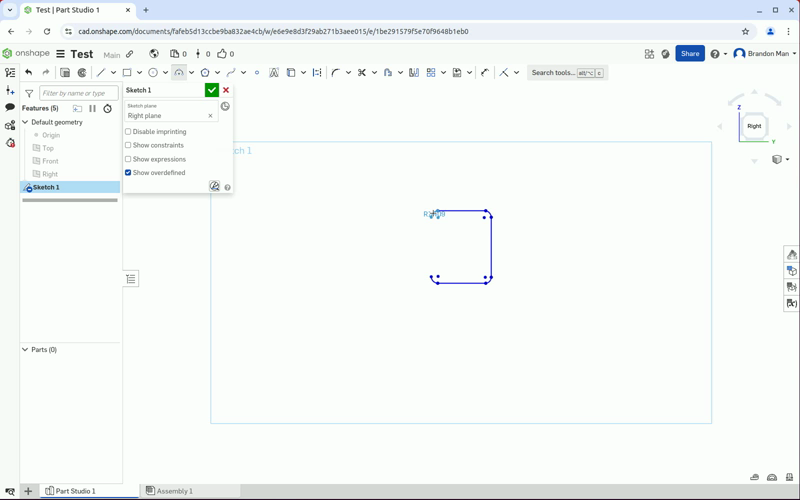
key(esc)
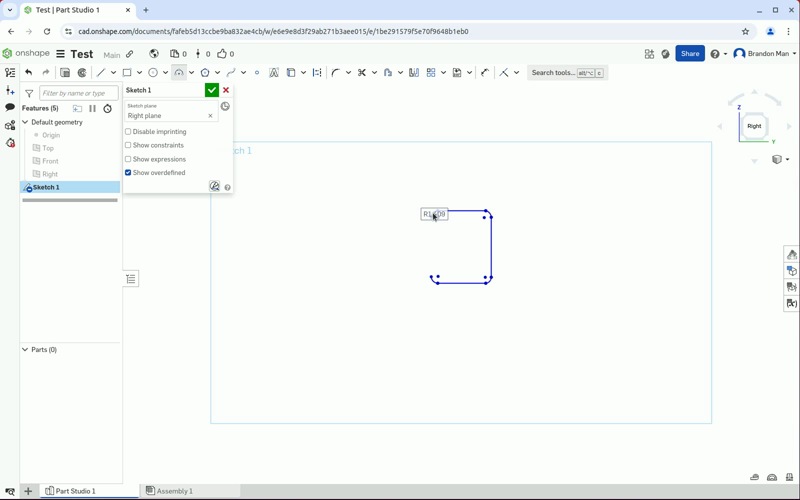
key(l)
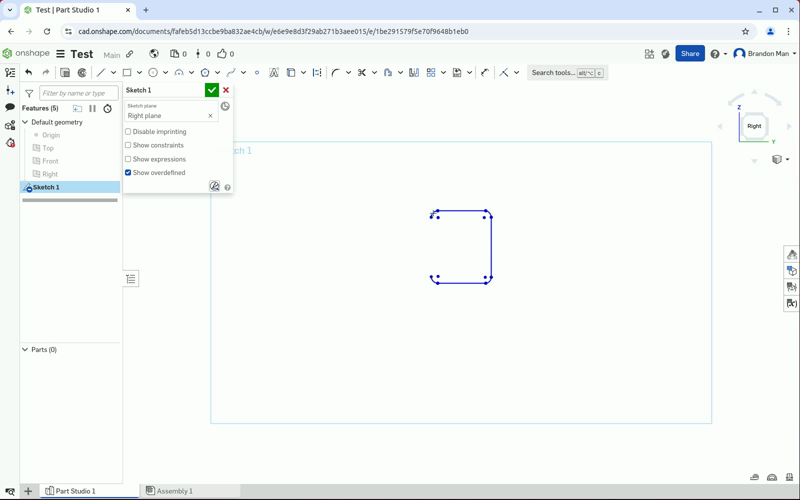
mouse_move(431, 217)
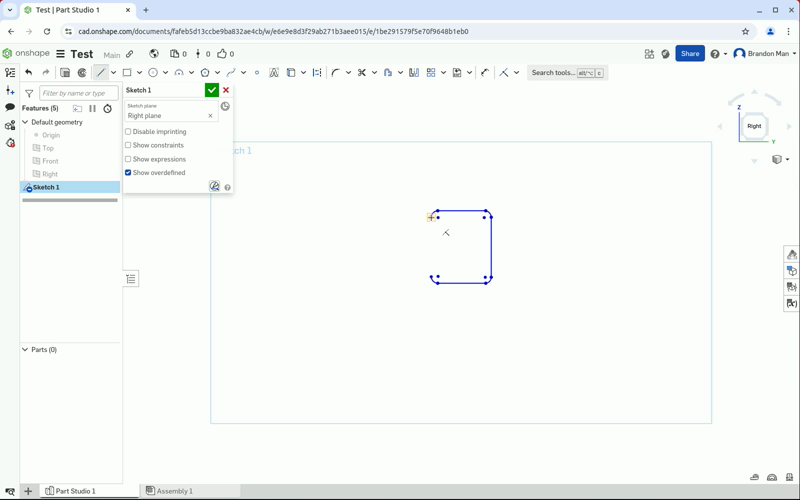
click(431, 217)
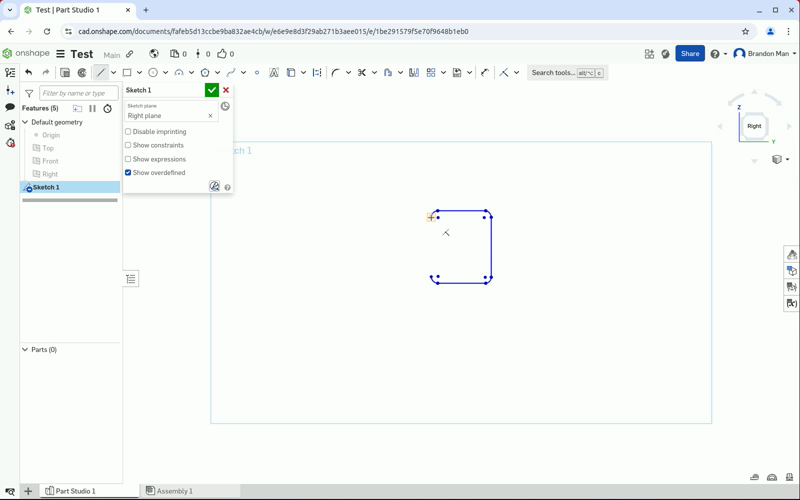
mouse_move(461, 217)
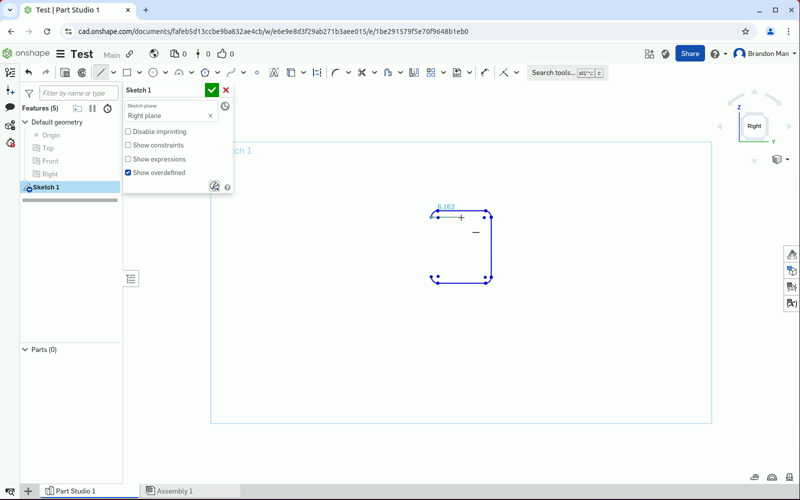
key_down(shift)
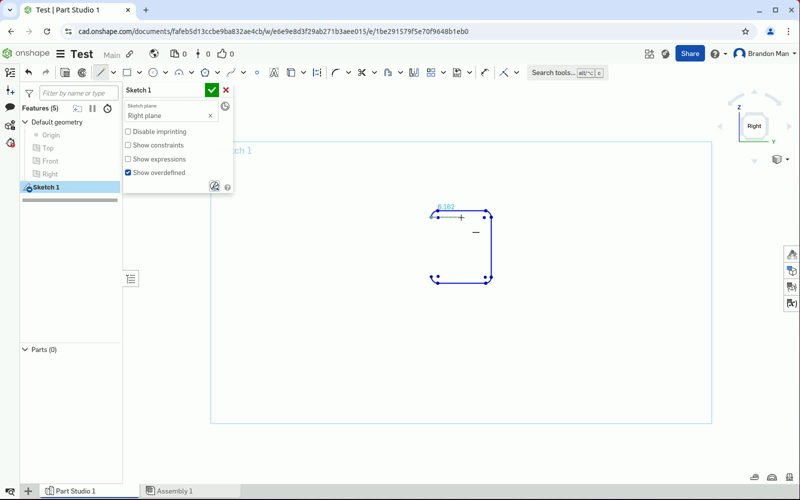
mouse_move(431, 276)
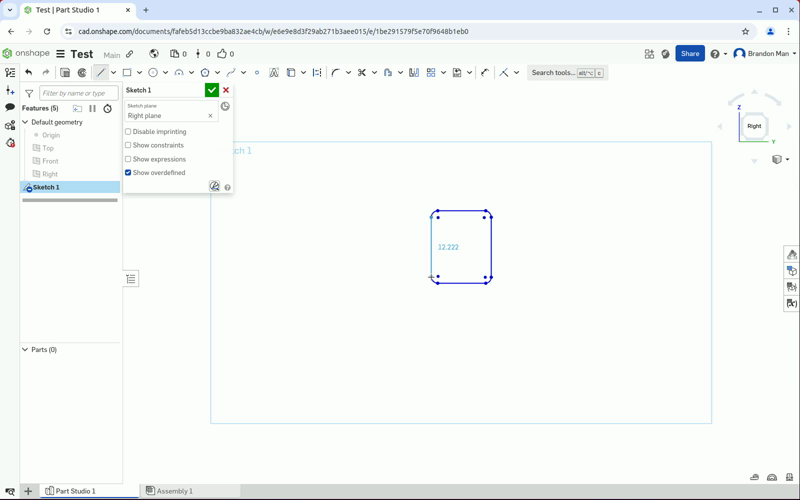
key_up(shift)
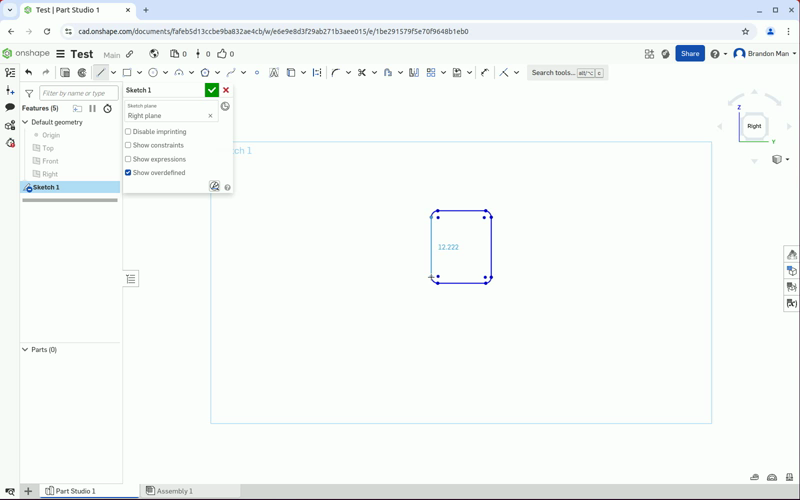
click(431, 276)
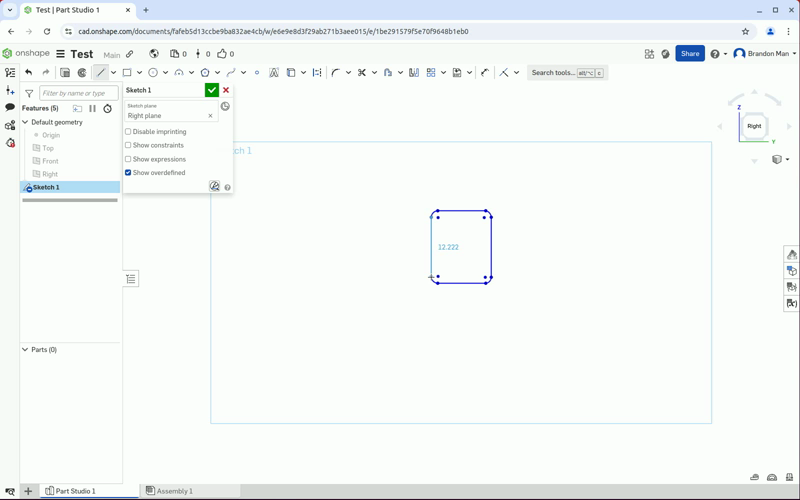
key(esc)
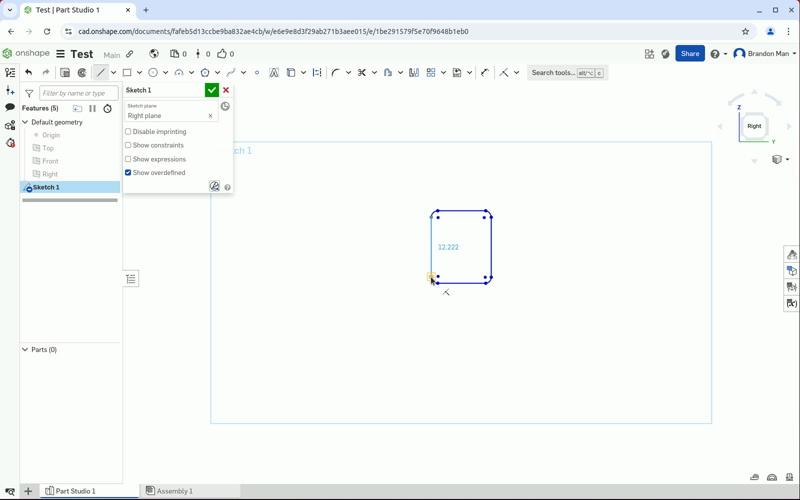
mouse_move(457, 220)
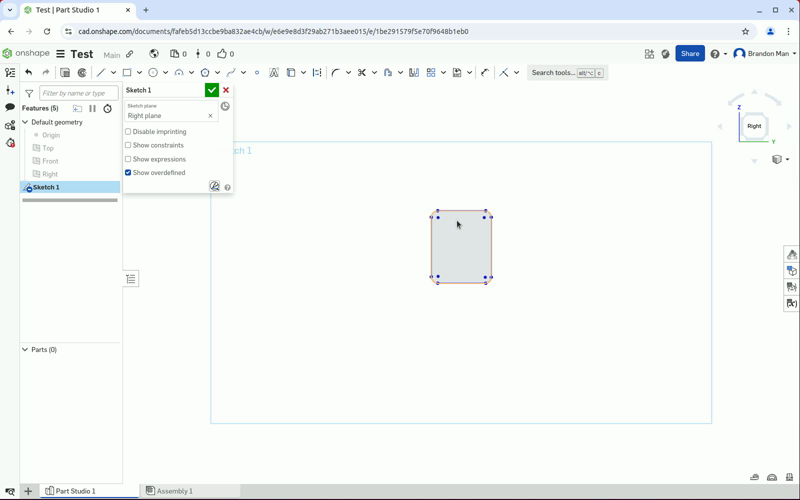
click(457, 220)
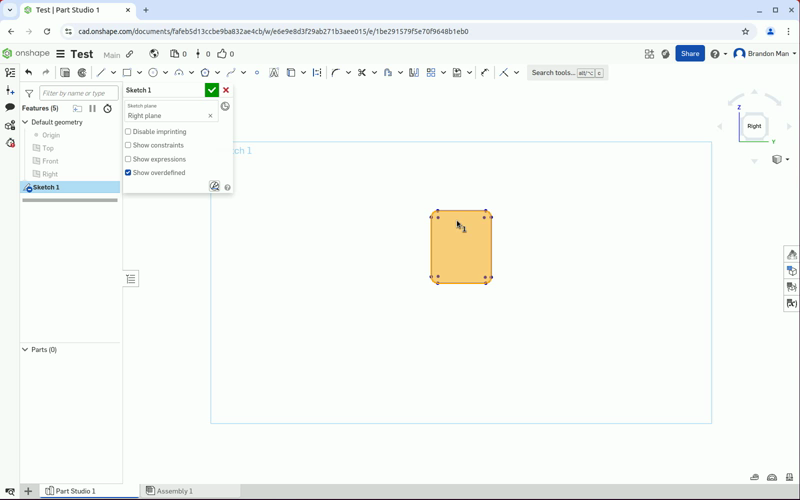
mouse_move(73, 352)
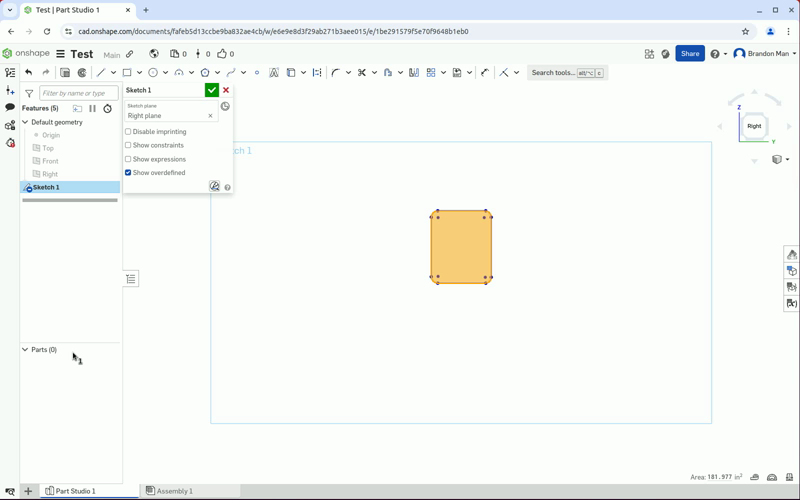
key(shift+y)
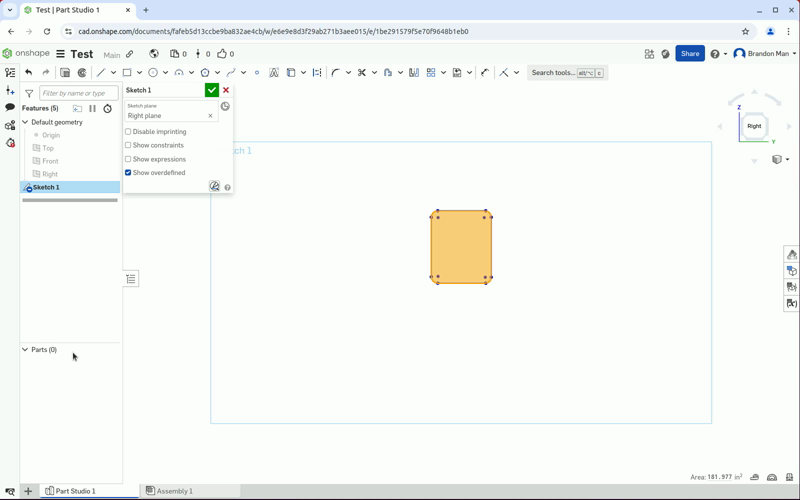
key(shift+e)
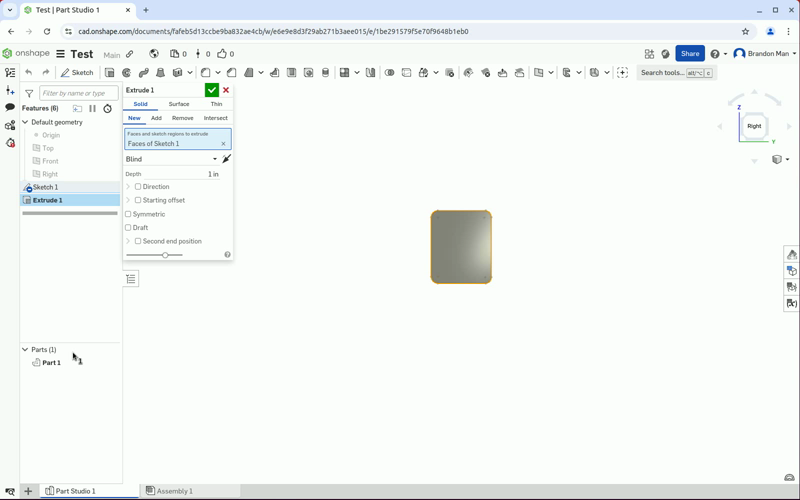
mouse_move(143, 106)
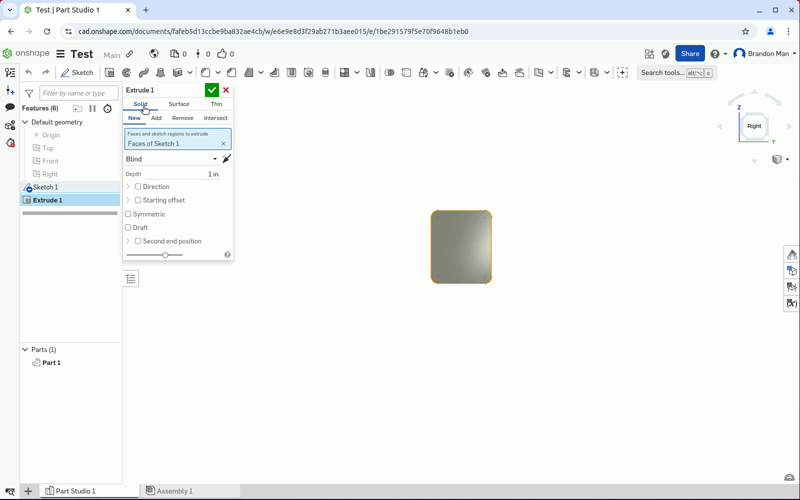
click(143, 106)
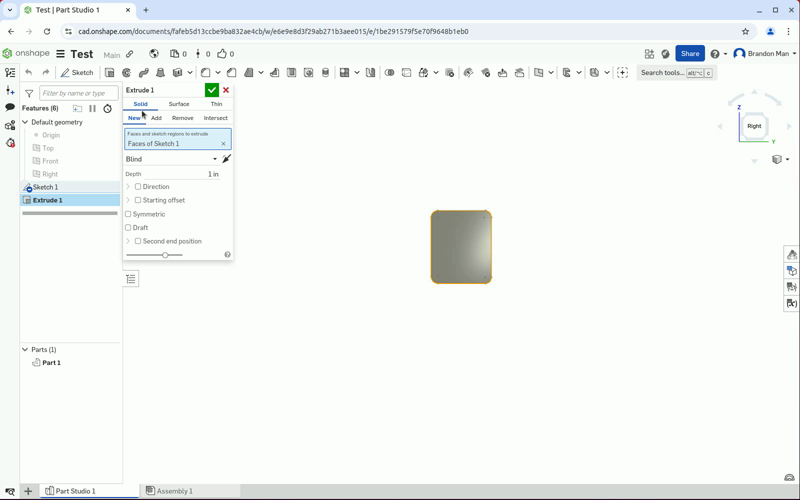
mouse_move(137, 120)
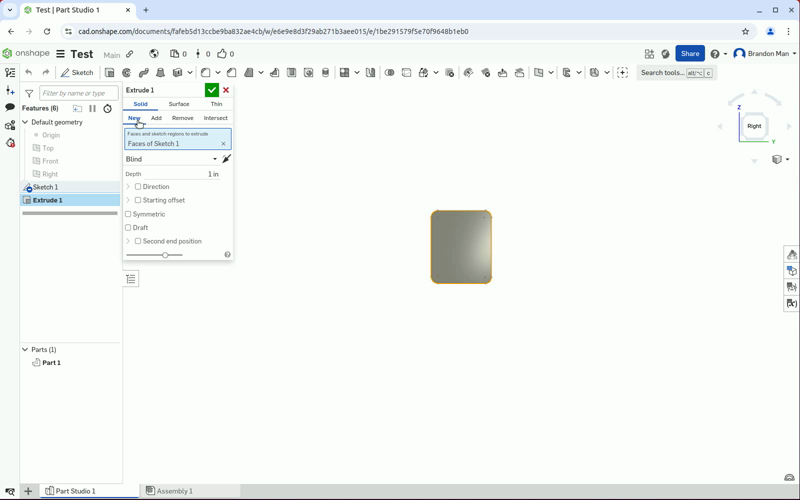
click(137, 120)
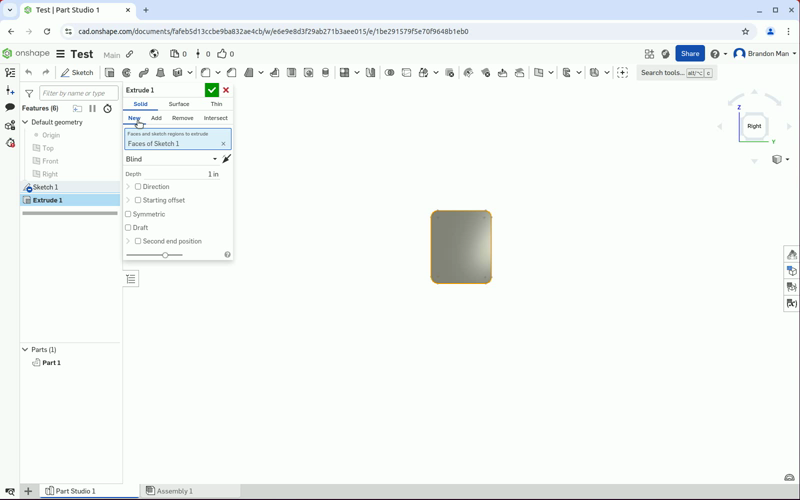
key(tab, 4)
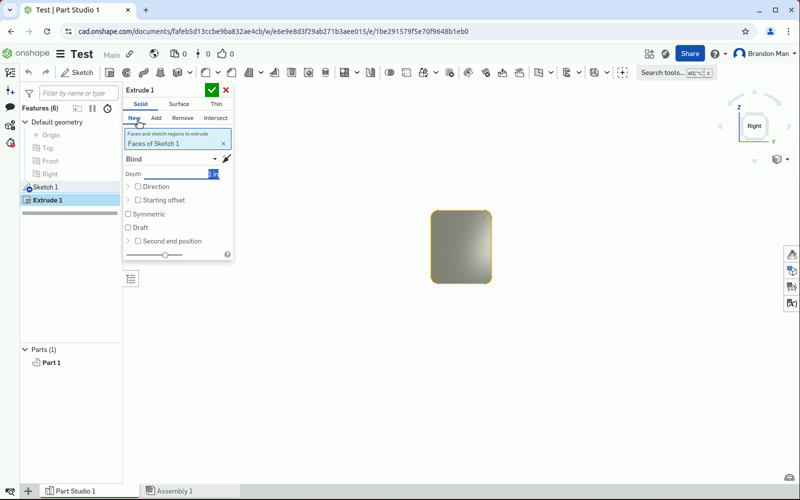
text(10.832)
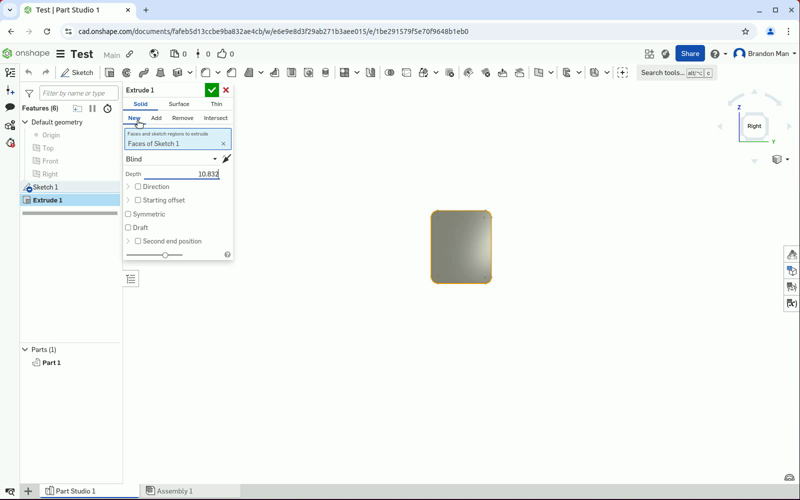
key(enter)
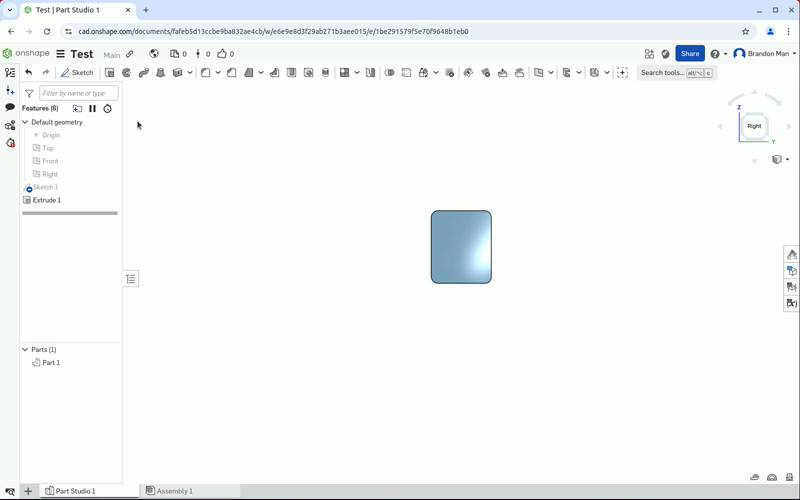
key(shift+h)
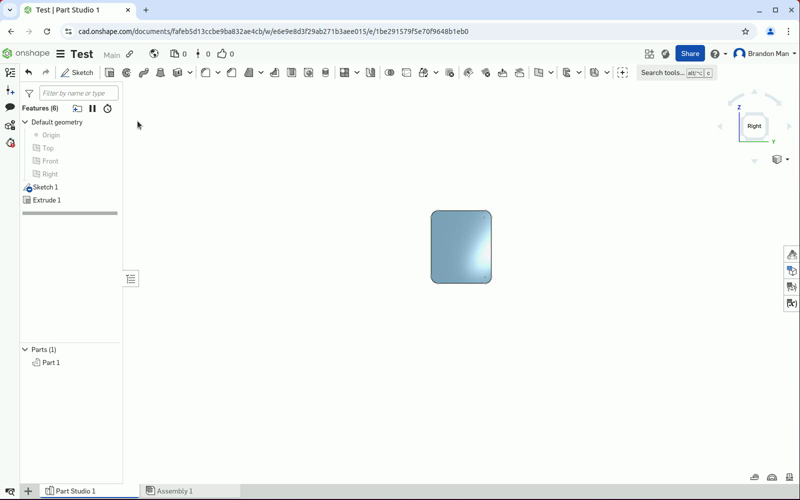
key(shift+h)
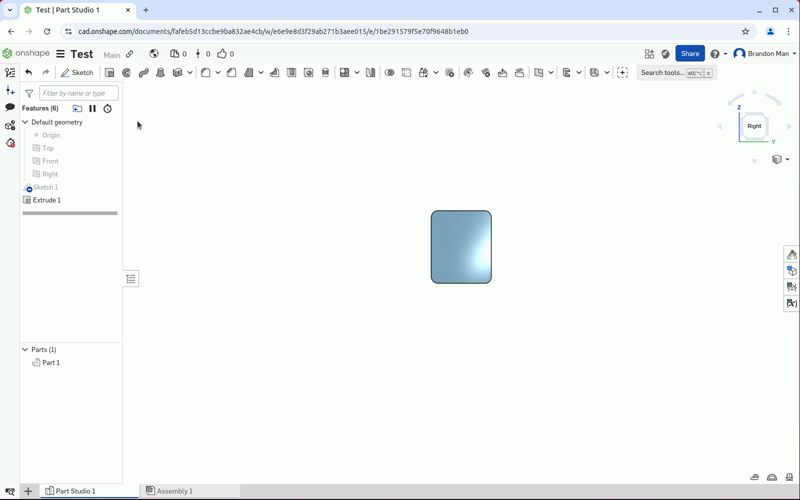
mouse_move(73, 189)
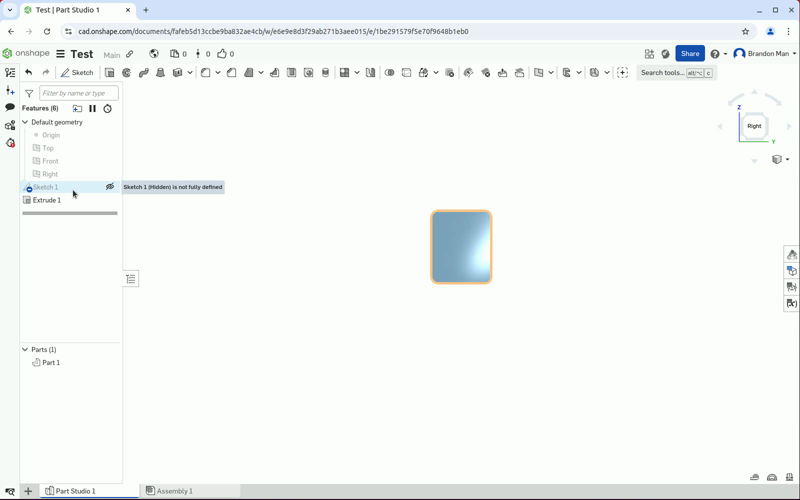
click(73, 189)
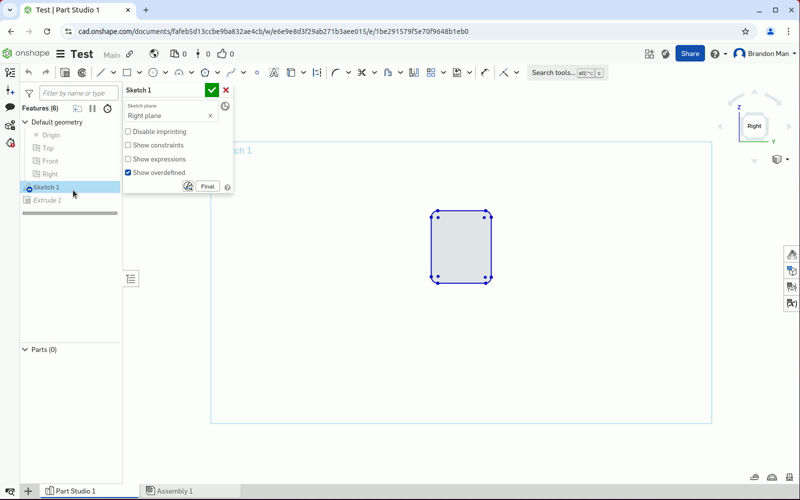
mouse_move(229, 92)
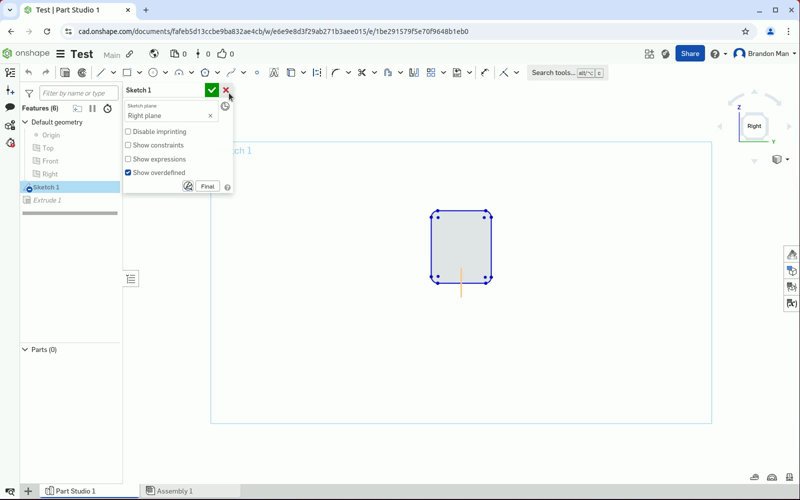
click(229, 92)
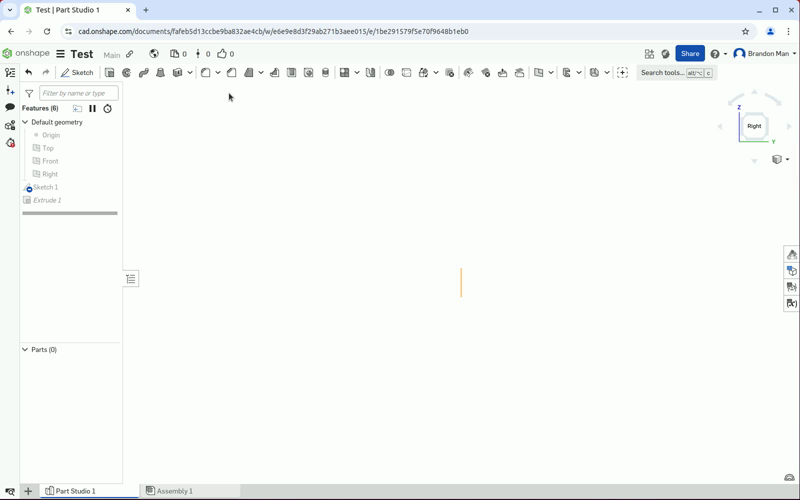
mouse_move(541, 75)
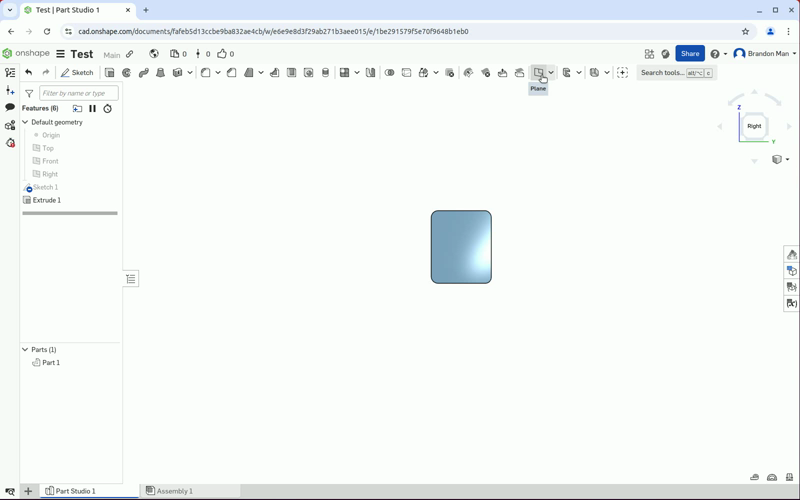
click(541, 75)
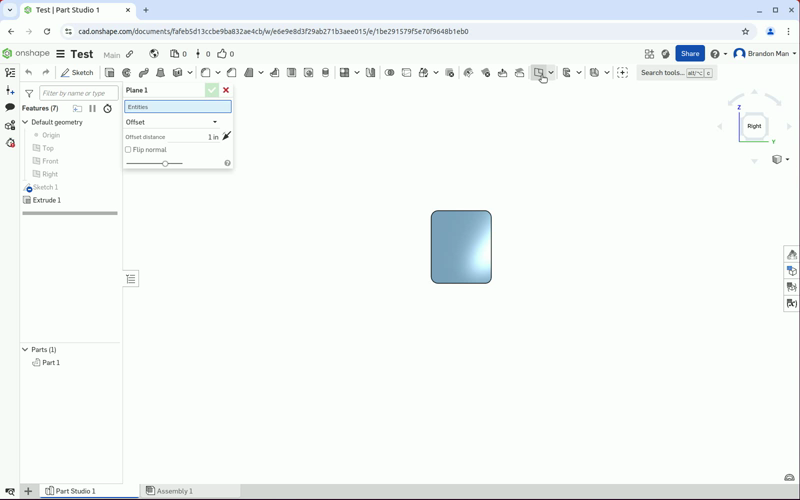
mouse_move(73, 176)
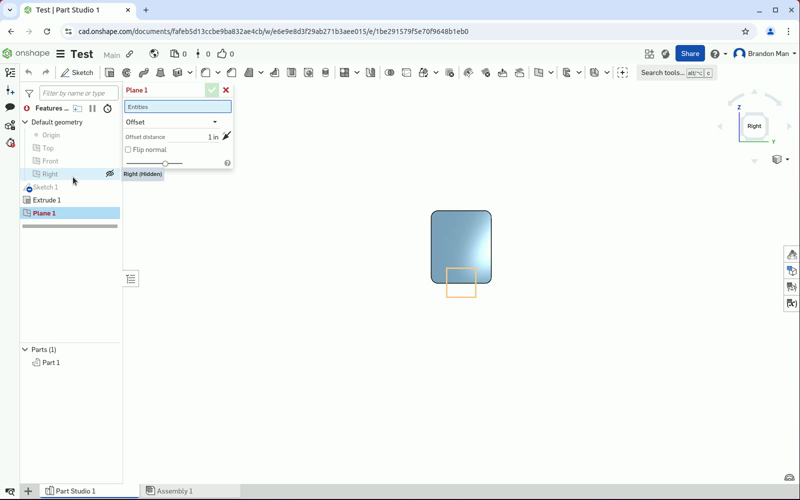
click(73, 176)
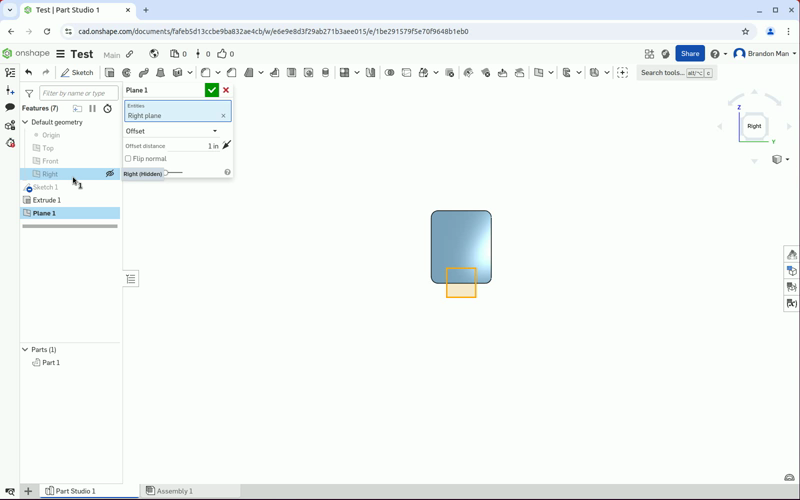
key(tab, 2)
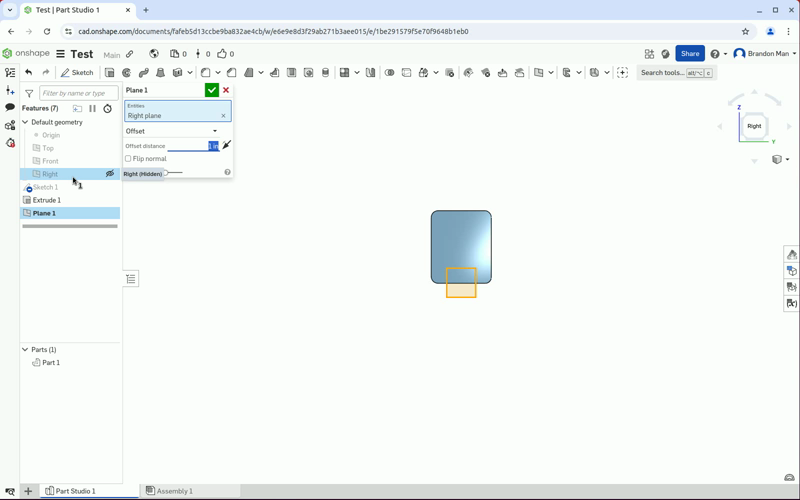
text(10.845)
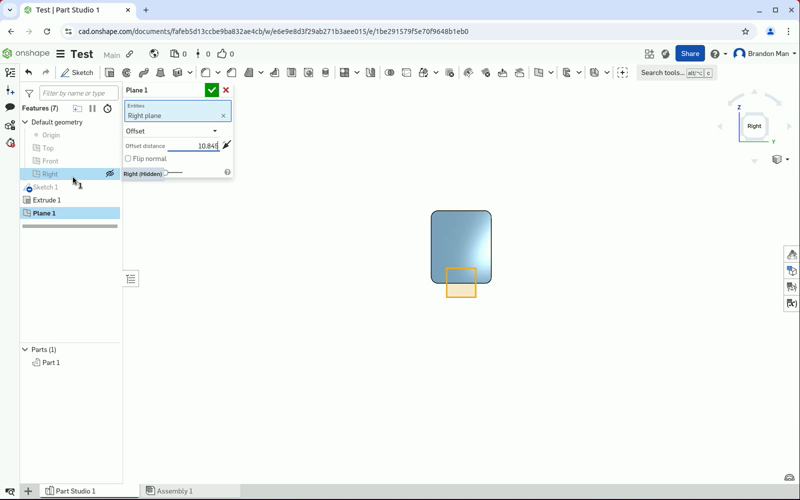
key(enter, 2)
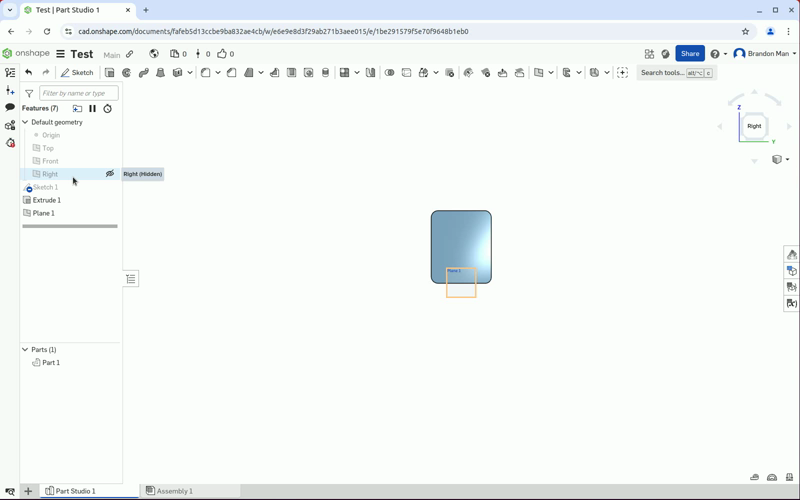
key(shift+s)
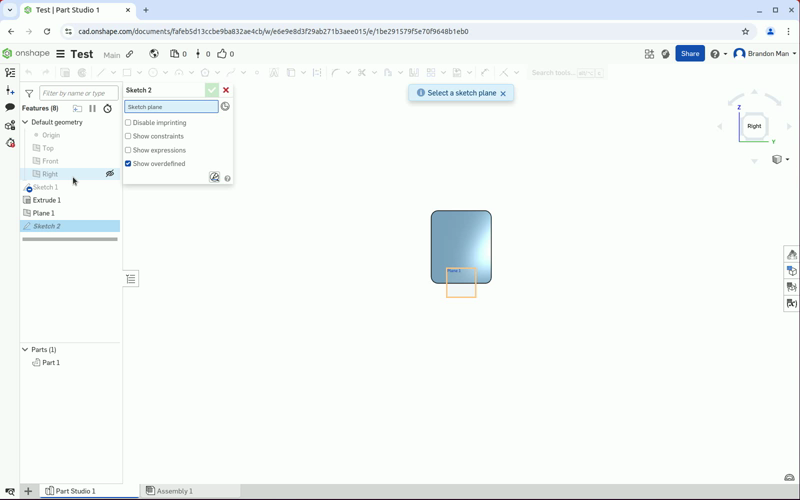
mouse_move(73, 215)
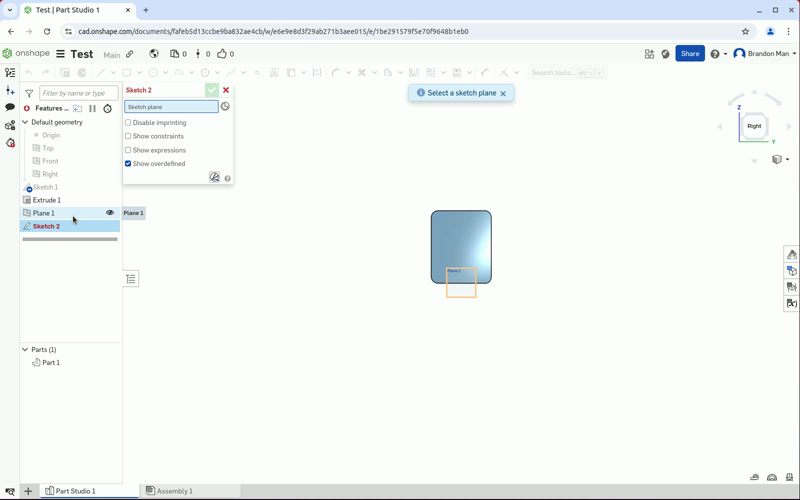
click(73, 215)
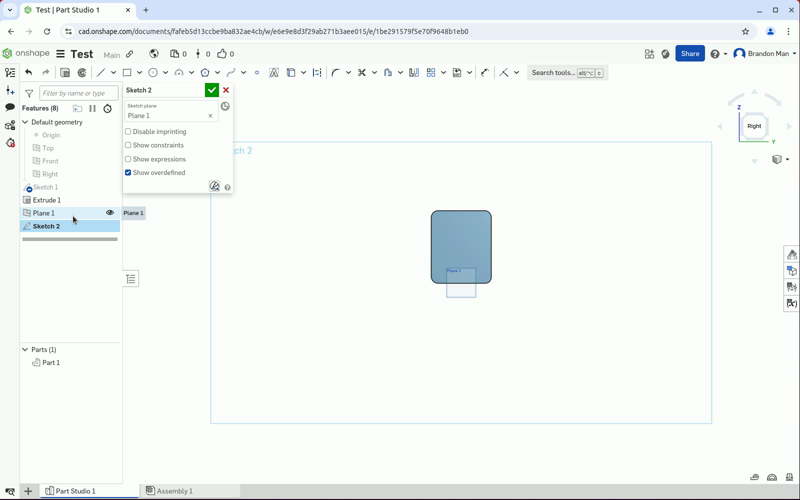
mouse_move(73, 352)
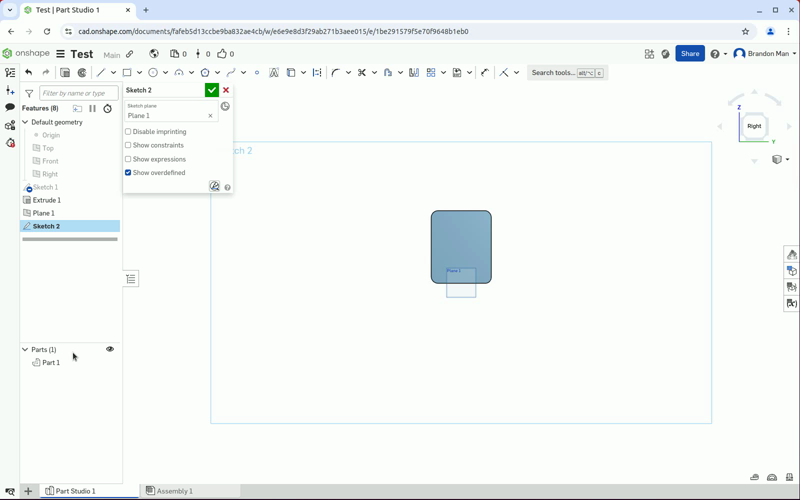
key(y)
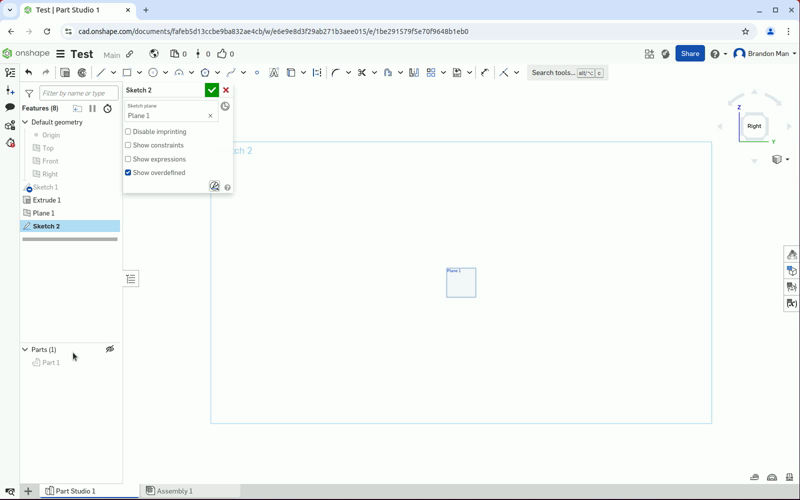
key(c)
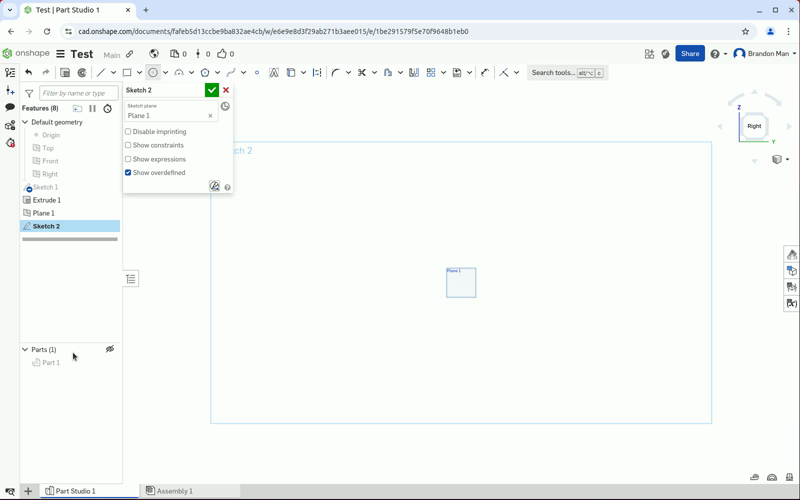
key_down(shift)
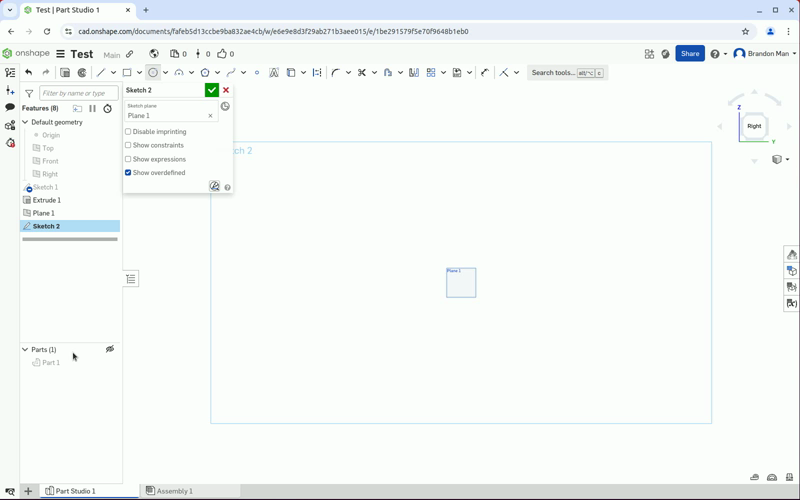
mouse_move(461, 247)
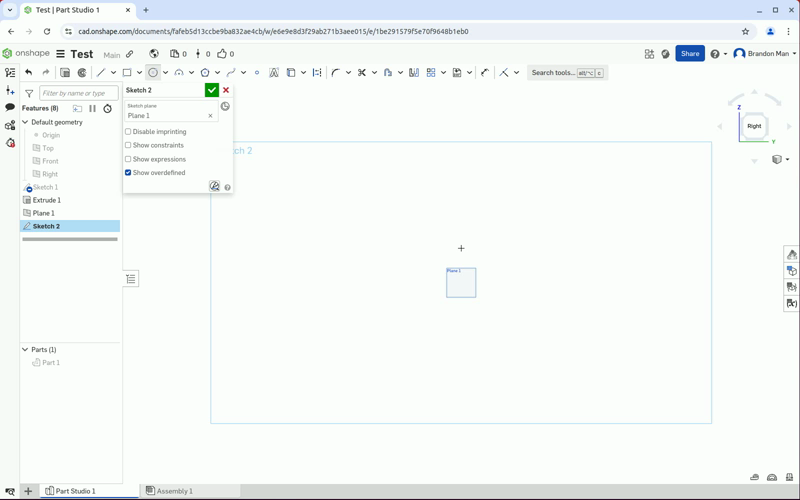
click(461, 247)
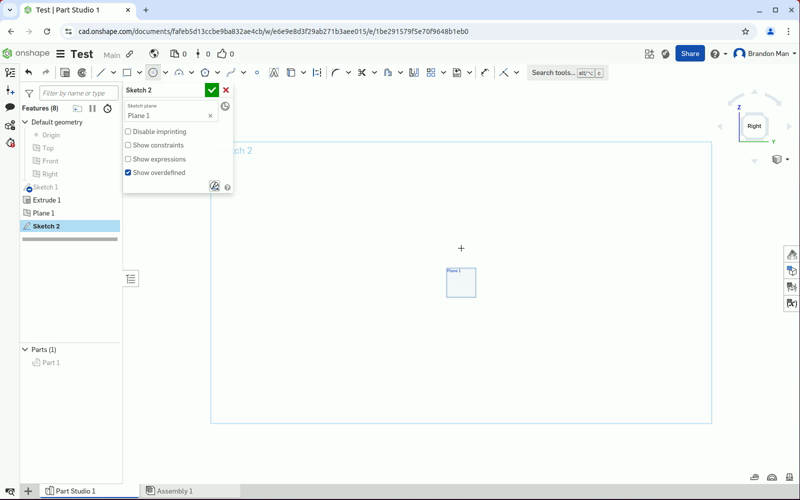
key_up(shift)
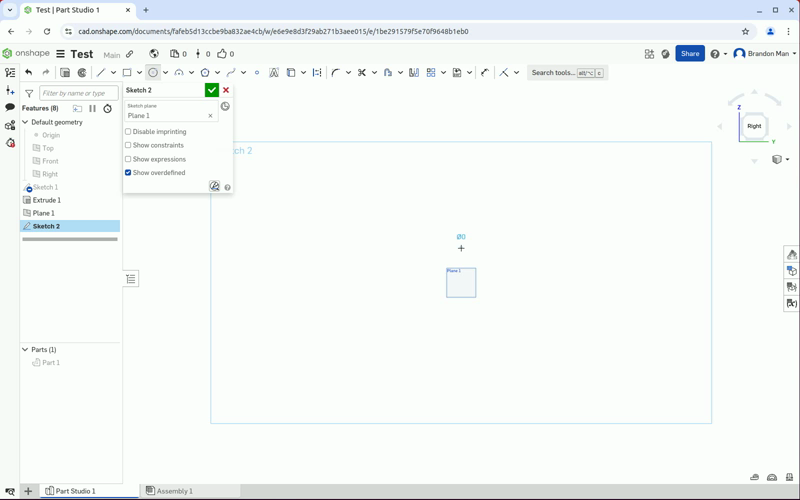
mouse_move(473, 247)
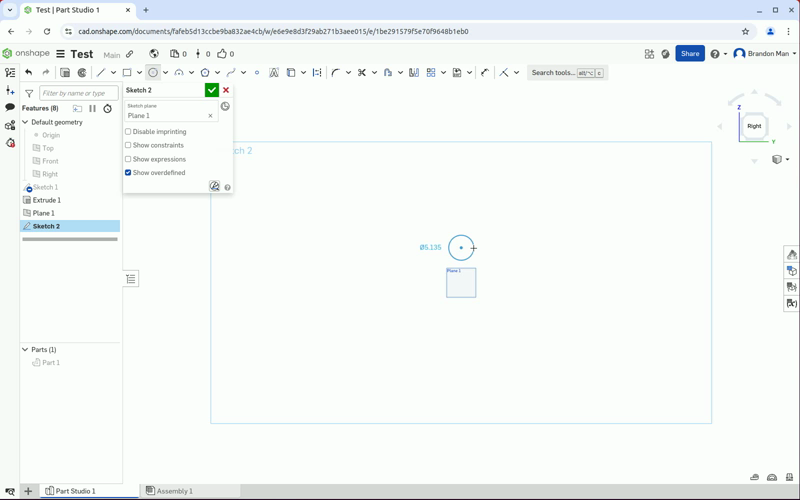
click(473, 247)
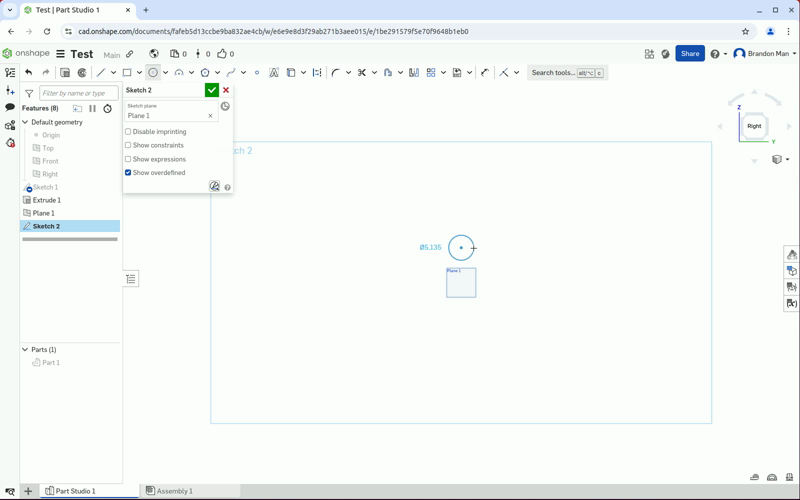
key(esc)
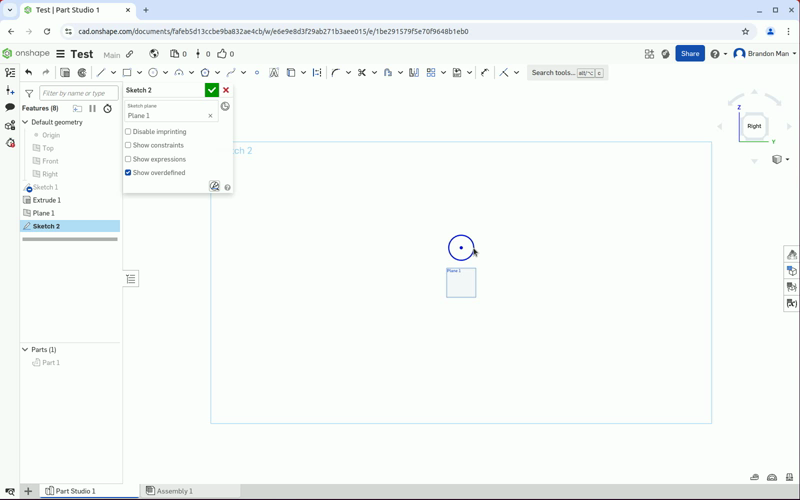
mouse_move(459, 257)
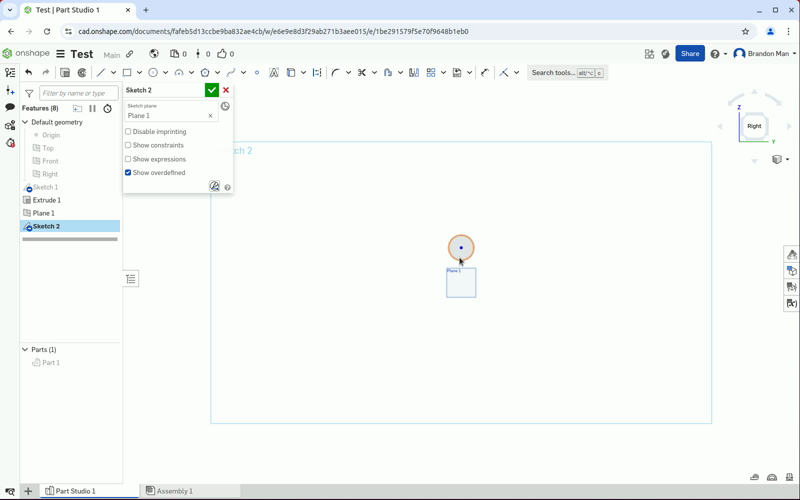
scroll(6)
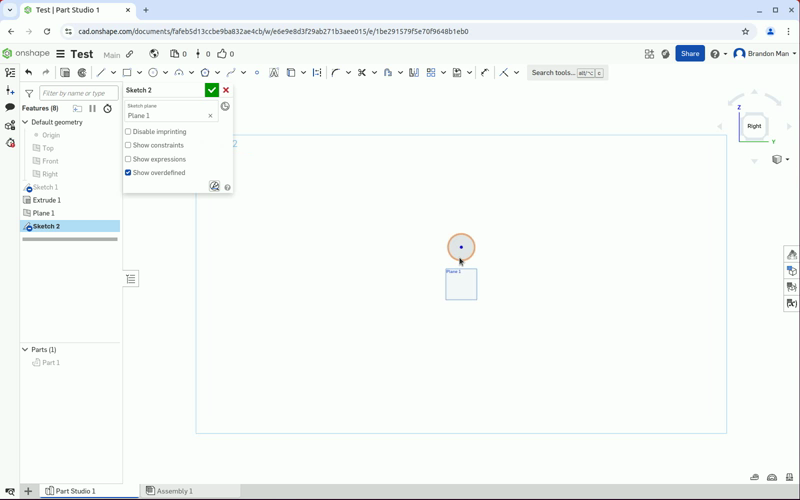
scroll(6)
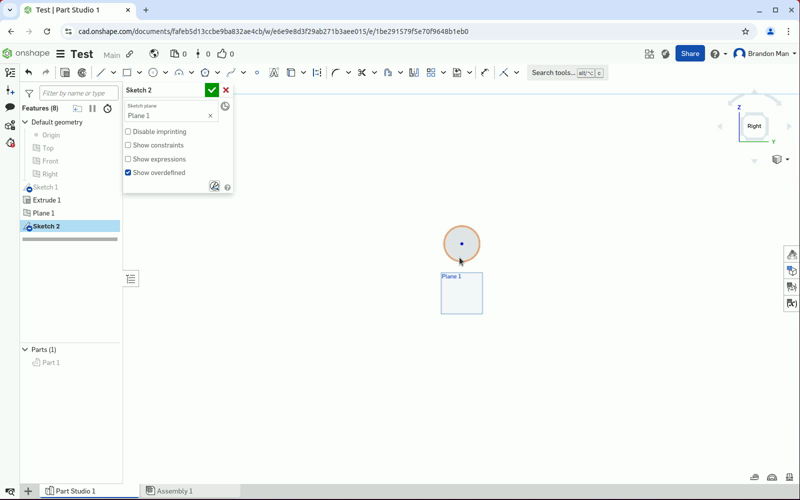
scroll(6)
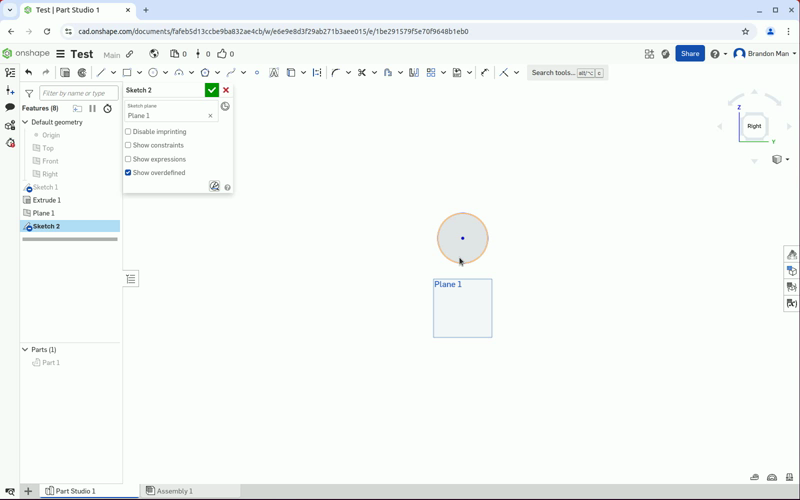
scroll(6)
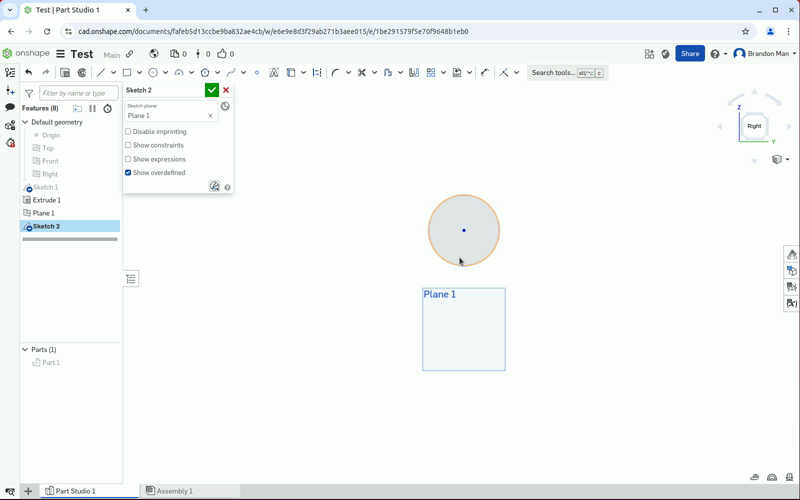
scroll(6)
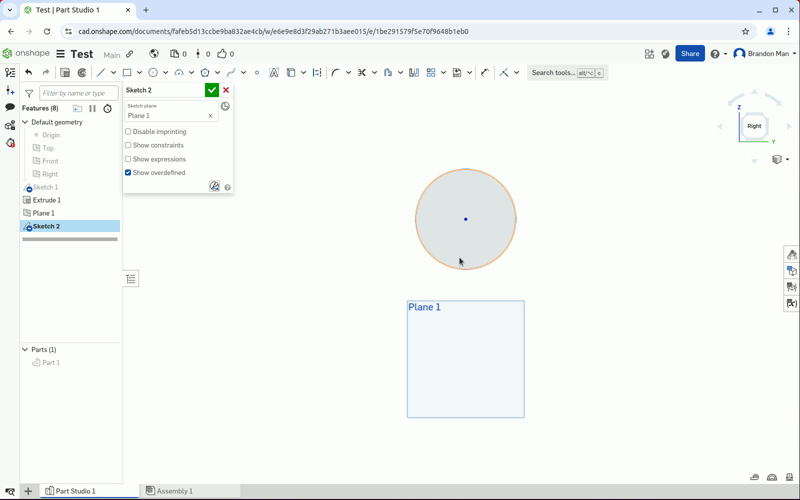
scroll(6)
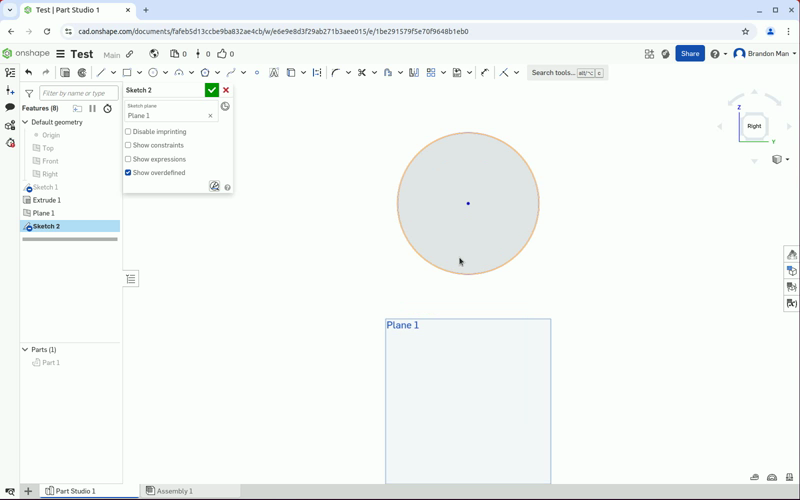
scroll(6)
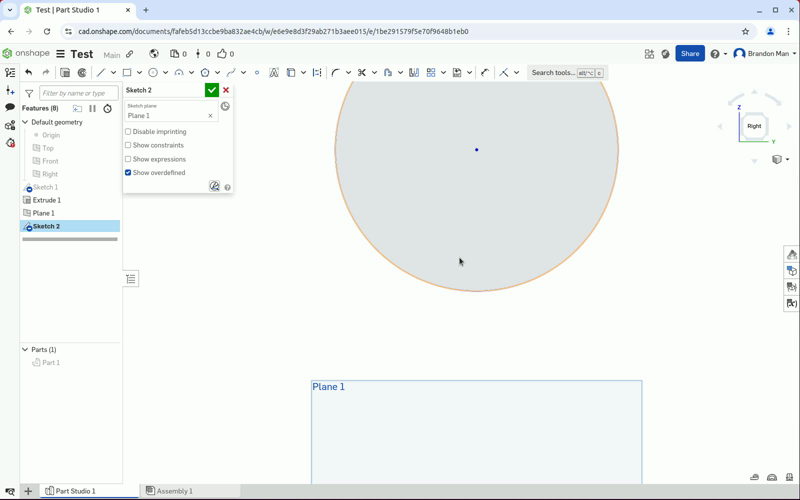
click(459, 257)
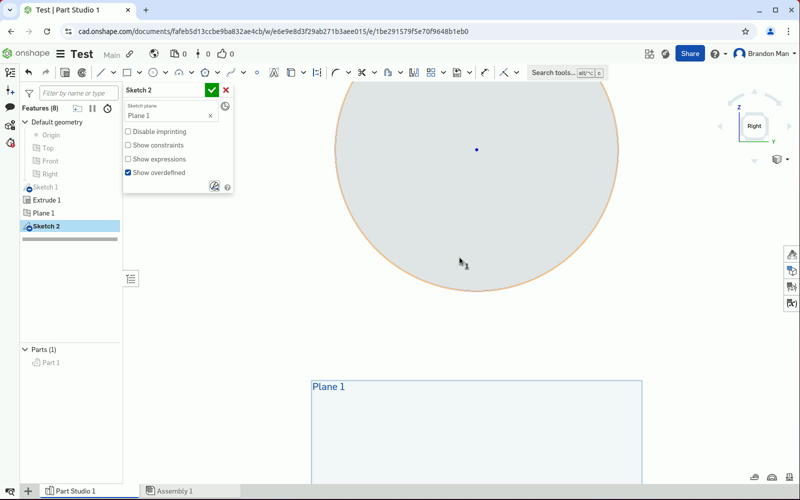
scroll(-6)
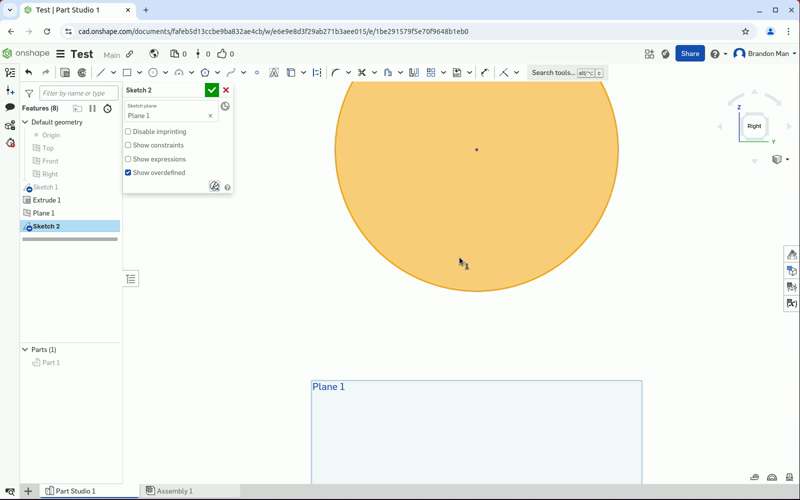
scroll(-6)
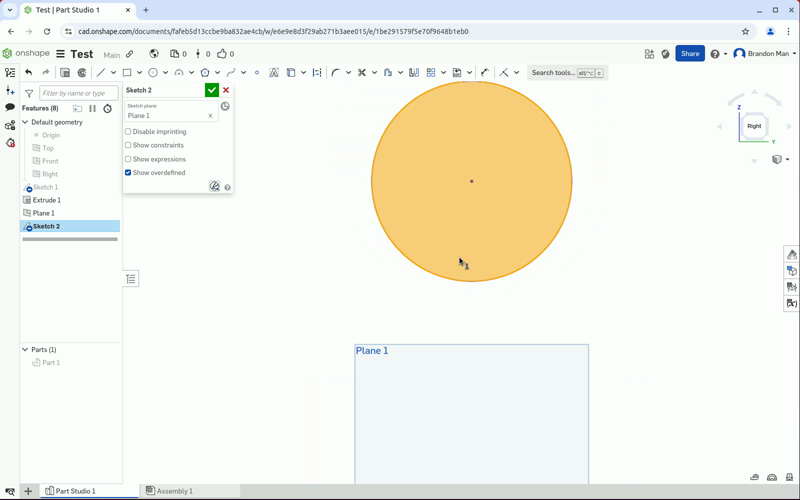
scroll(-6)
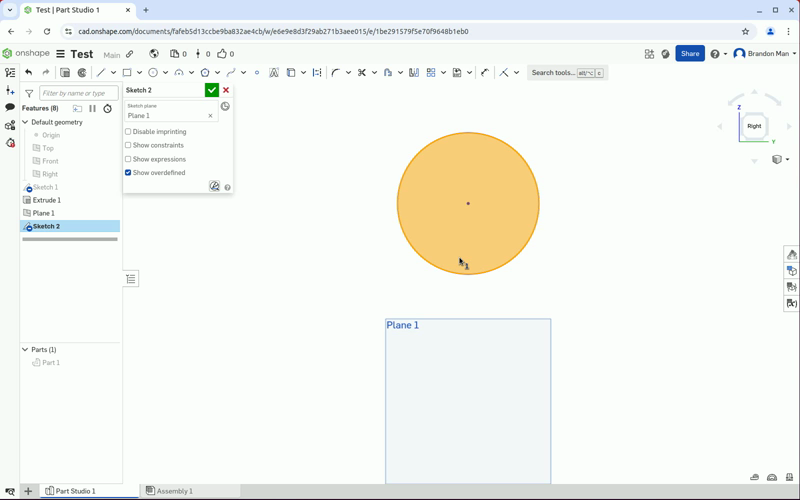
scroll(-6)
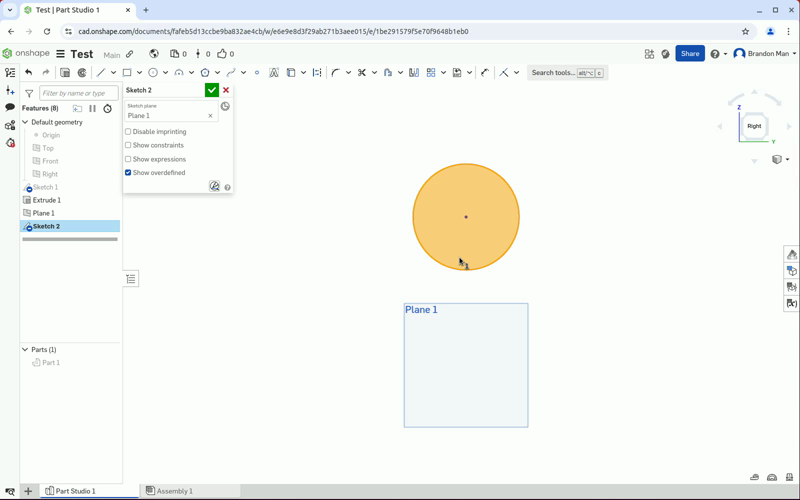
scroll(-6)
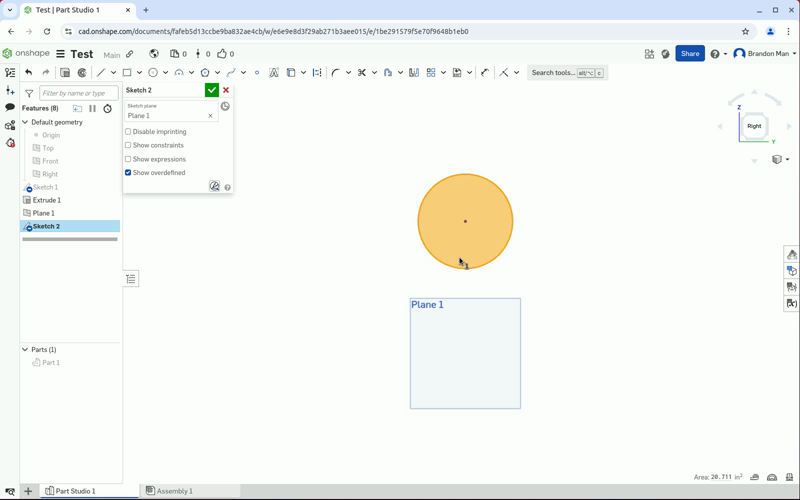
scroll(-6)
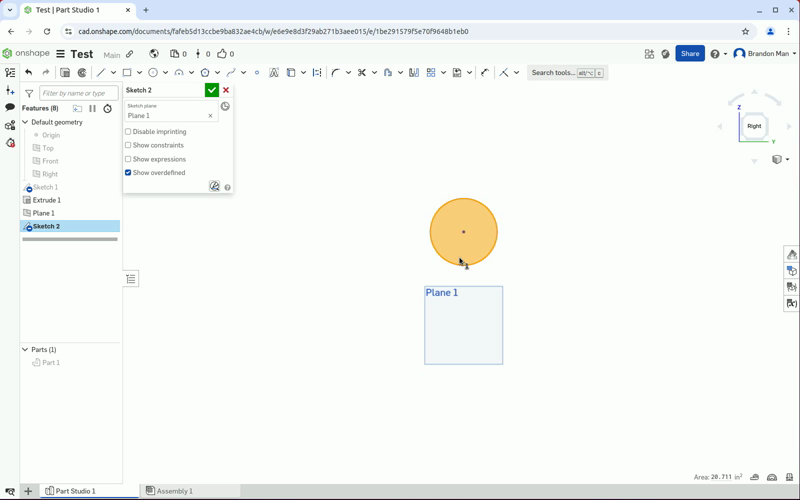
scroll(-6)
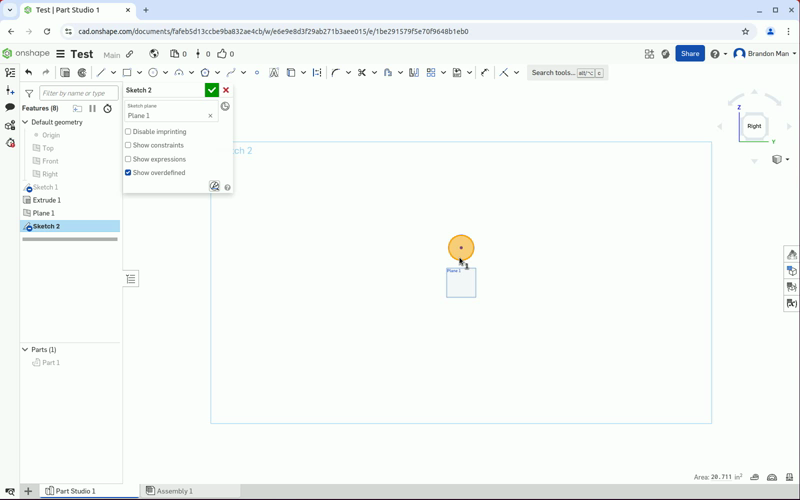
mouse_move(73, 352)
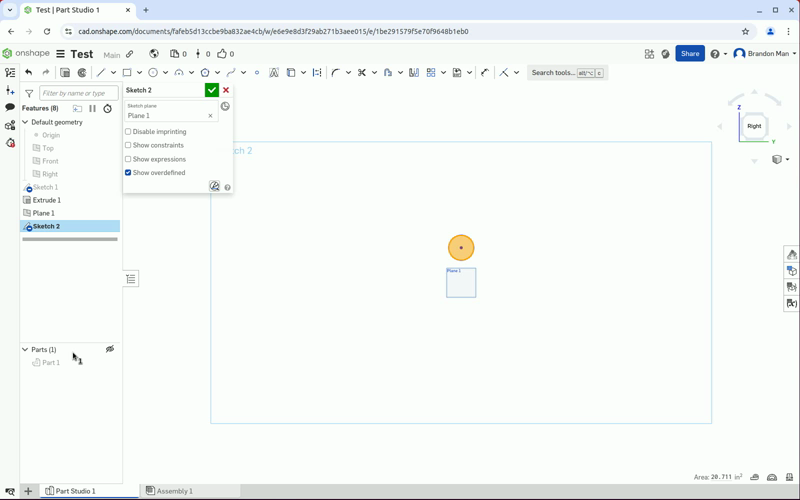
key(shift+y)
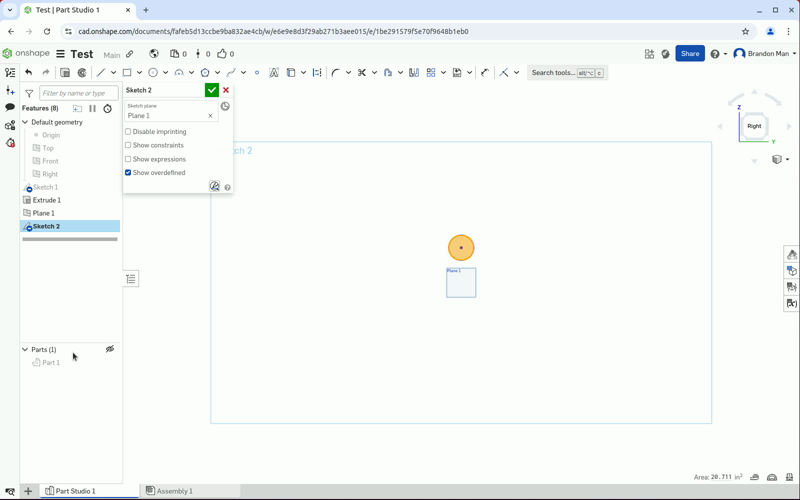
key(shift+e)
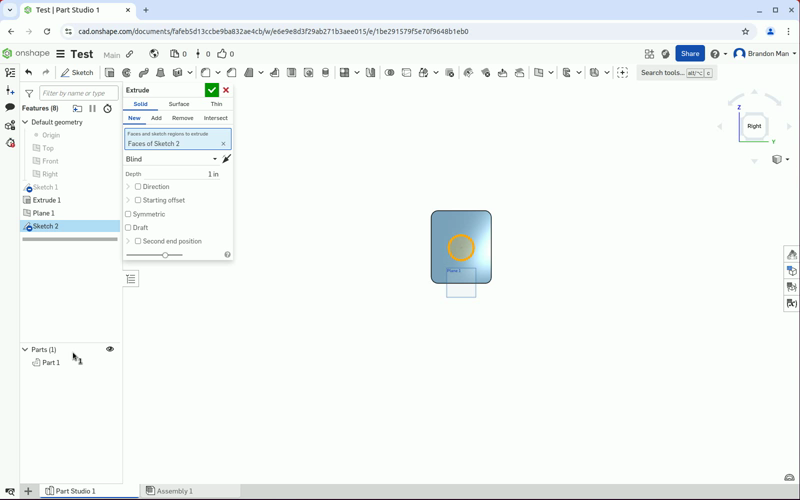
mouse_move(143, 106)
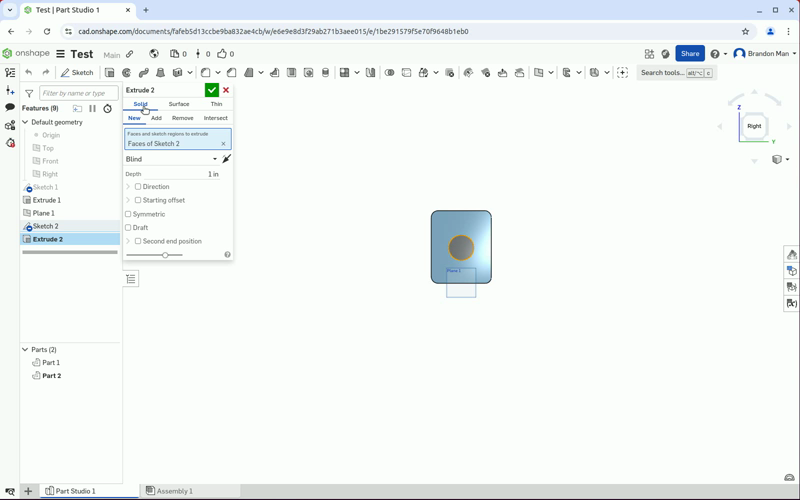
click(143, 106)
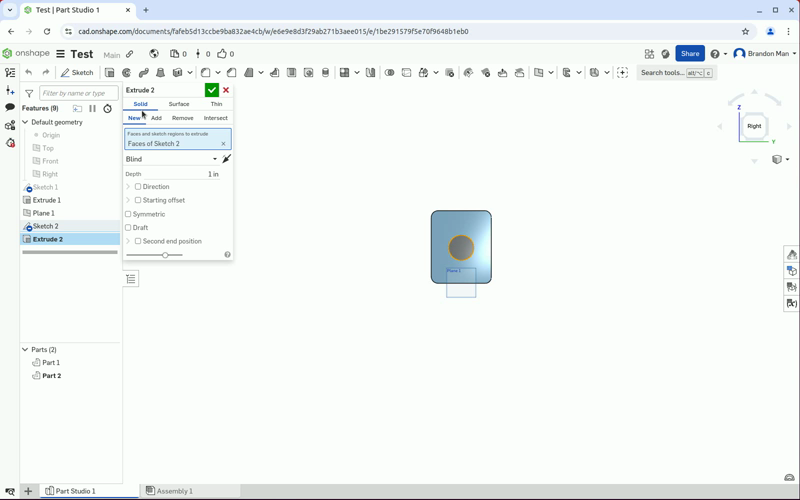
mouse_move(137, 120)
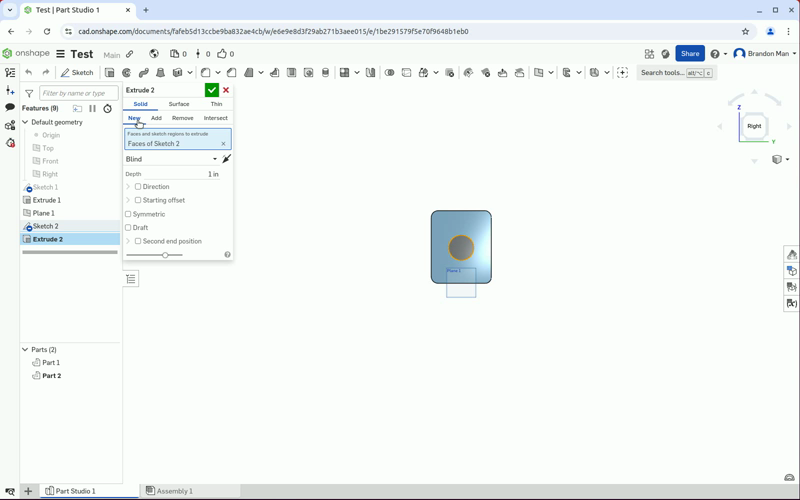
click(137, 120)
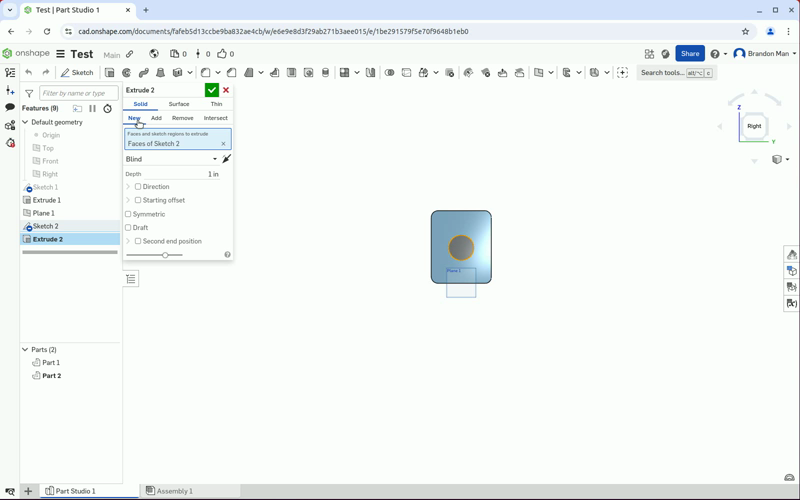
key(tab, 4)
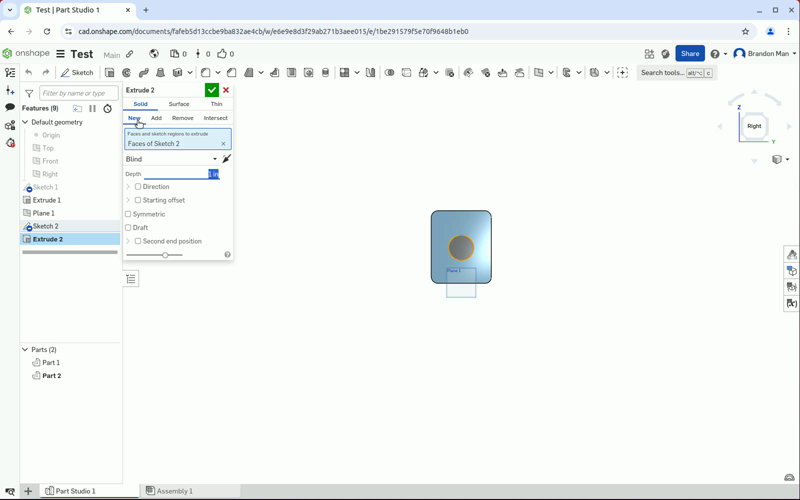
text(1.204)
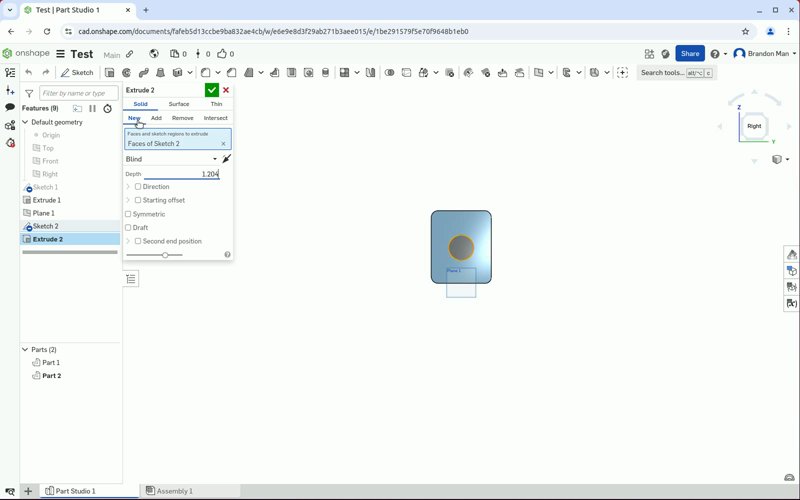
key(enter)
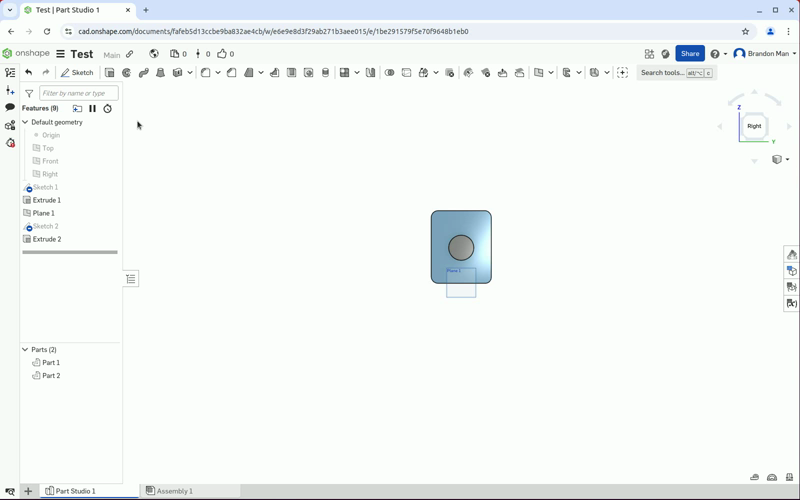
key(shift+h)
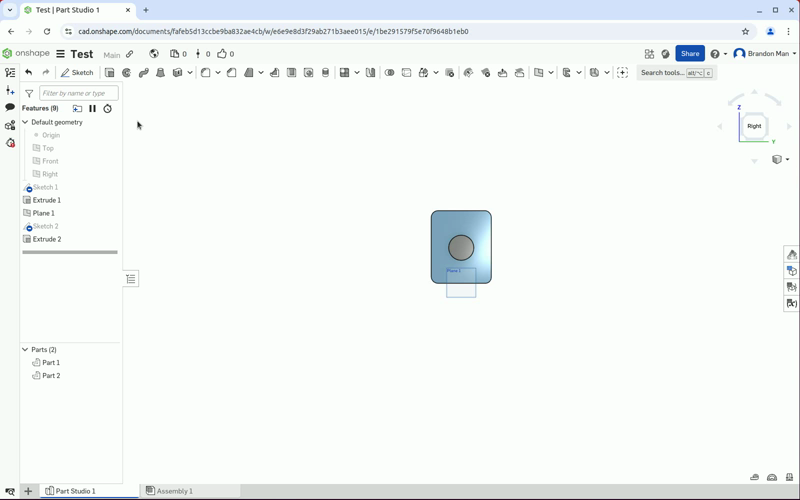
key(shift+h)
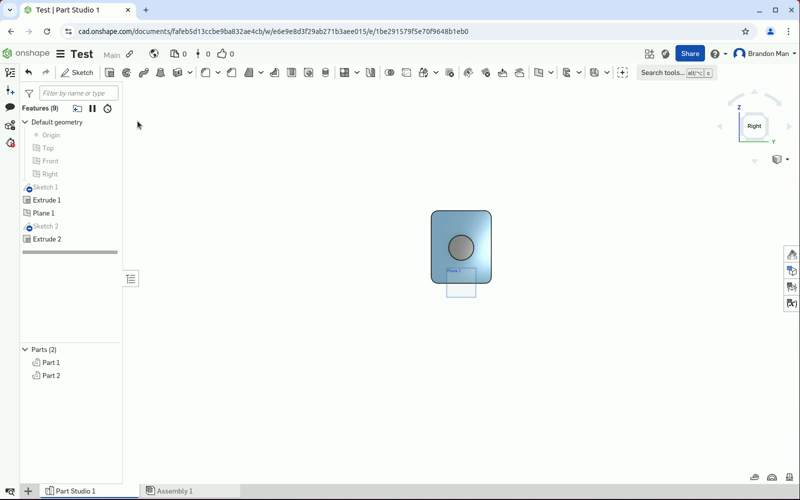
mouse_move(73, 189)
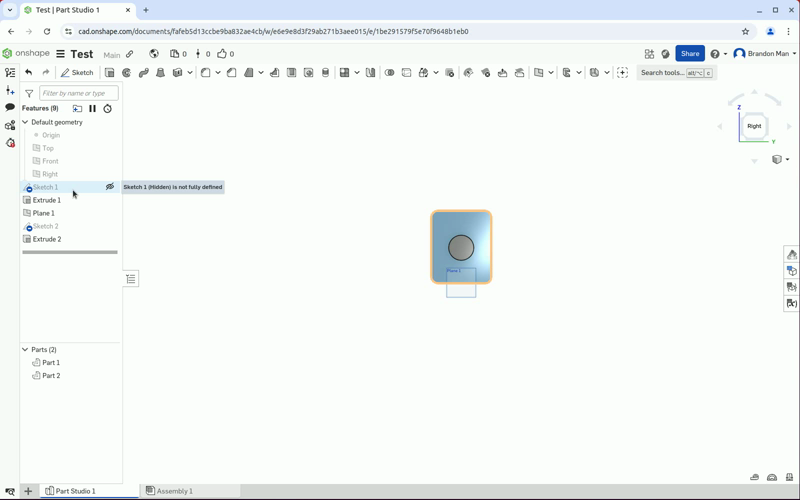
click(73, 189)
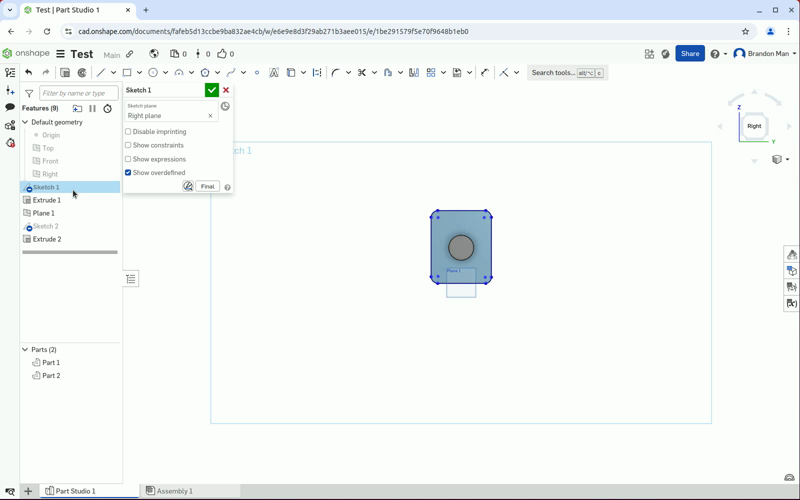
mouse_move(229, 92)
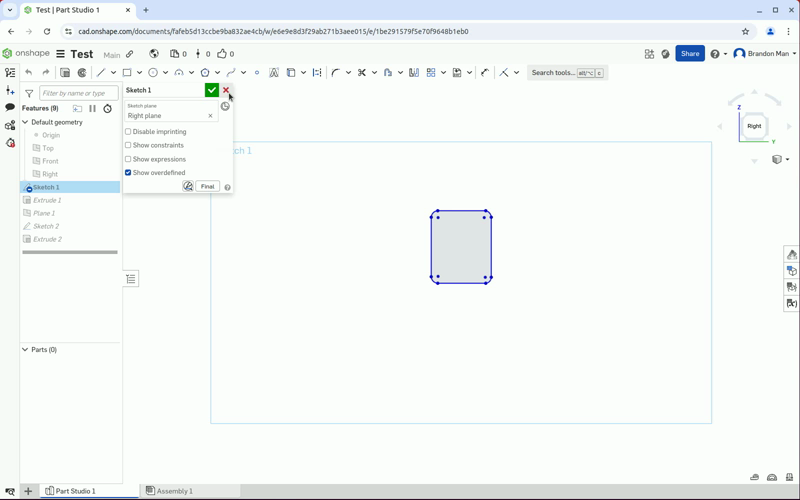
click(229, 92)
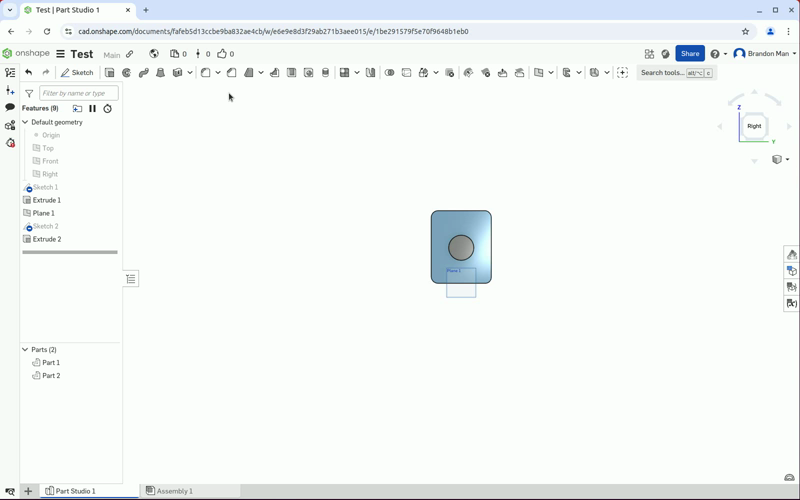
mouse_move(541, 75)
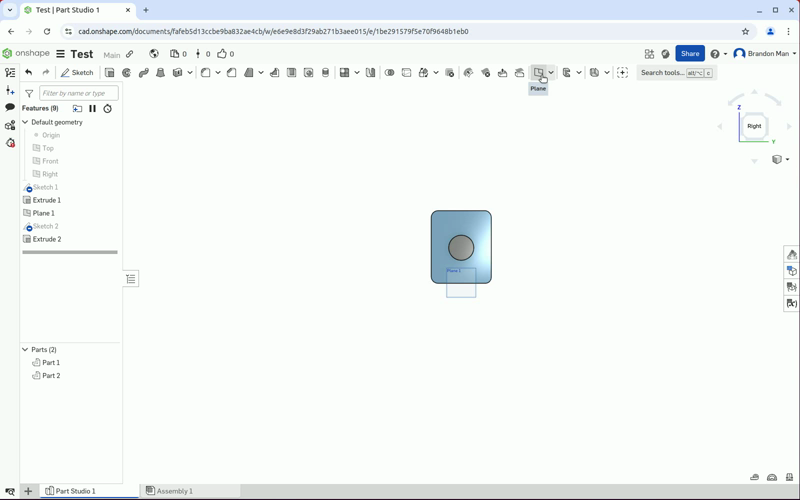
click(541, 75)
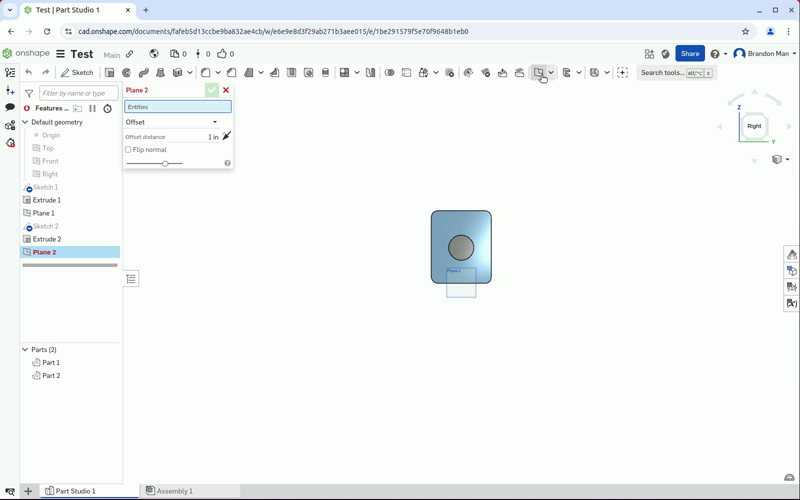
mouse_move(73, 176)
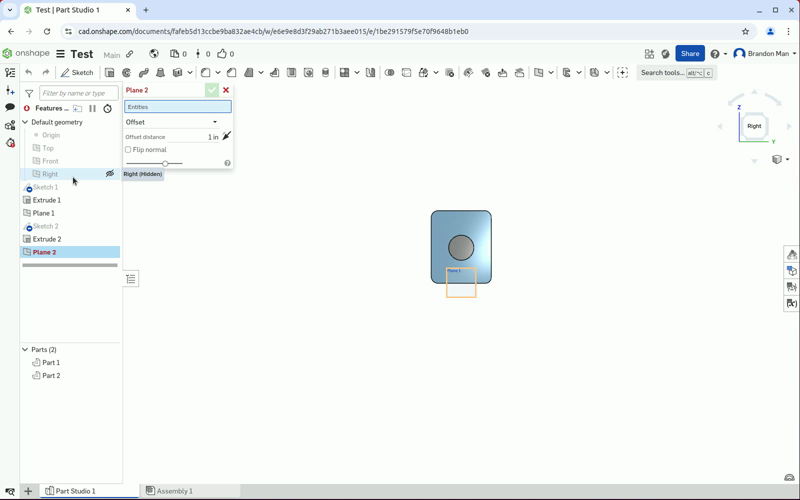
click(73, 176)
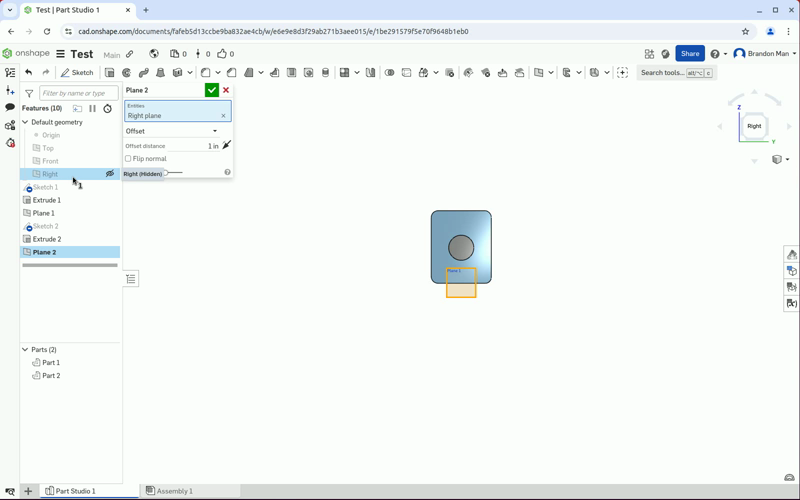
key(tab, 2)
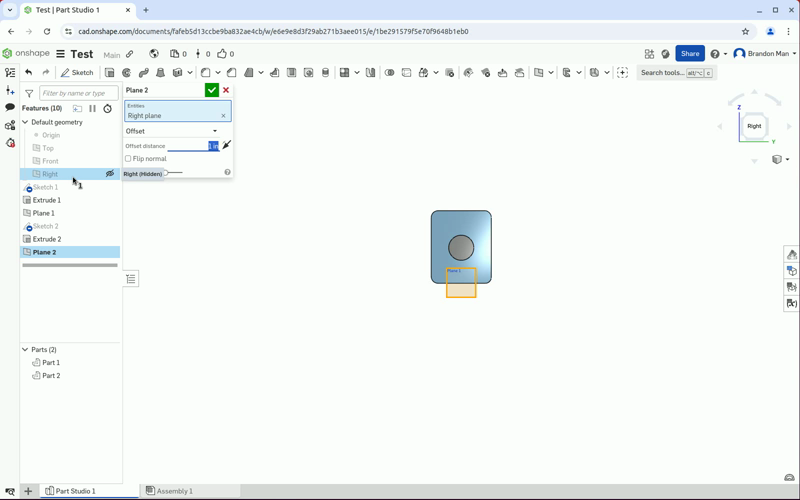
text(12.263)
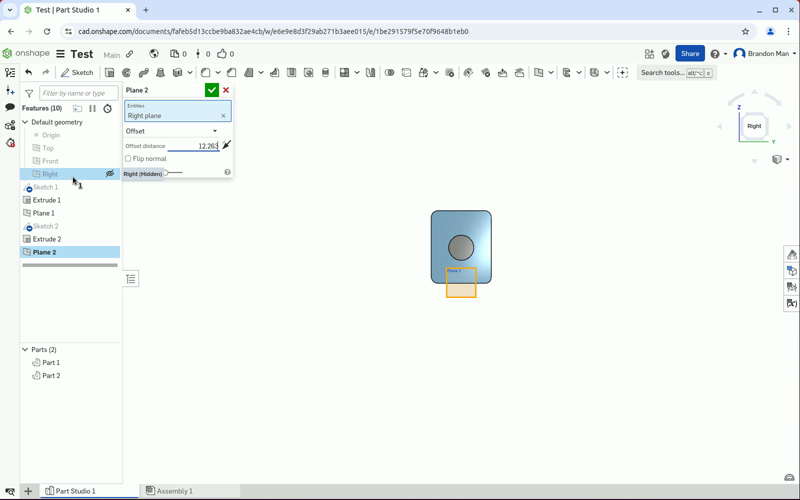
key(enter, 2)
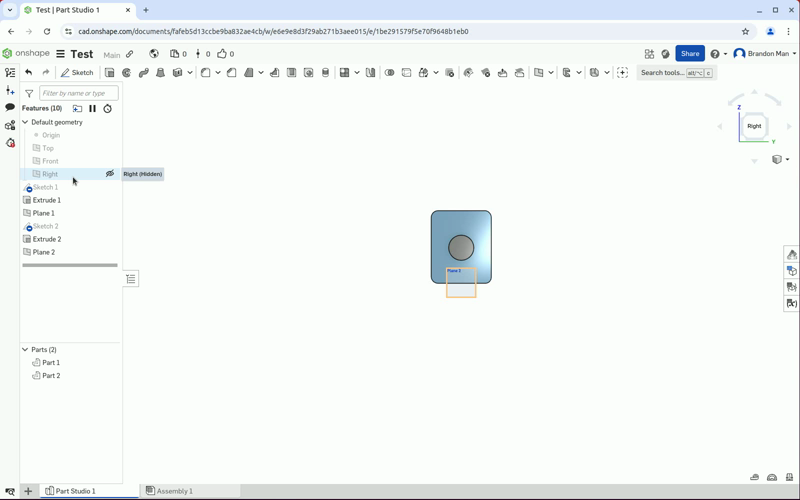
key(shift+s)
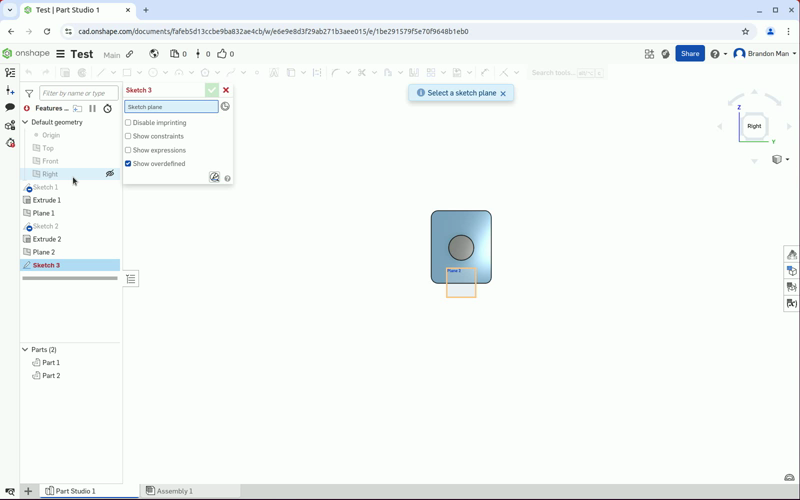
mouse_move(73, 254)
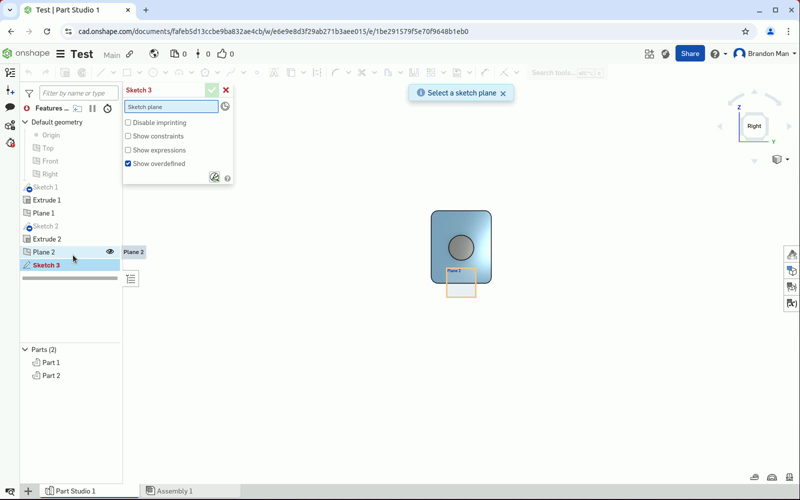
click(73, 254)
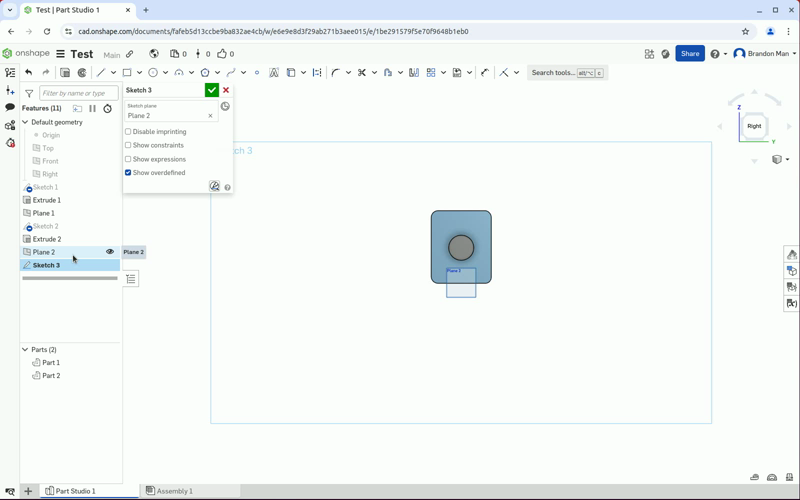
mouse_move(73, 352)
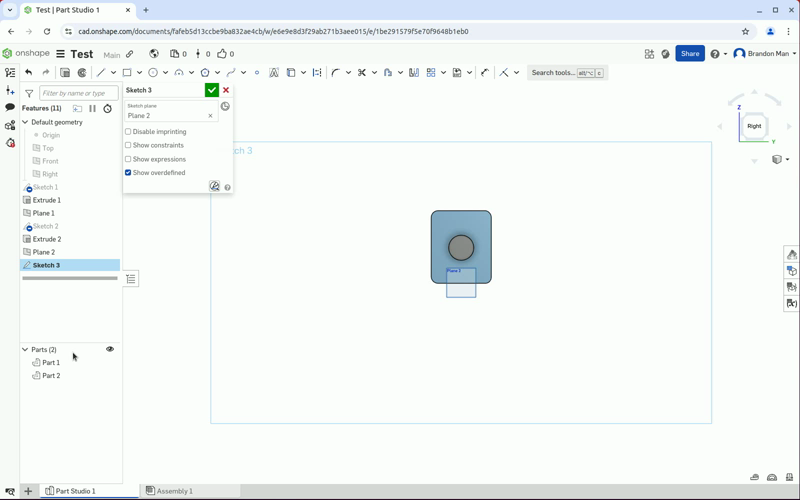
key(y)
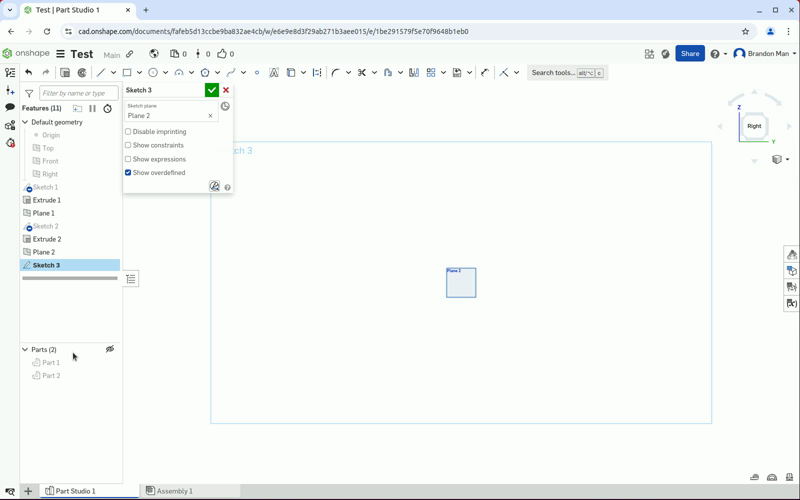
key(a)
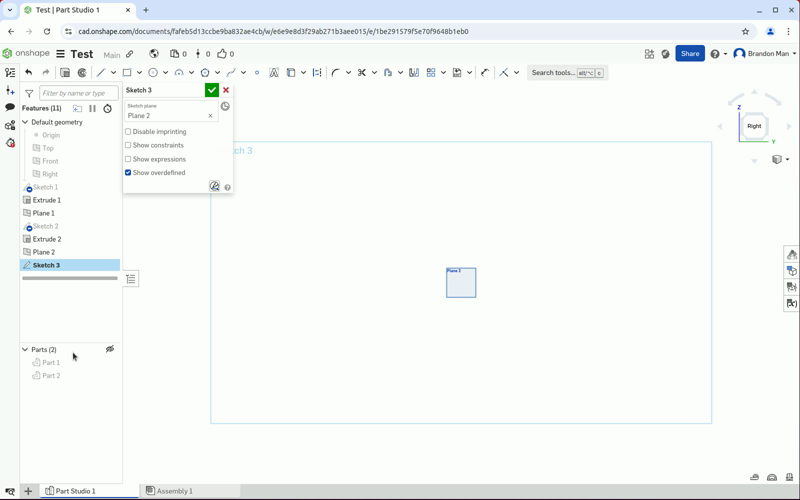
key_down(shift)
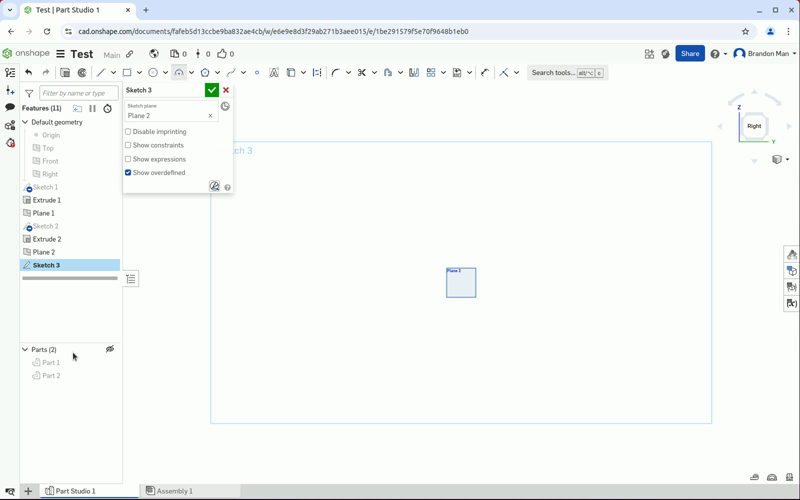
mouse_move(457, 239)
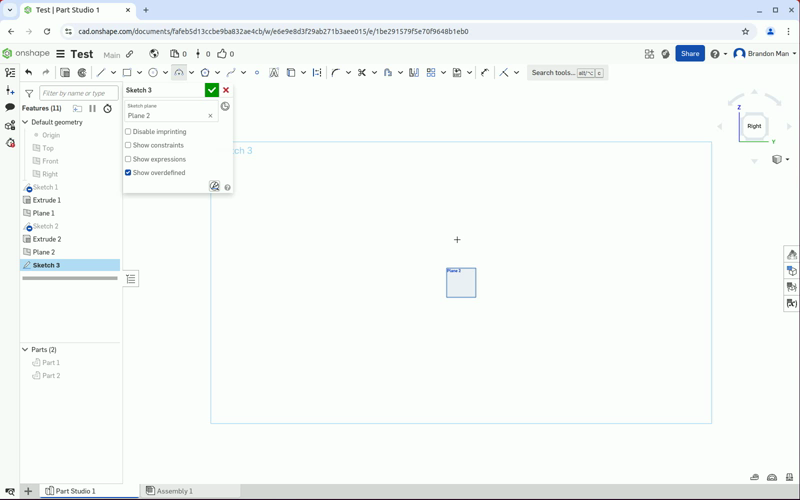
click(457, 239)
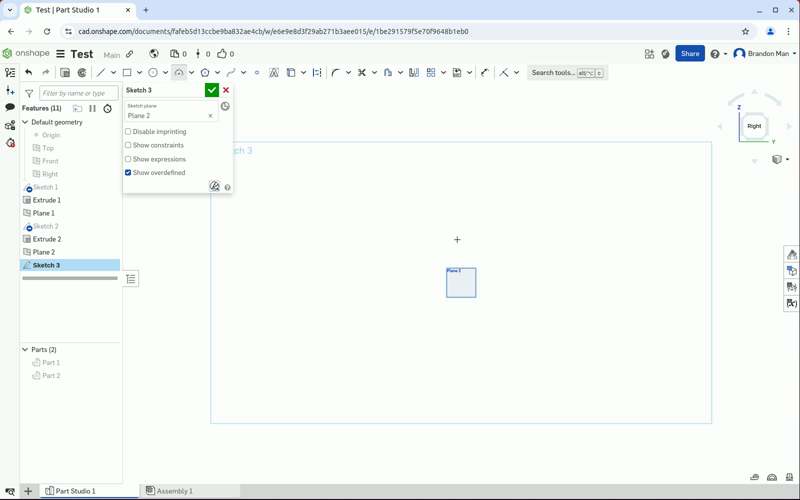
key_up(shift)
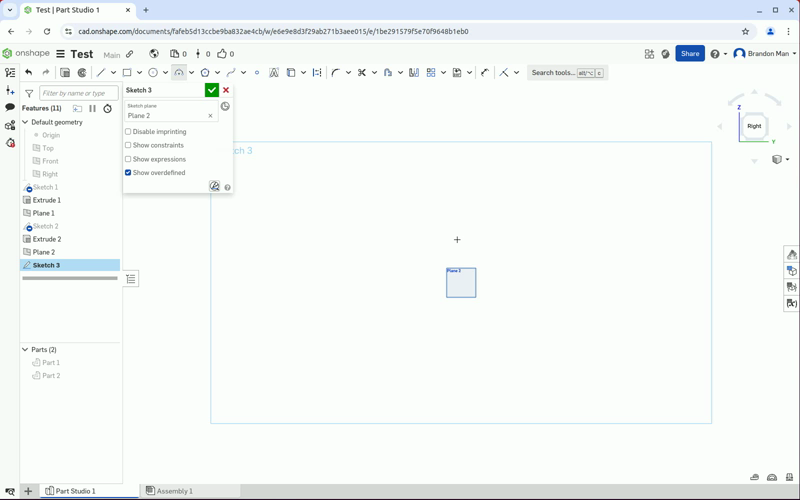
key_down(shift)
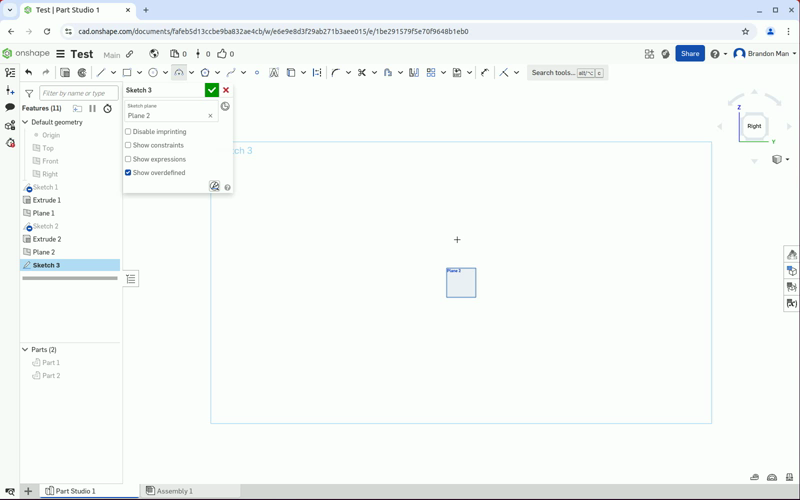
mouse_move(470, 247)
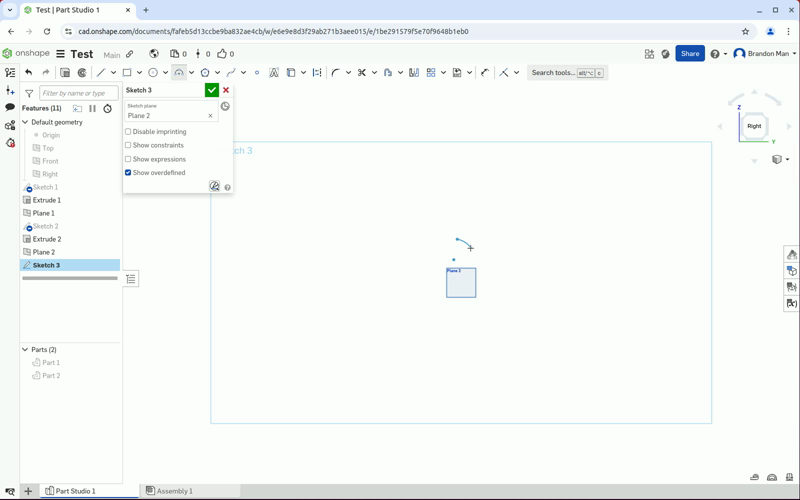
click(470, 247)
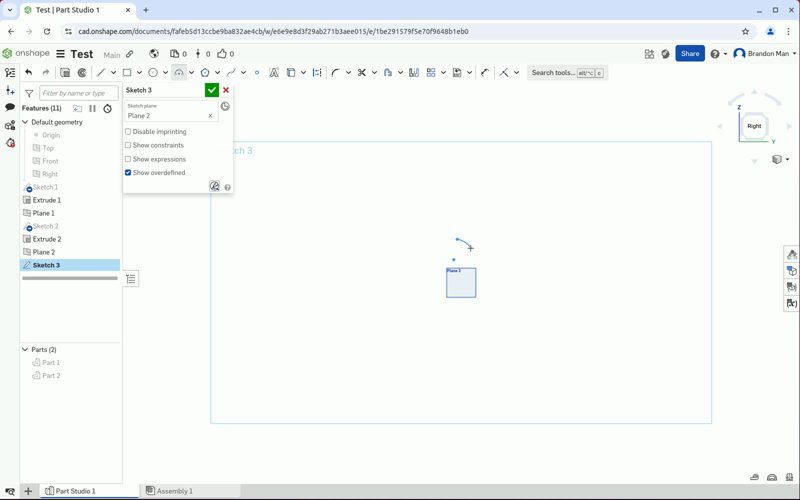
mouse_move(456, 256)
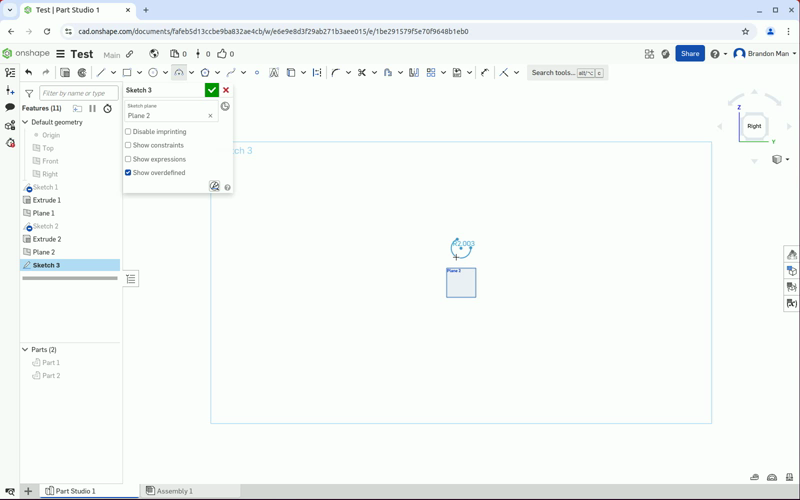
click(456, 256)
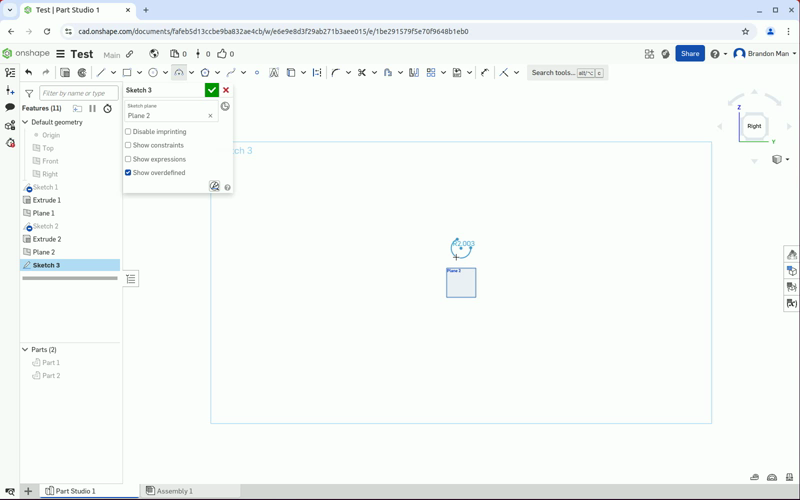
key_up(shift)
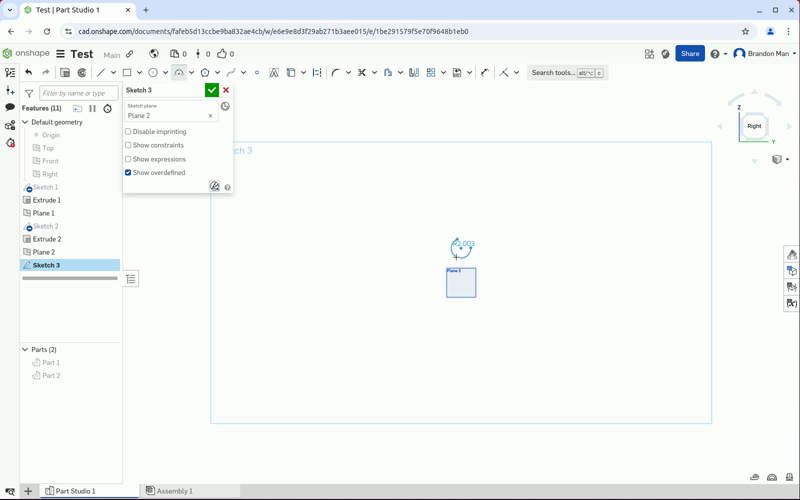
key(esc)
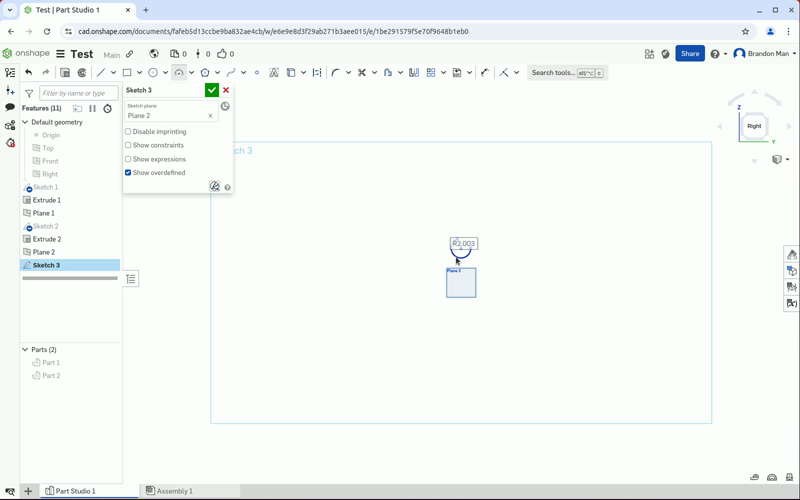
key(l)
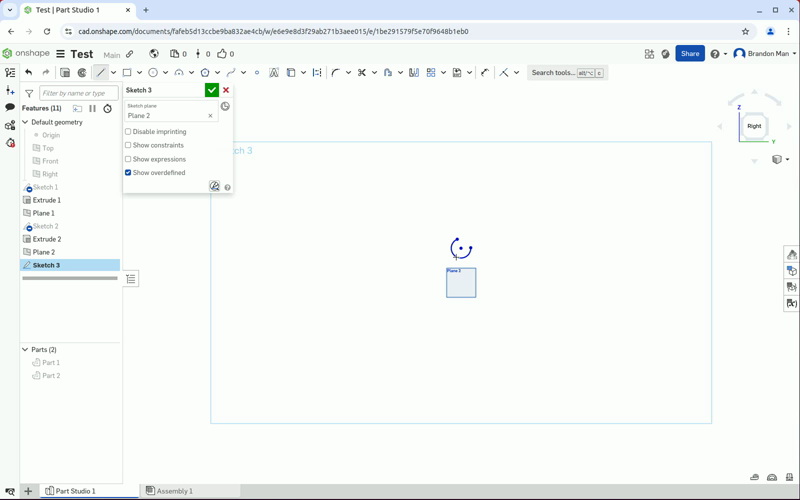
mouse_move(470, 247)
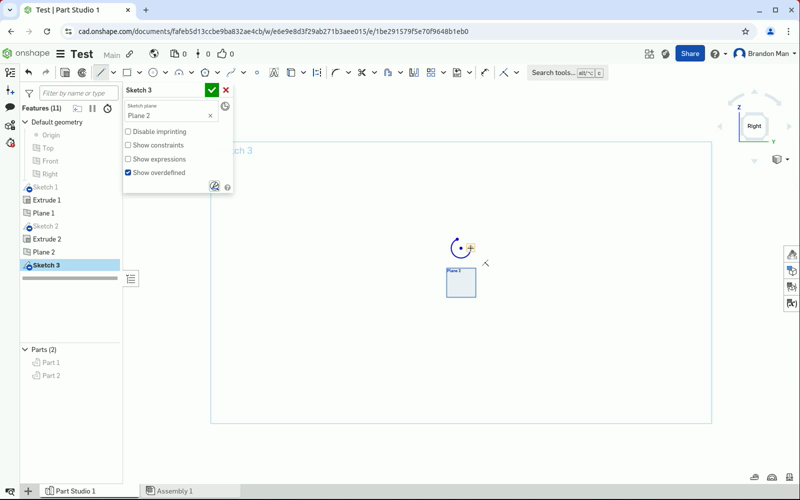
click(470, 247)
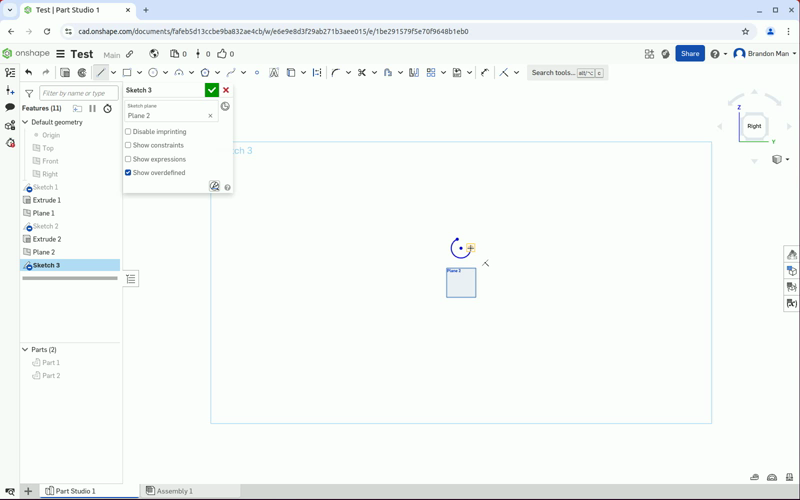
mouse_move(500, 247)
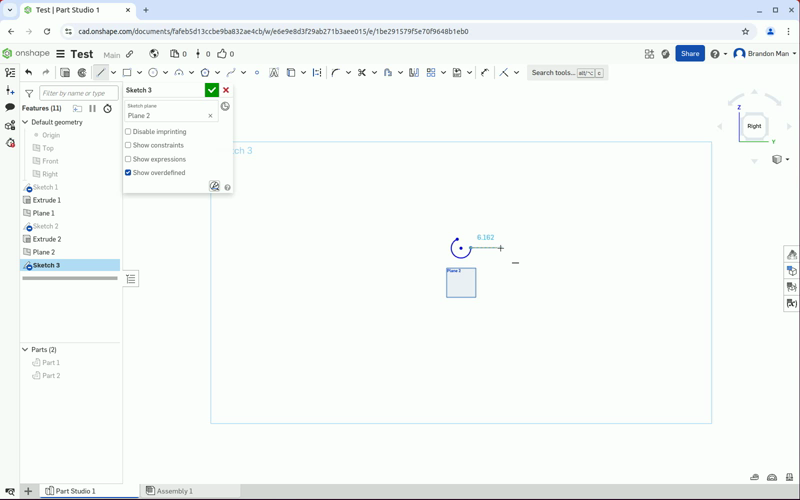
key_down(shift)
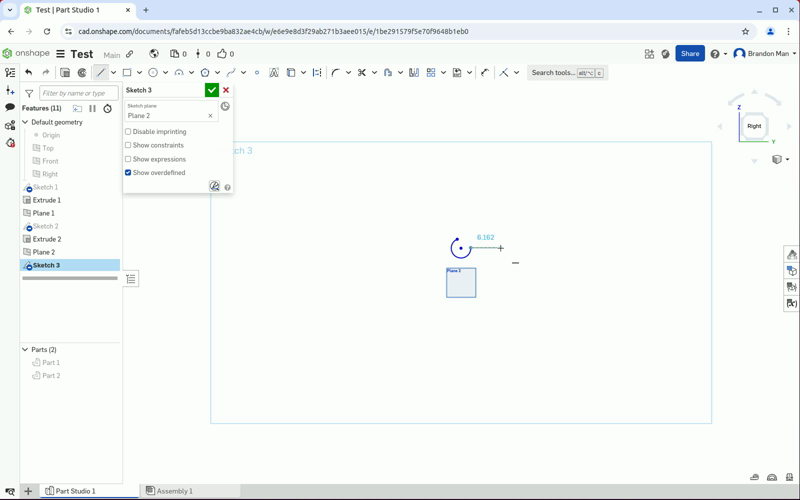
mouse_move(457, 239)
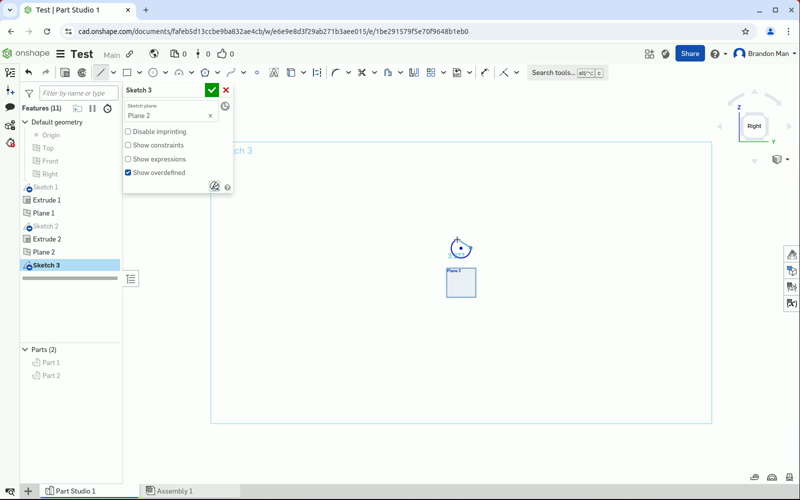
key_up(shift)
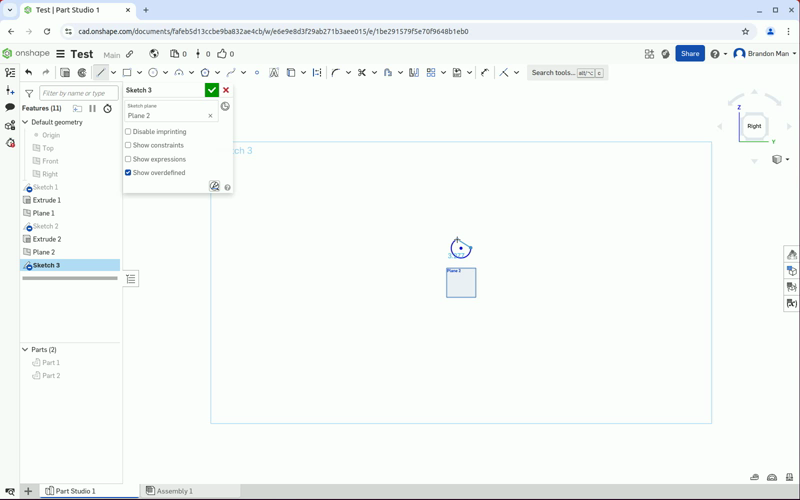
click(457, 239)
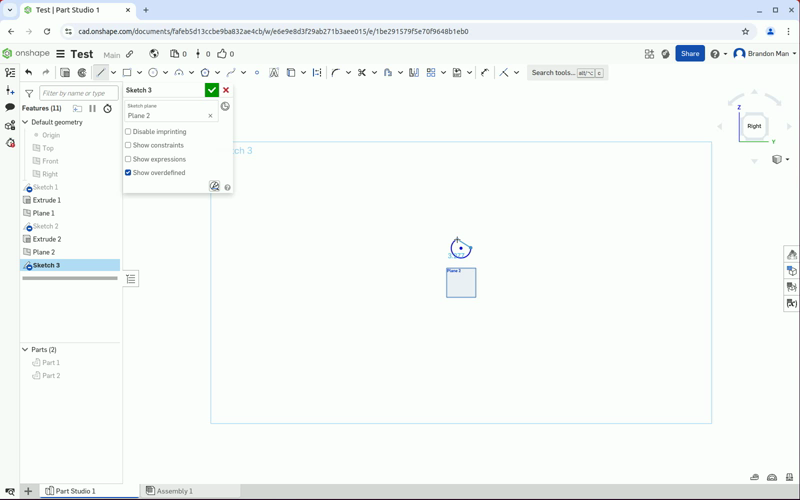
key(esc)
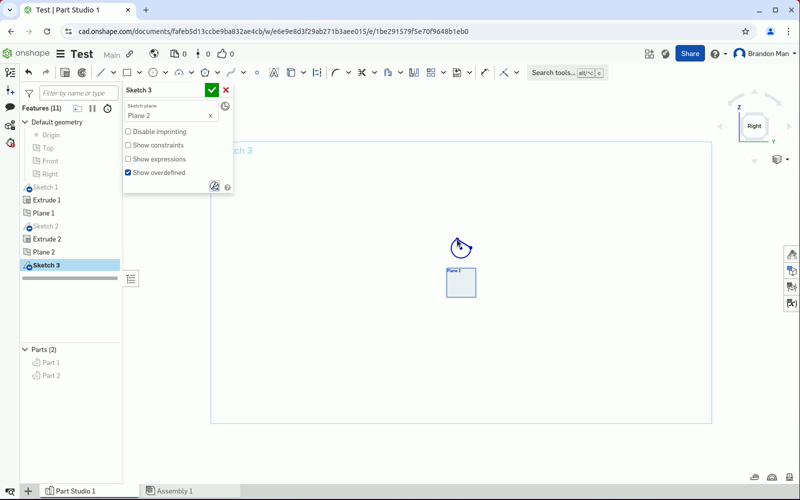
mouse_move(453, 248)
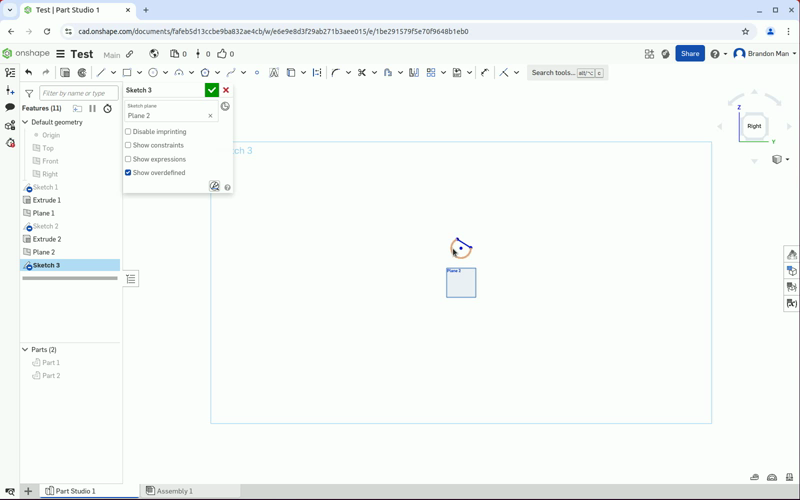
scroll(6)
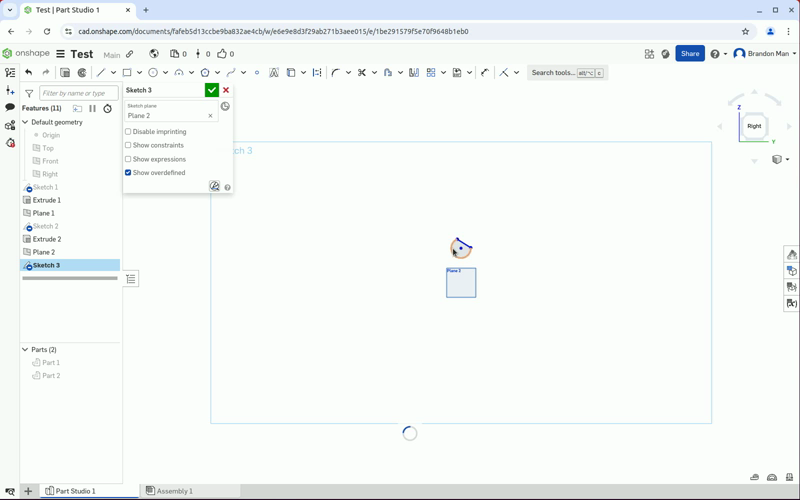
scroll(6)
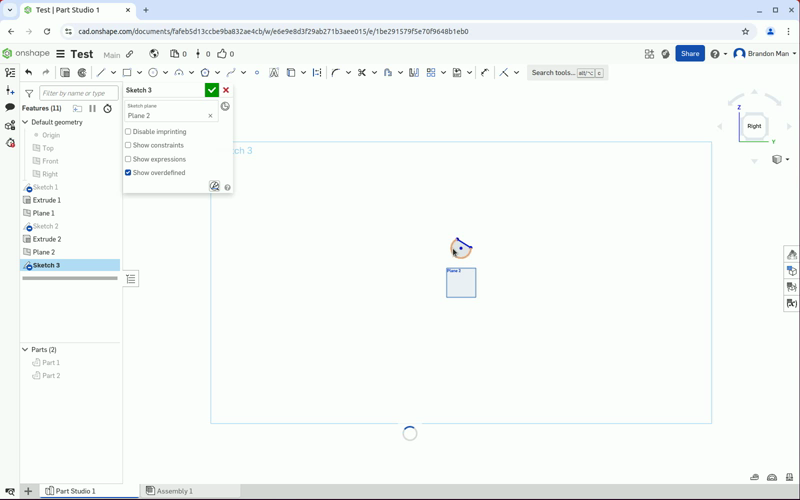
scroll(6)
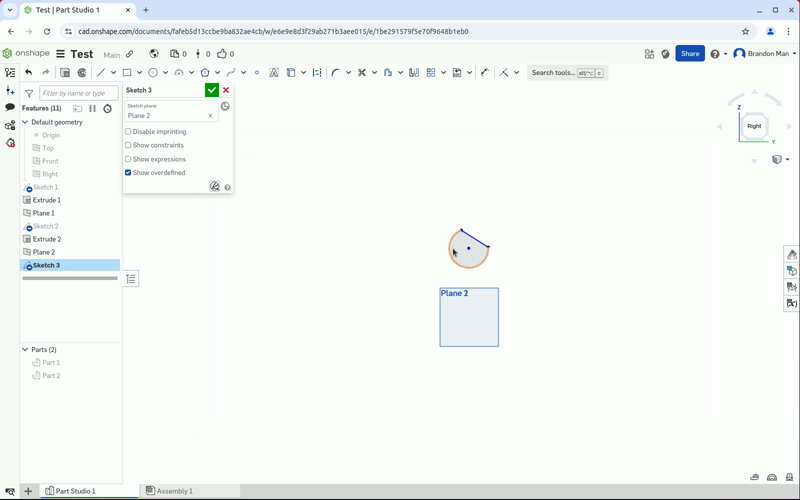
scroll(6)
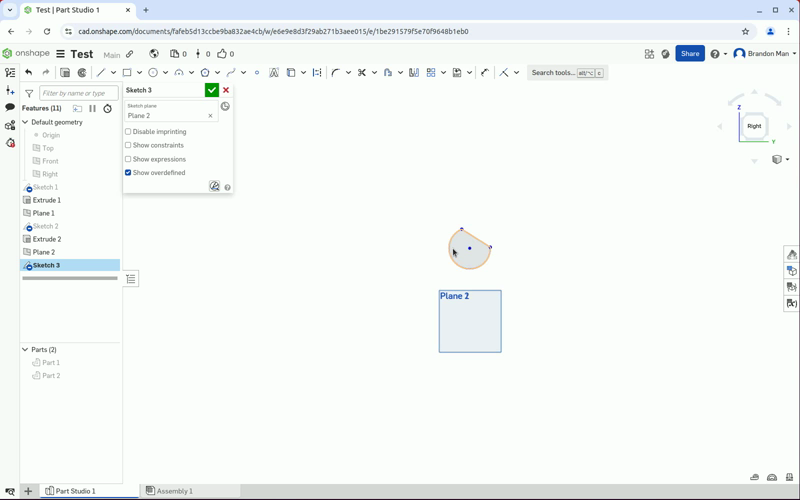
scroll(6)
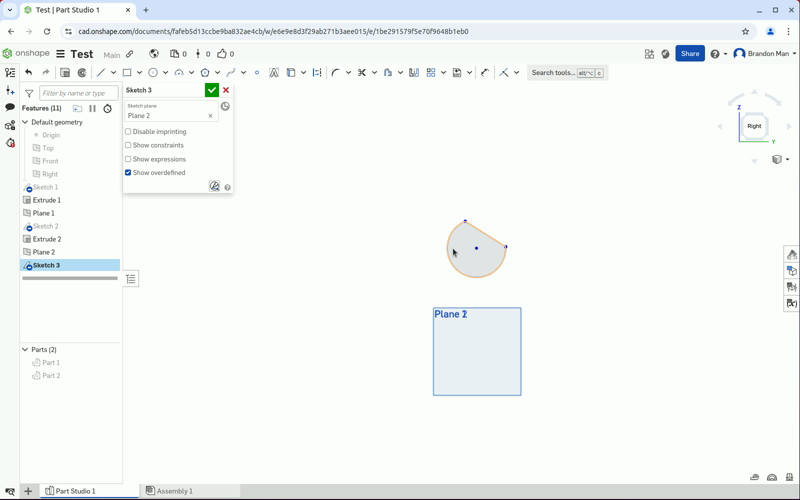
scroll(6)
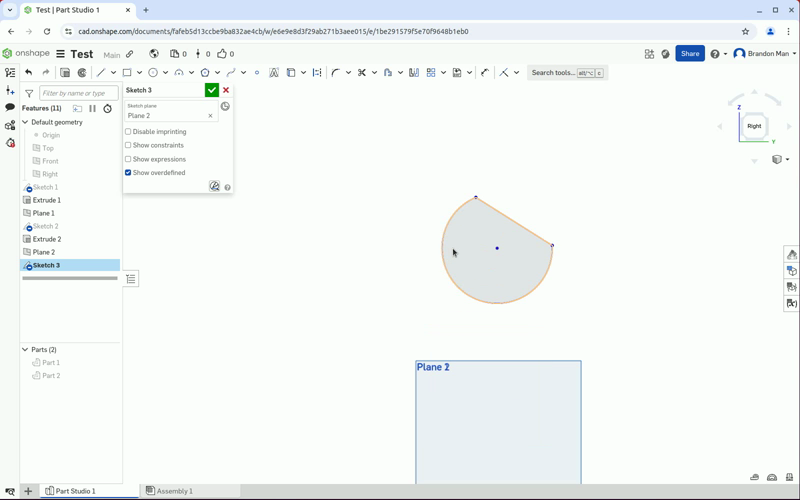
scroll(6)
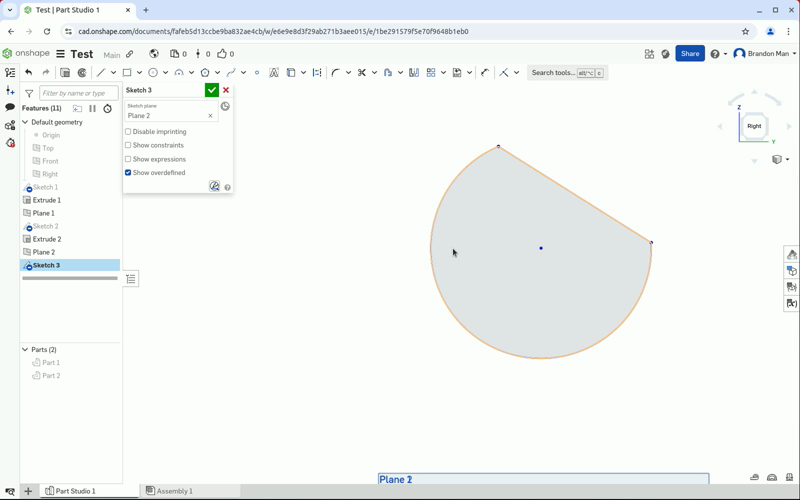
click(453, 248)
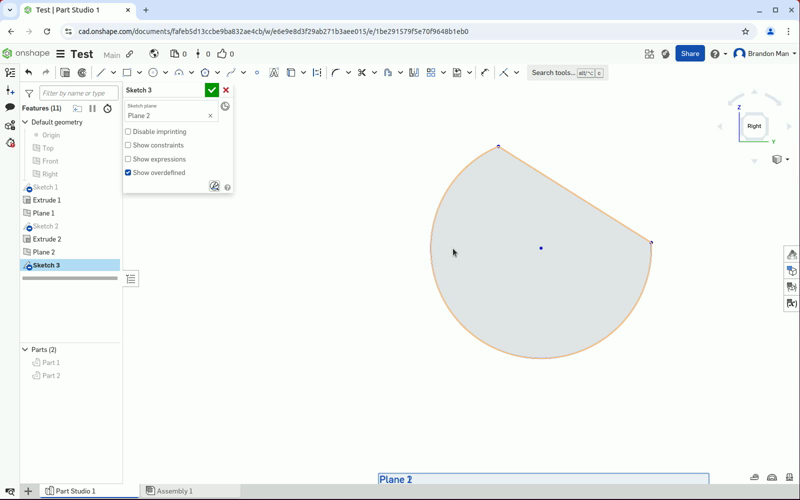
scroll(-6)
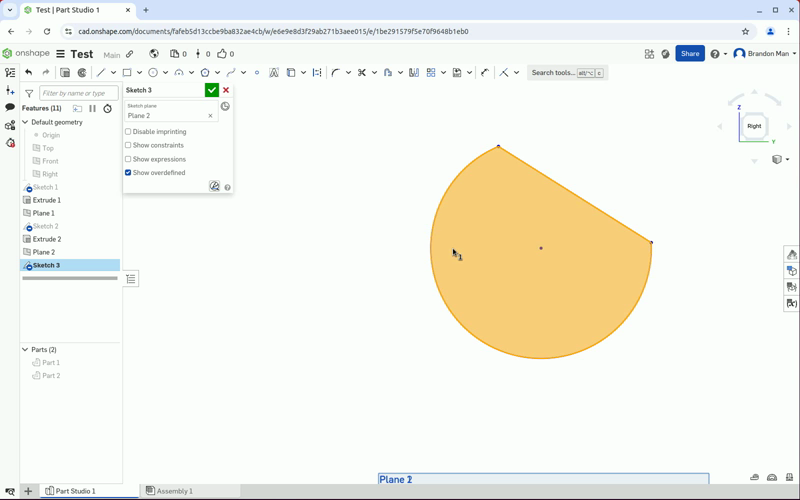
scroll(-6)
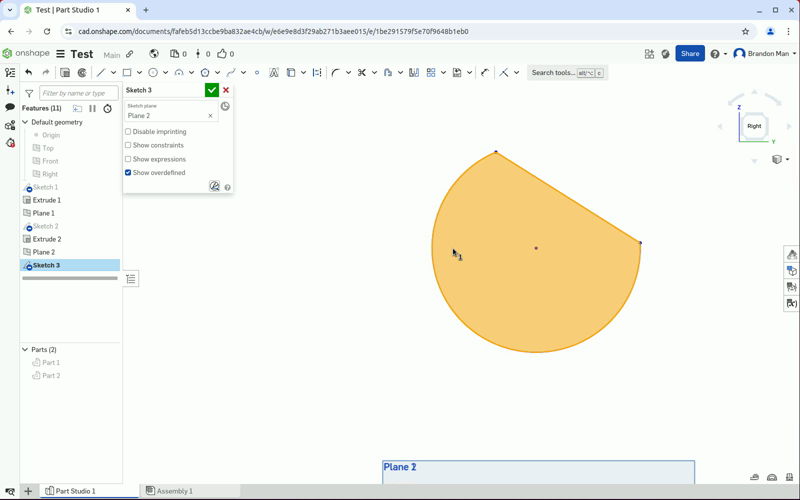
scroll(-6)
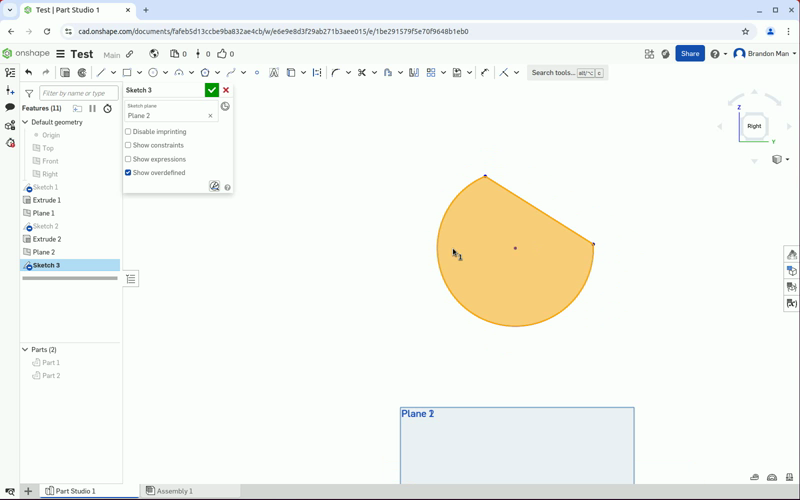
scroll(-6)
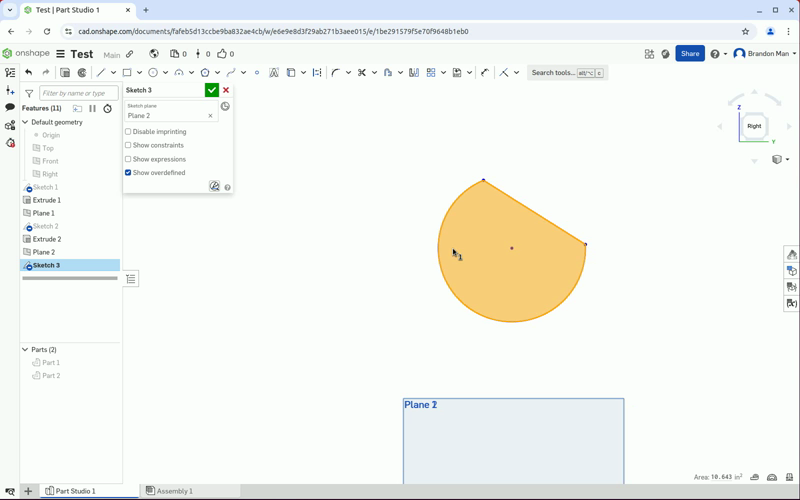
scroll(-6)
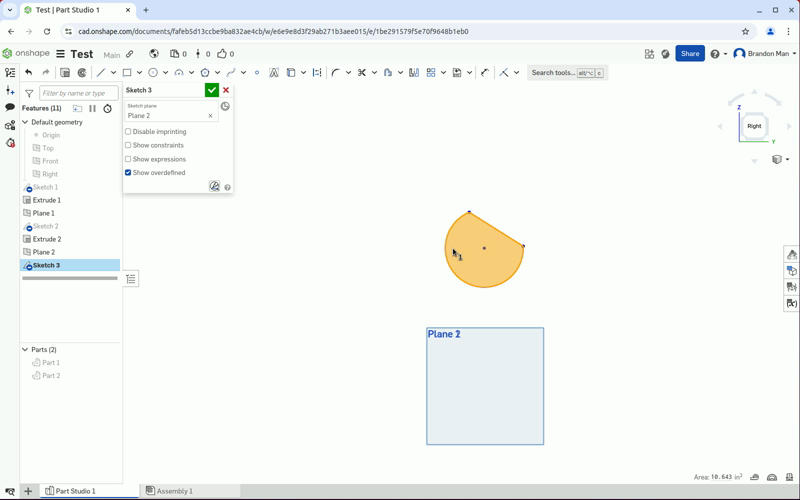
scroll(-6)
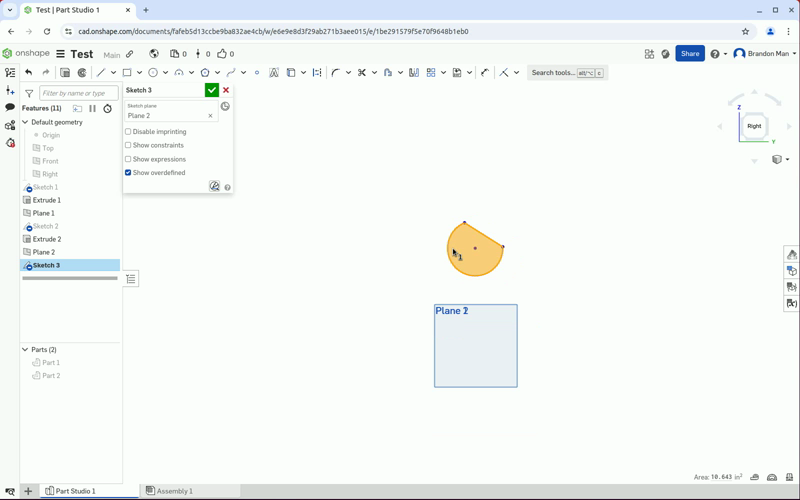
scroll(-6)
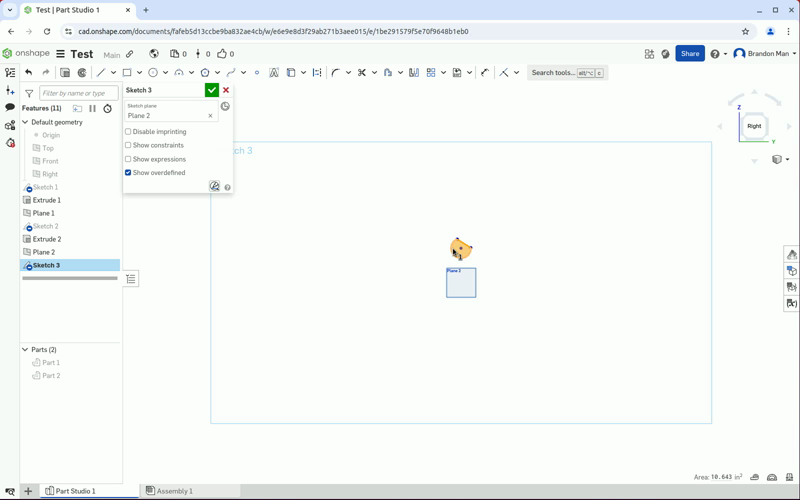
mouse_move(73, 352)
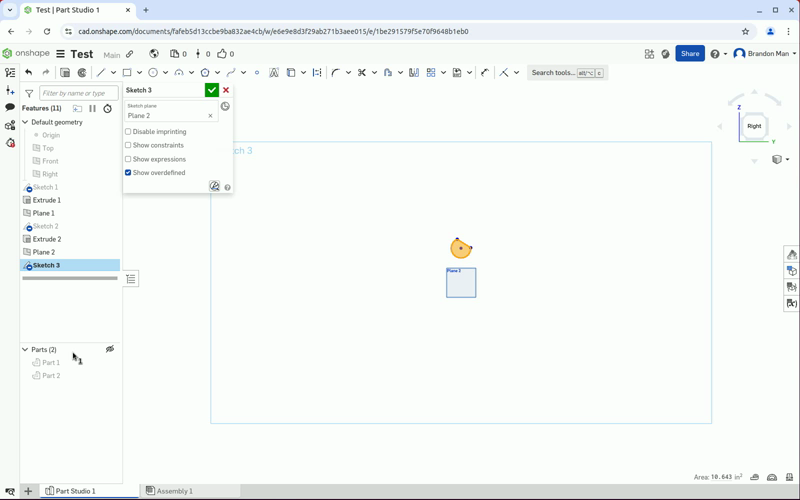
key(shift+y)
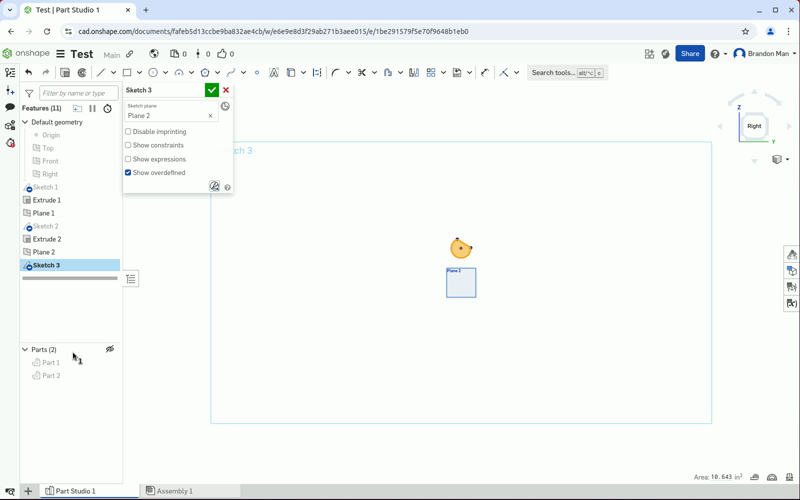
key(shift+e)
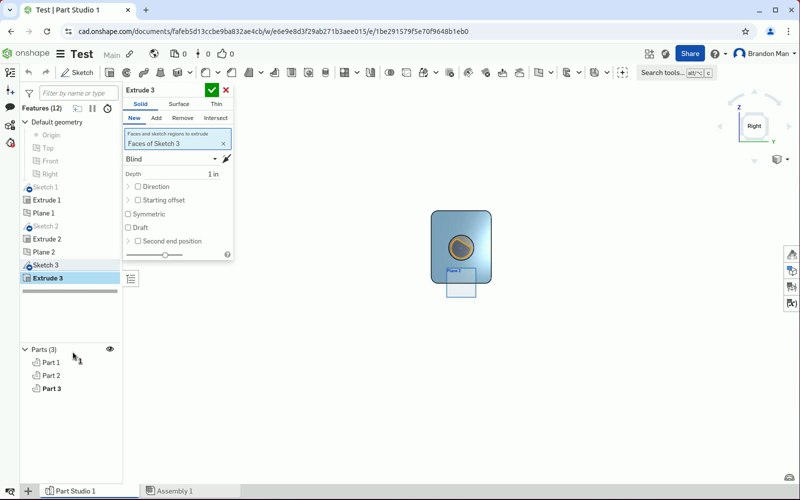
mouse_move(143, 106)
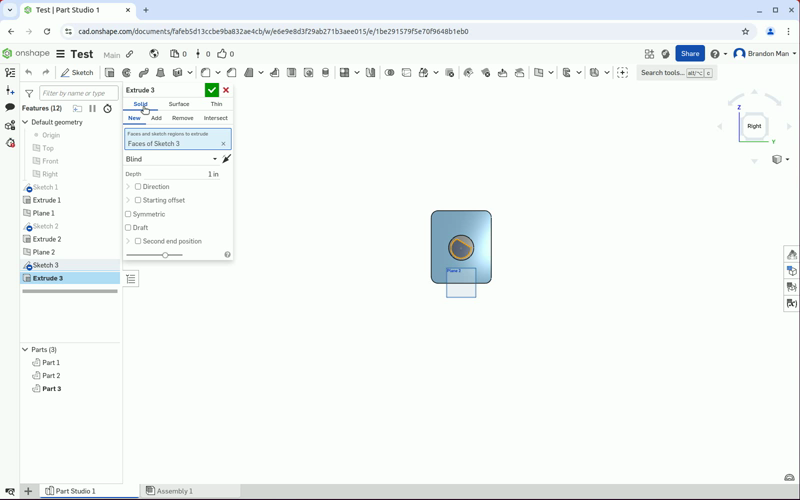
click(143, 106)
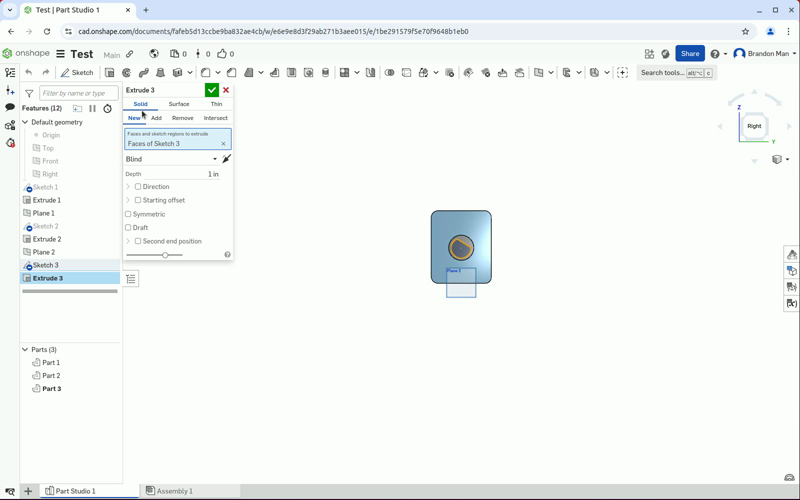
mouse_move(137, 120)
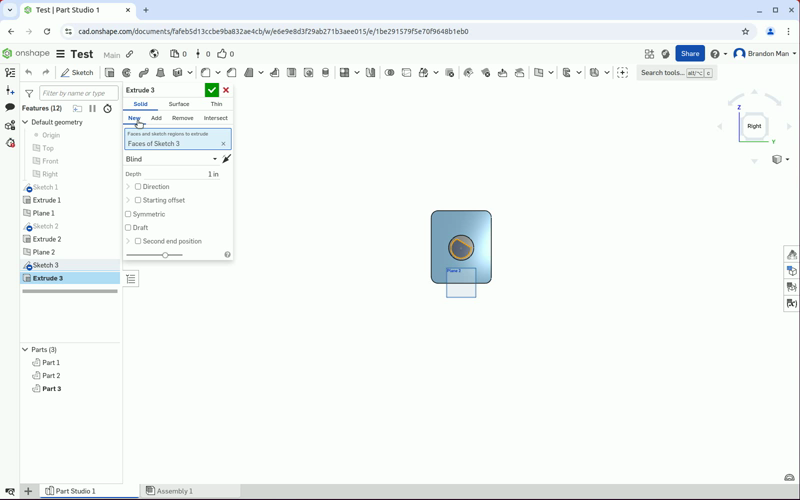
click(137, 120)
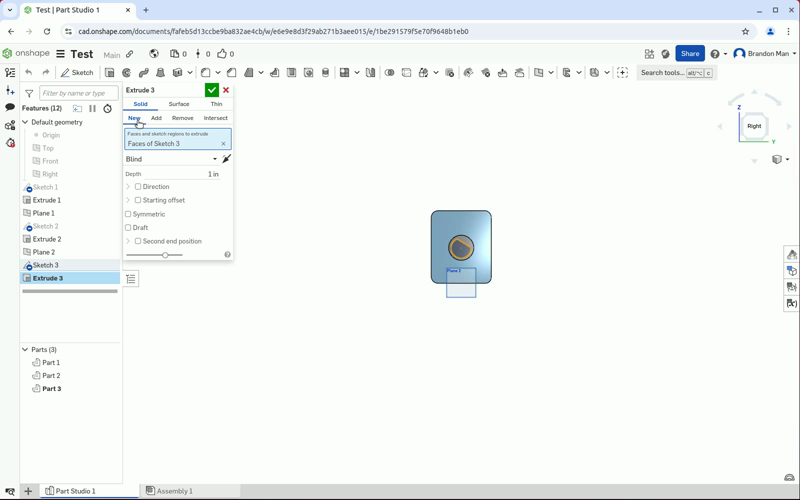
key(tab, 4)
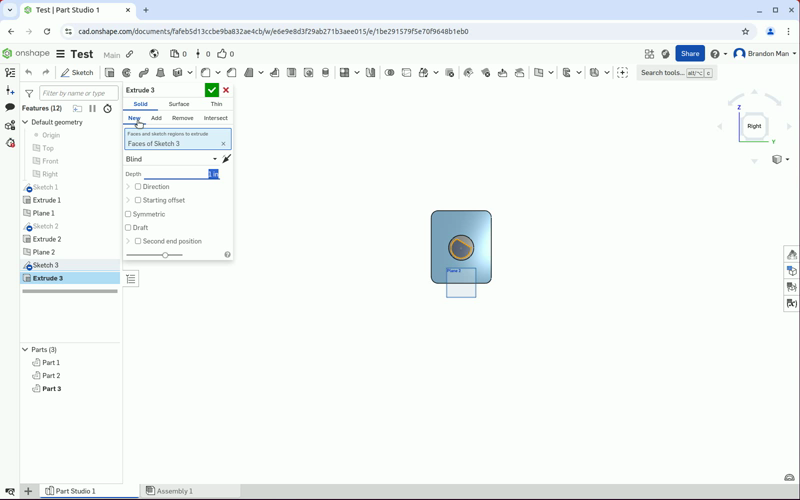
text(10.832)
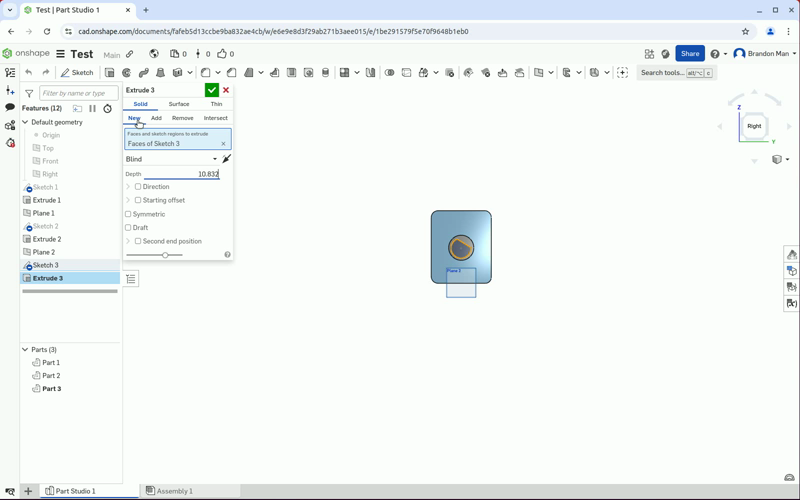
key(enter)
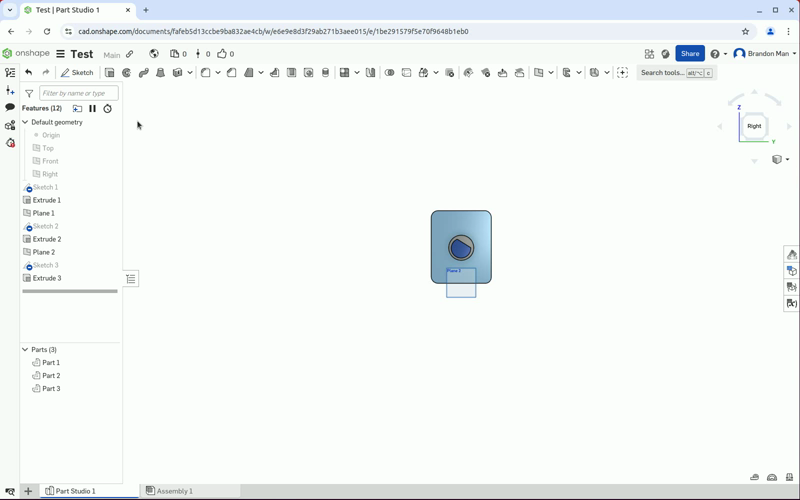
key(shift+h)
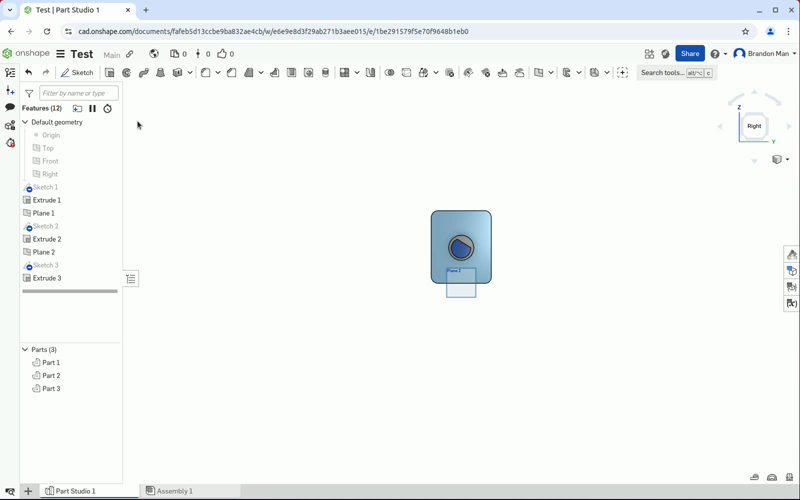
key(shift+h)
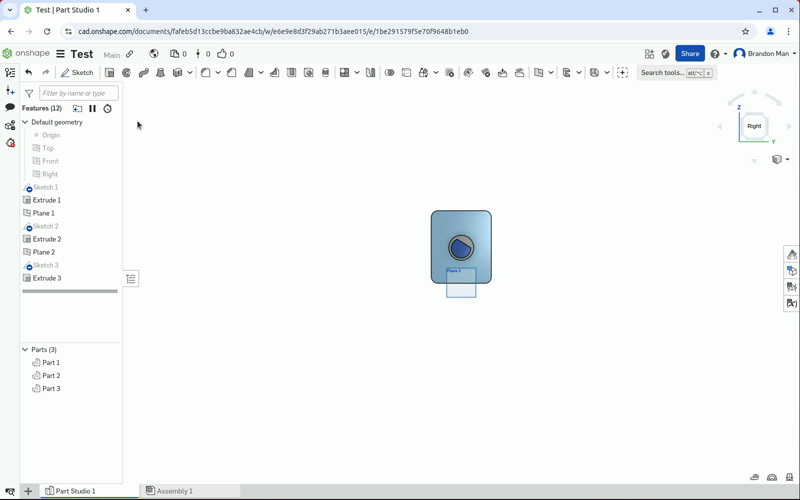
mouse_move(73, 189)
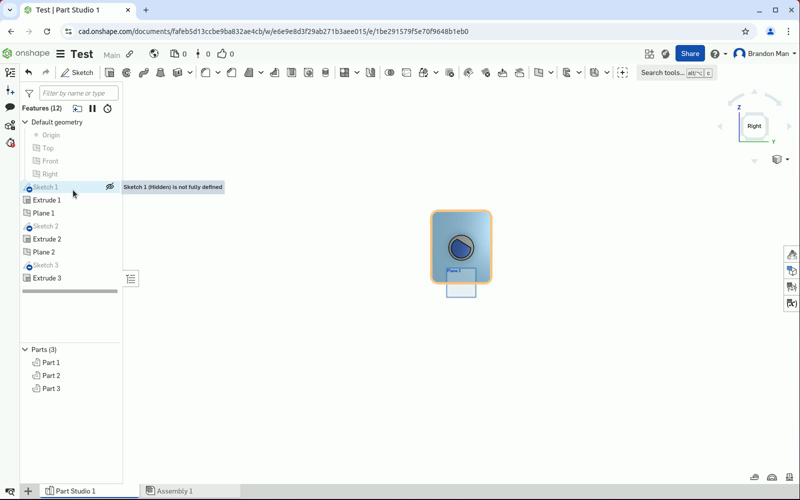
click(73, 189)
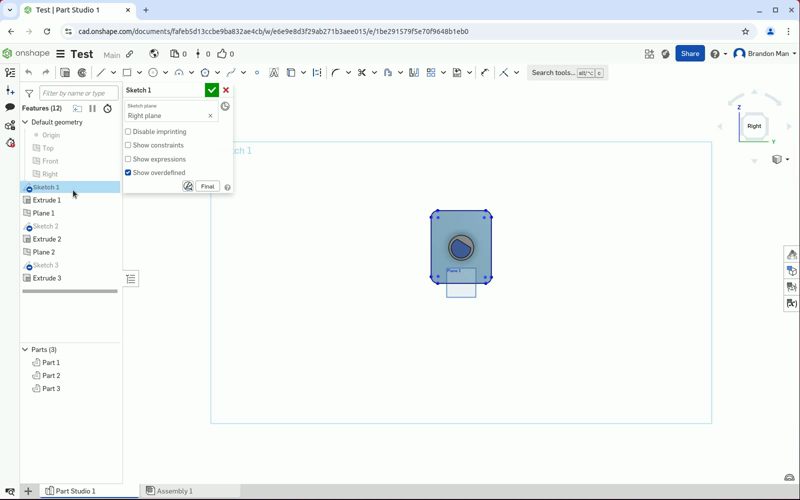
mouse_move(229, 92)
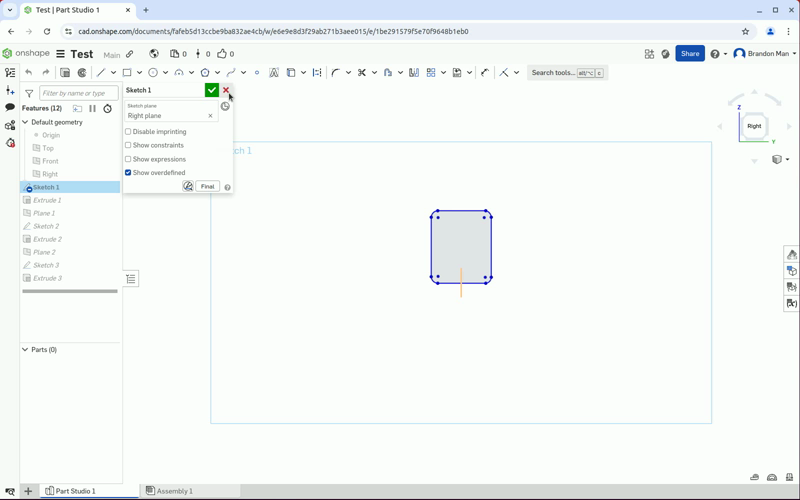
click(229, 92)
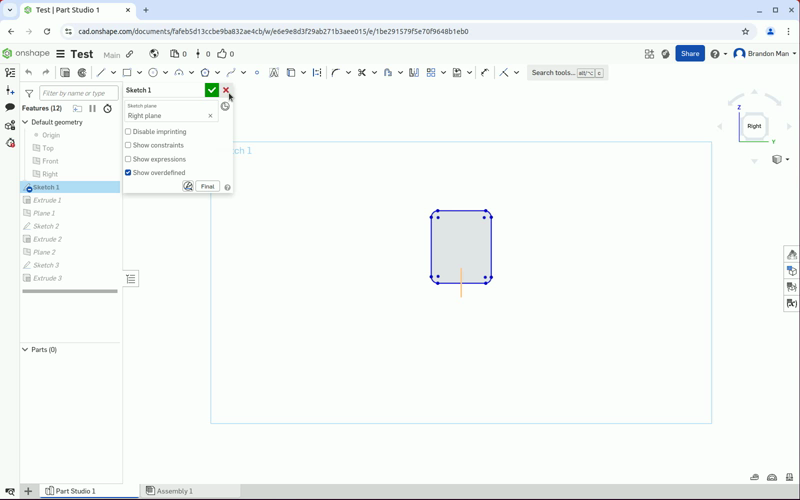
key(shift+s)
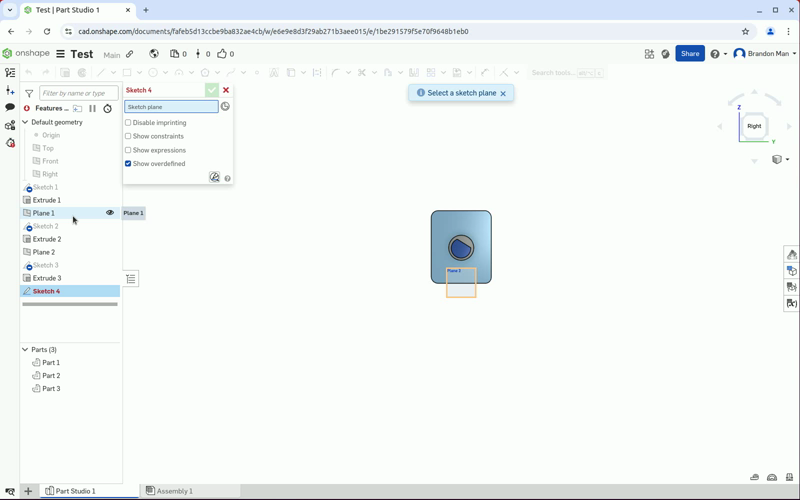
scroll(3)
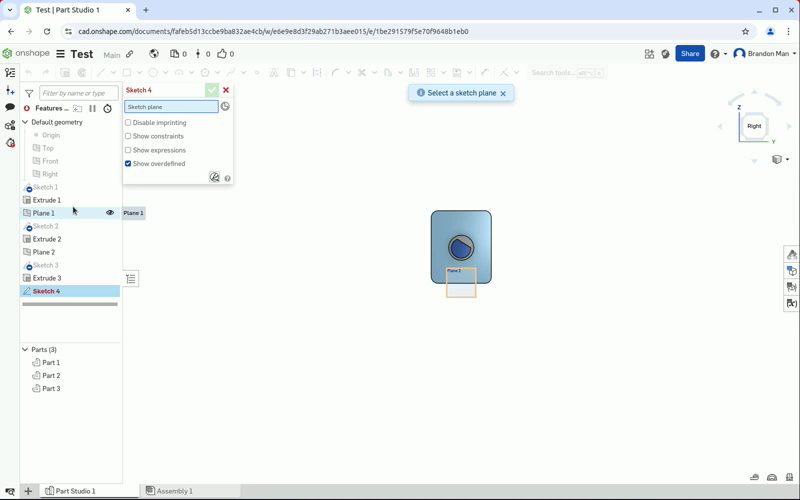
mouse_move(73, 176)
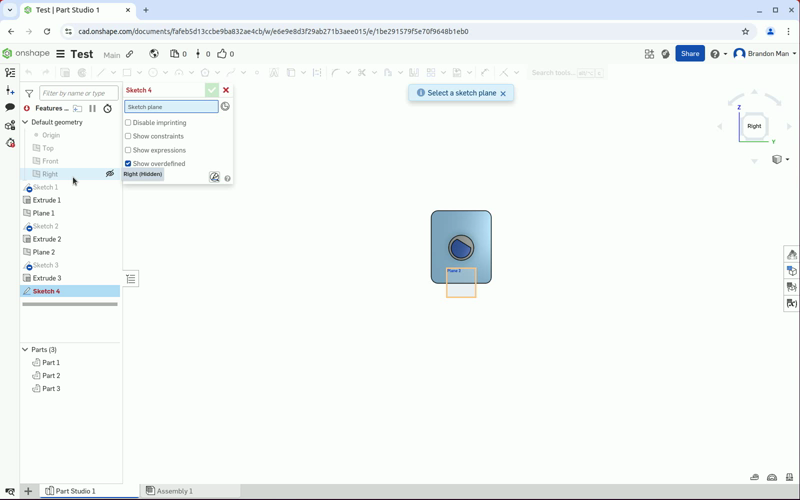
click(73, 176)
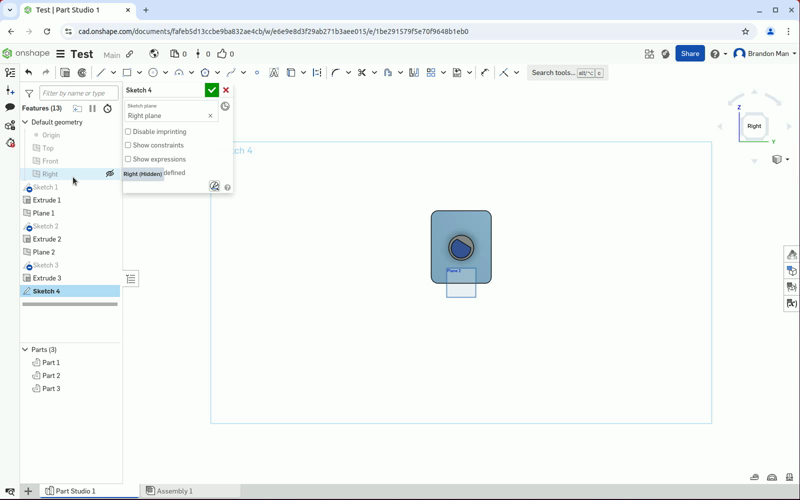
mouse_move(73, 352)
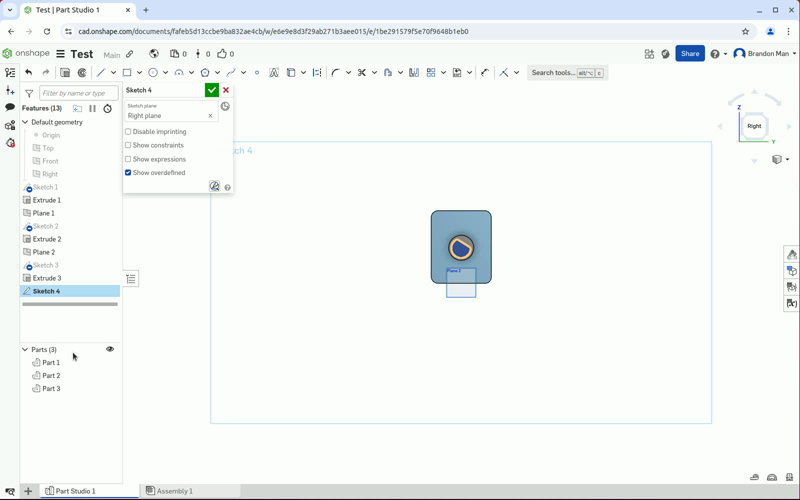
key(y)
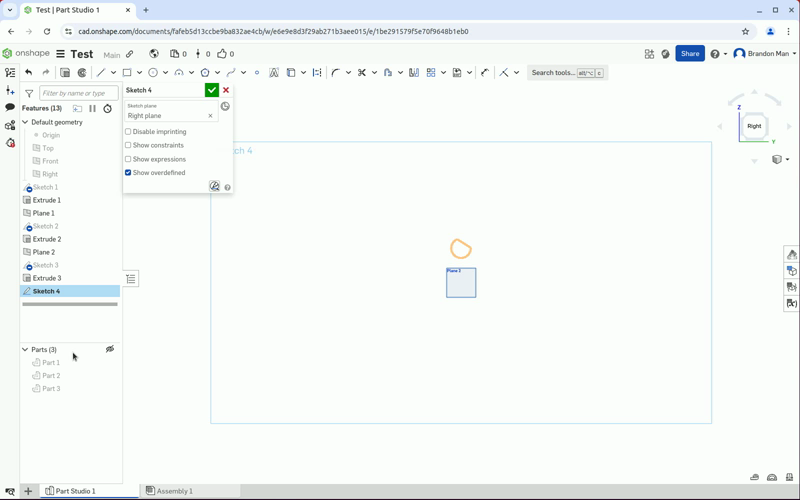
key(a)
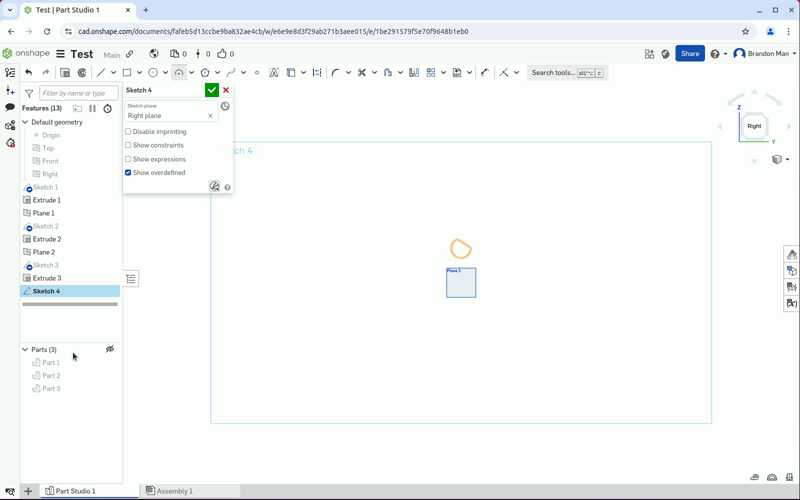
key_down(shift)
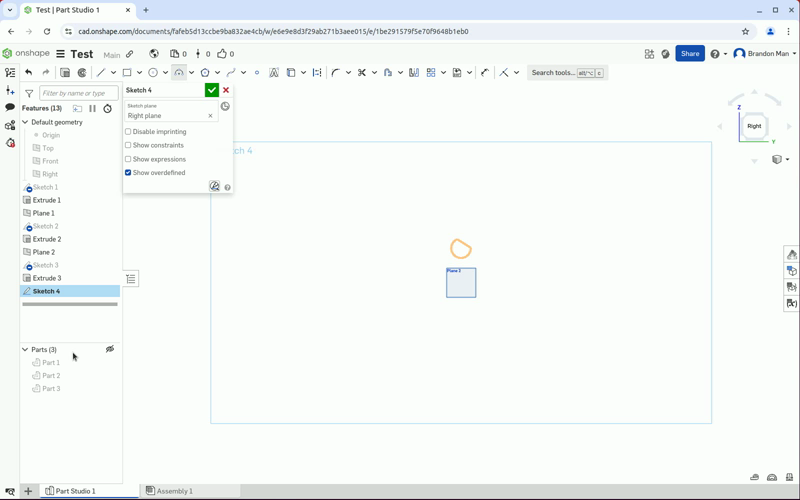
mouse_move(401, 266)
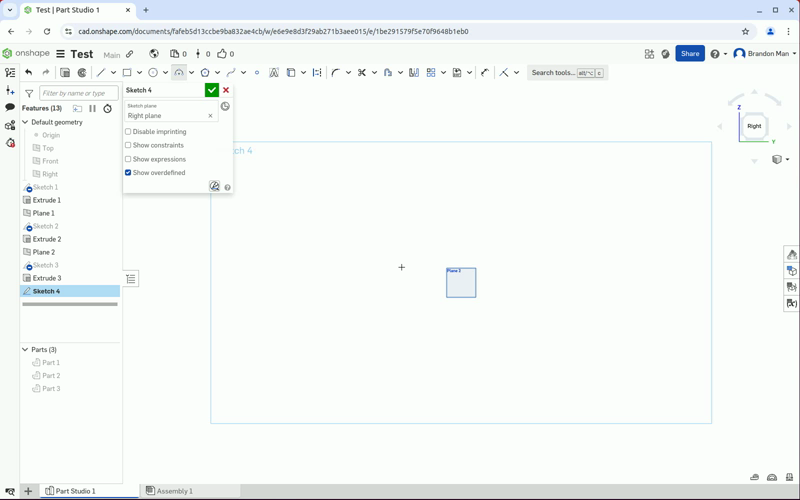
click(401, 266)
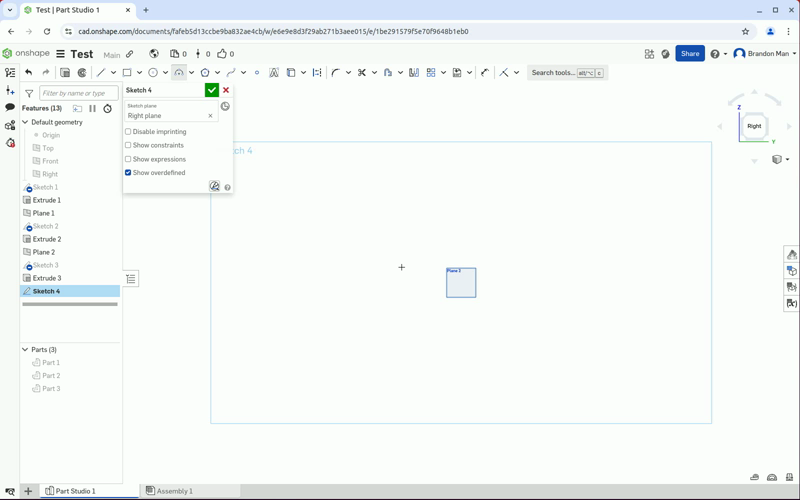
key_up(shift)
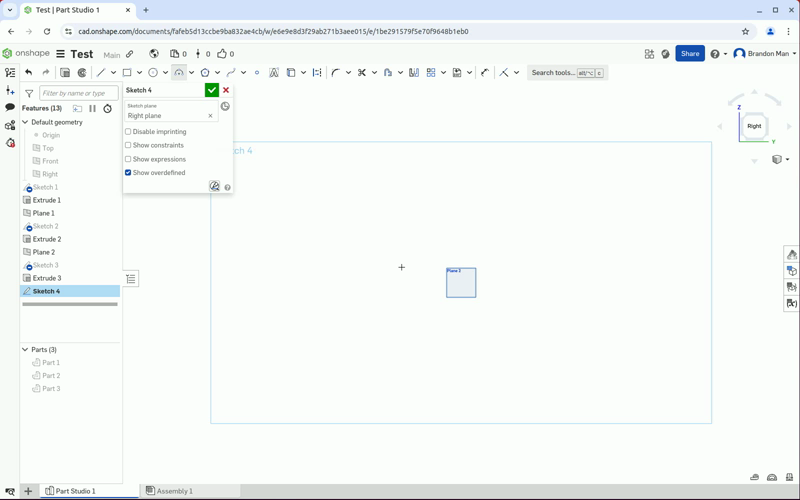
key_down(shift)
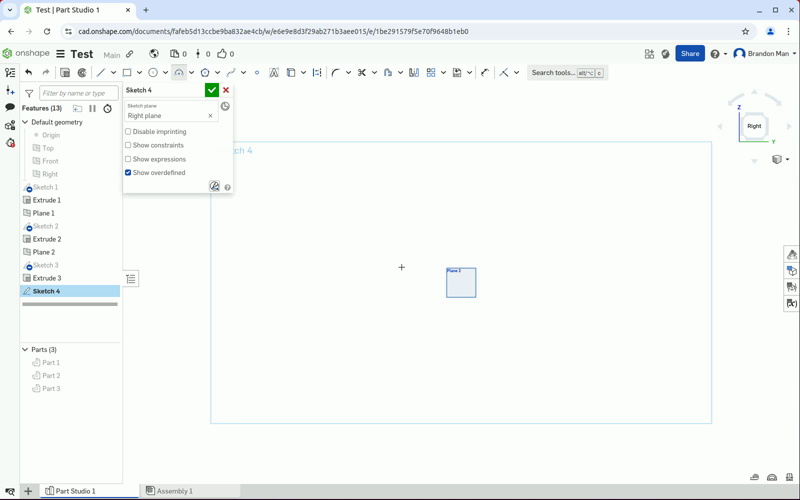
mouse_move(462, 266)
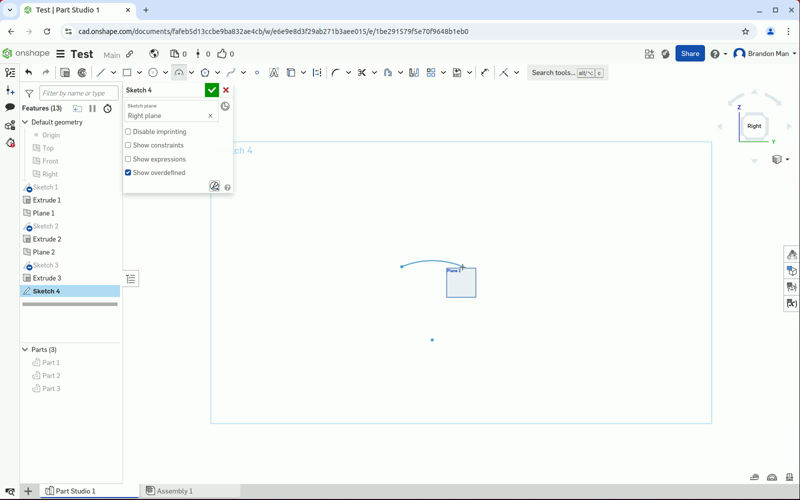
click(462, 266)
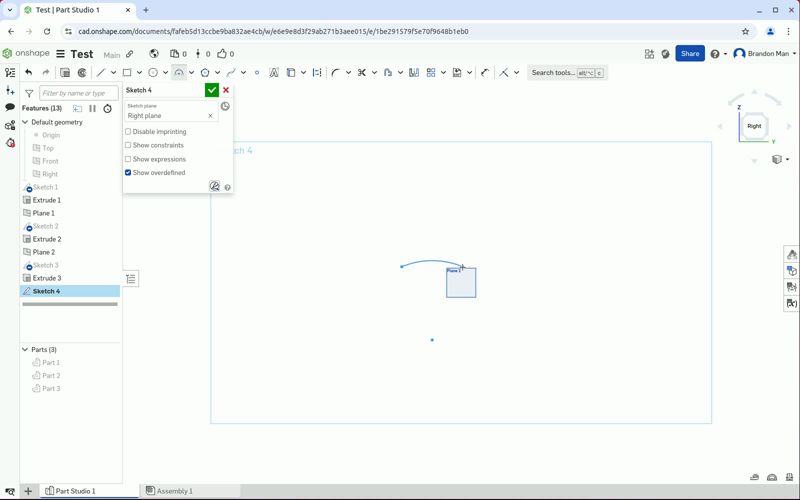
mouse_move(432, 282)
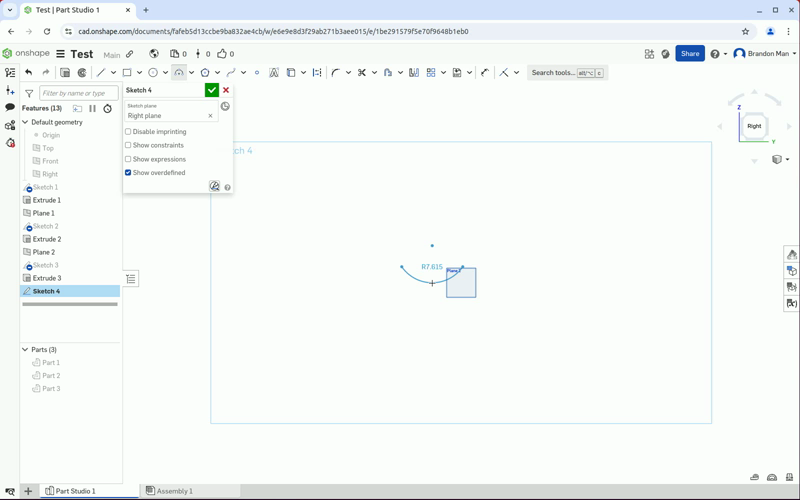
click(432, 282)
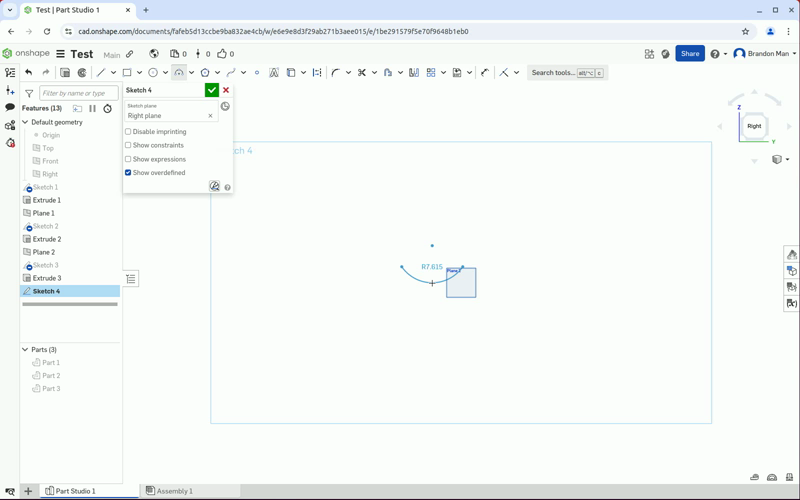
key_up(shift)
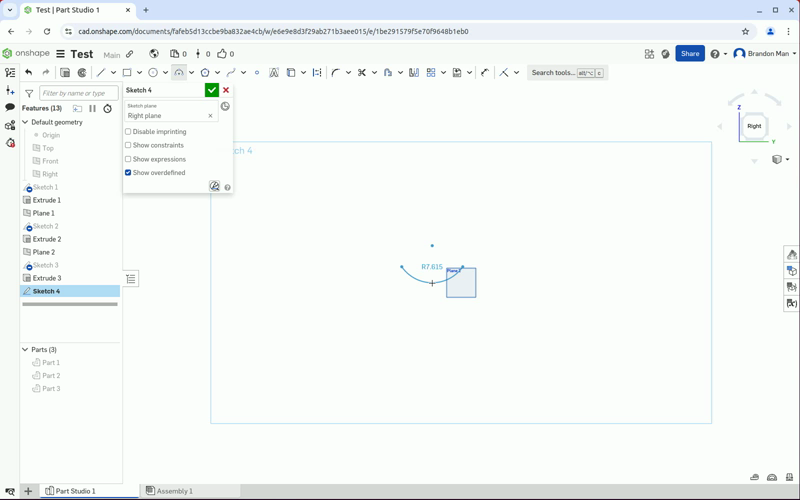
key(esc)
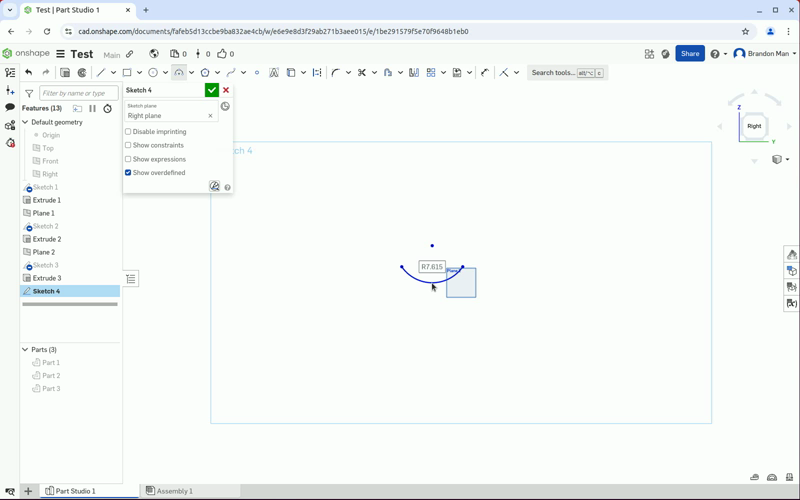
key(l)
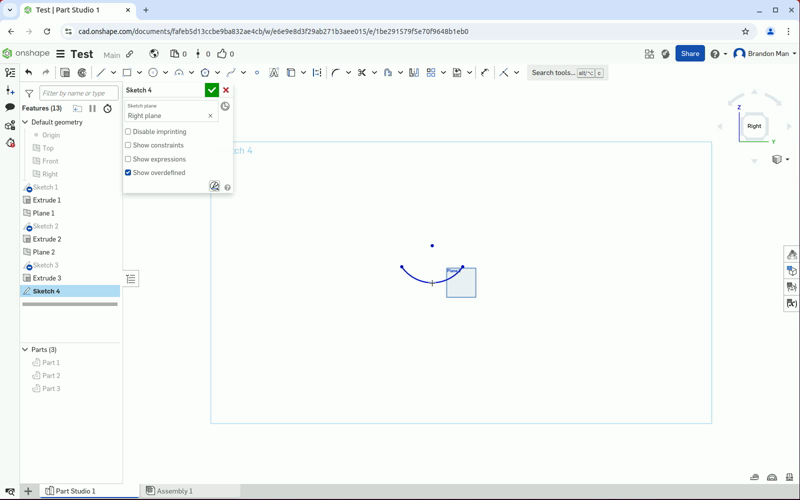
mouse_move(462, 266)
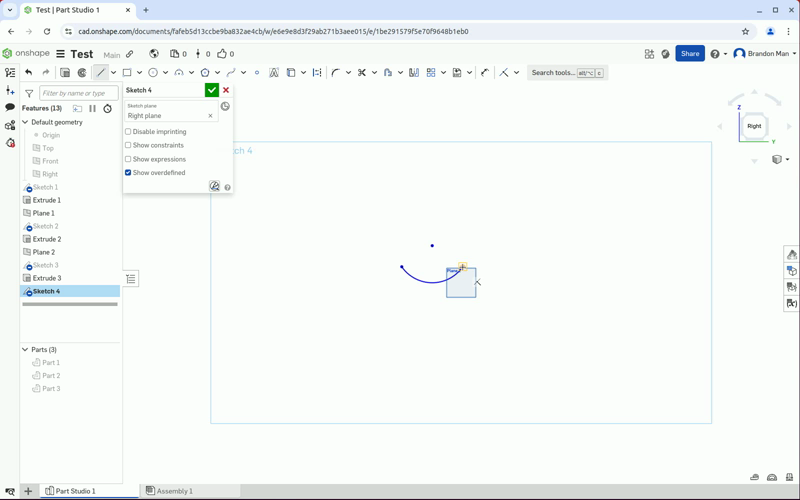
click(462, 266)
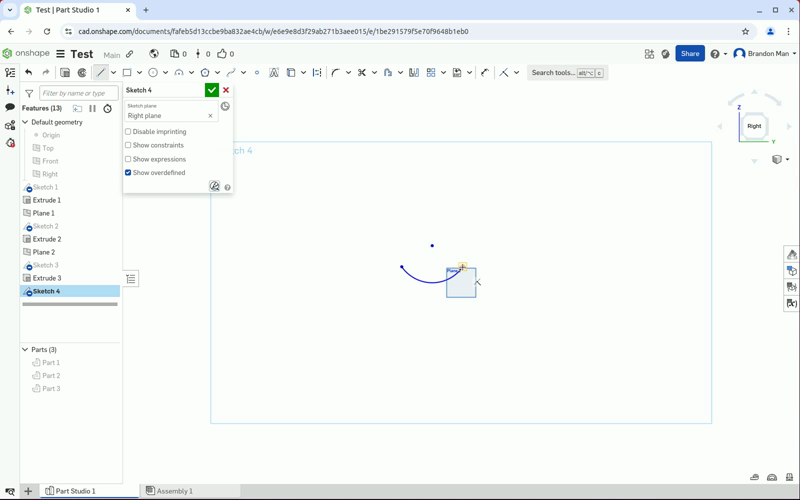
key_down(shift)
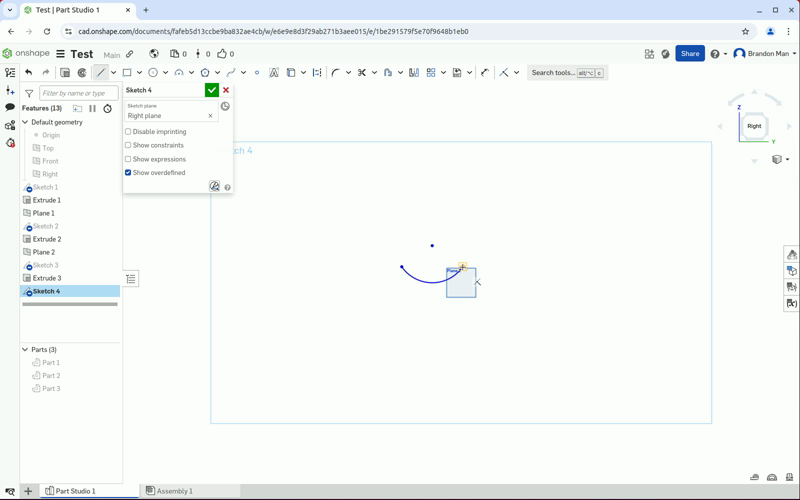
mouse_move(492, 266)
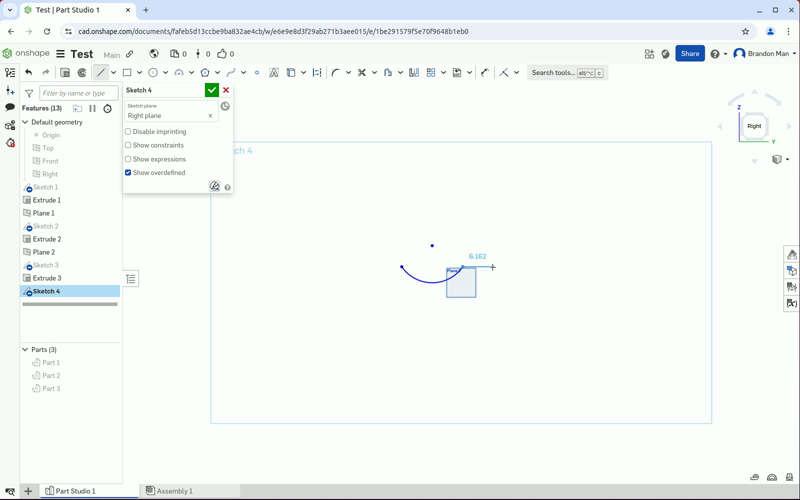
mouse_move(462, 226)
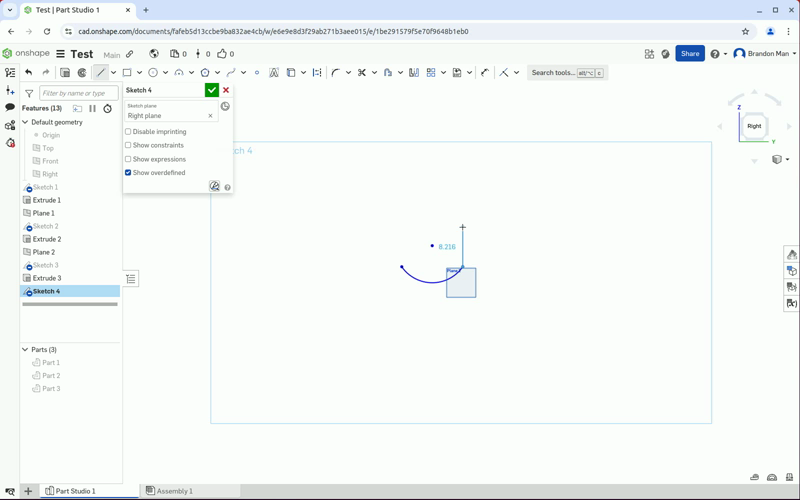
click(462, 226)
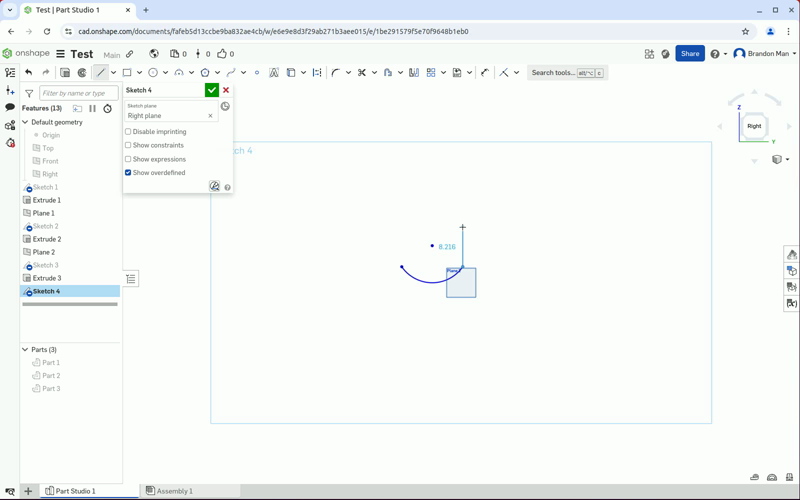
key_up(shift)
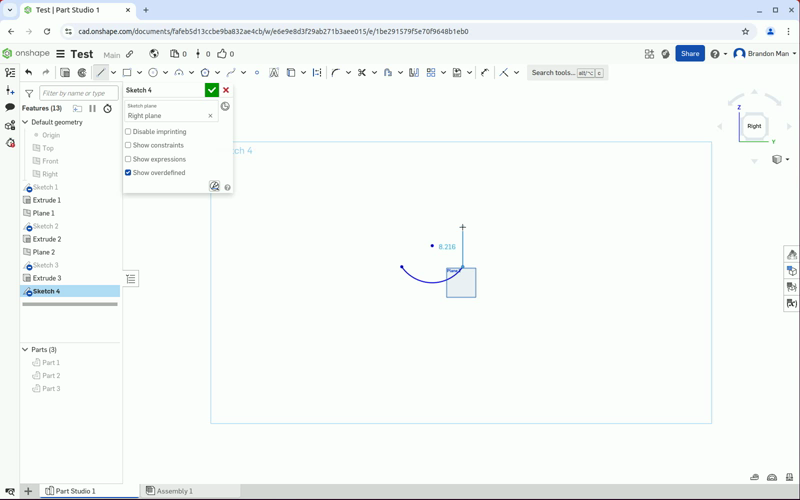
key(esc)
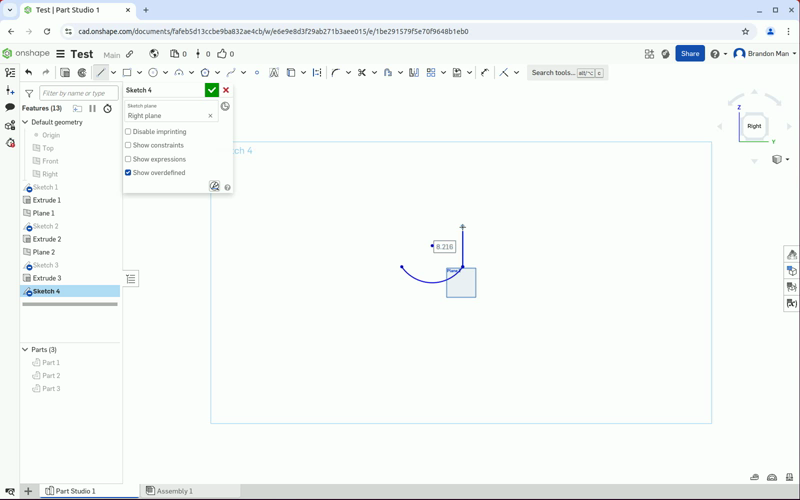
key(a)
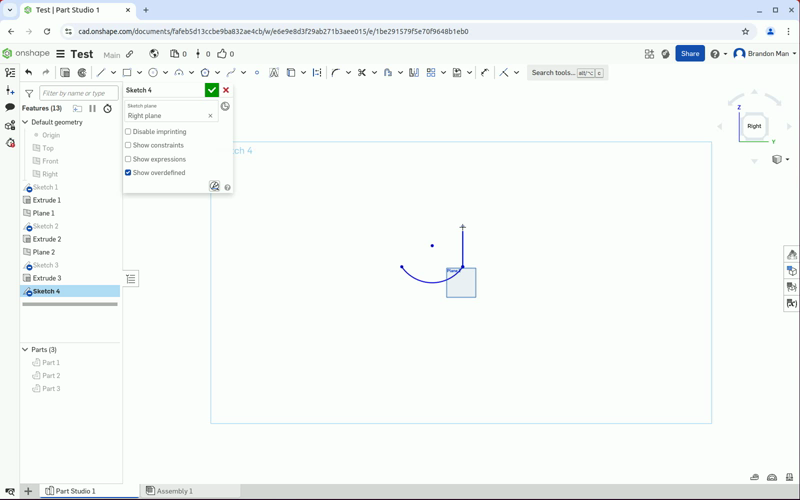
mouse_move(462, 226)
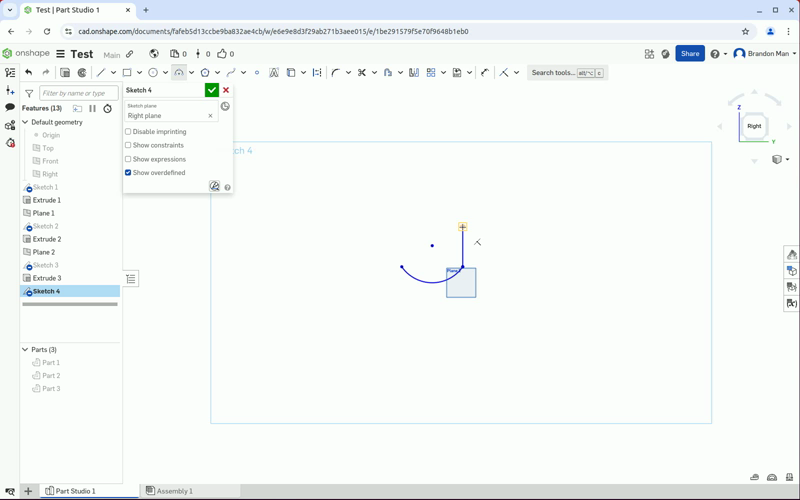
click(462, 226)
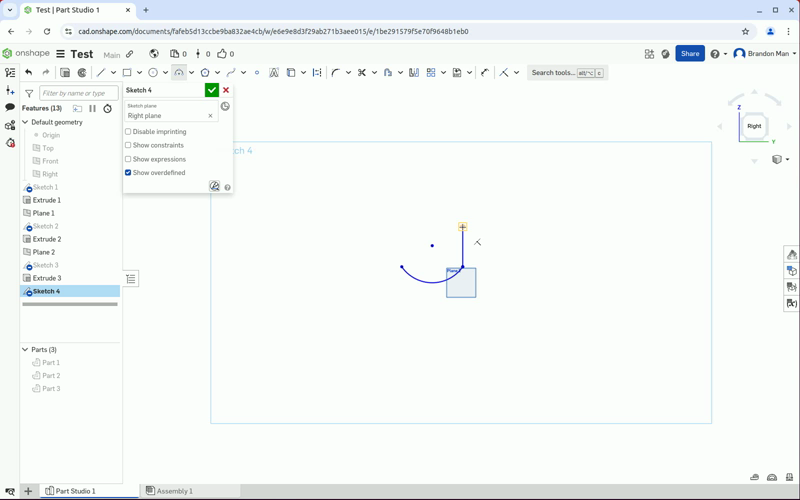
key_down(shift)
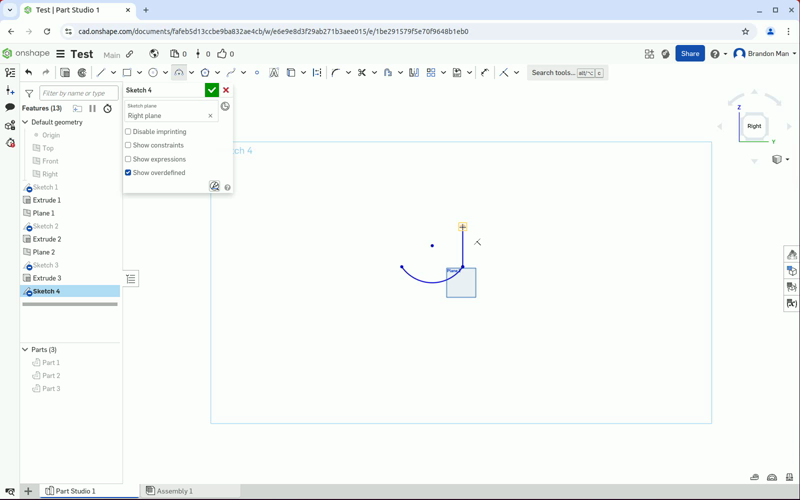
mouse_move(401, 226)
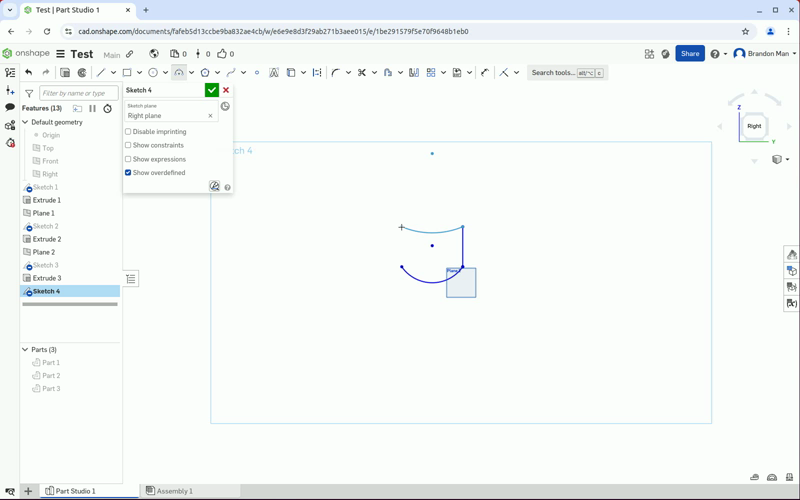
click(401, 226)
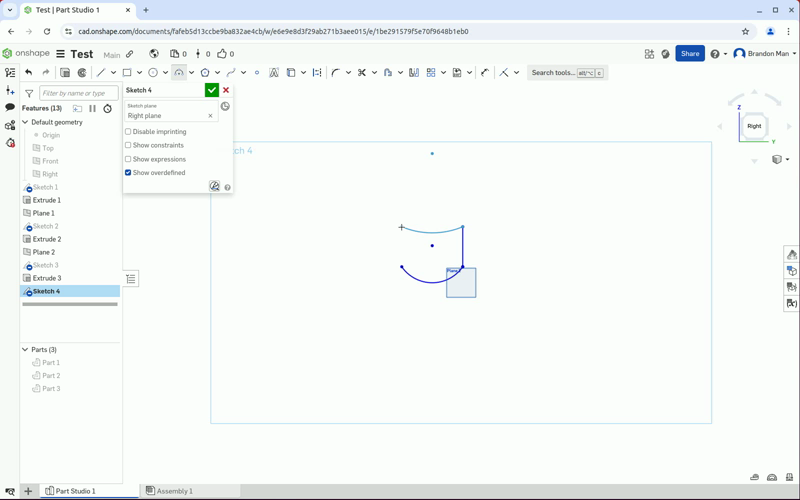
mouse_move(432, 210)
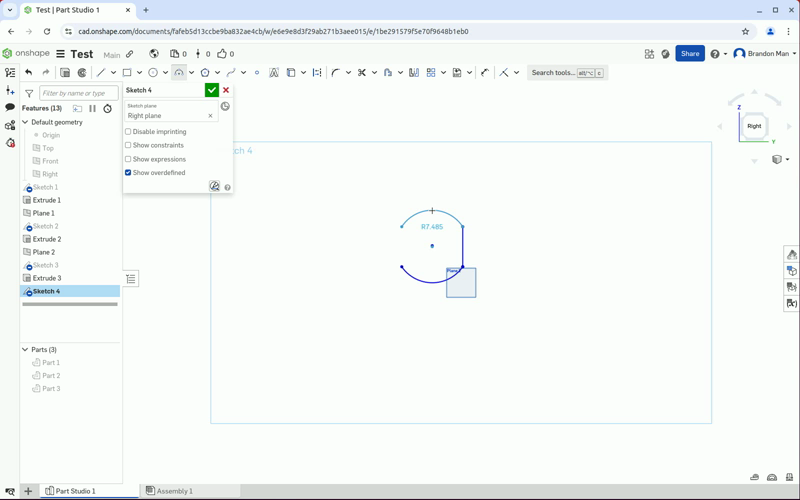
click(432, 210)
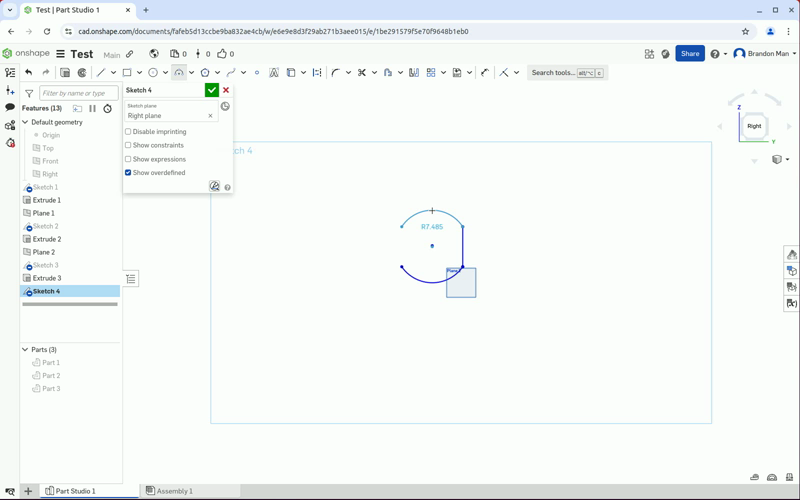
key_up(shift)
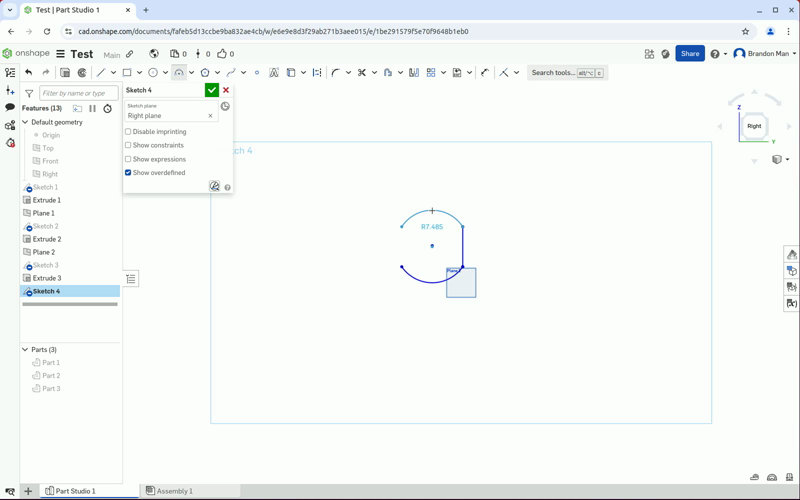
key(esc)
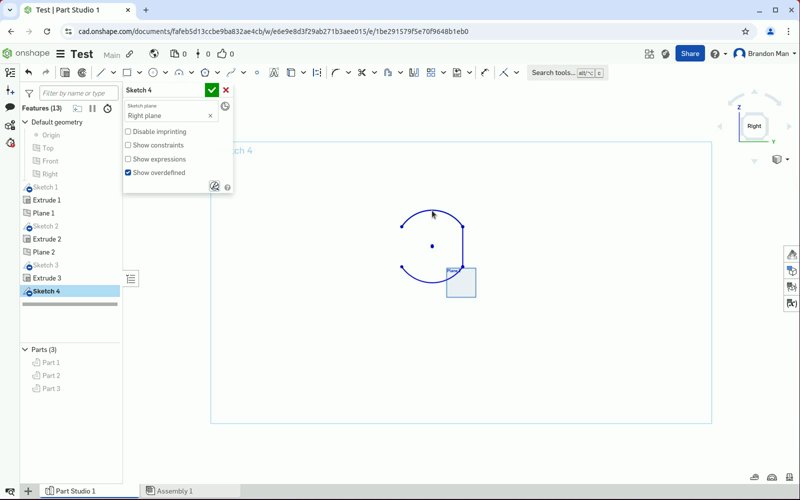
key(l)
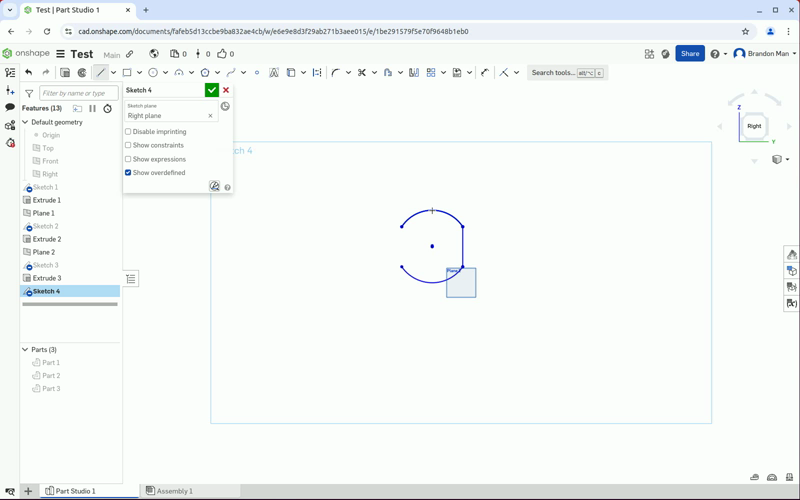
mouse_move(401, 226)
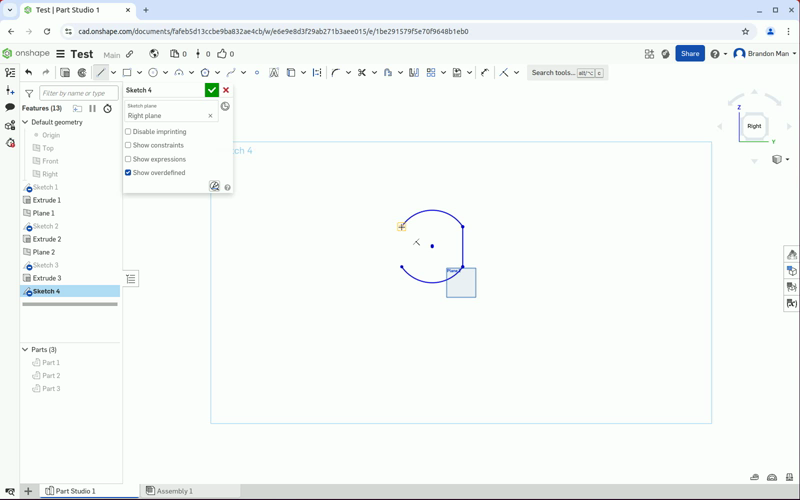
click(401, 226)
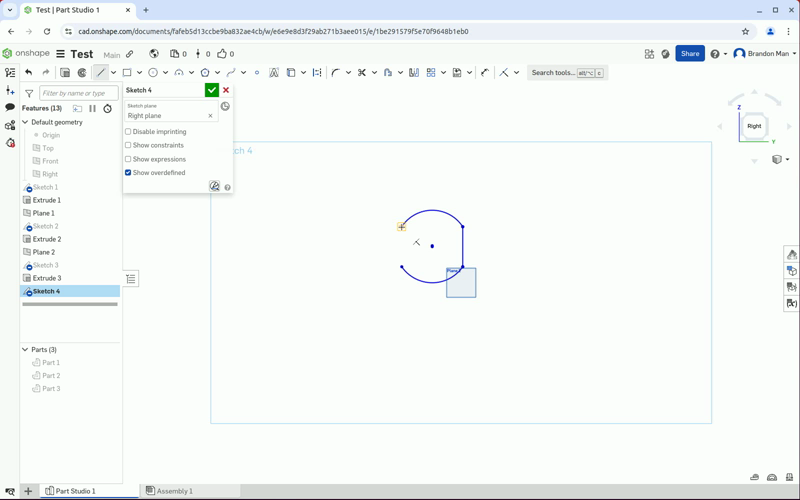
mouse_move(431, 226)
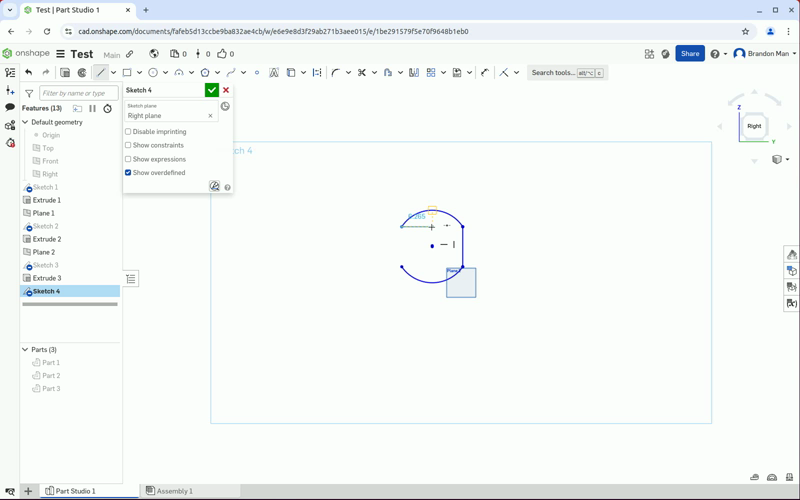
key_down(shift)
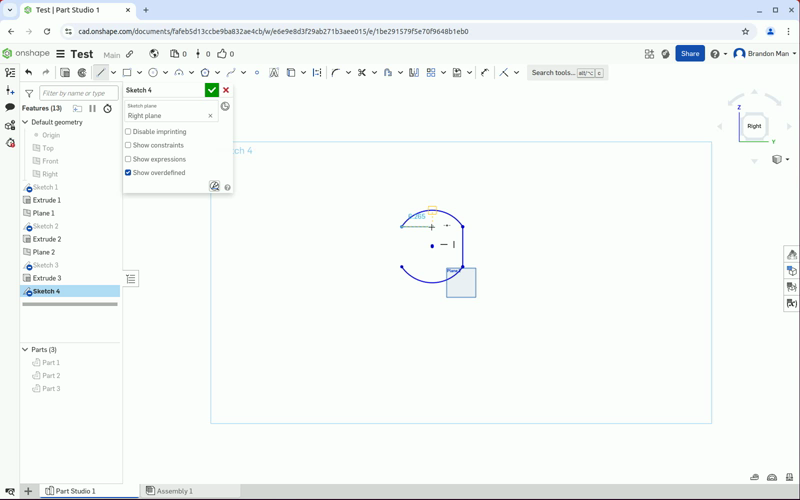
mouse_move(401, 266)
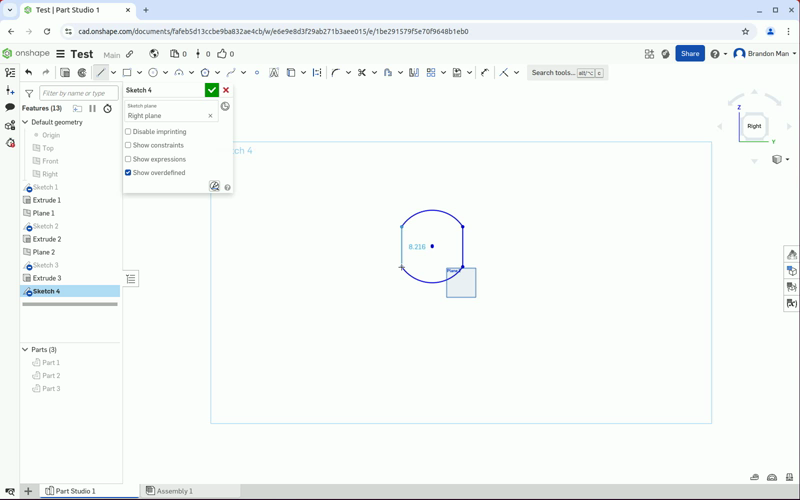
key_up(shift)
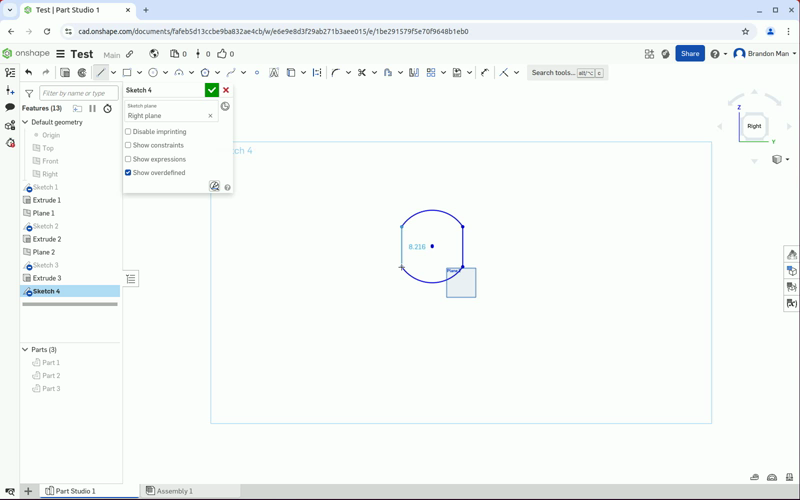
click(401, 266)
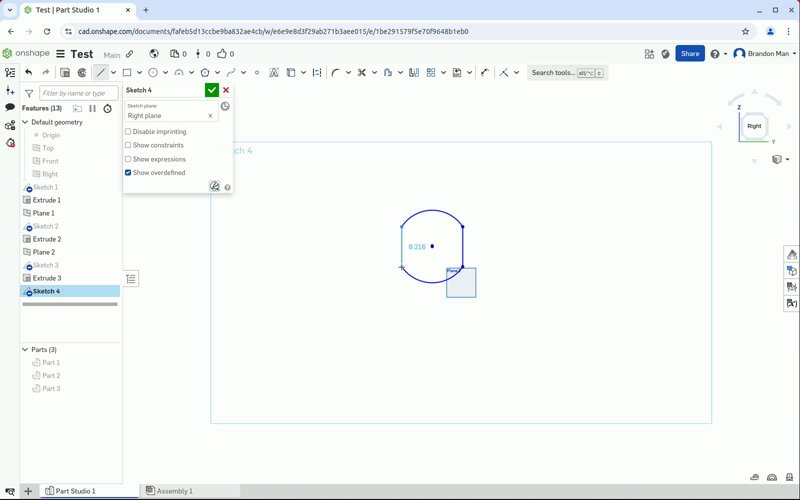
key(esc)
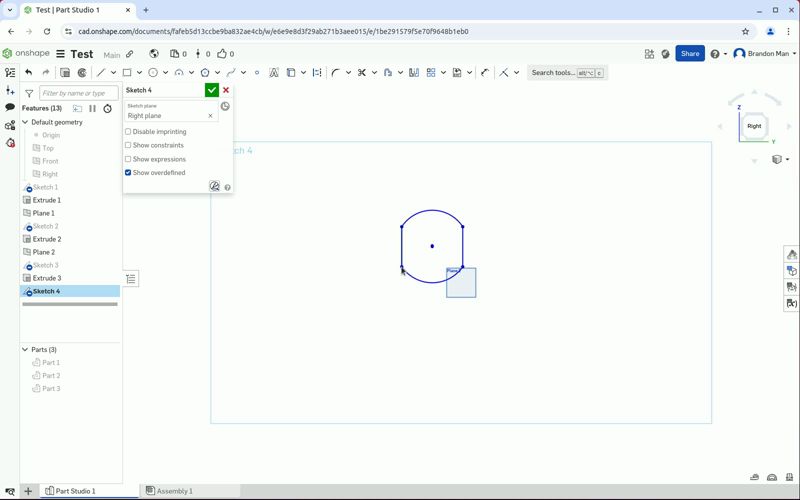
mouse_move(442, 221)
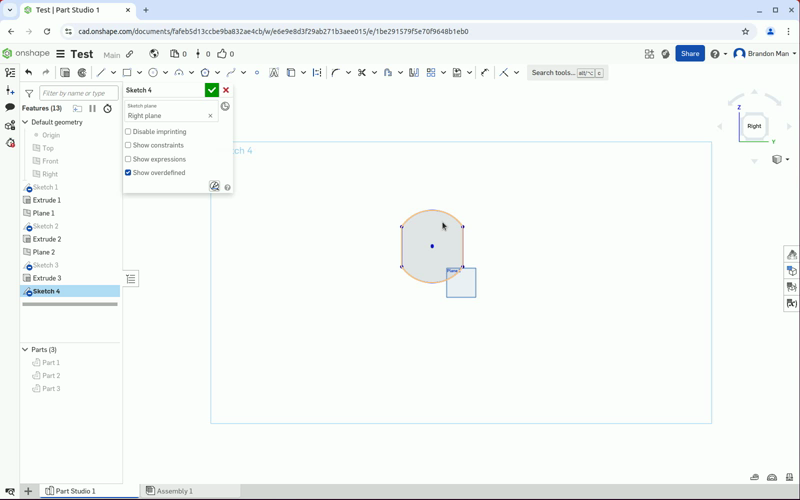
click(442, 221)
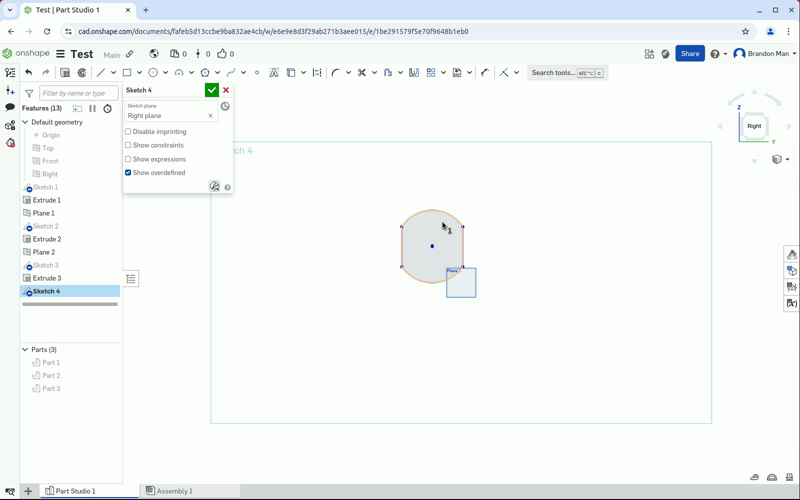
mouse_move(73, 352)
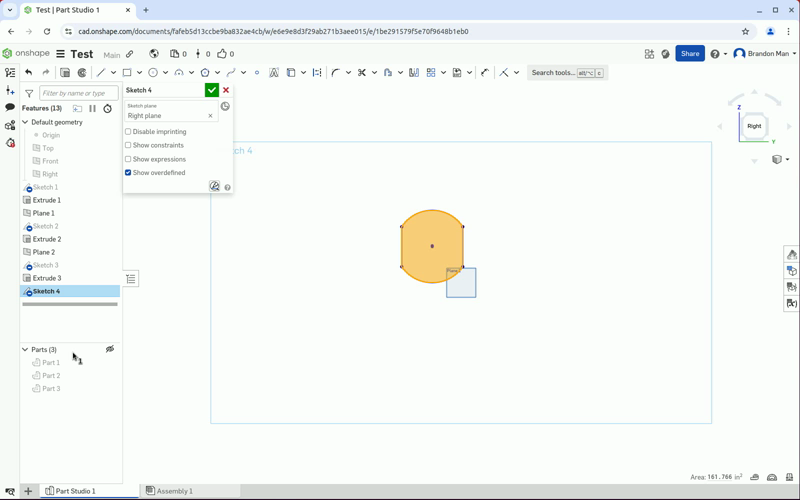
key(shift+y)
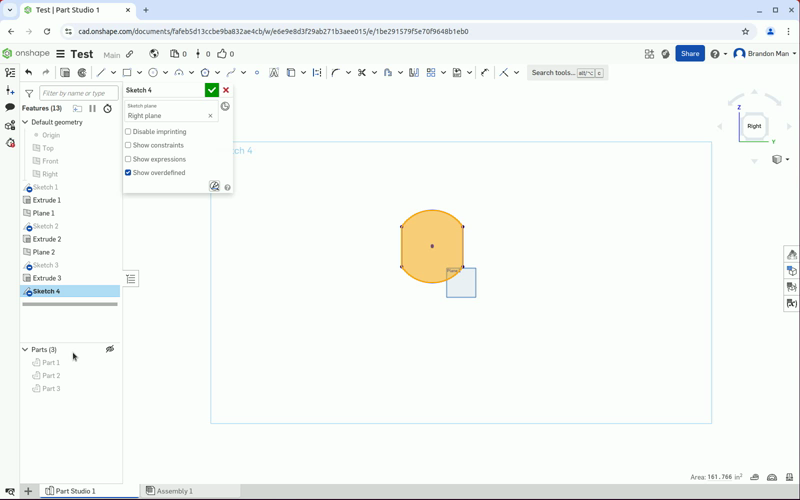
key(shift+e)
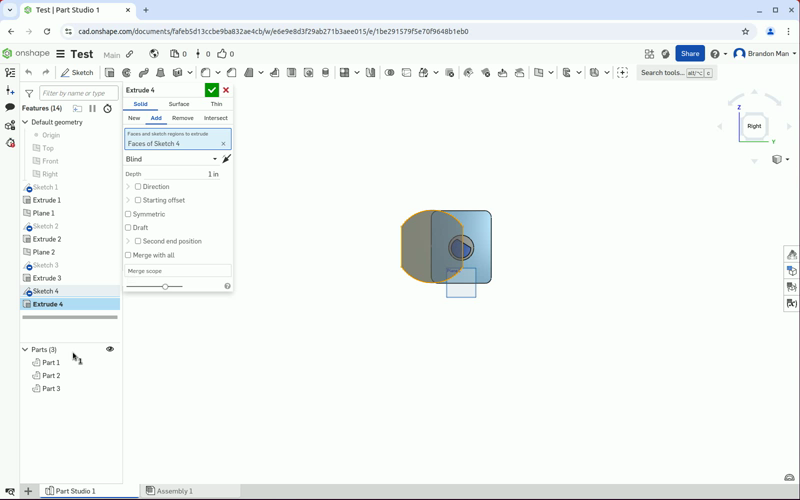
mouse_move(143, 106)
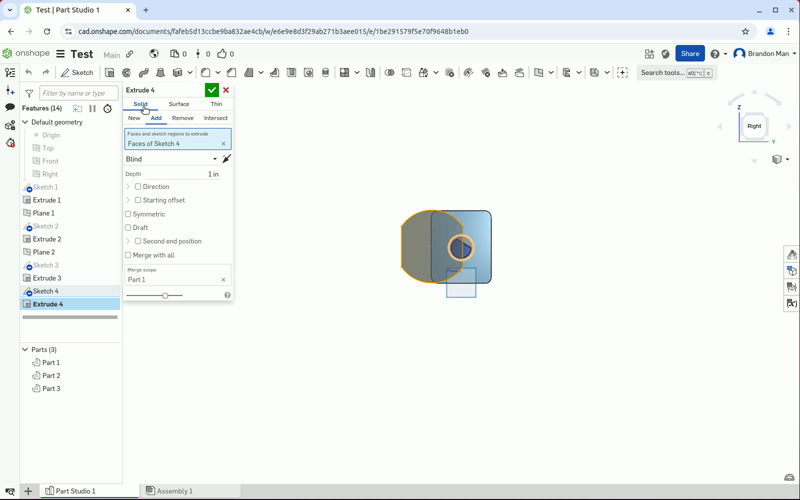
click(143, 106)
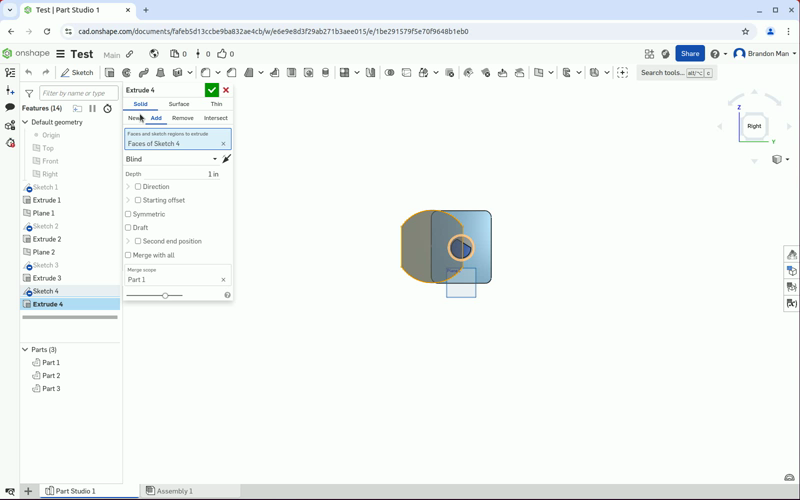
mouse_move(137, 120)
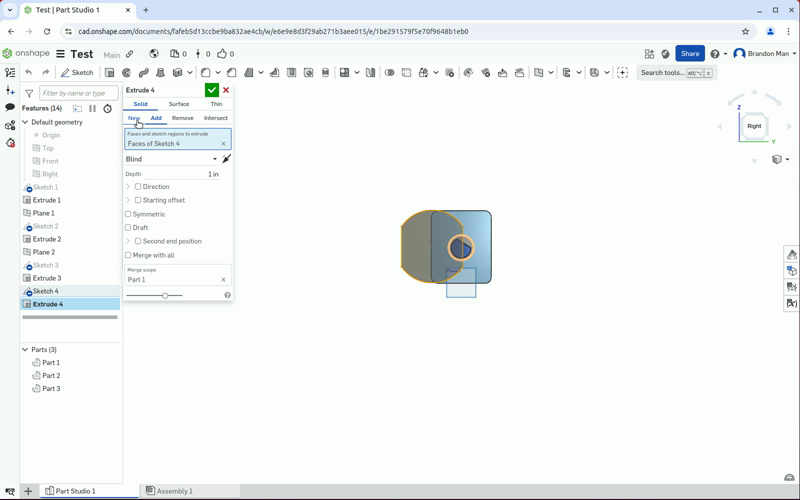
click(137, 120)
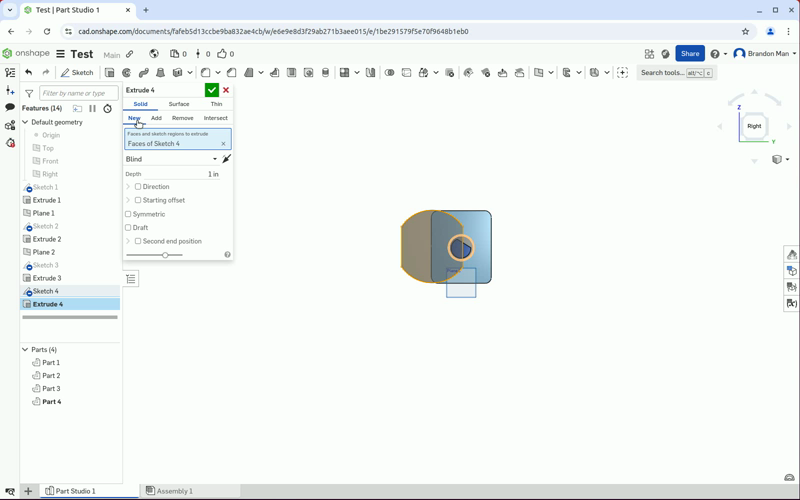
key(tab, 4)
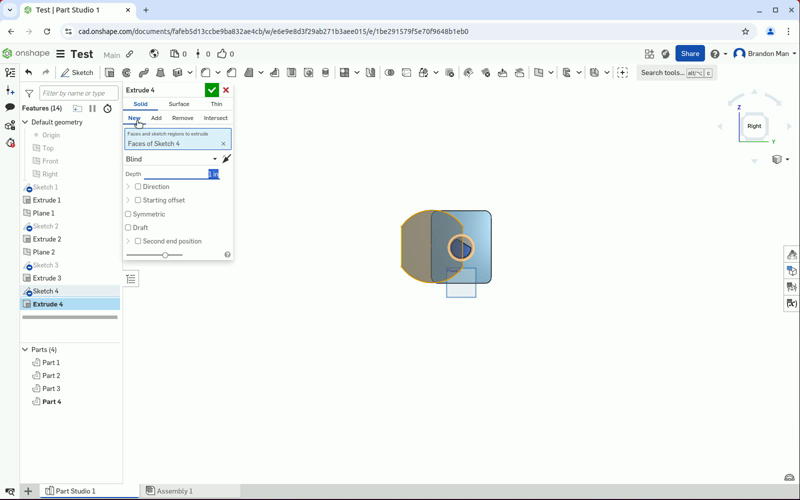
text(18.535)
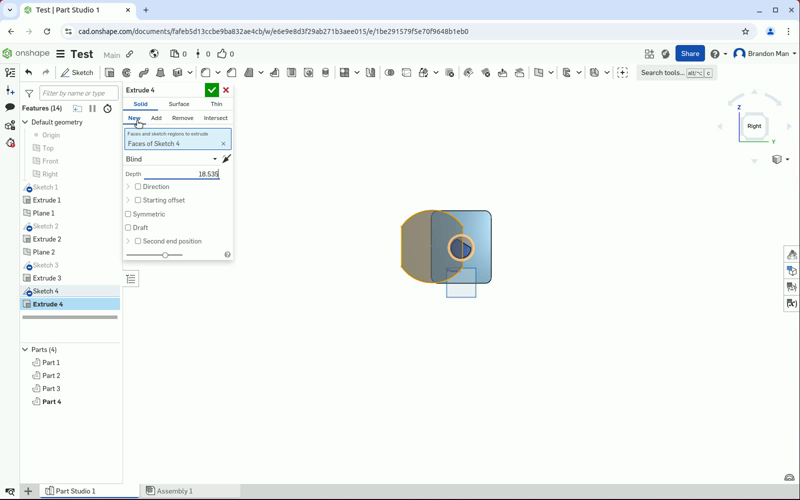
key(enter)
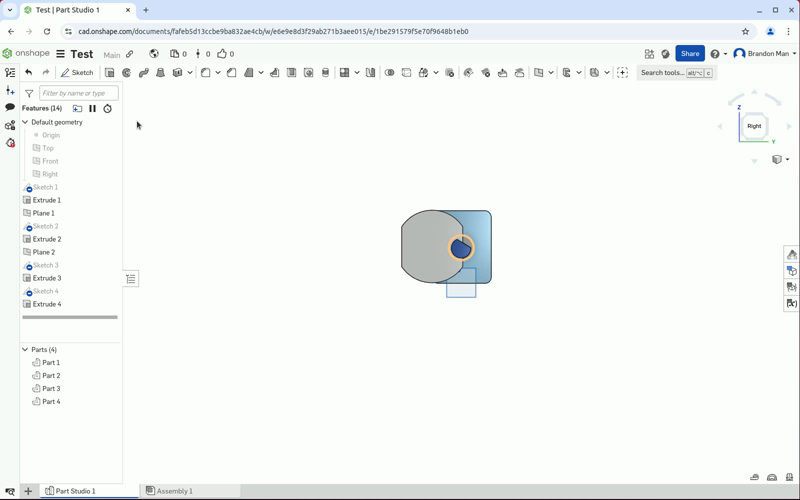
key(shift+h)
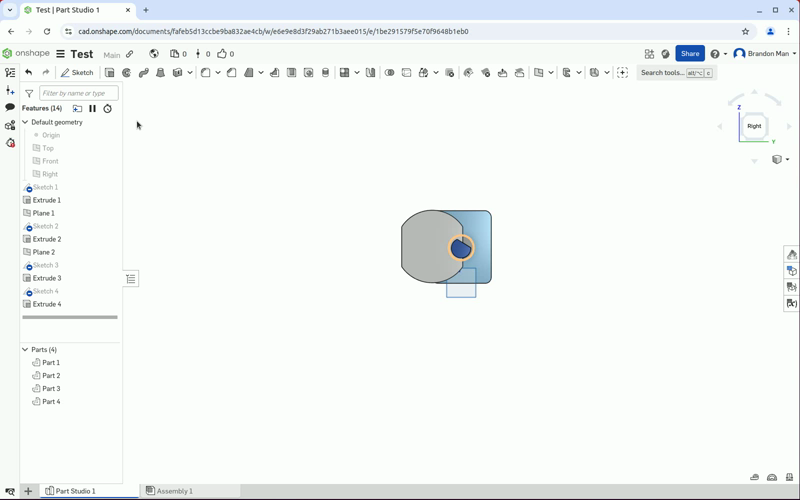
key(shift+h)
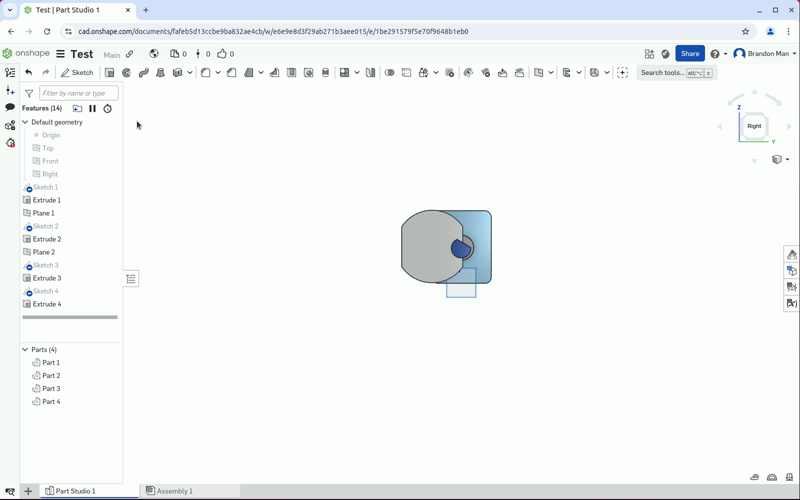
mouse_move(73, 189)
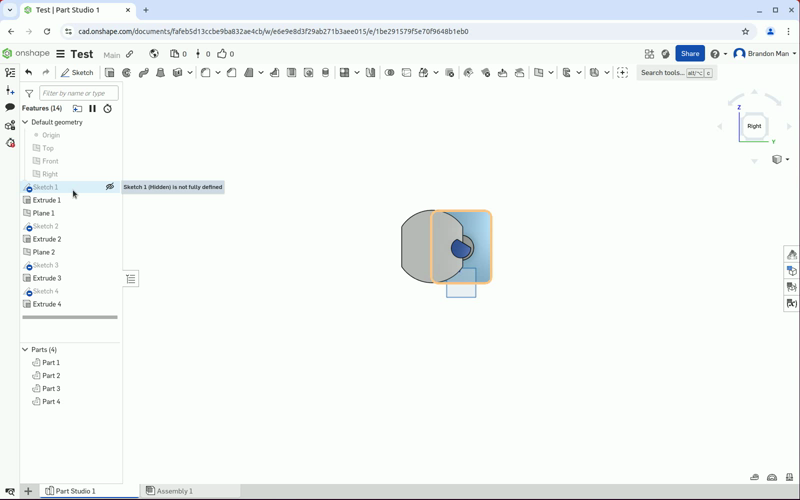
click(73, 189)
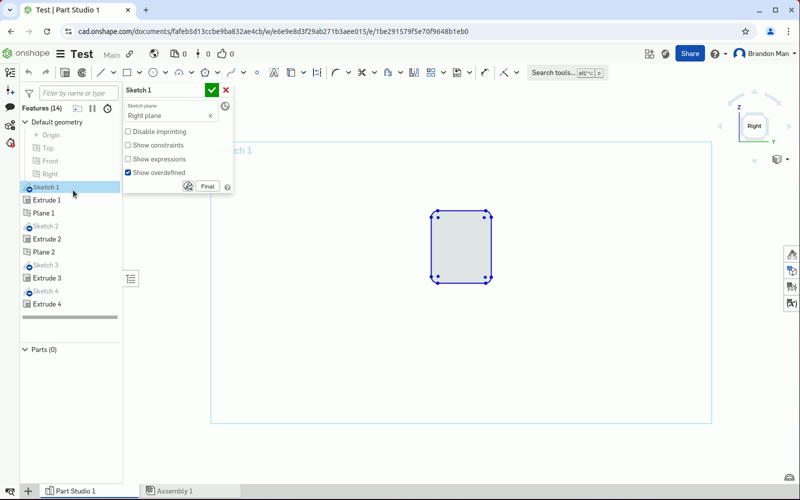
mouse_move(229, 92)
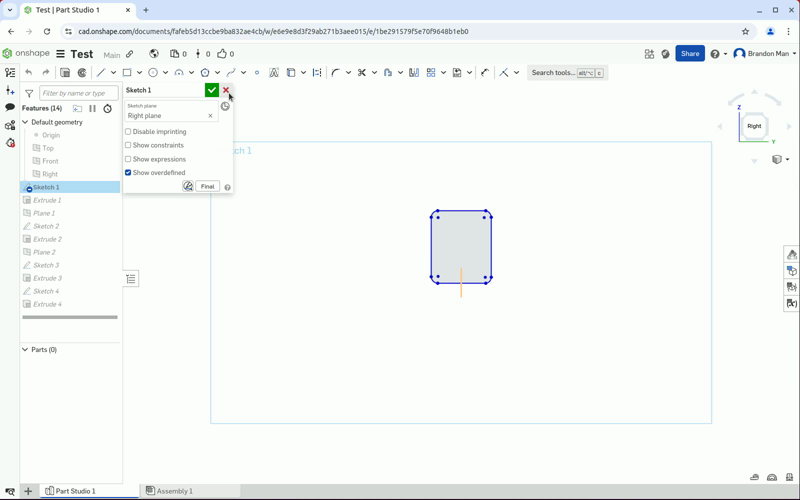
click(229, 92)
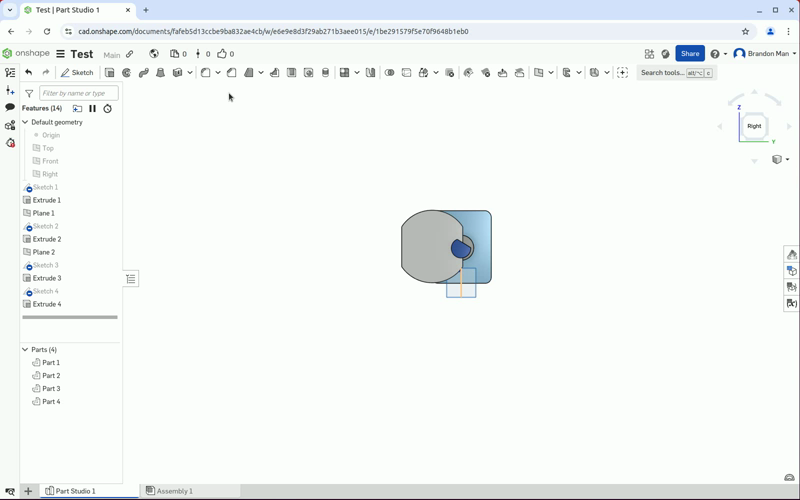
mouse_move(541, 75)
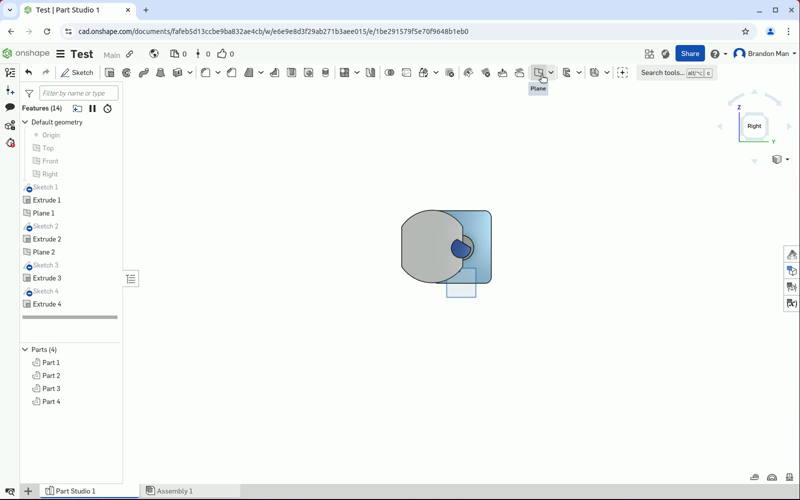
click(541, 75)
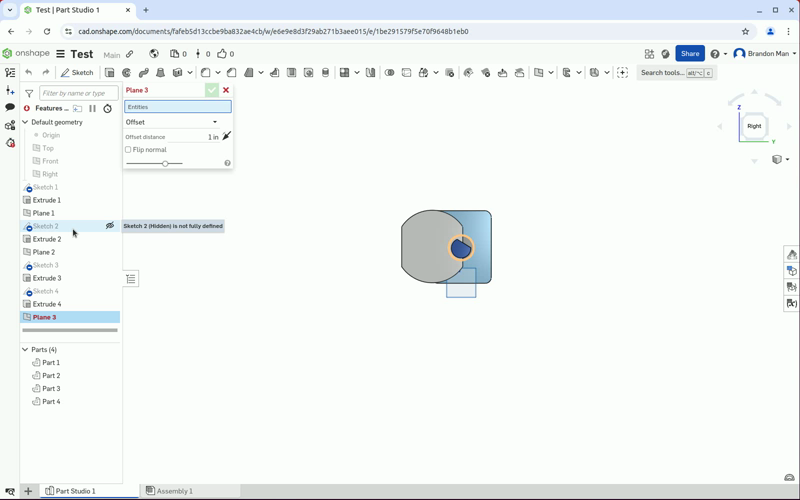
scroll(3)
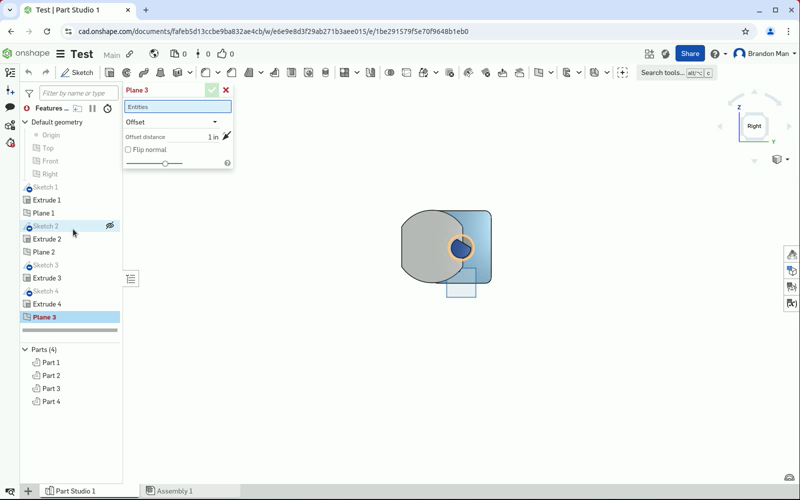
mouse_move(73, 176)
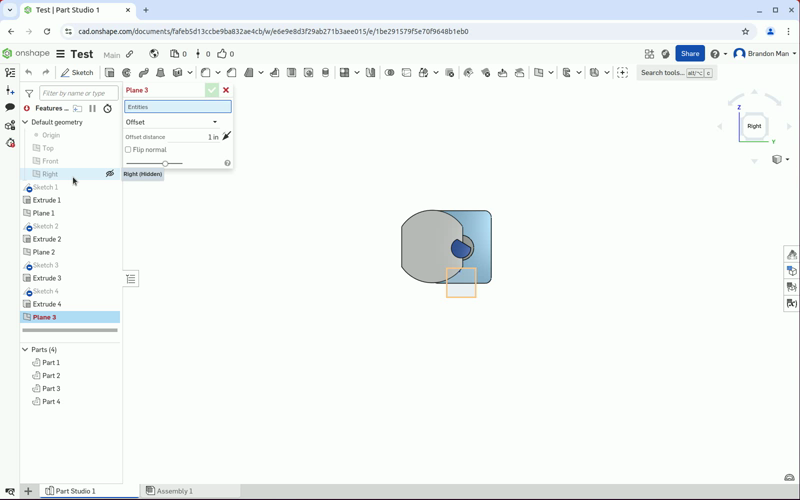
click(73, 176)
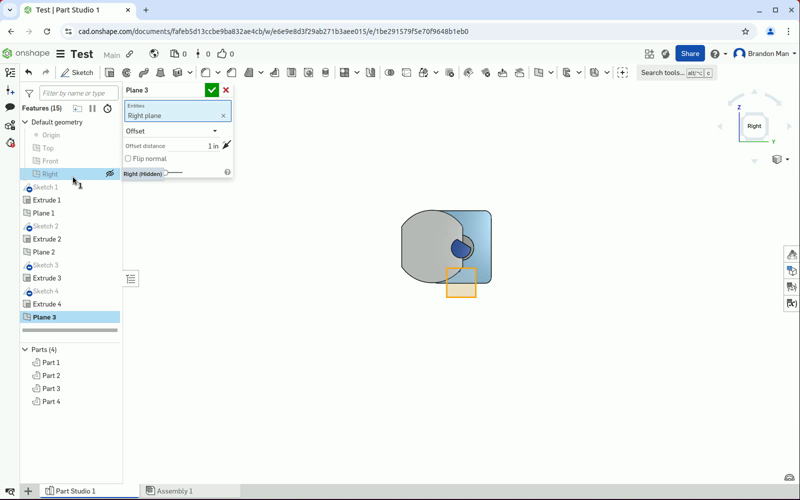
key(tab, 2)
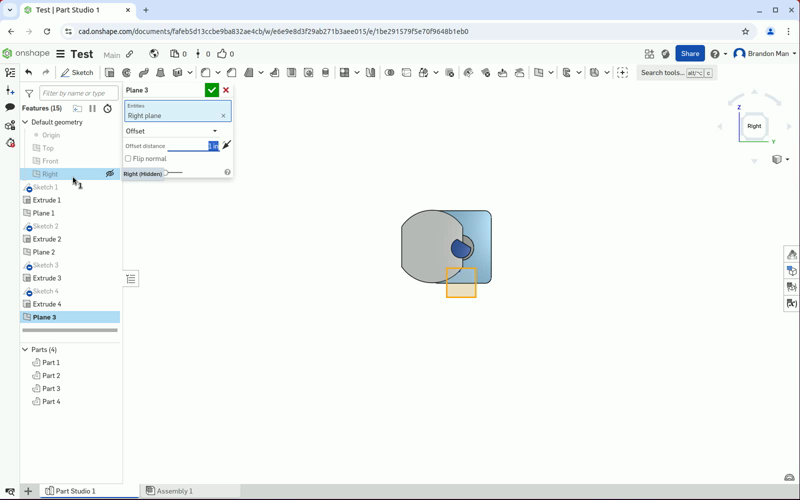
text(18.548)
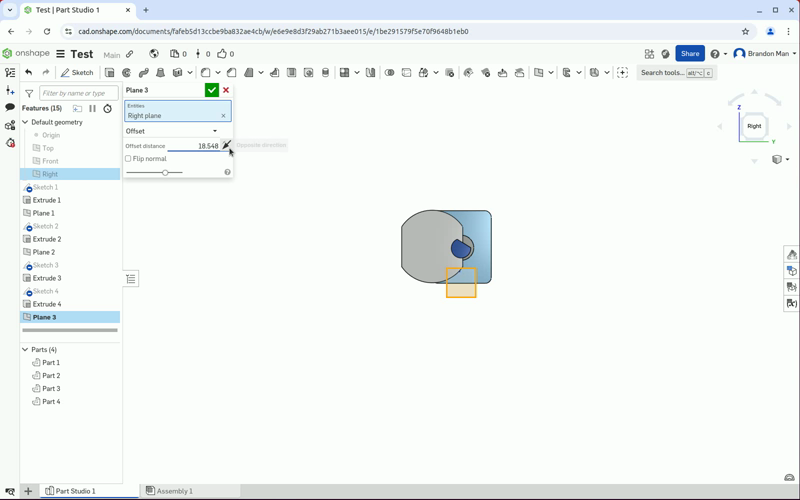
mouse_move(229, 147)
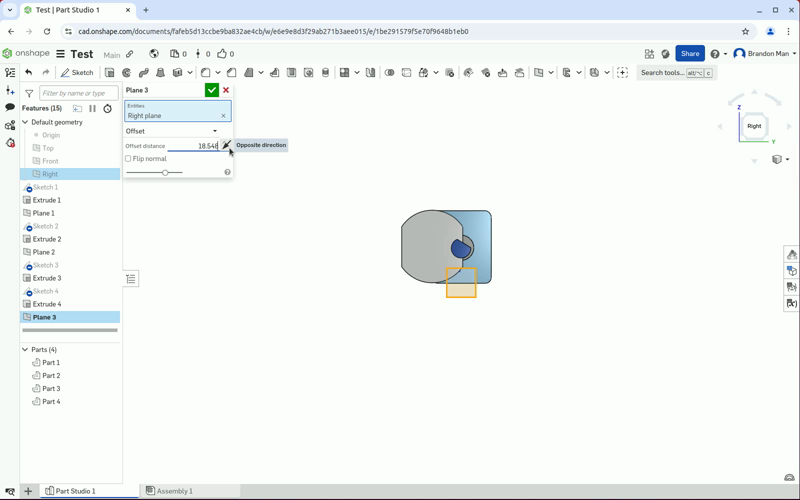
click(229, 147)
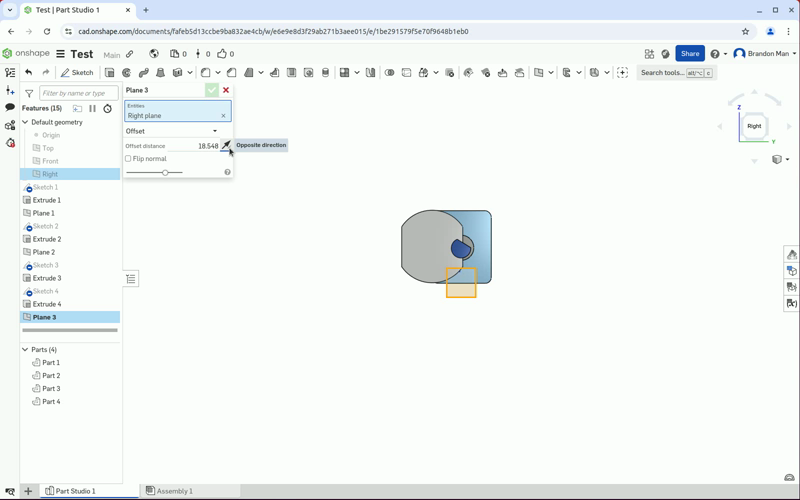
key(enter, 2)
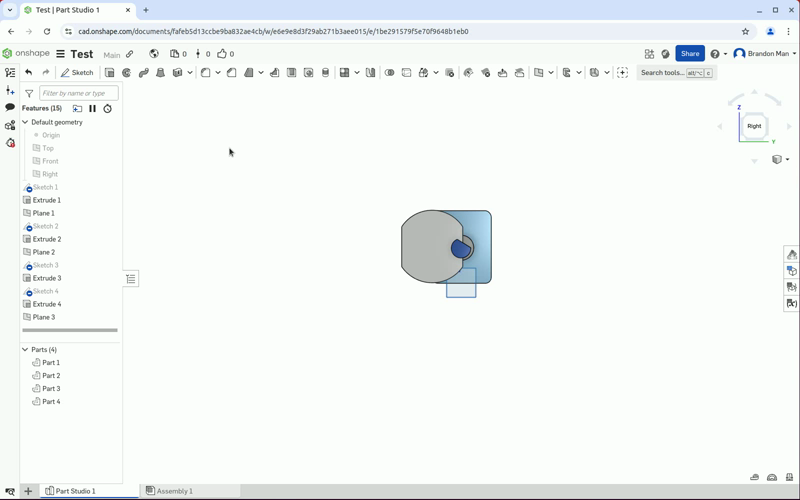
key(shift+s)
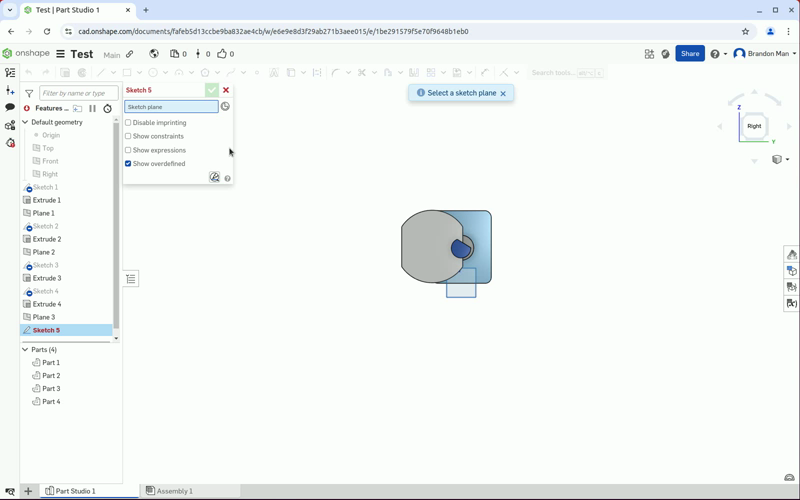
mouse_move(69, 319)
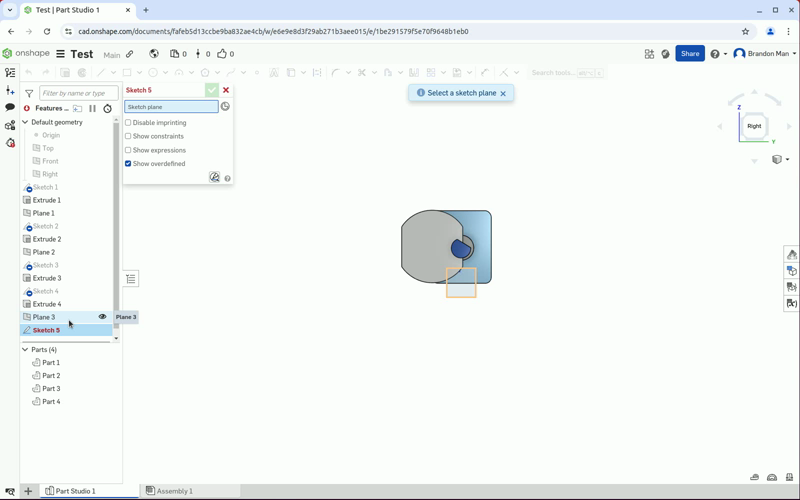
click(69, 319)
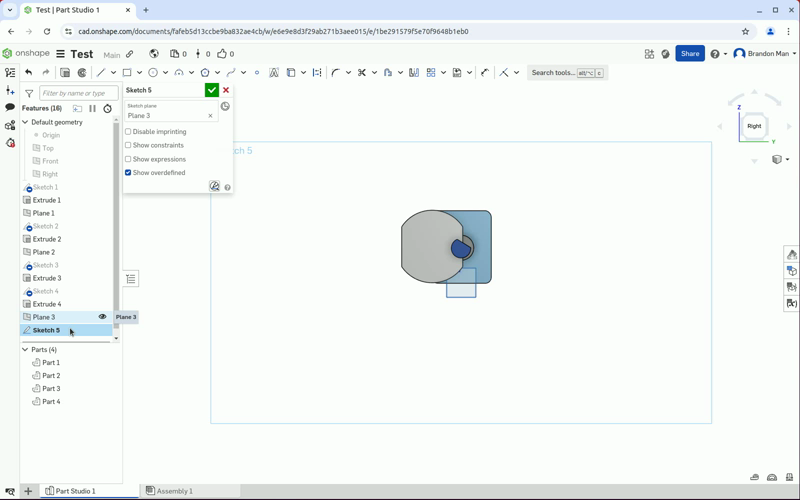
mouse_move(73, 352)
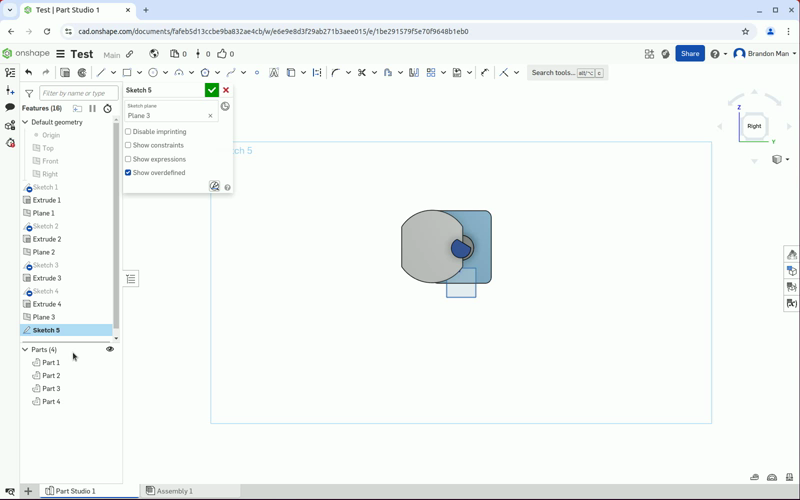
key(y)
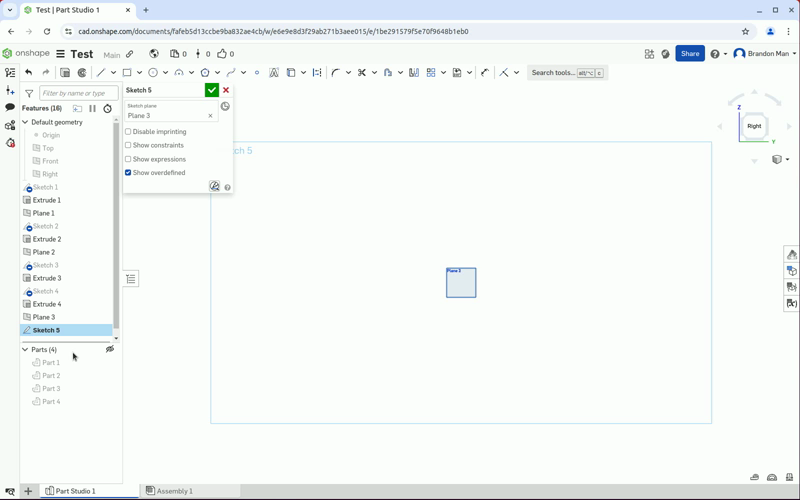
key(c)
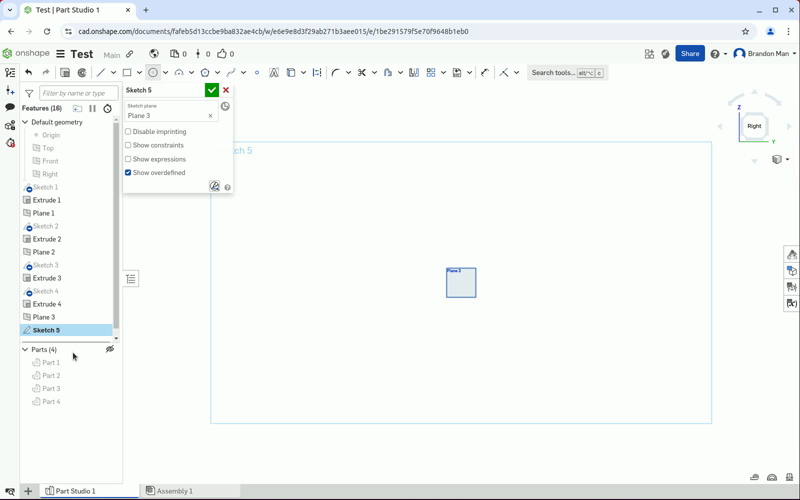
key_down(shift)
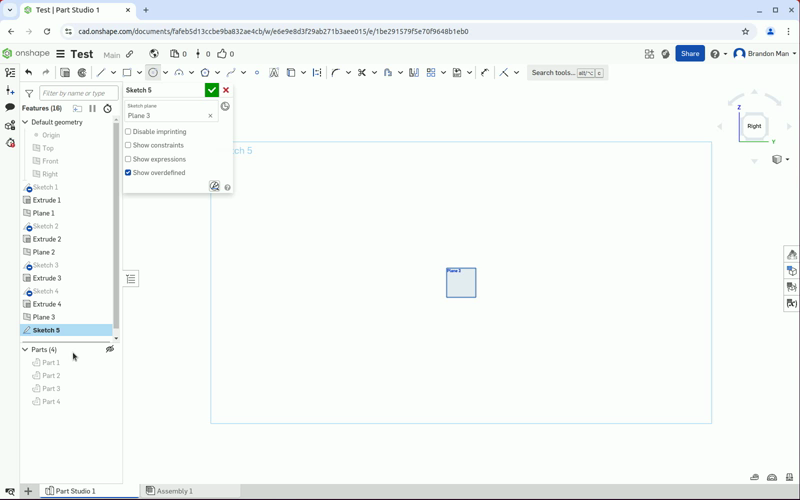
mouse_move(460, 247)
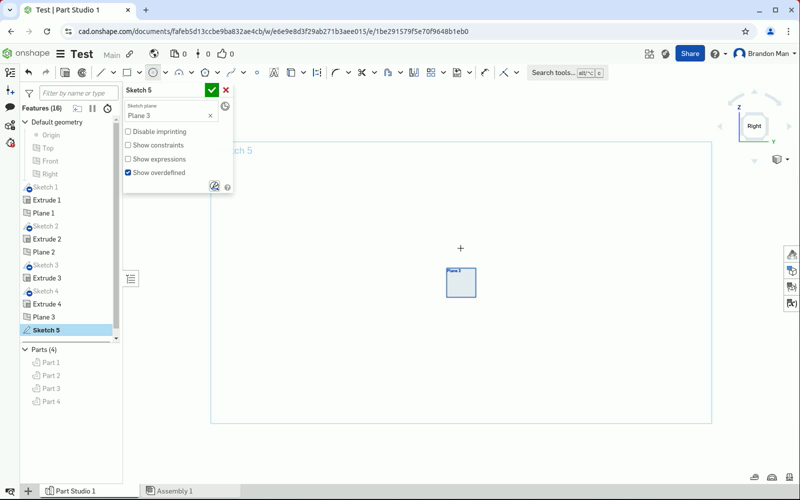
click(460, 247)
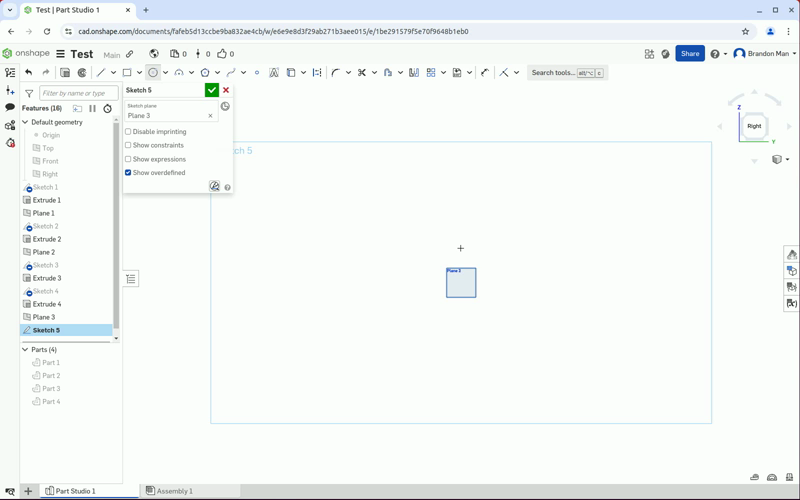
key_up(shift)
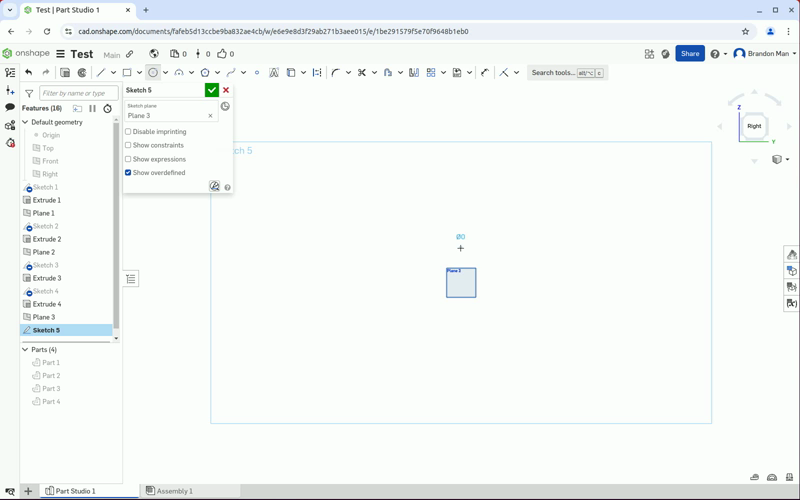
mouse_move(476, 247)
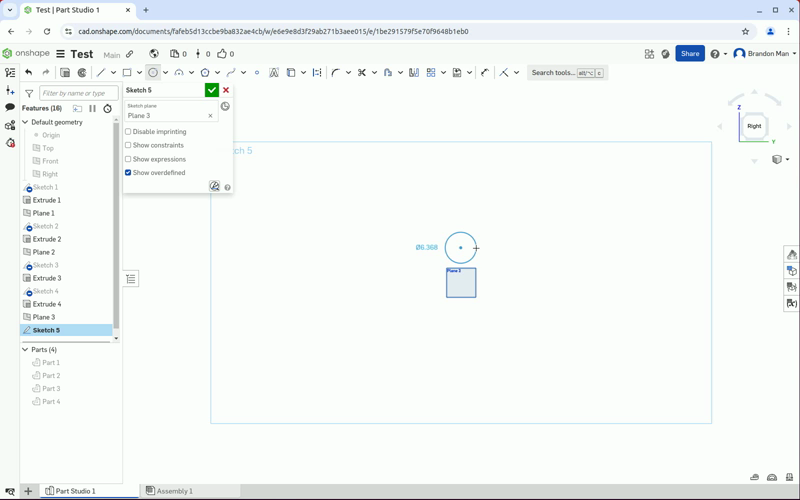
click(476, 247)
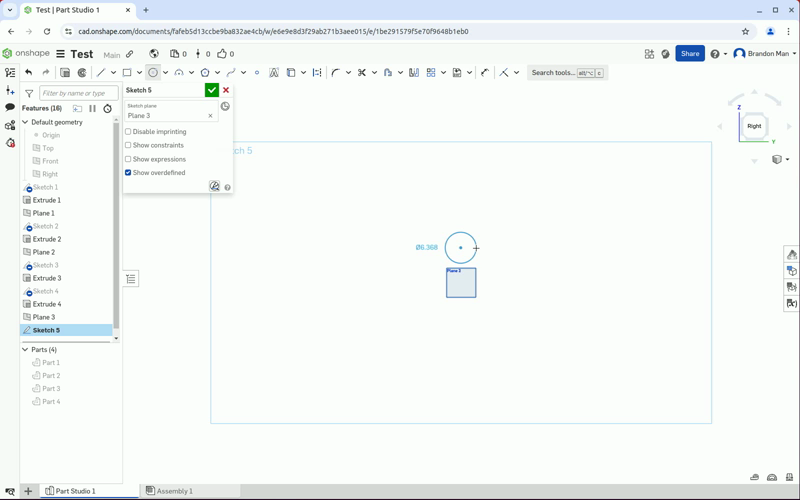
key(esc)
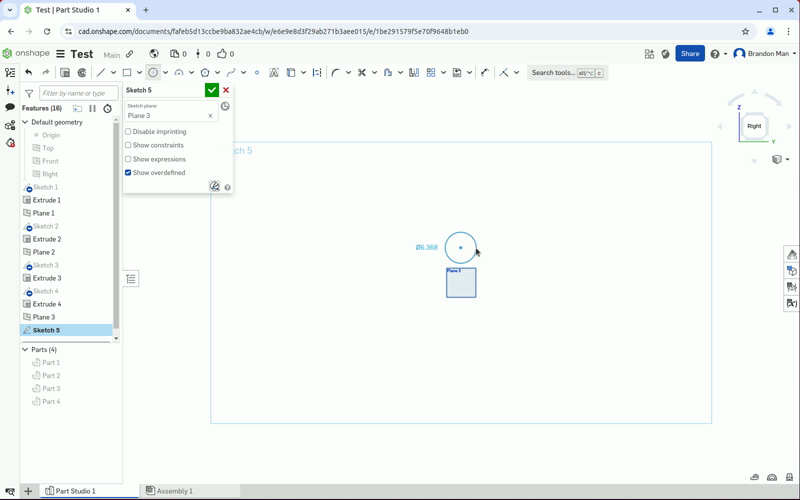
mouse_move(458, 251)
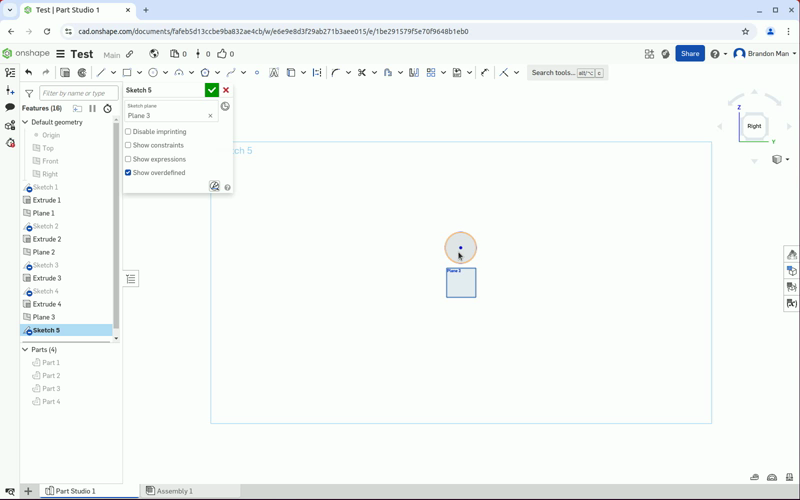
scroll(6)
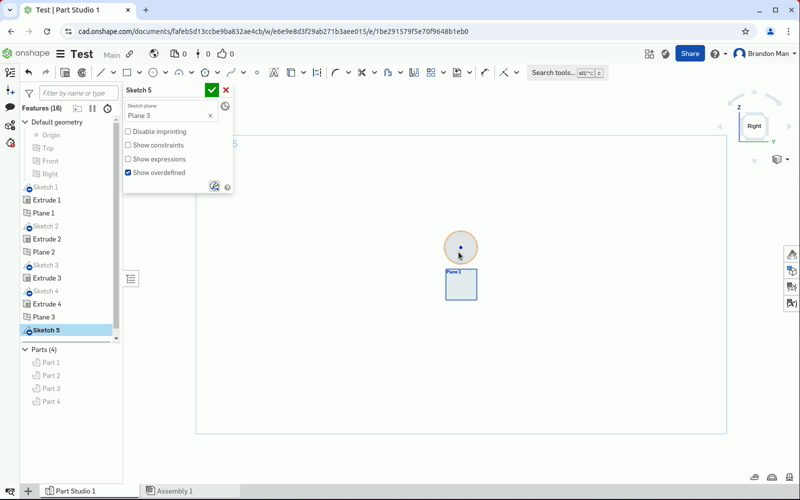
scroll(6)
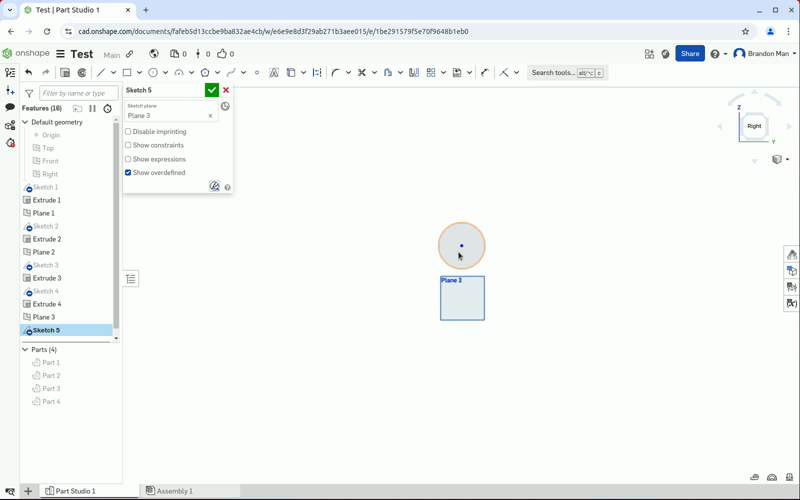
scroll(6)
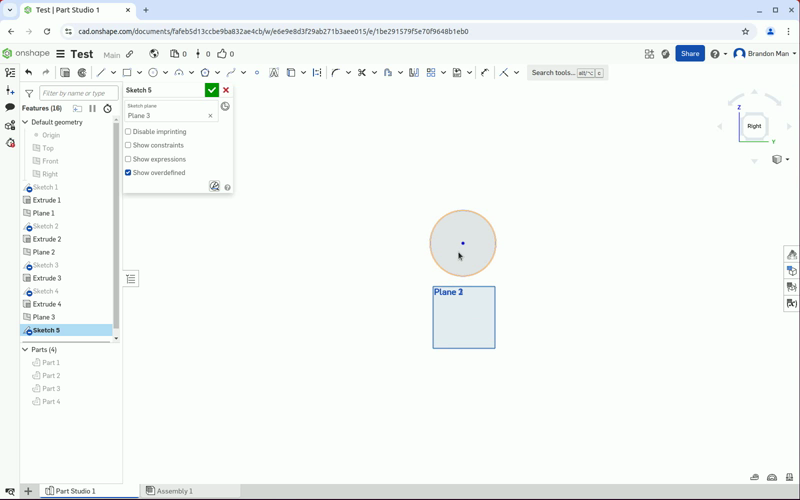
scroll(6)
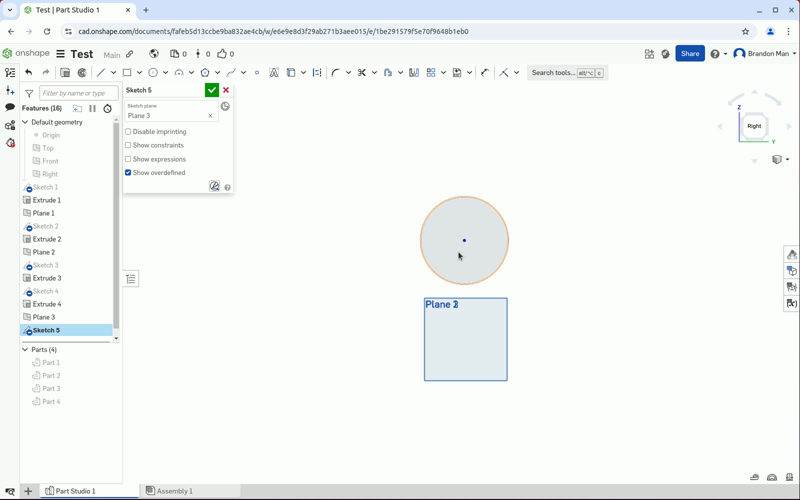
scroll(6)
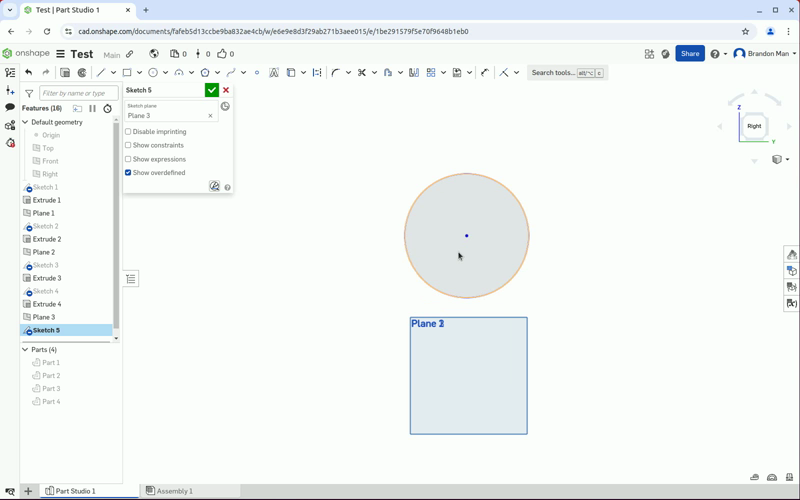
scroll(6)
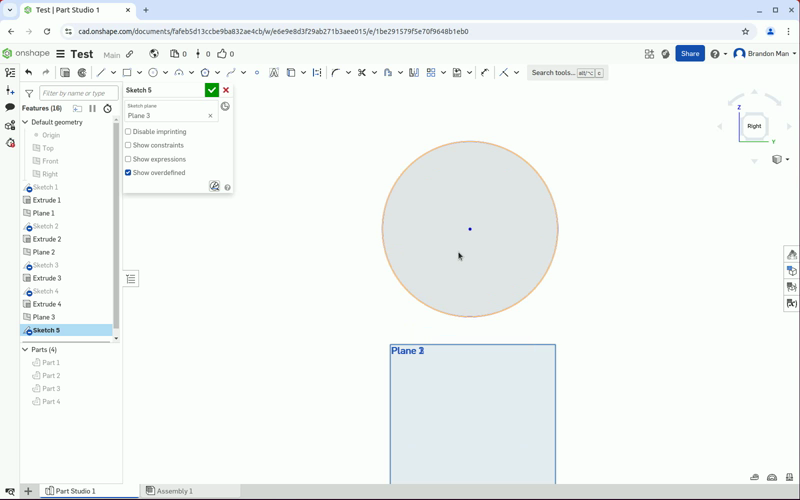
scroll(6)
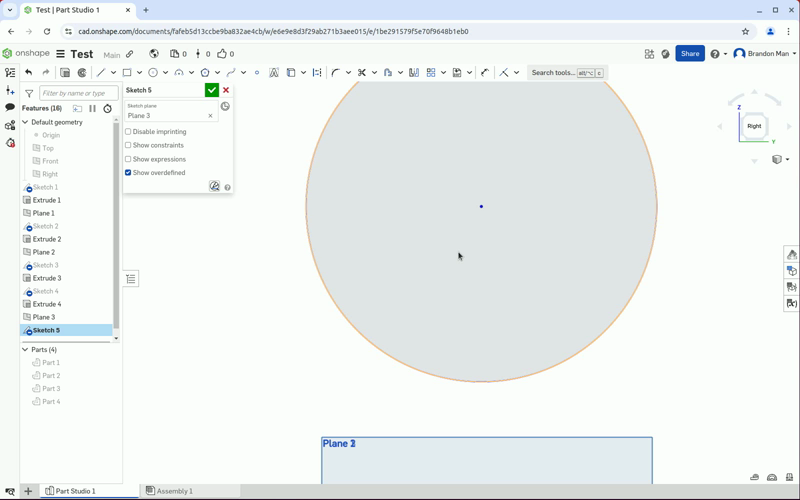
click(458, 251)
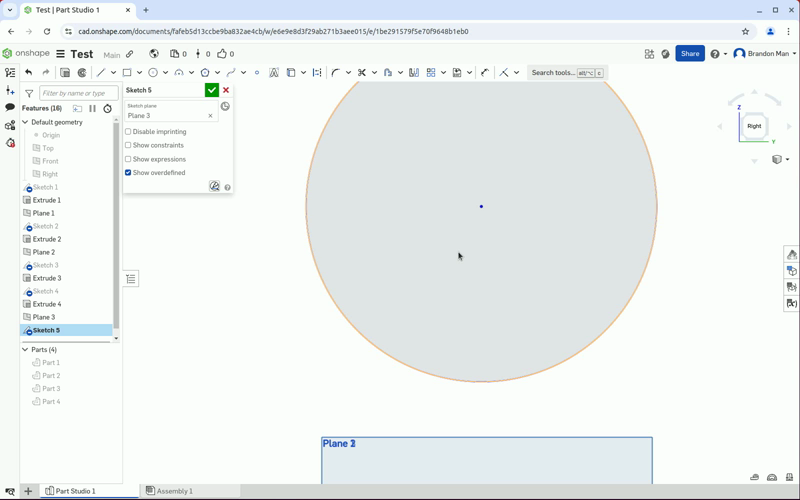
scroll(-6)
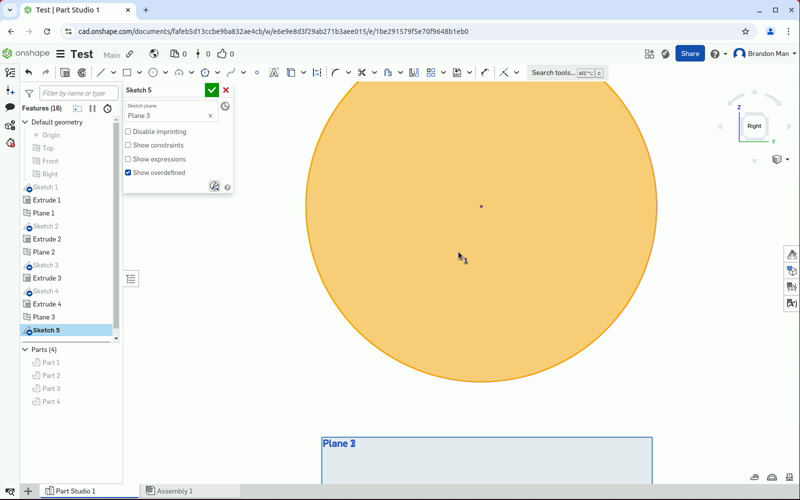
scroll(-6)
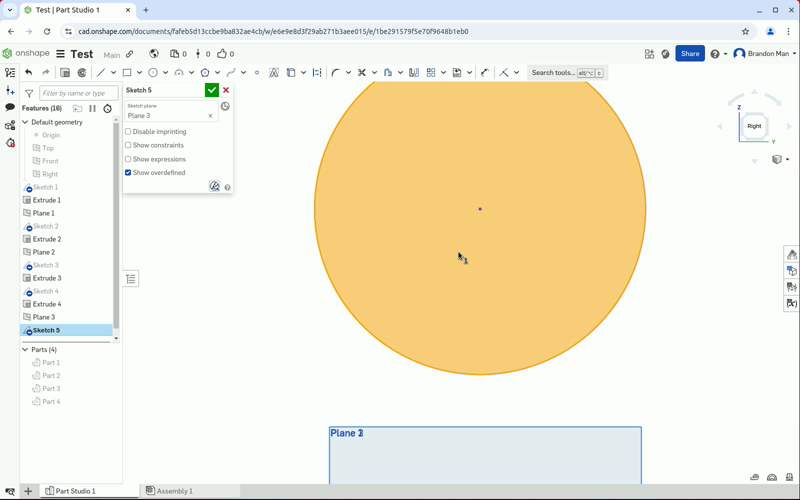
scroll(-6)
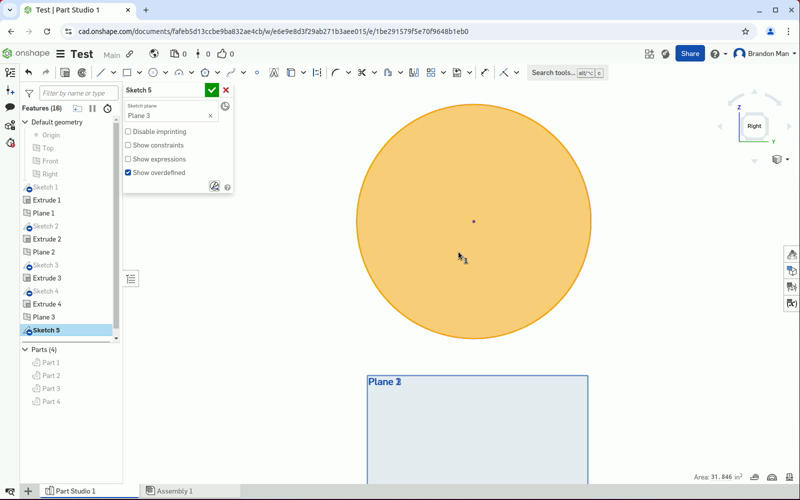
scroll(-6)
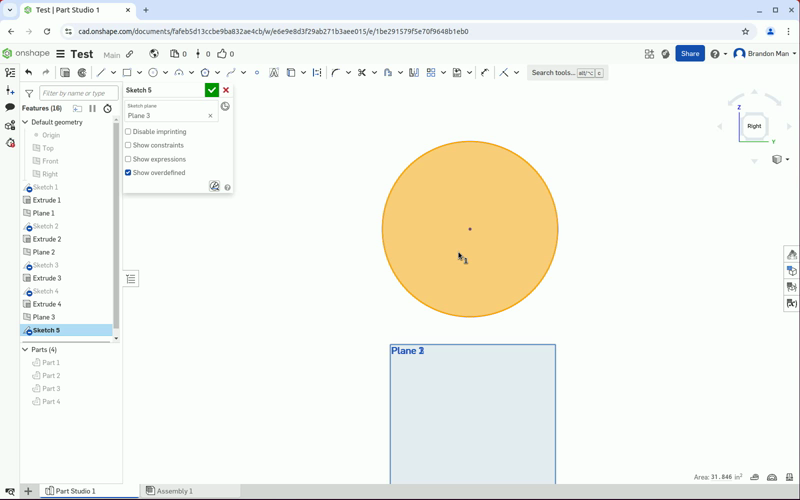
scroll(-6)
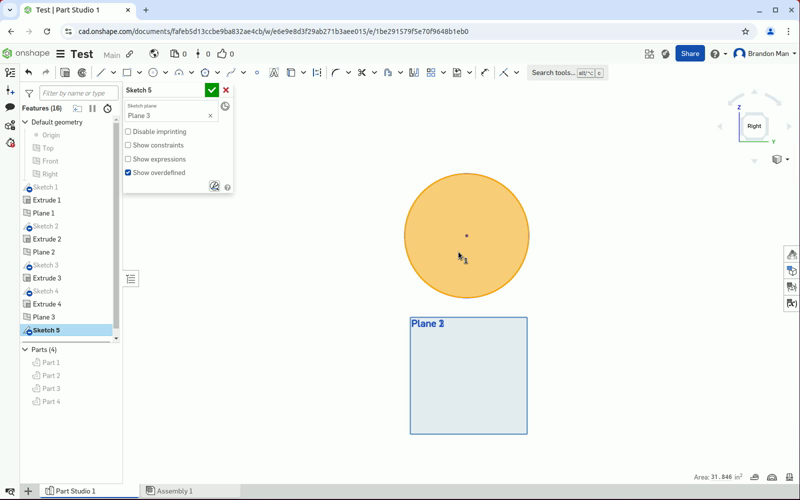
scroll(-6)
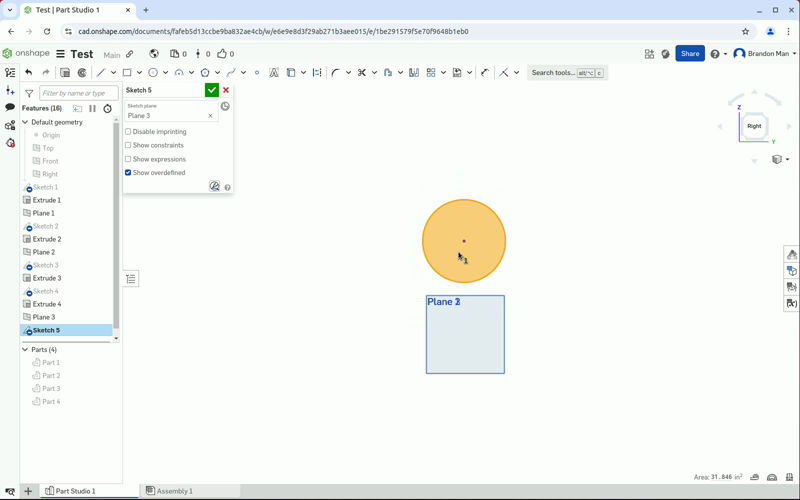
scroll(-6)
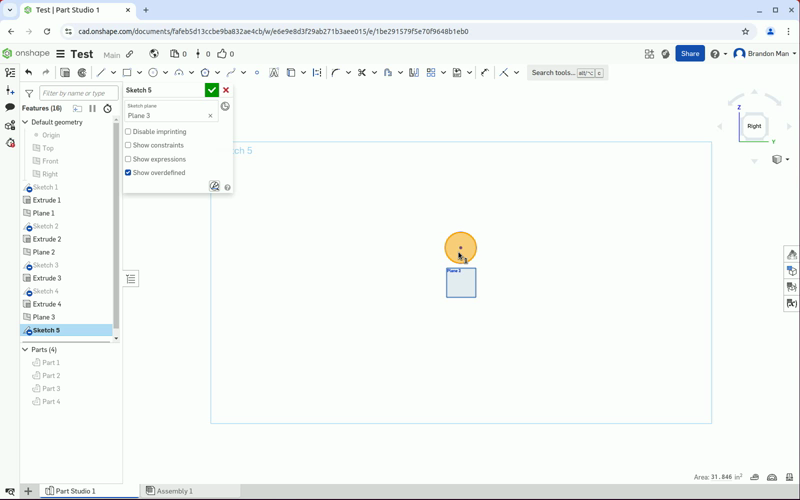
mouse_move(73, 352)
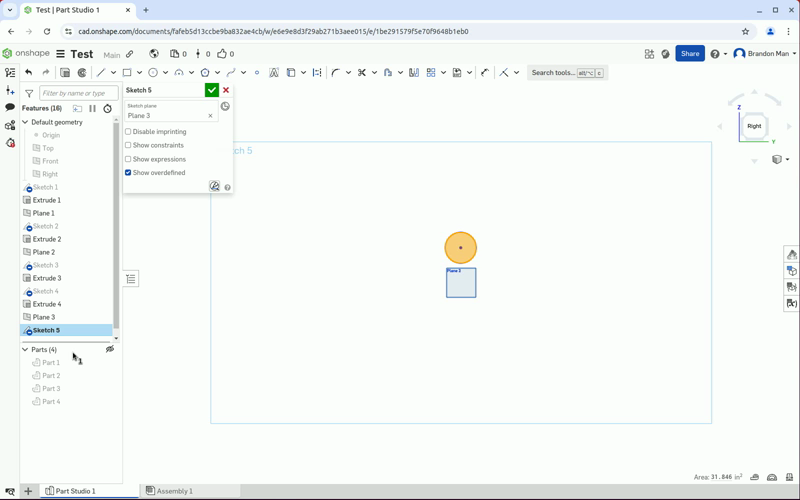
key(shift+y)
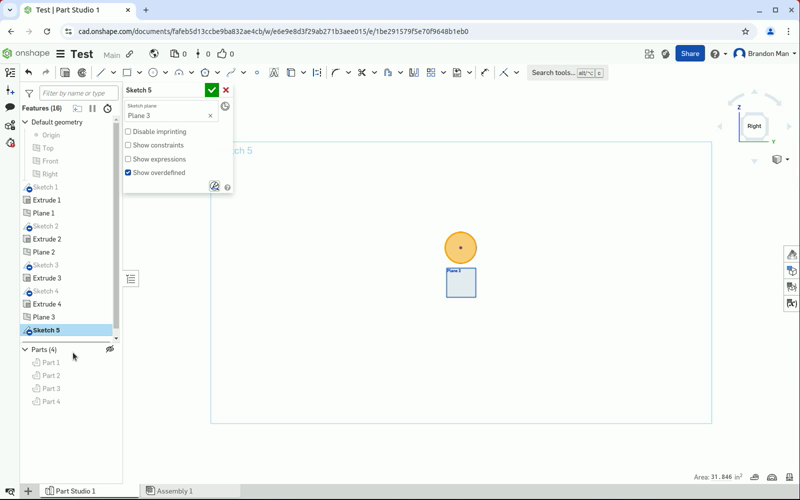
key(shift+e)
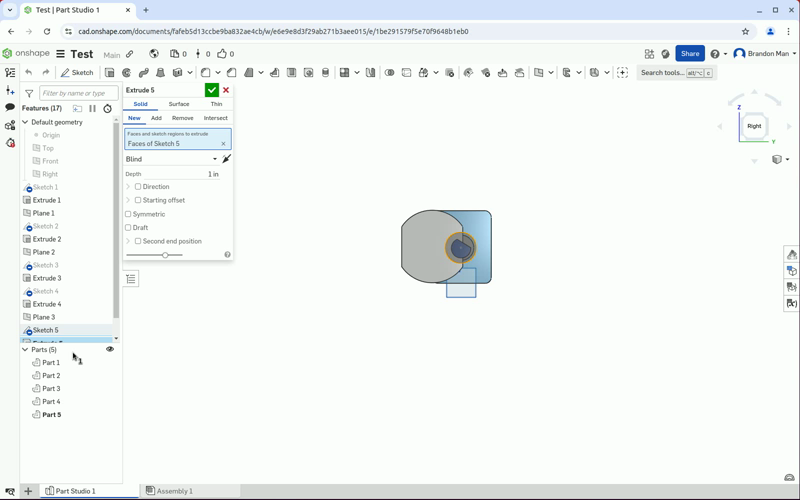
mouse_move(143, 106)
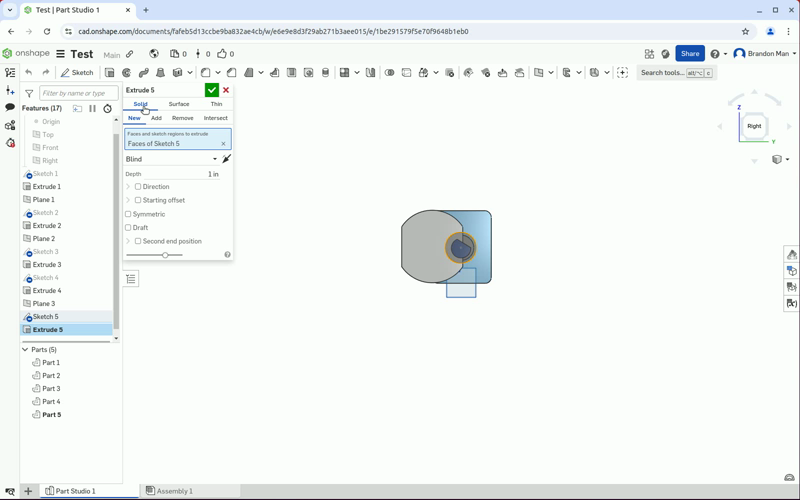
click(143, 106)
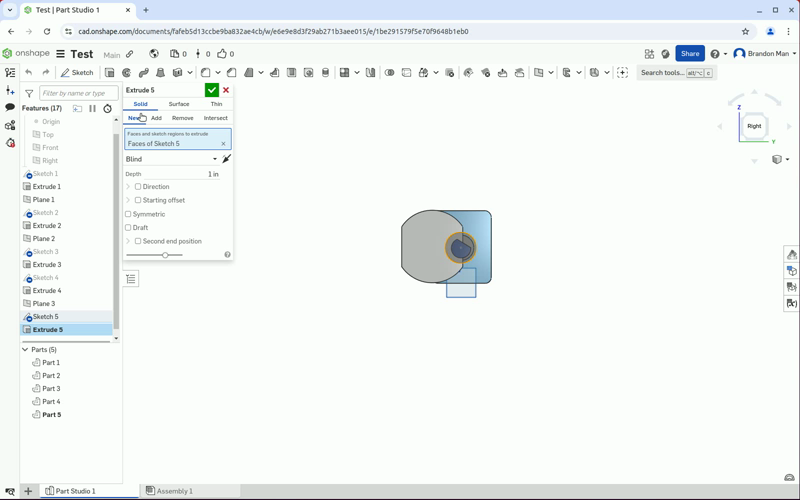
mouse_move(137, 120)
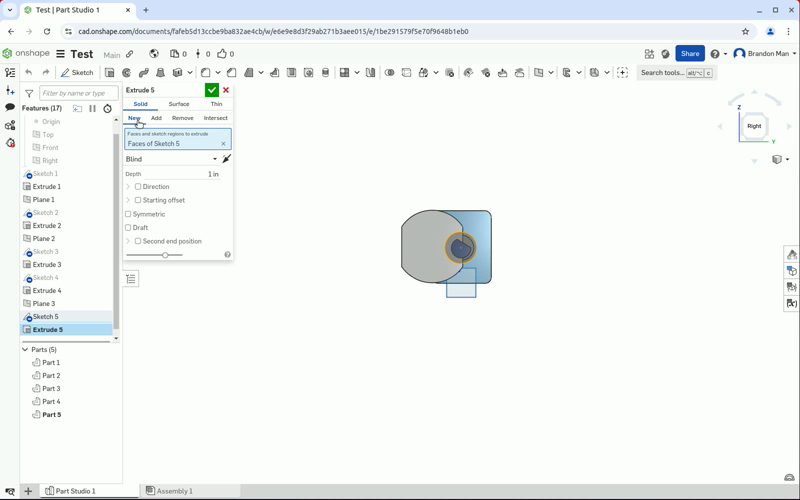
click(137, 120)
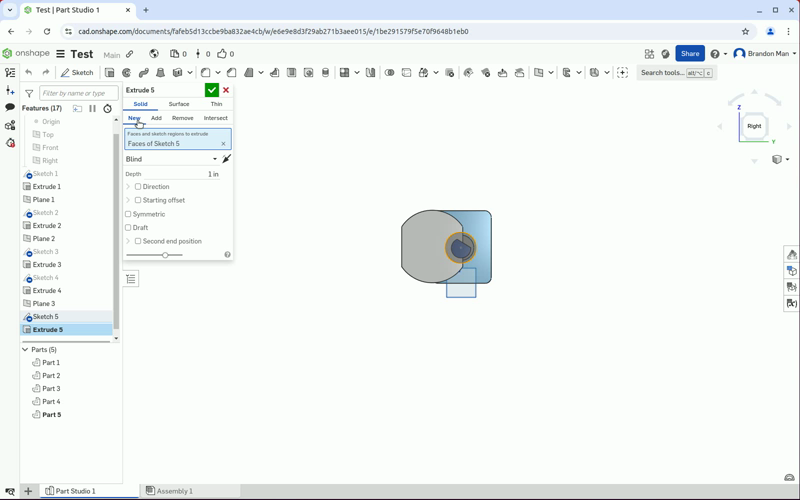
key(tab, 4)
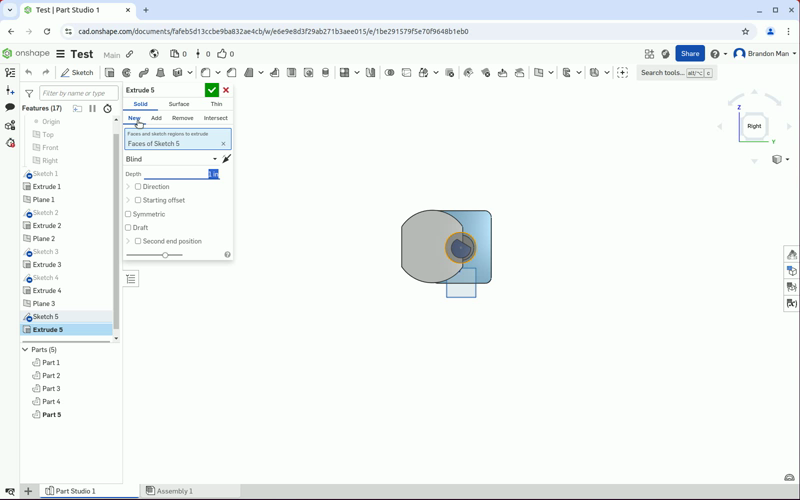
text(1.204)
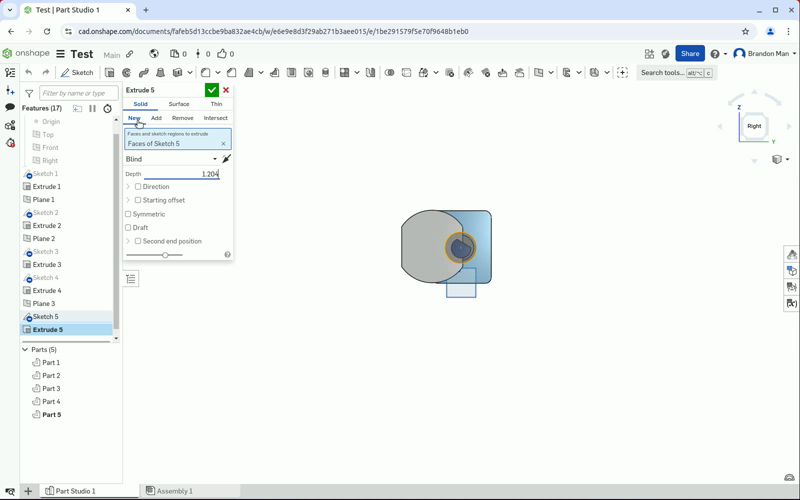
key(enter)
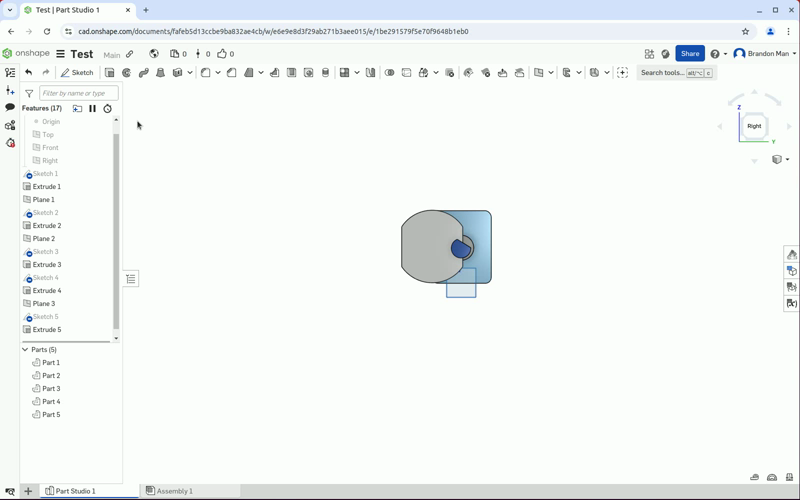
key(shift+h)
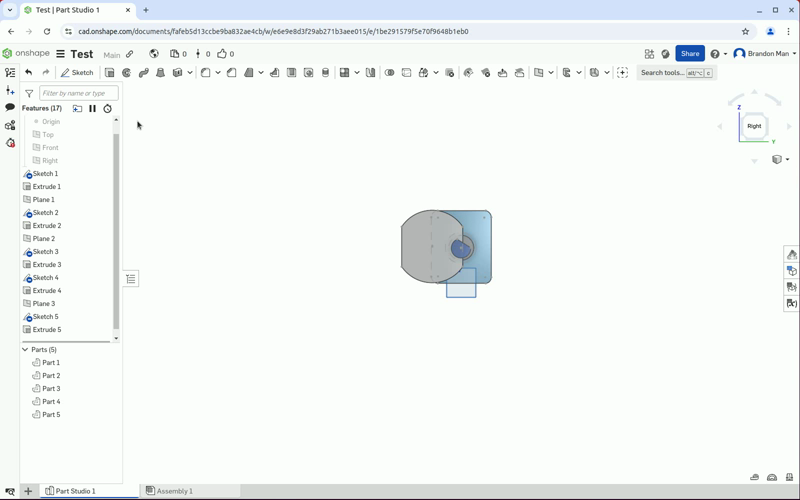
key(shift+h)
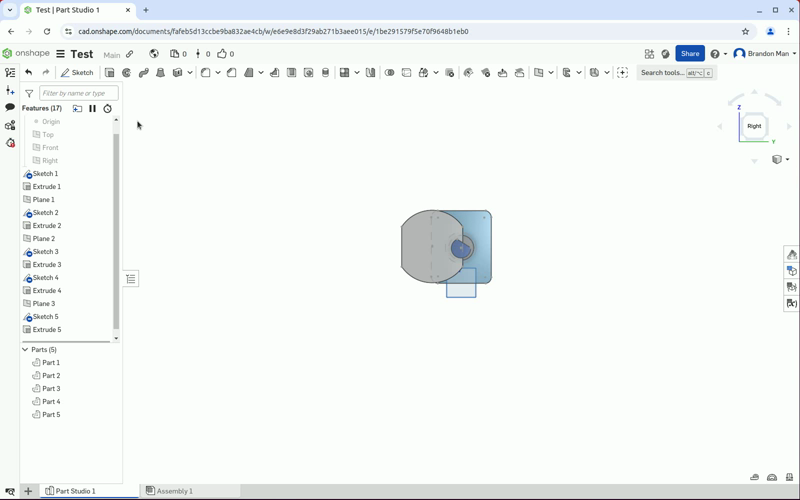
key(shift+7)
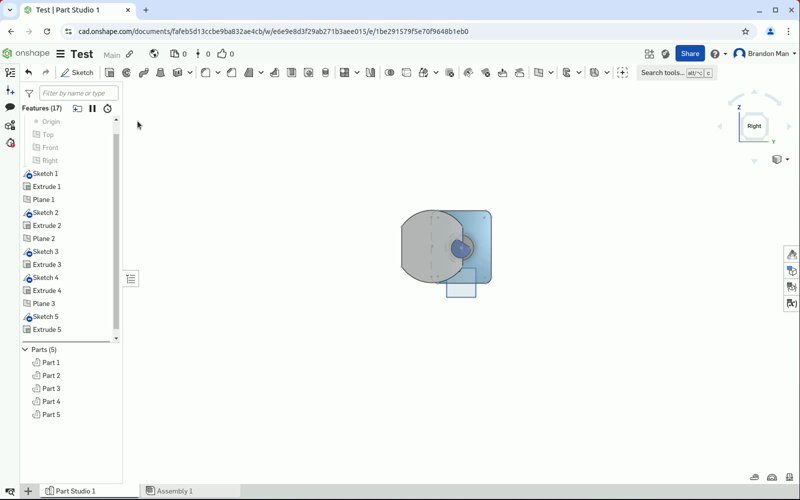
key(right, 2)
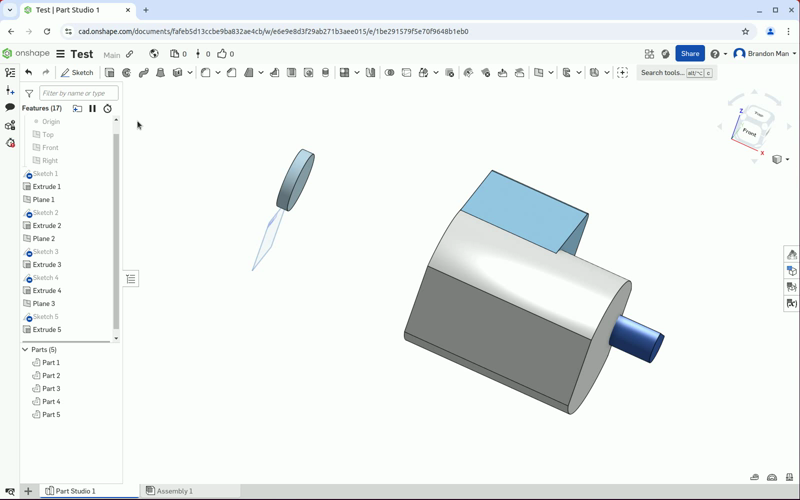
key(down, 2)
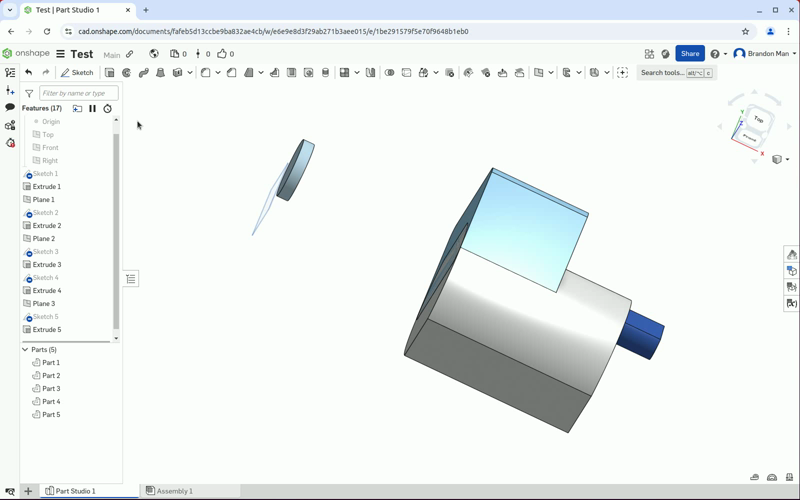
key(up, 2)
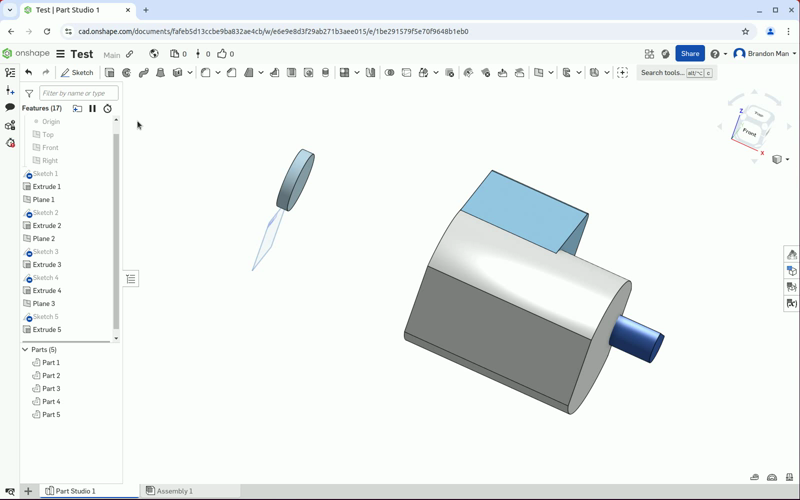
key(left, 2)
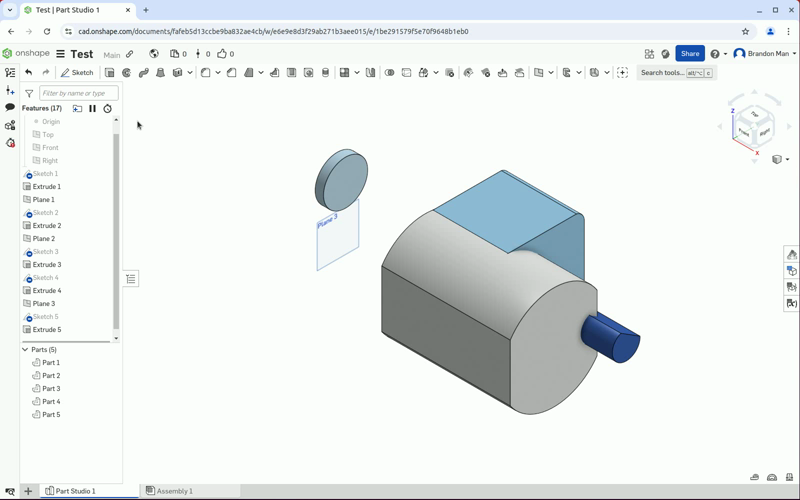
mouse_move(69, 176)
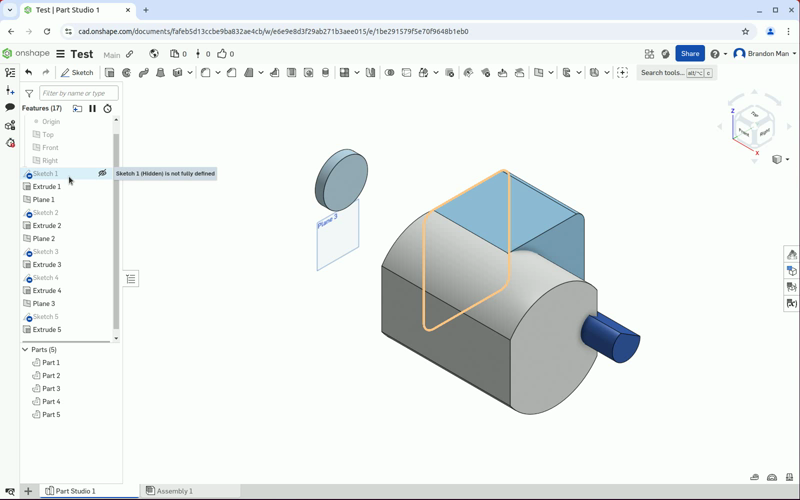
click(69, 176)